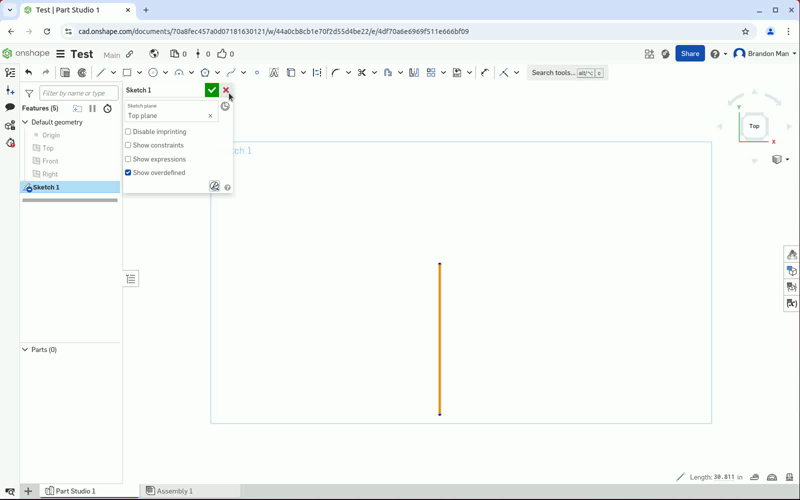
key(shift+h)
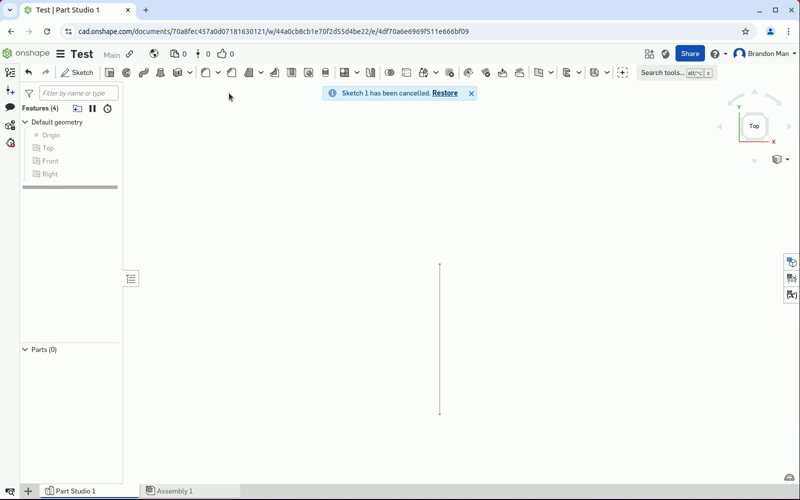
mouse_move(73, 352)
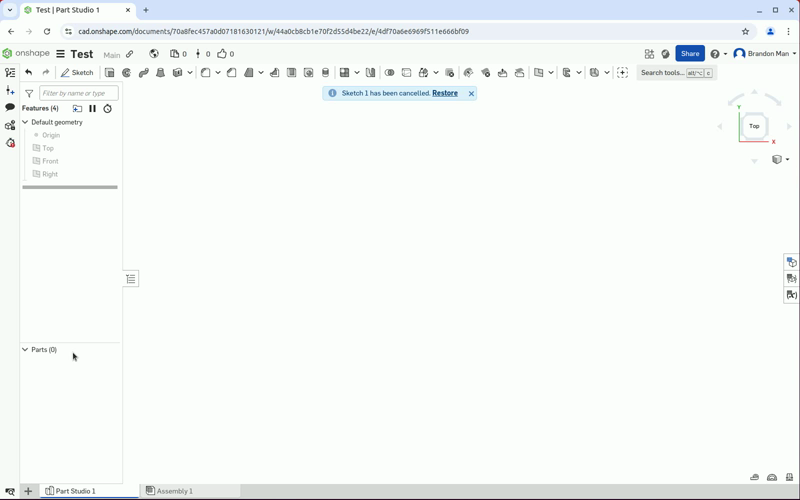
key(y)
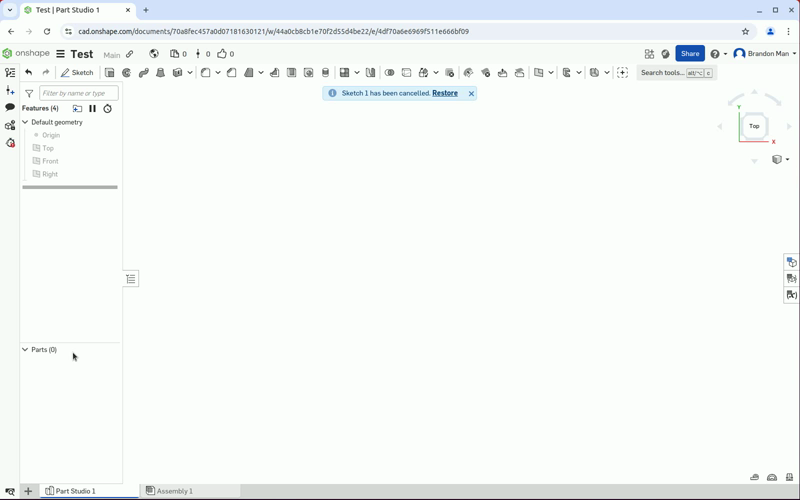
key(shift+p)
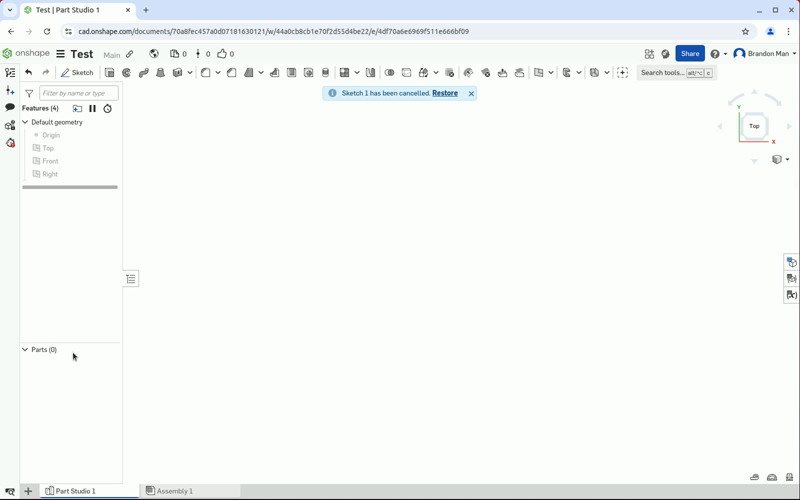
key(space)
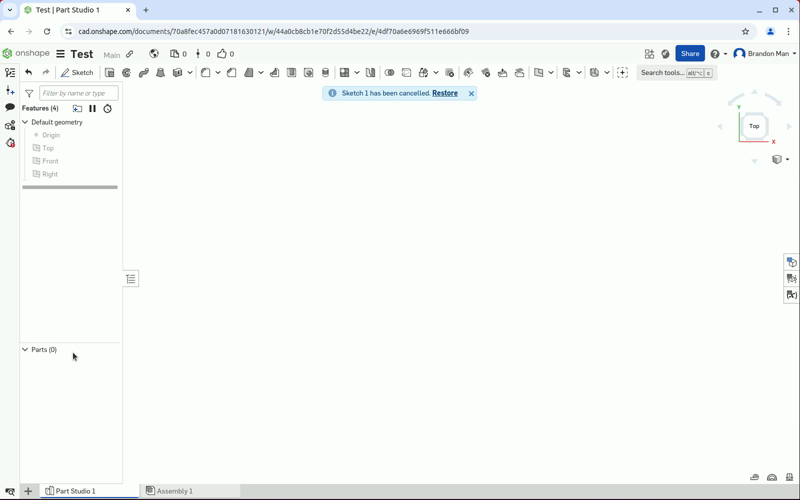
key_down(shift)
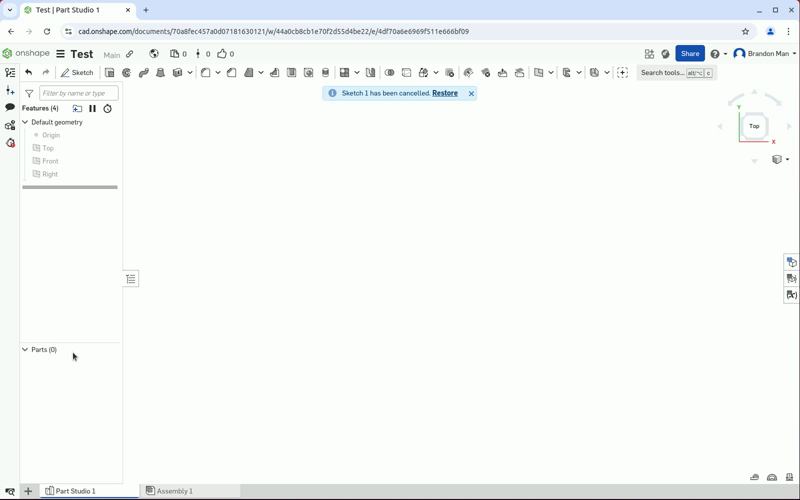
key(up)
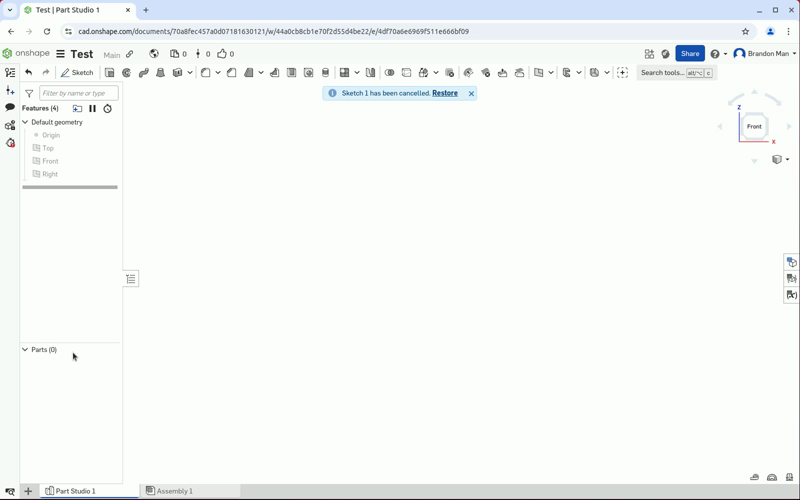
key_up(shift)
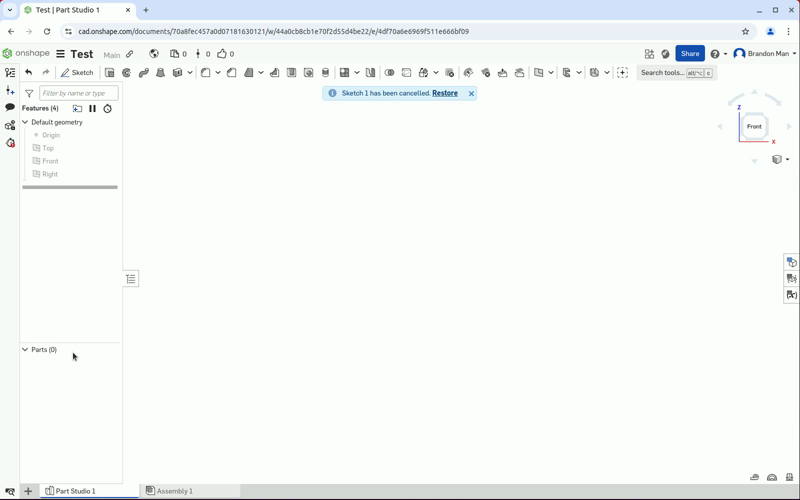
mouse_move(73, 352)
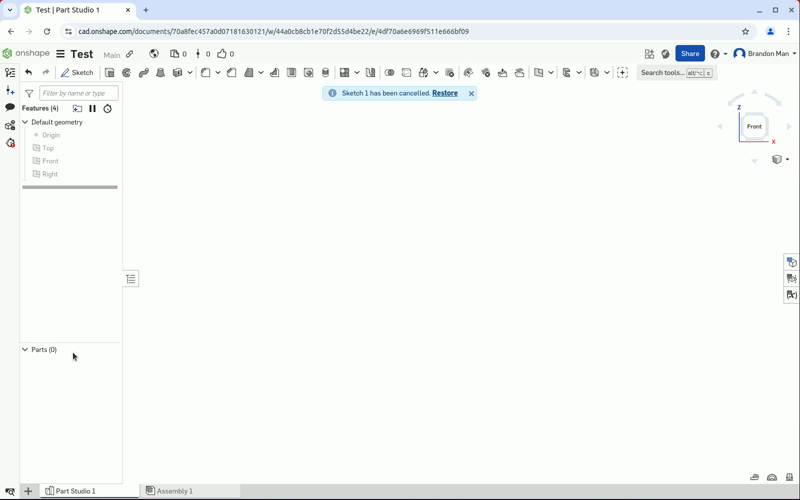
key(shift+y)
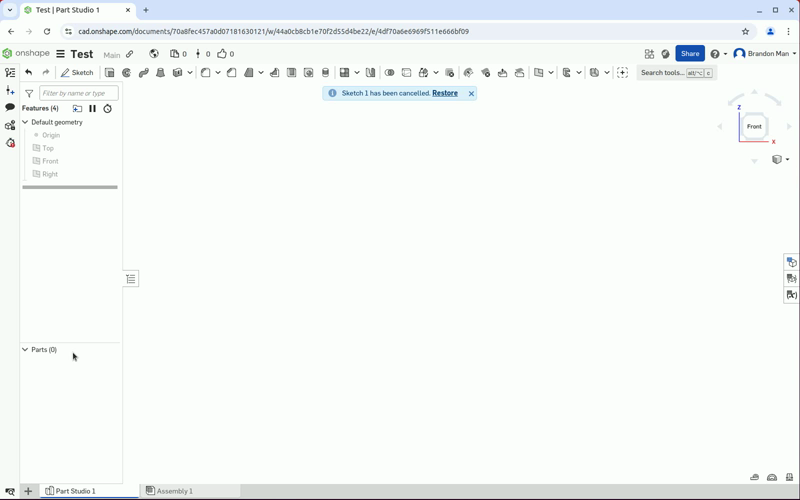
key(shift+s)
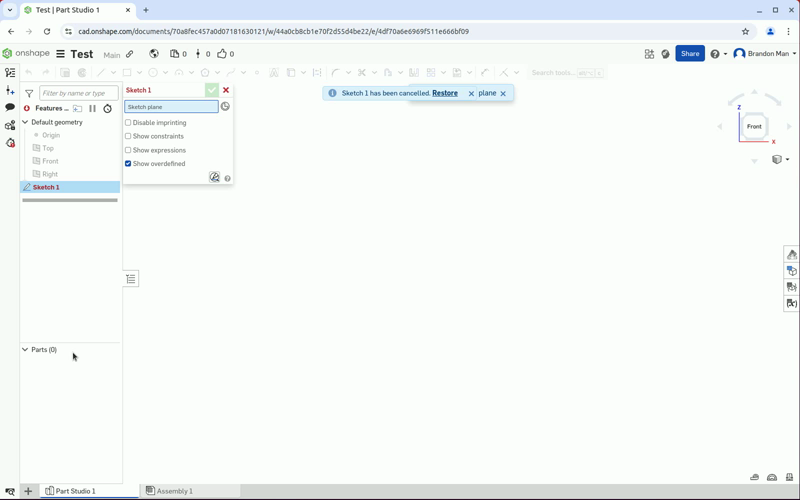
mouse_move(73, 163)
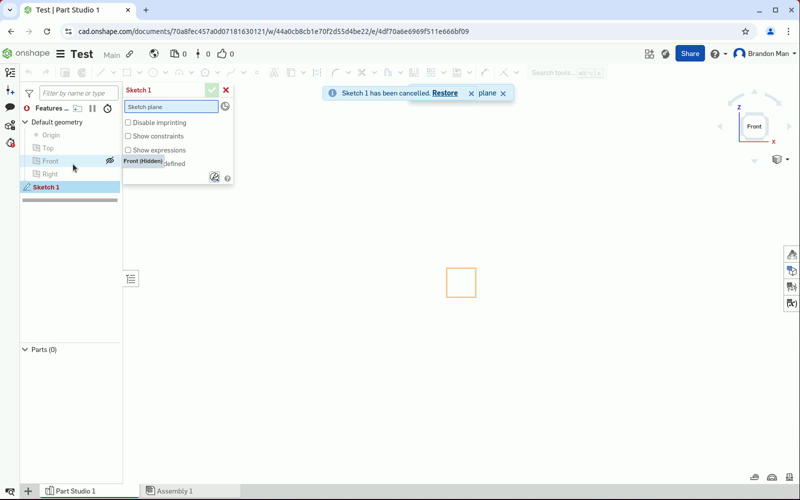
click(73, 163)
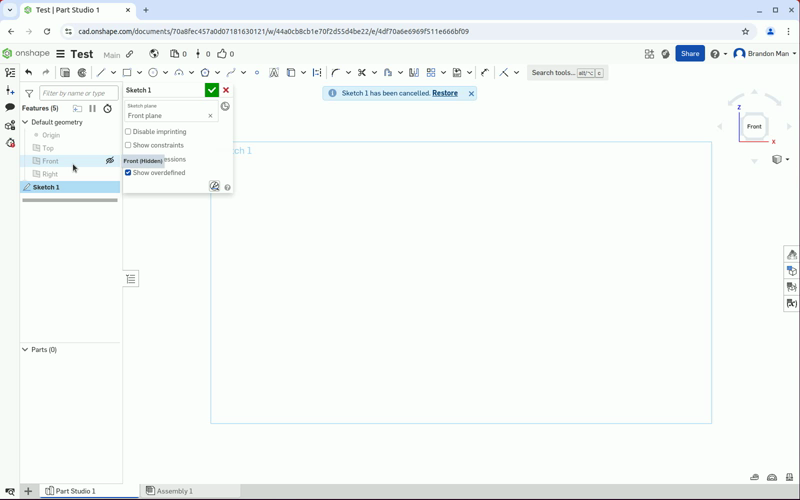
mouse_move(73, 352)
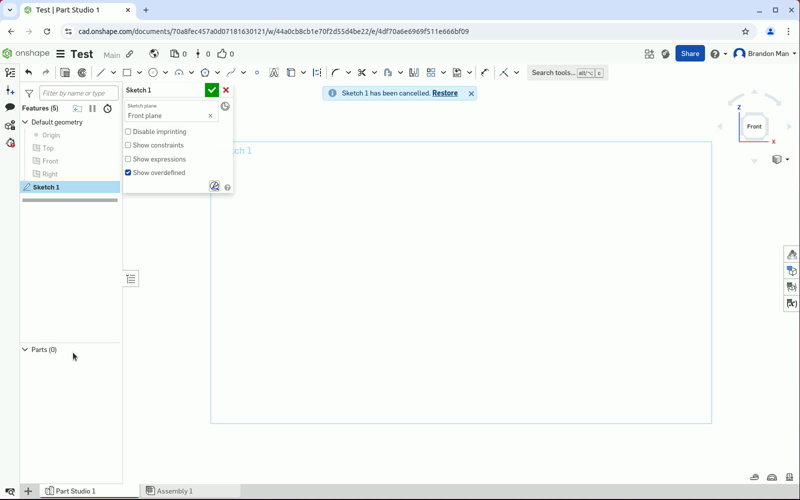
key(y)
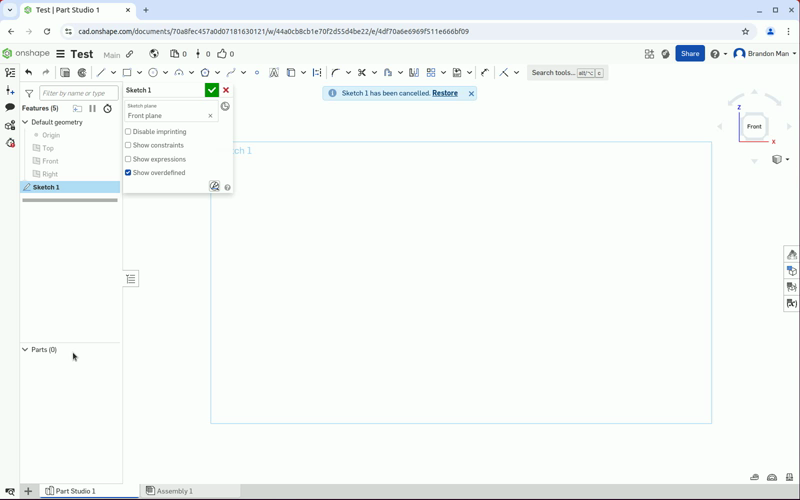
key(l)
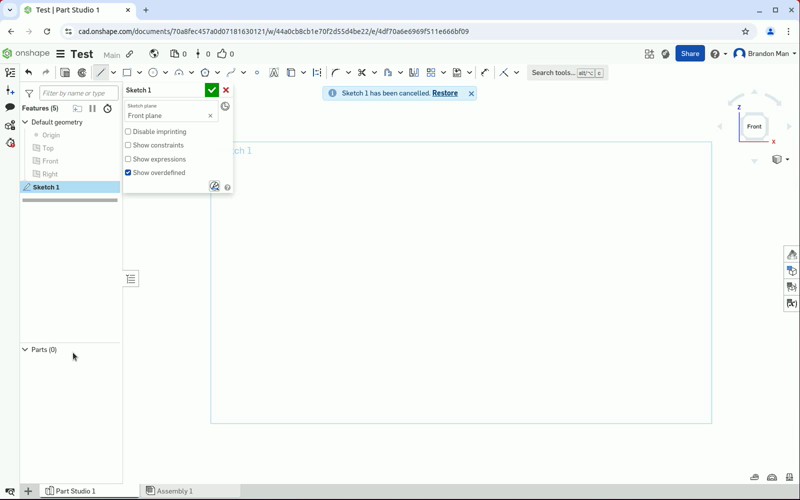
key_down(shift)
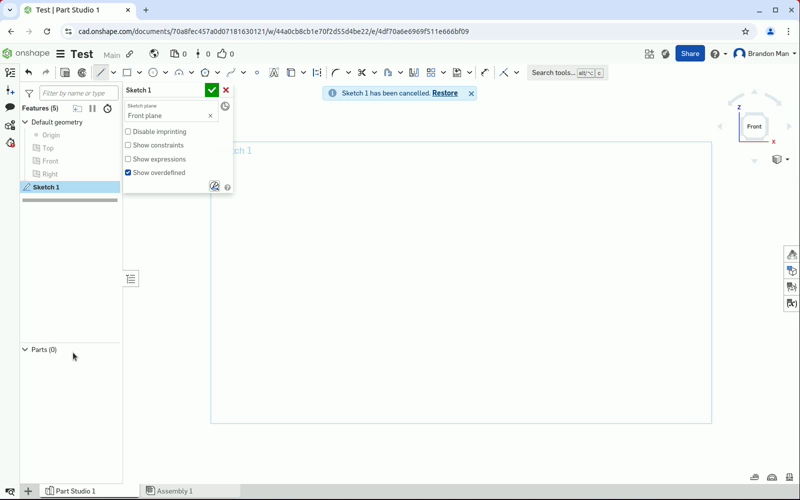
mouse_move(418, 294)
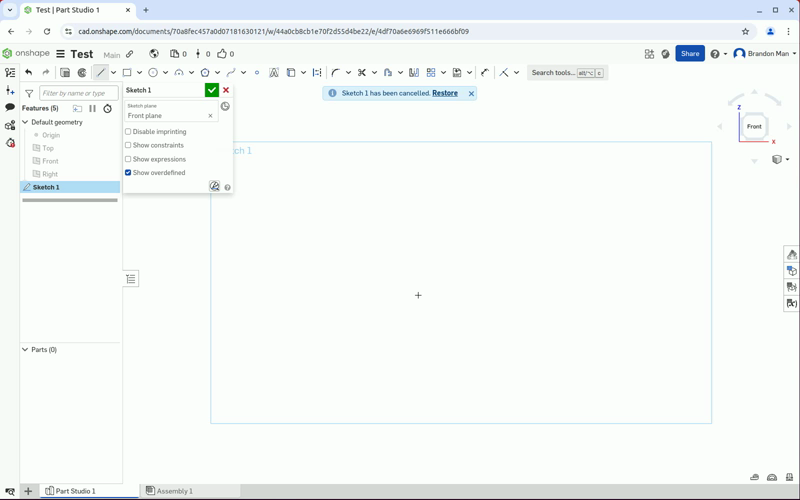
click(418, 294)
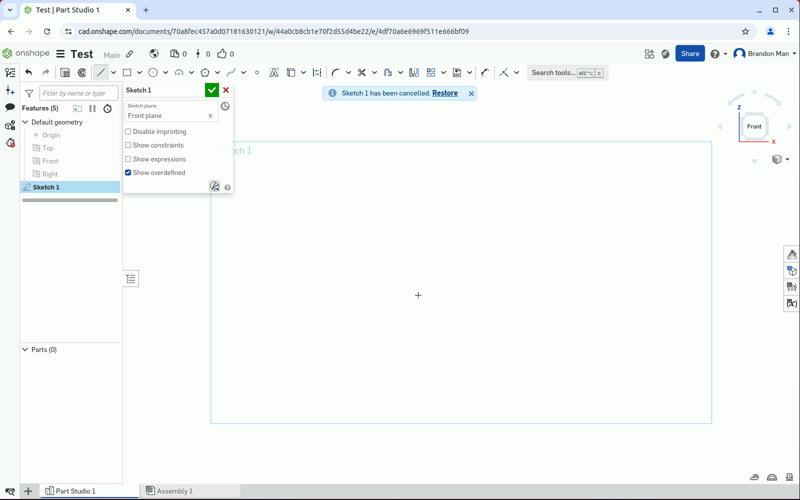
key_up(shift)
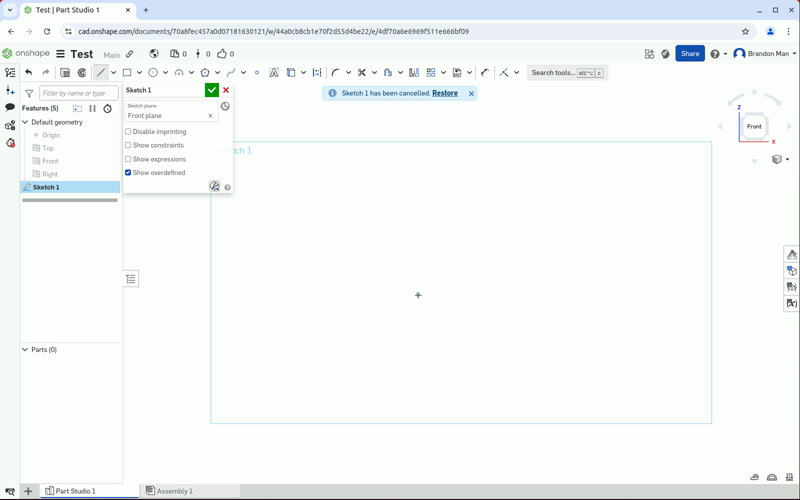
key_down(shift)
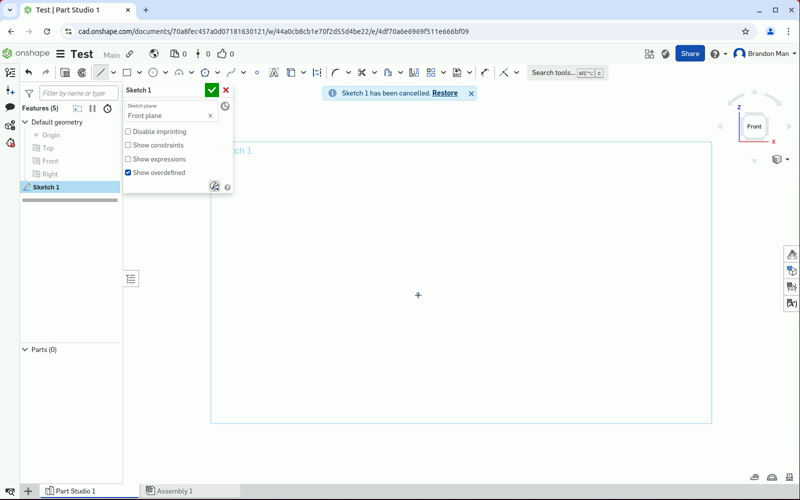
mouse_move(448, 294)
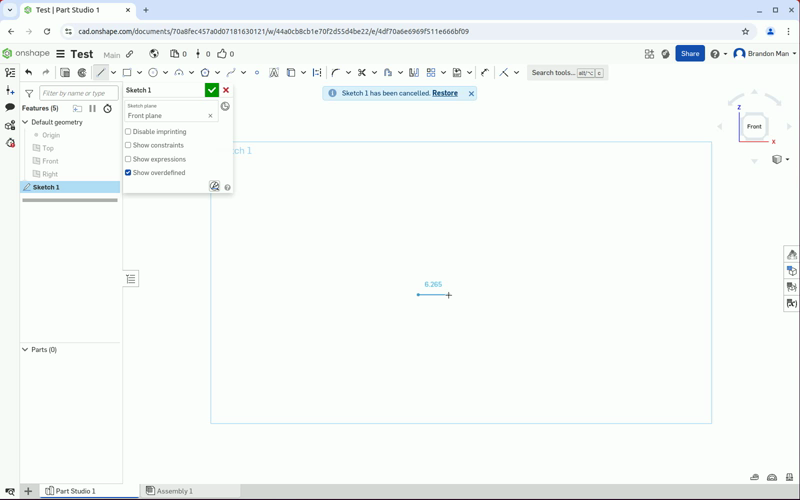
mouse_move(445, 294)
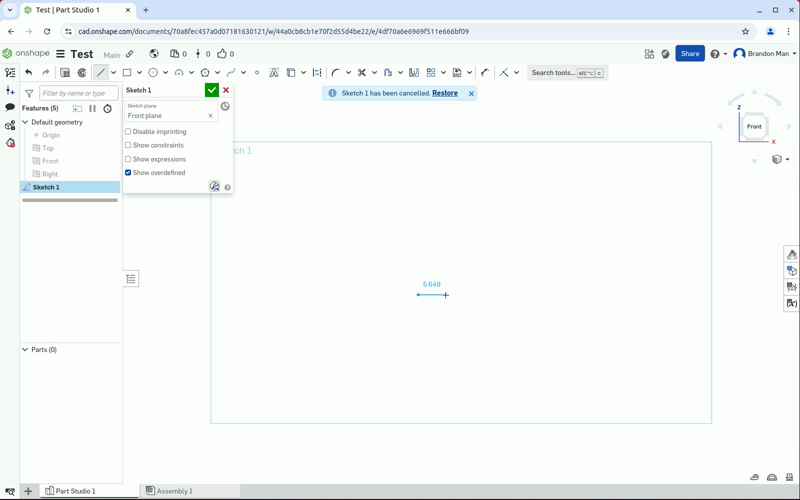
click(445, 294)
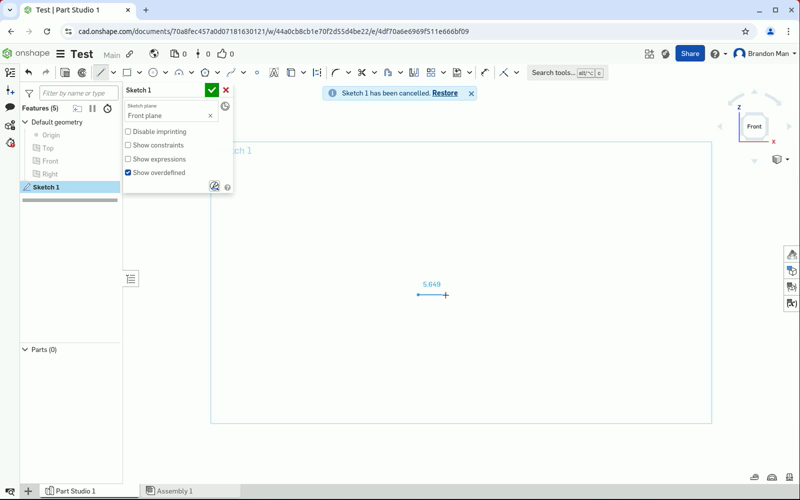
key_up(shift)
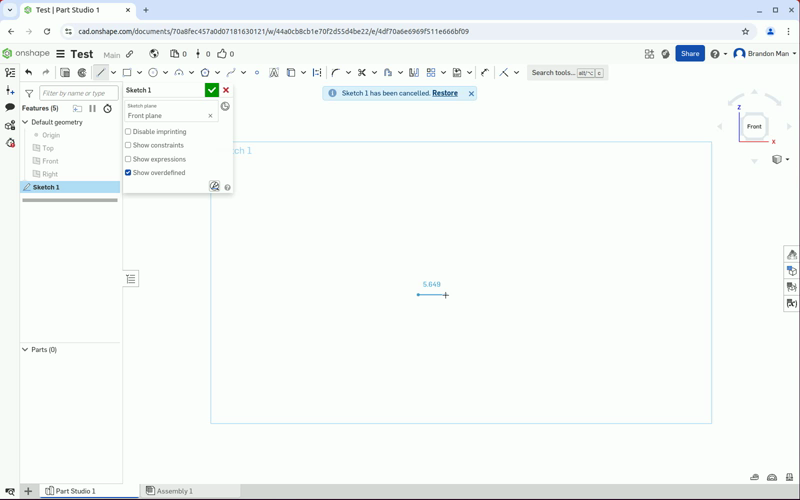
key_down(shift)
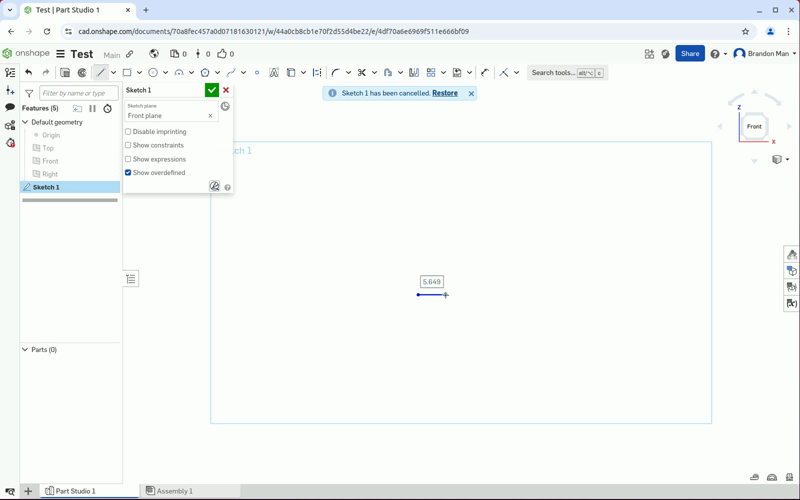
mouse_move(475, 294)
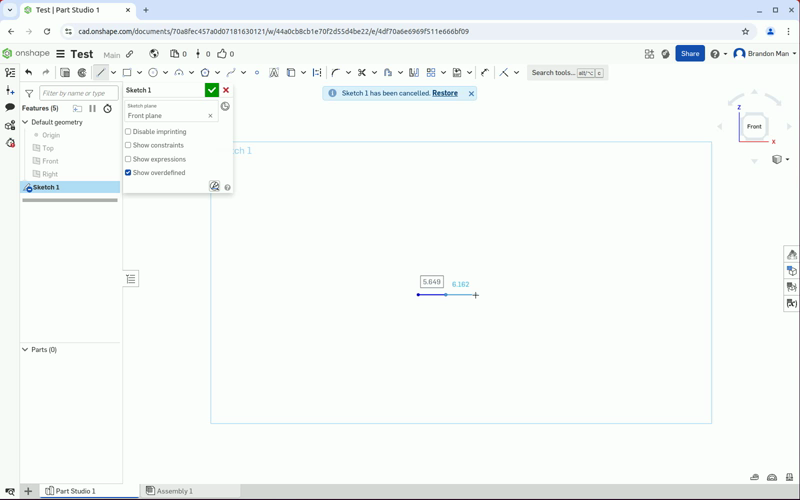
mouse_move(503, 294)
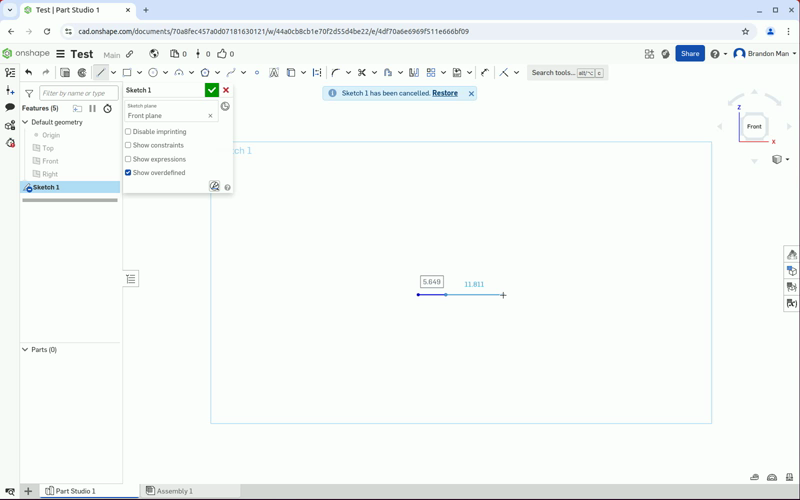
click(503, 294)
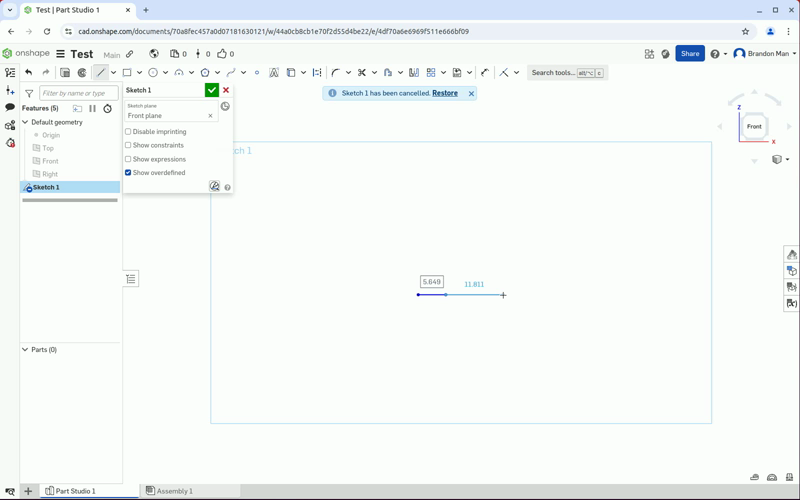
key_up(shift)
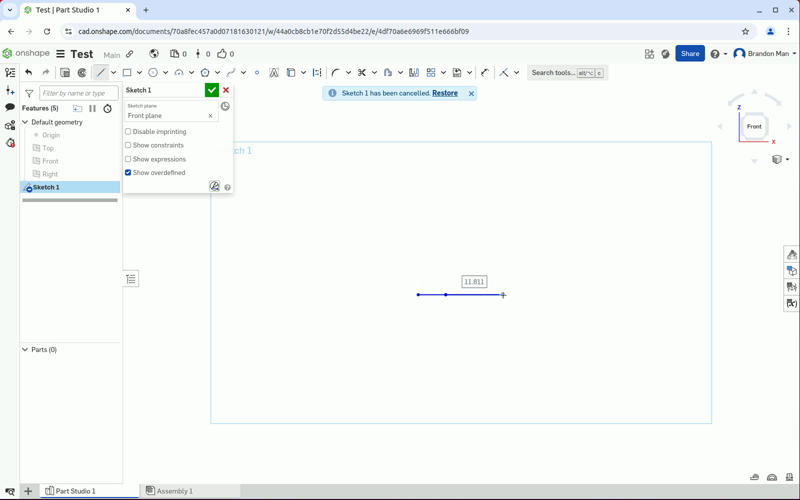
key_down(shift)
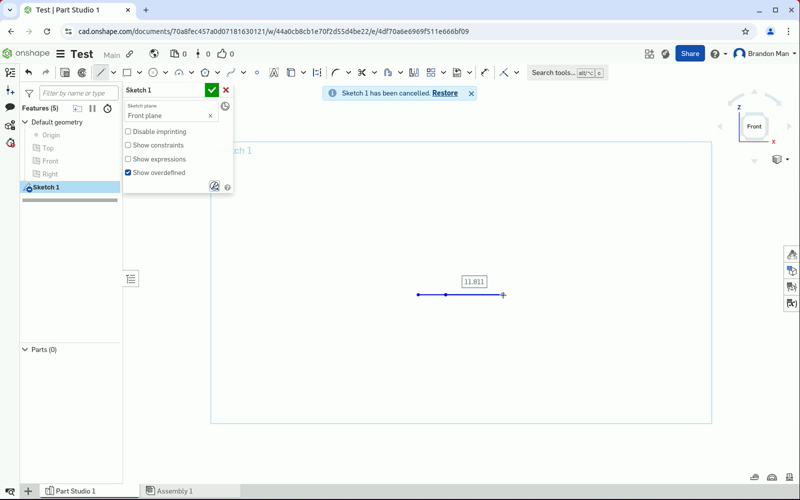
mouse_move(533, 294)
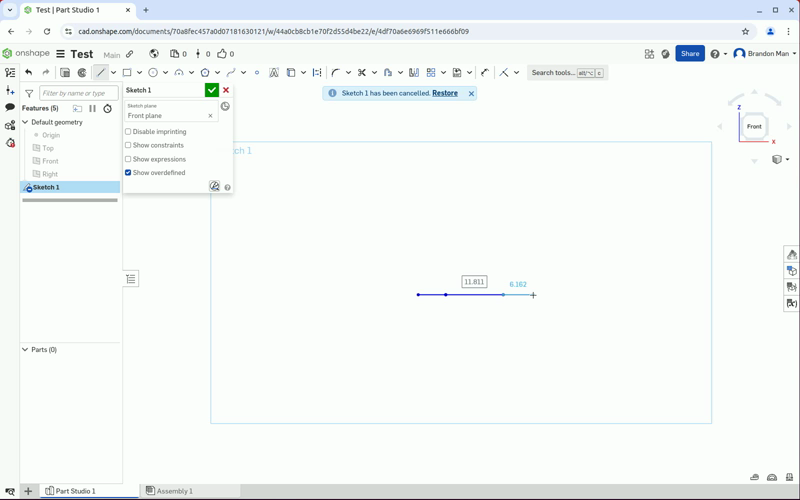
mouse_move(503, 271)
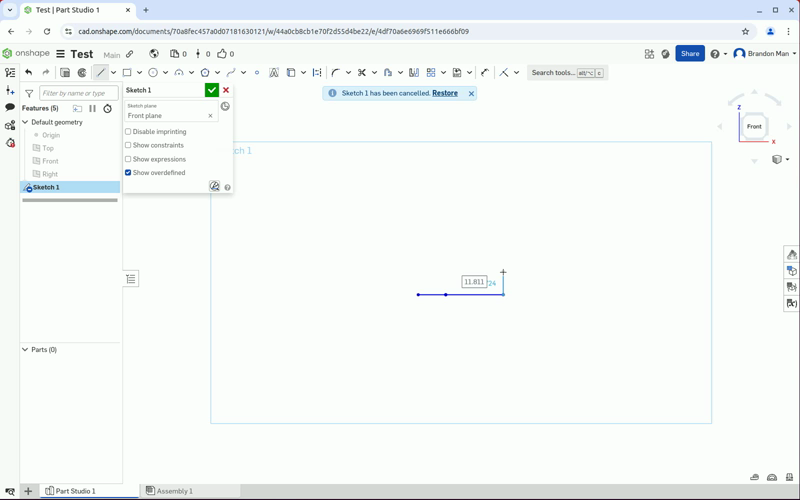
click(503, 271)
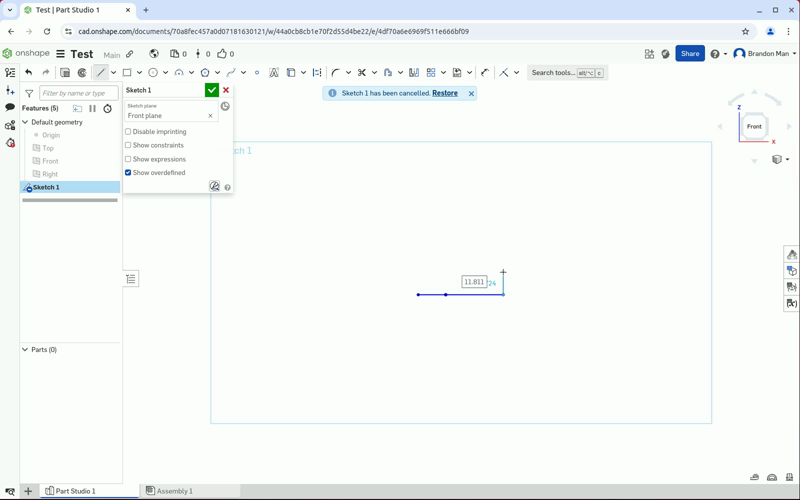
key_up(shift)
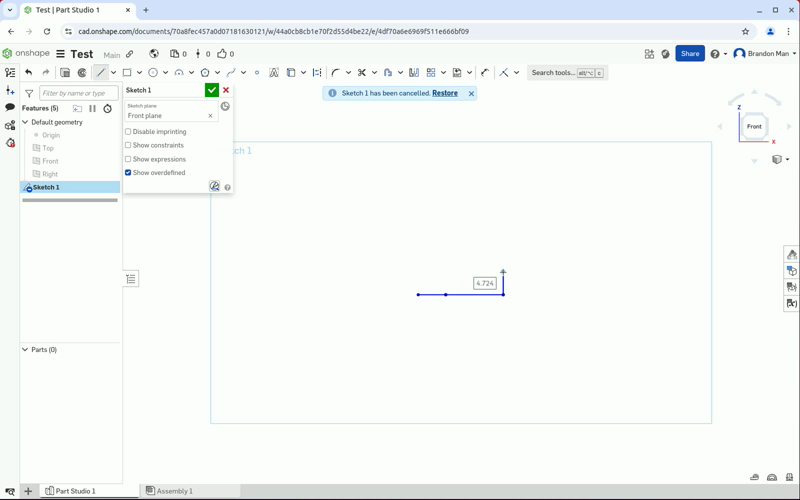
key_down(shift)
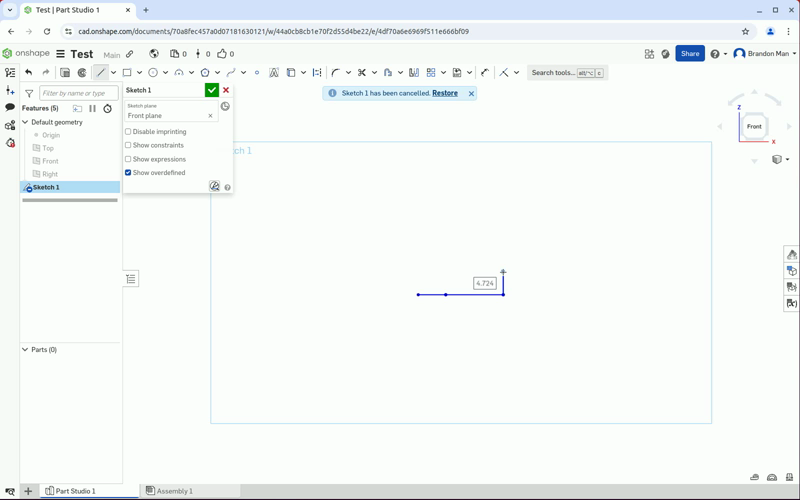
mouse_move(418, 271)
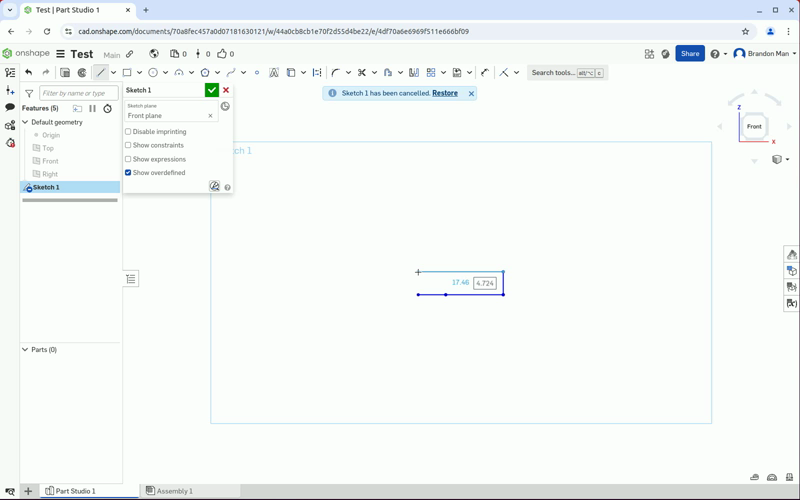
click(418, 271)
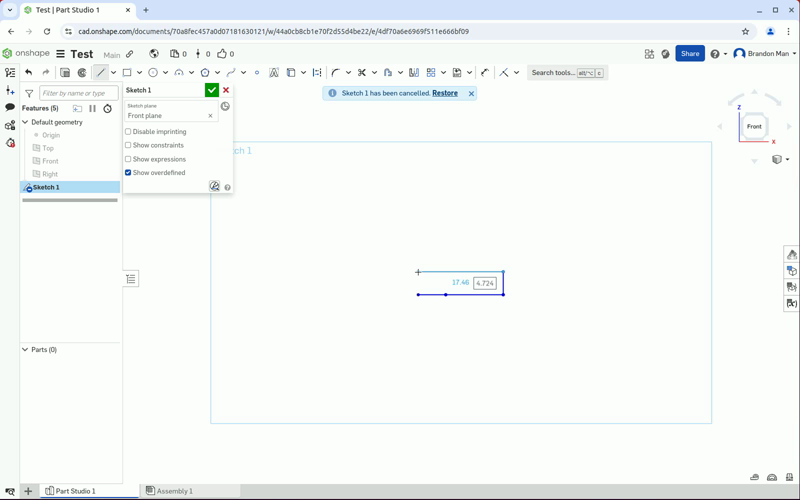
key_up(shift)
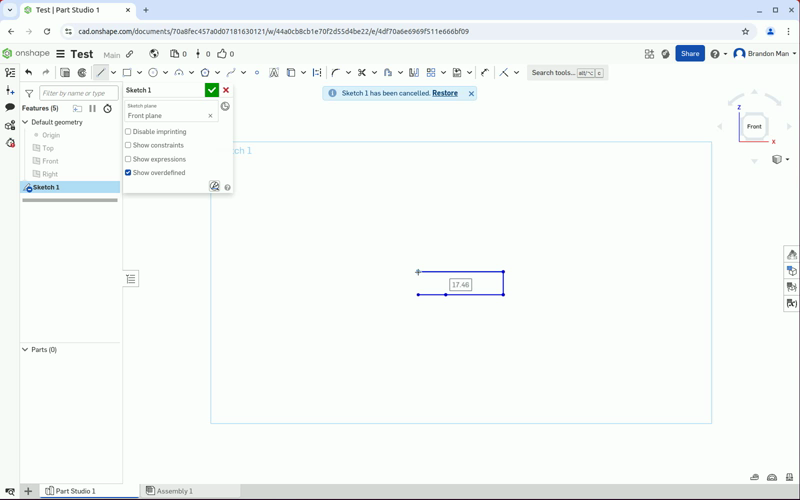
mouse_move(448, 271)
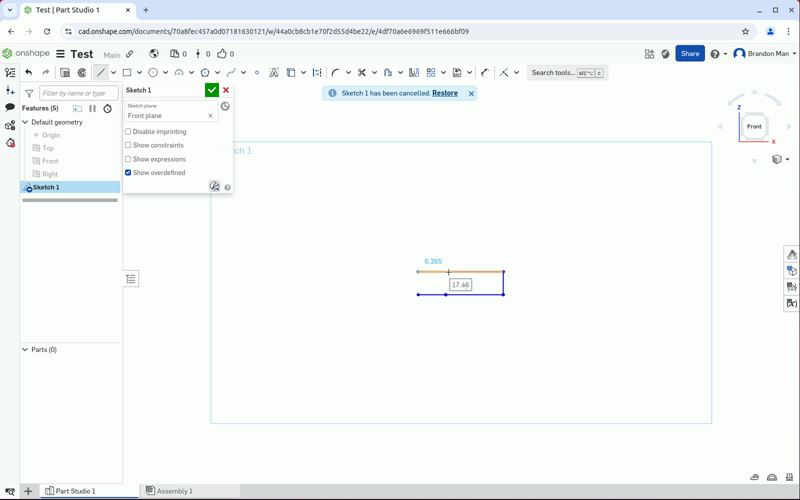
key_down(shift)
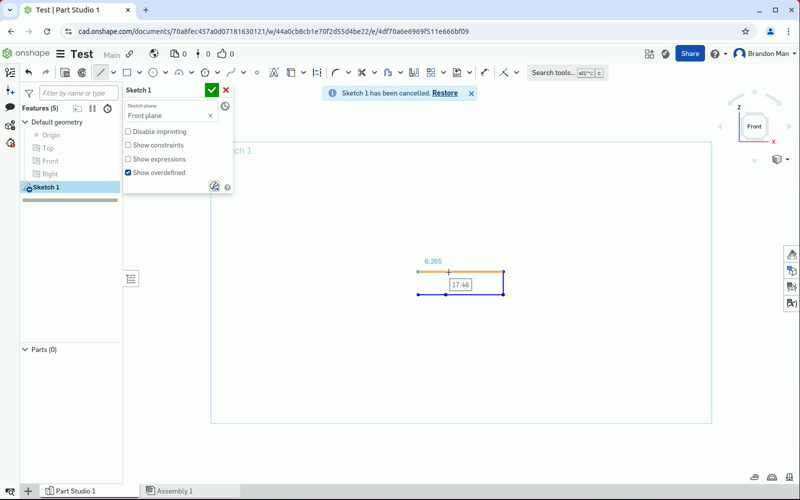
mouse_move(418, 294)
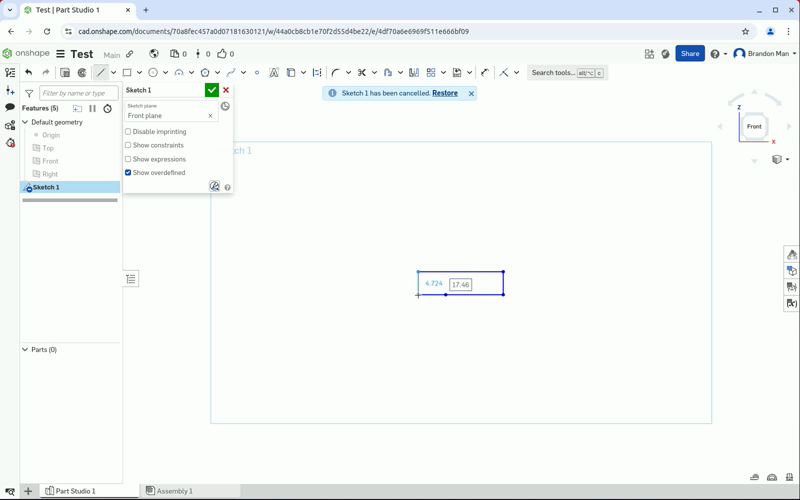
key_up(shift)
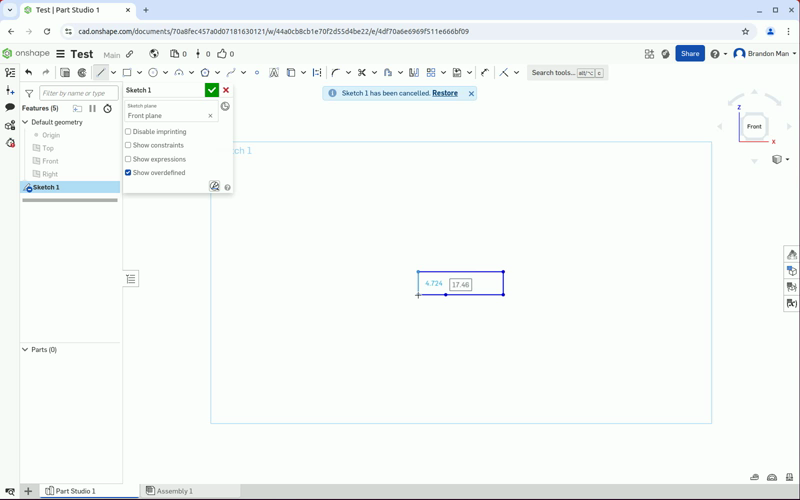
click(418, 294)
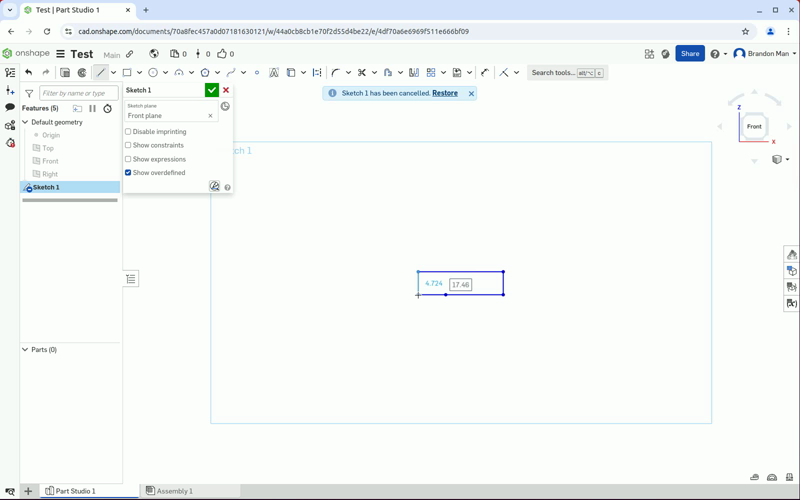
key(esc)
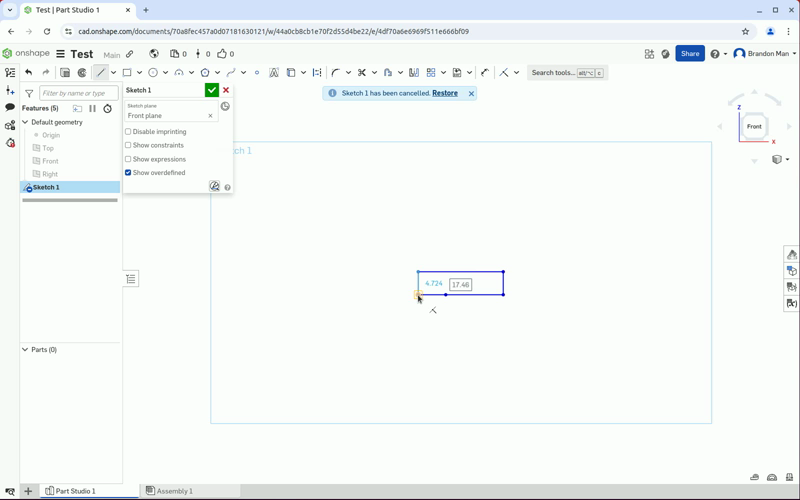
mouse_move(432, 283)
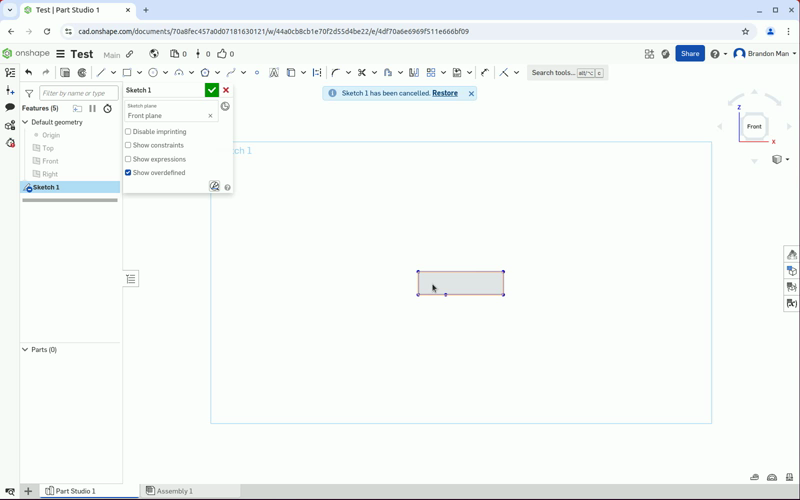
click(432, 283)
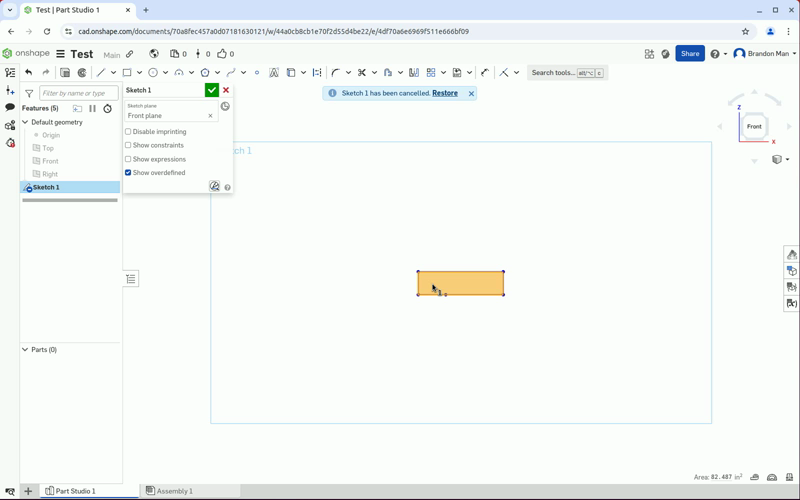
mouse_move(73, 352)
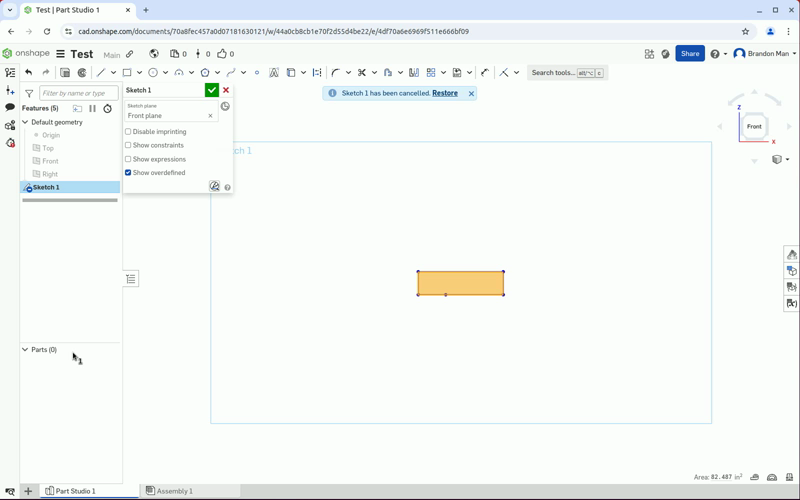
key(shift+y)
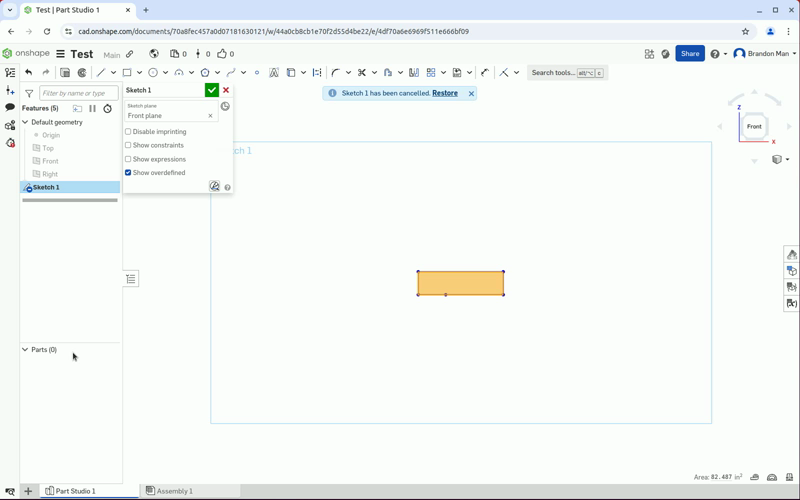
key(shift+e)
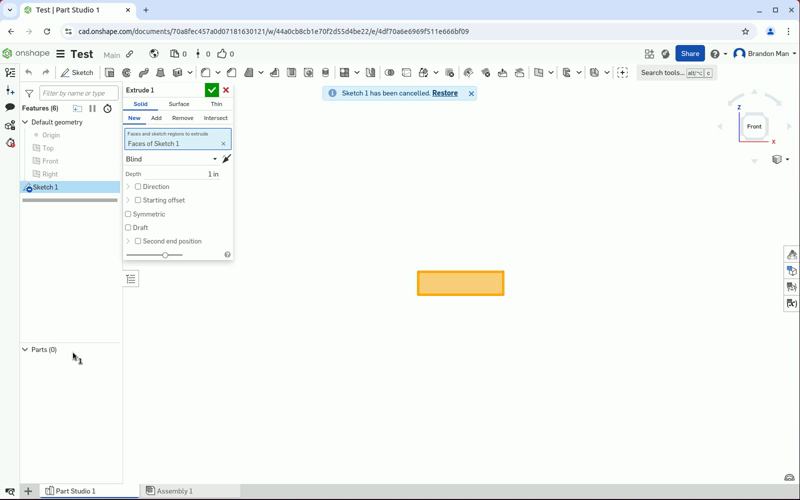
mouse_move(143, 106)
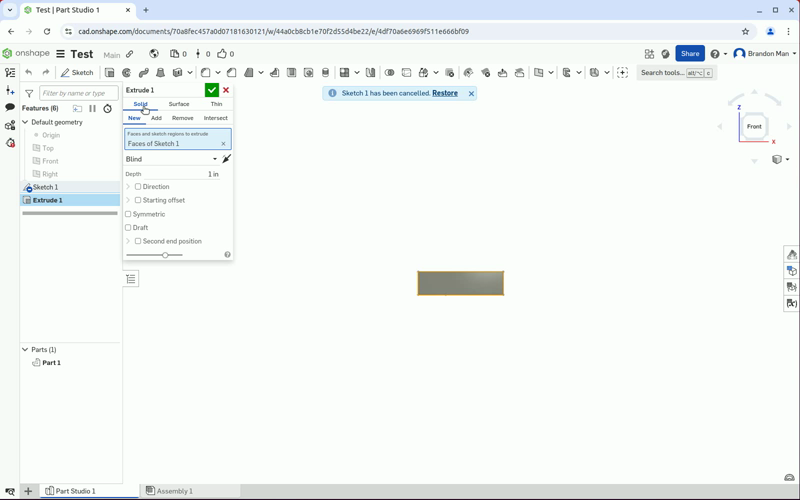
click(143, 106)
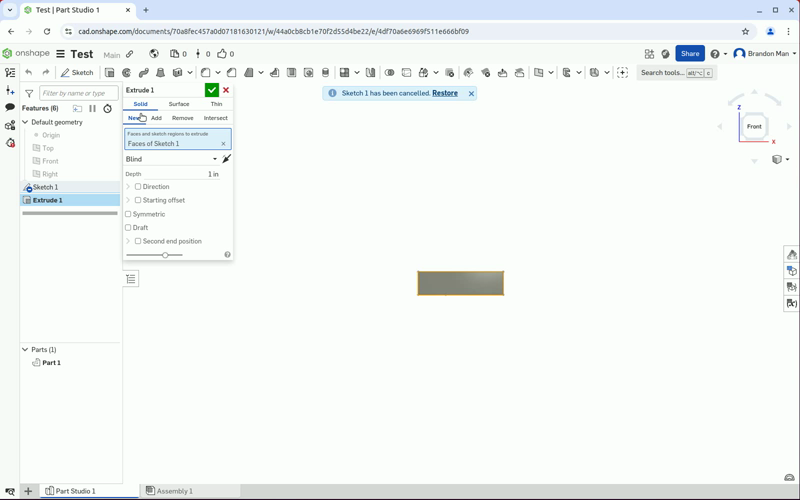
mouse_move(137, 120)
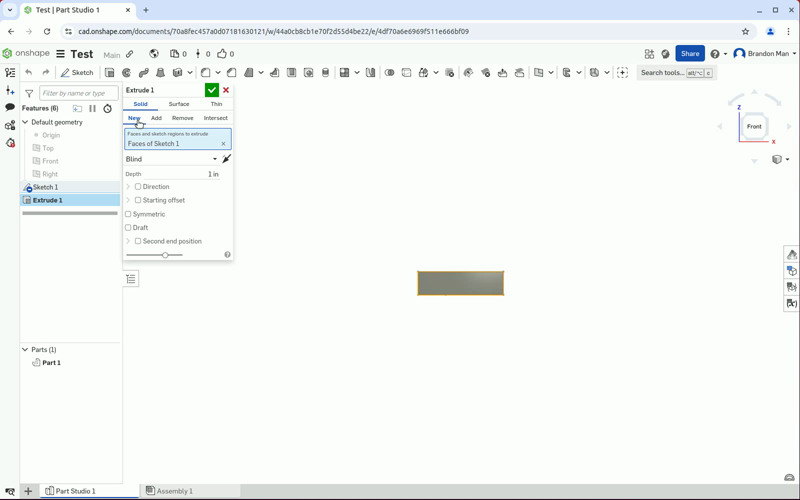
click(137, 120)
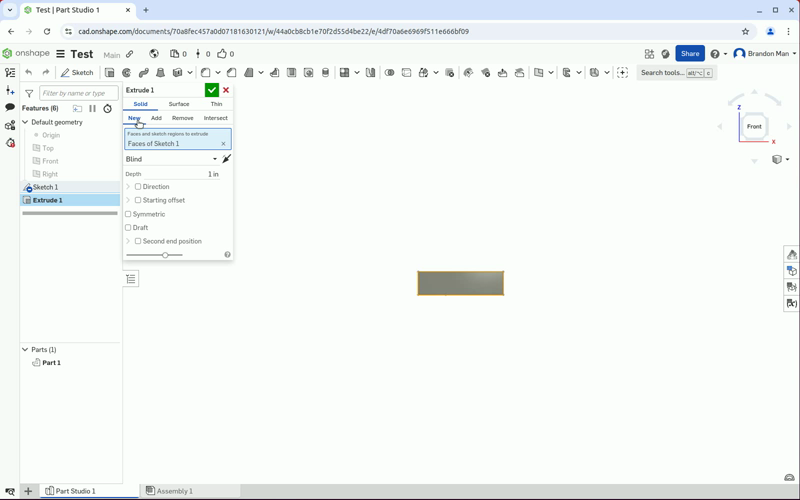
key(tab, 4)
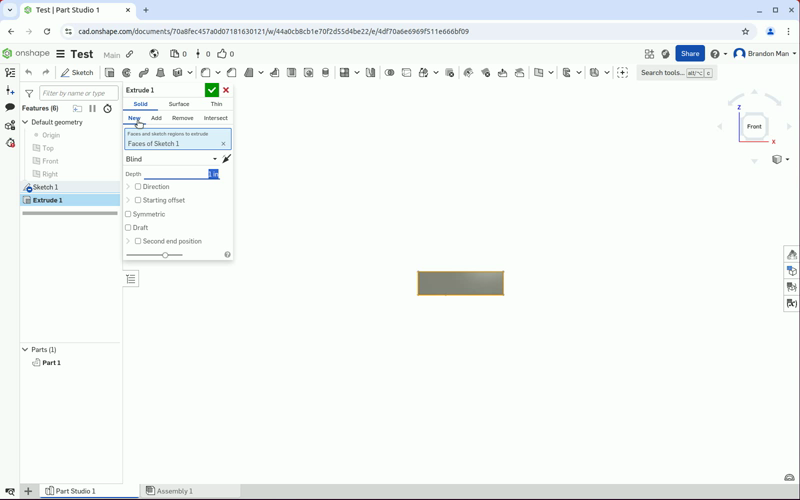
text(16.85)
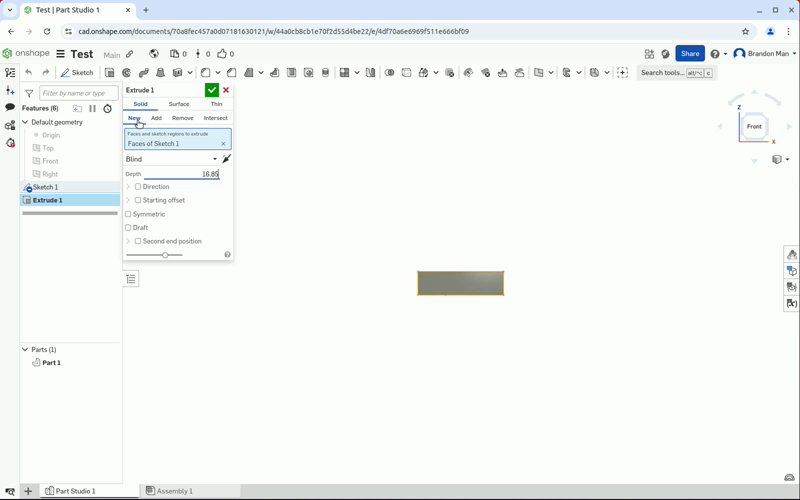
key(enter)
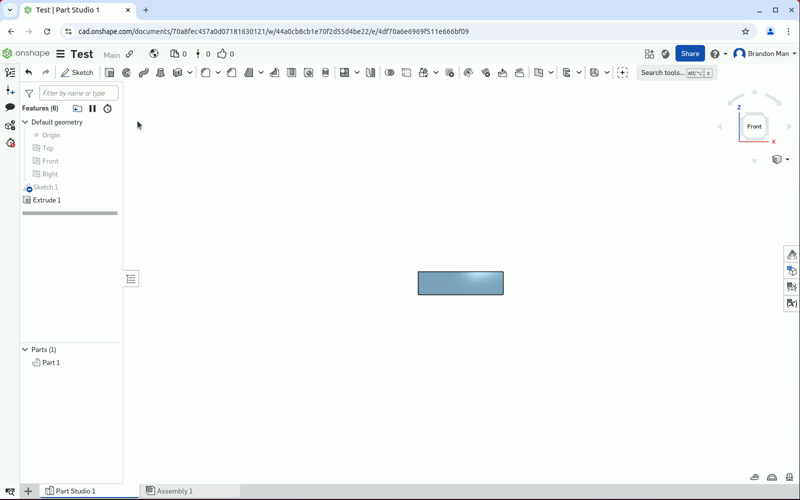
key(shift+h)
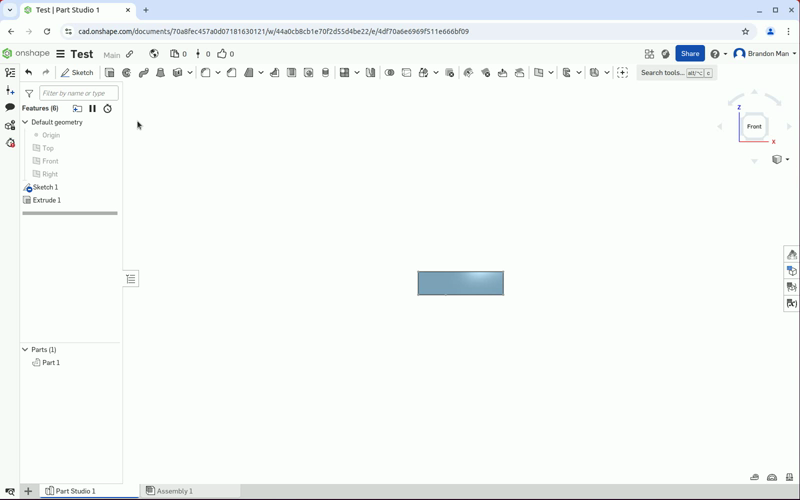
key(shift+h)
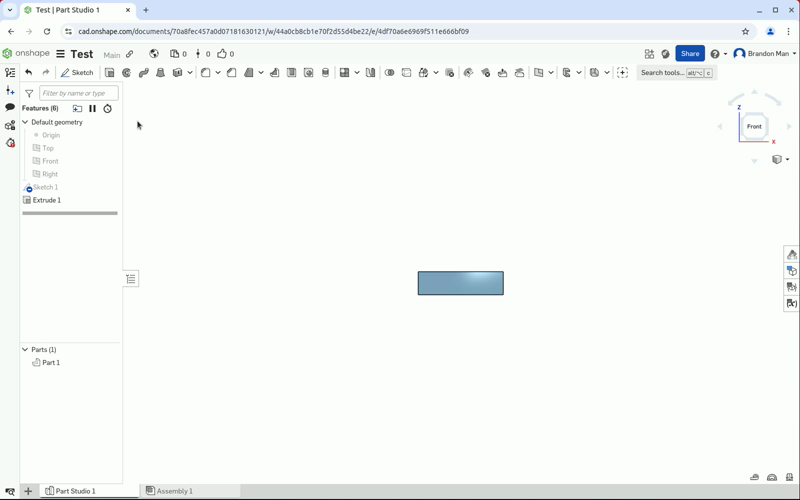
mouse_move(73, 189)
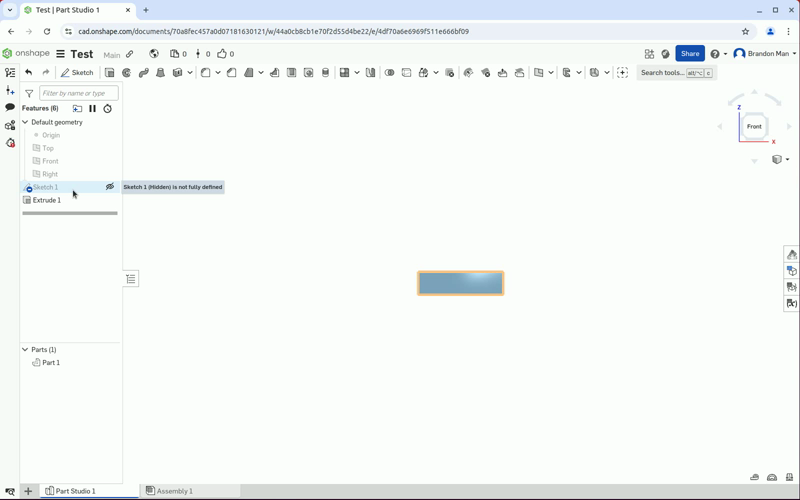
click(73, 189)
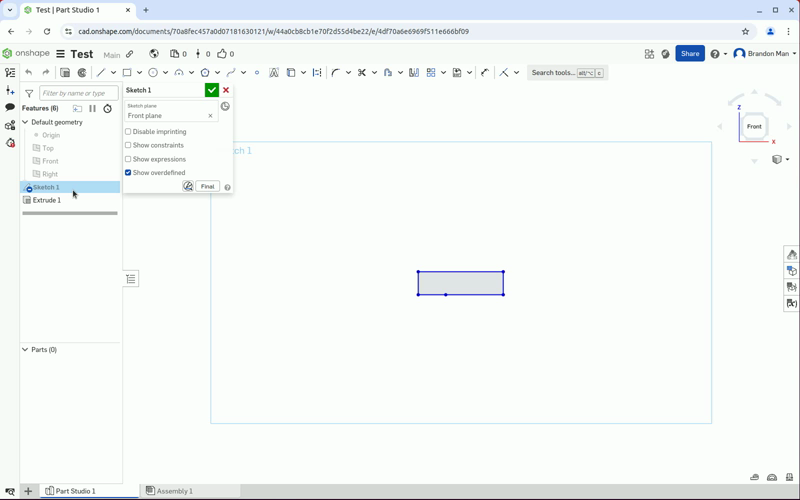
mouse_move(229, 92)
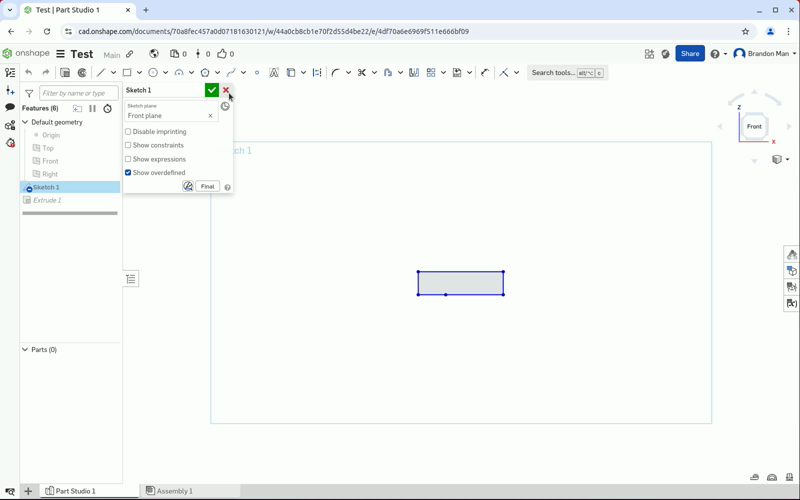
click(229, 92)
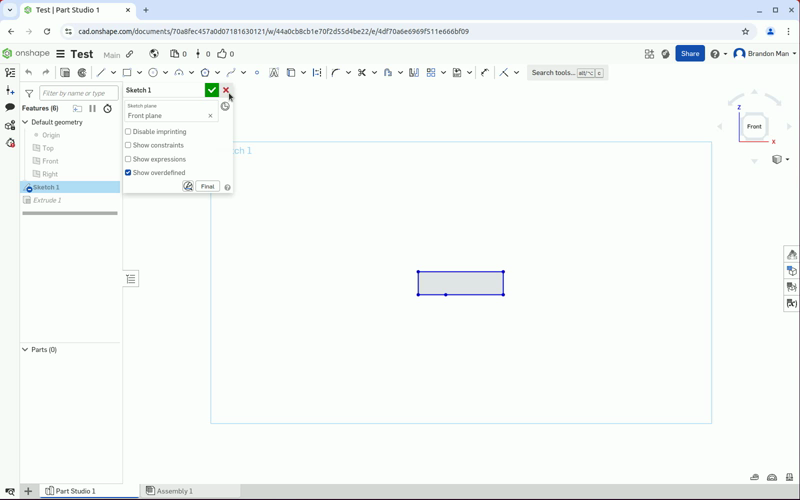
key(shift+s)
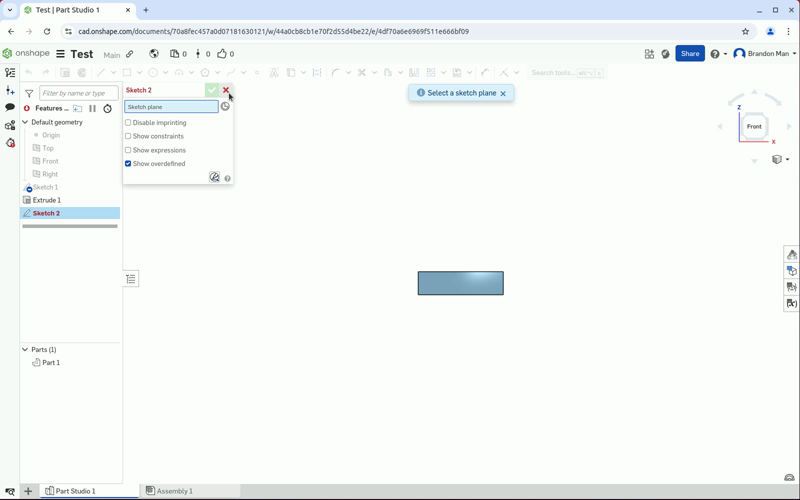
mouse_move(73, 163)
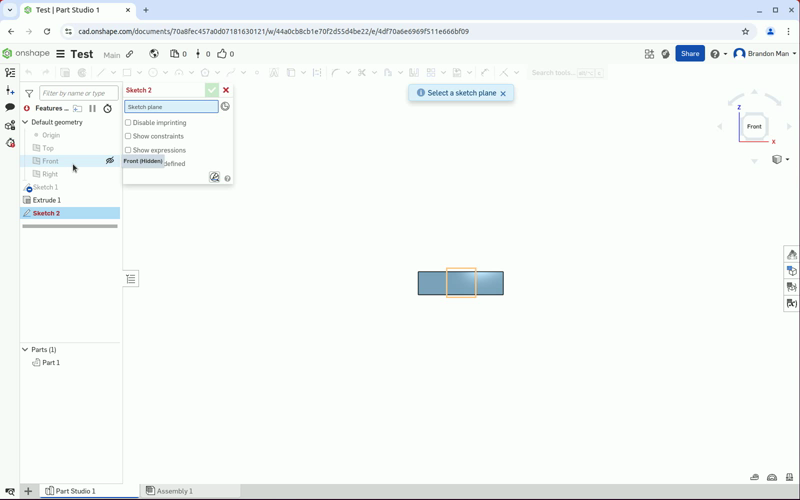
click(73, 163)
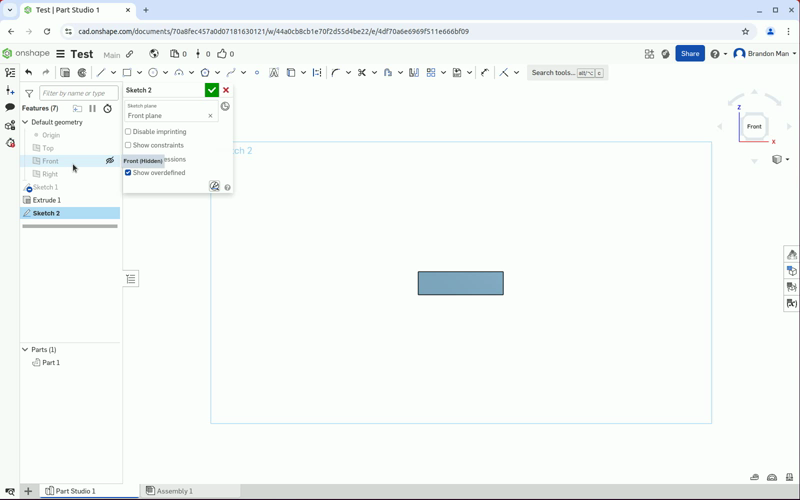
mouse_move(73, 352)
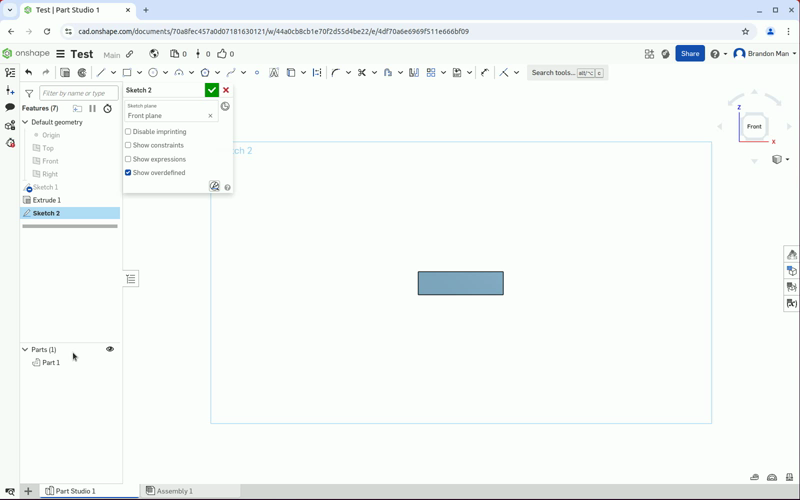
key(y)
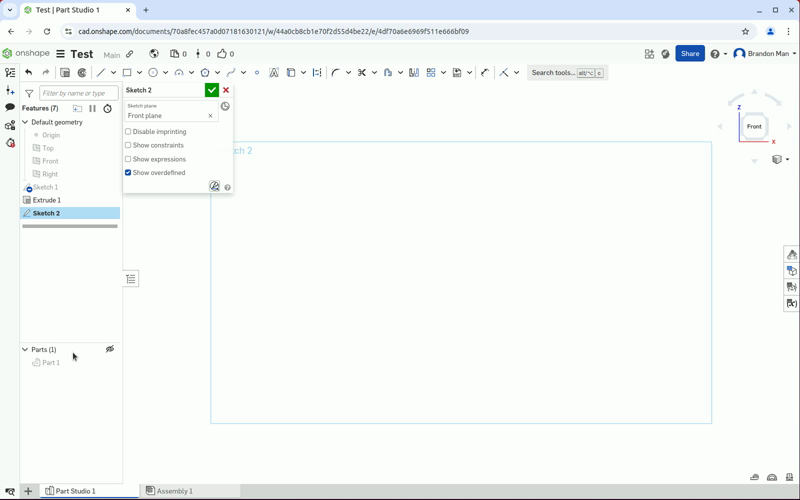
key(l)
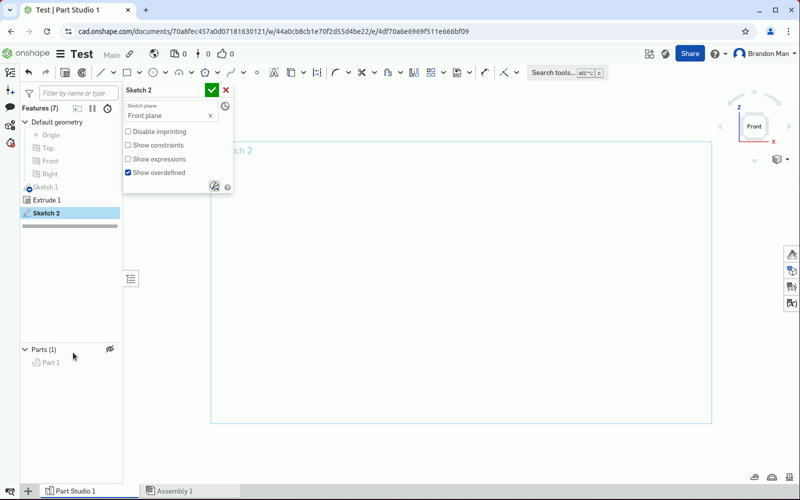
key_down(shift)
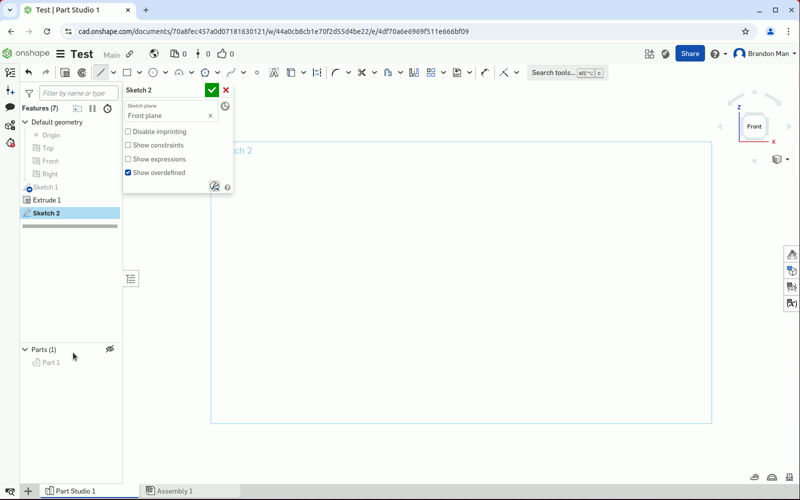
mouse_move(502, 260)
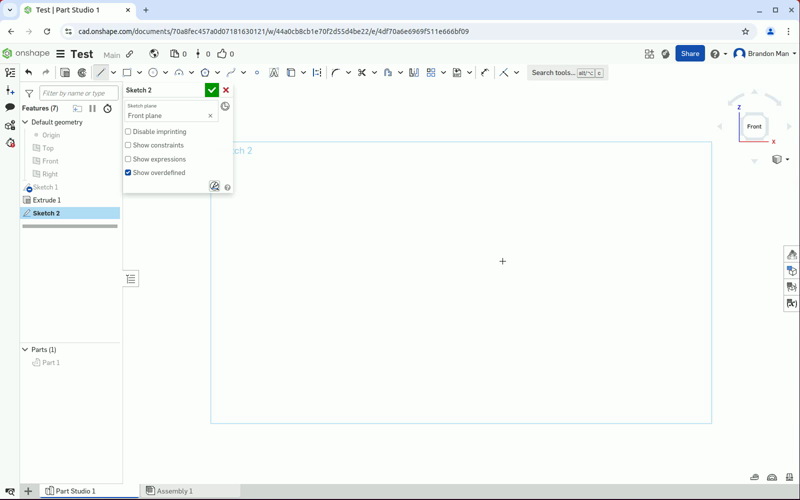
click(502, 260)
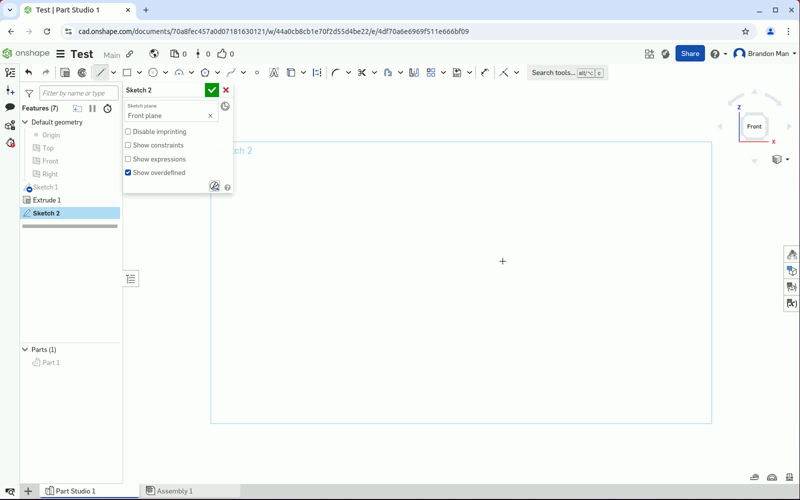
key_up(shift)
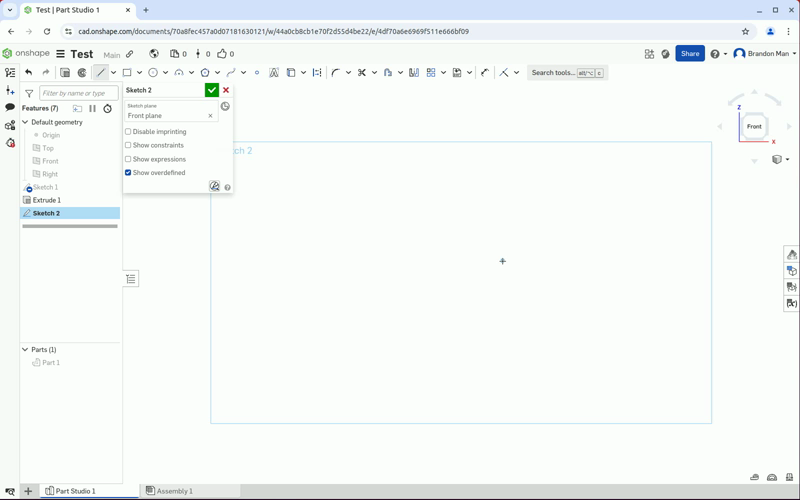
key_down(shift)
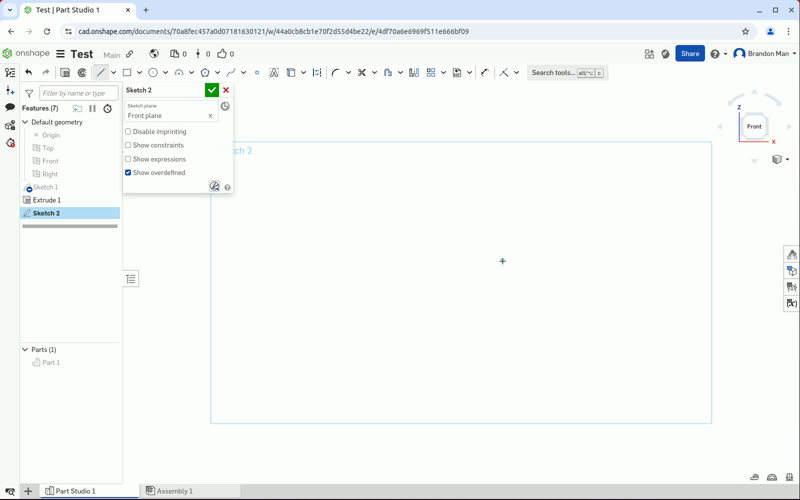
mouse_move(573, 260)
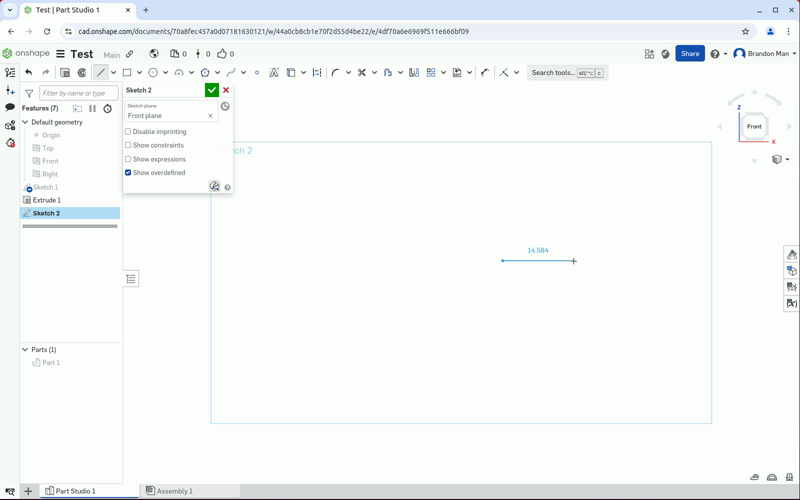
click(573, 260)
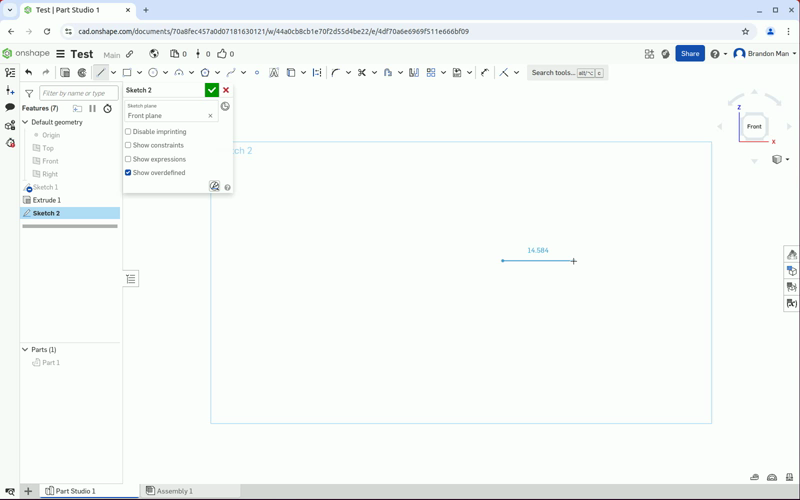
key_up(shift)
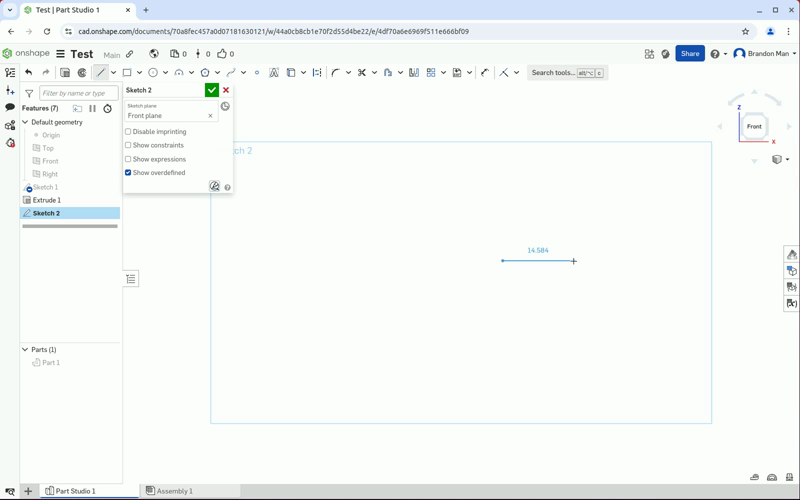
key_down(shift)
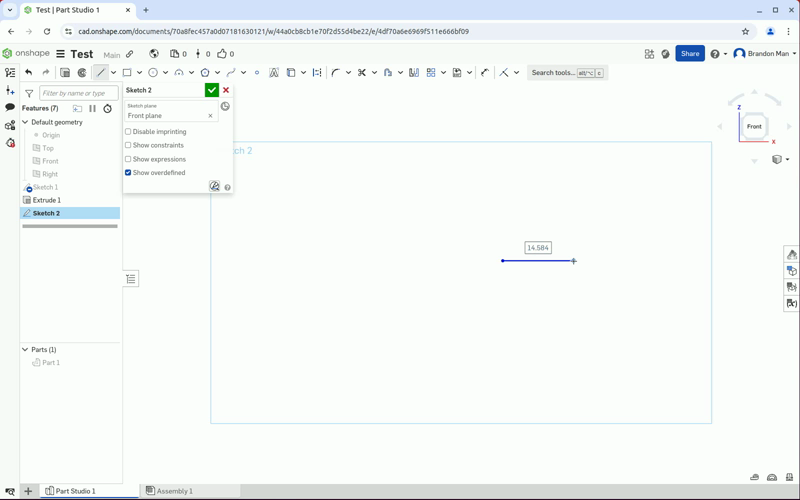
mouse_move(502, 231)
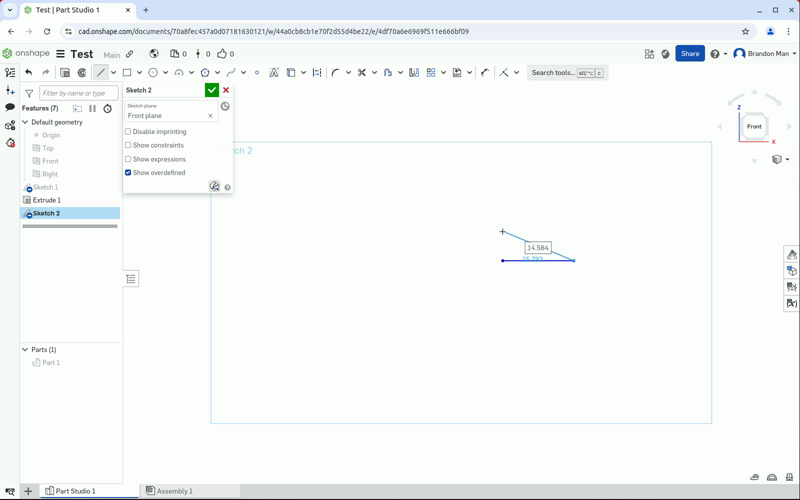
click(502, 231)
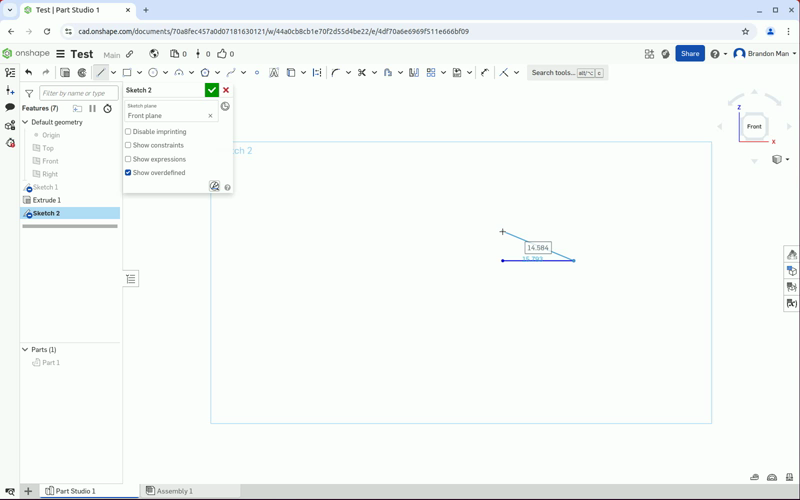
key_up(shift)
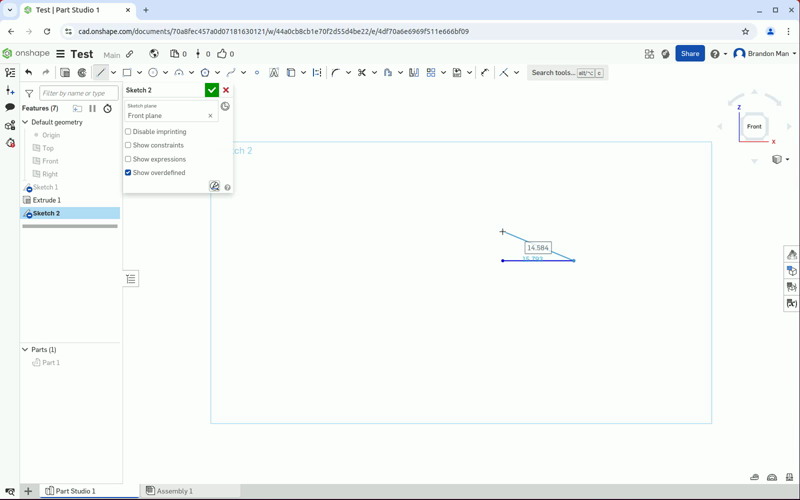
key_down(shift)
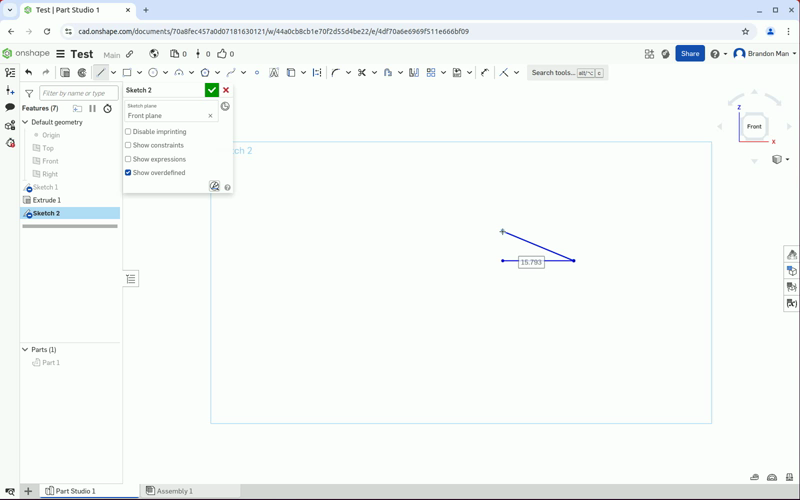
mouse_move(532, 231)
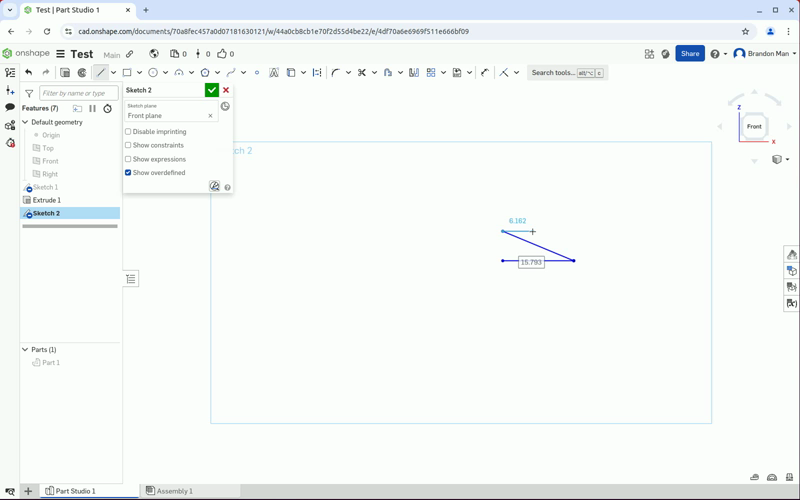
mouse_move(502, 234)
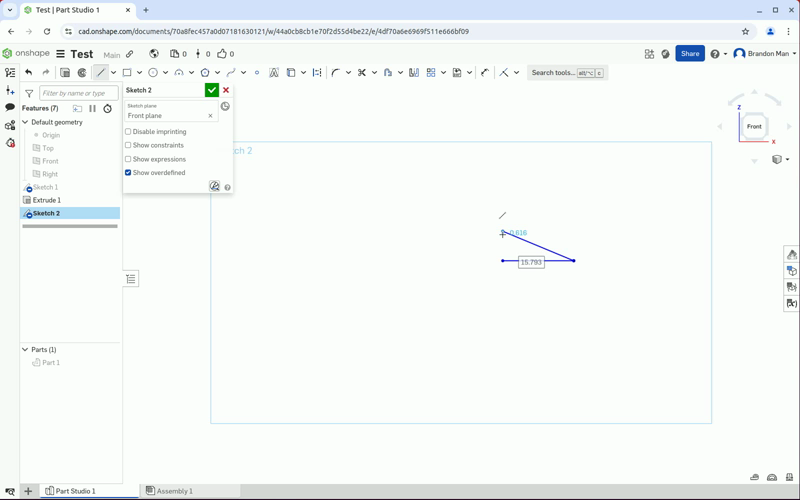
scroll(6)
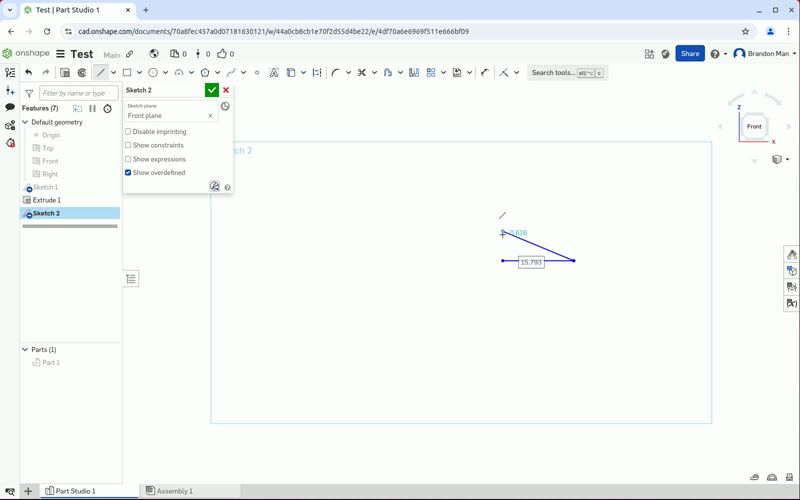
scroll(6)
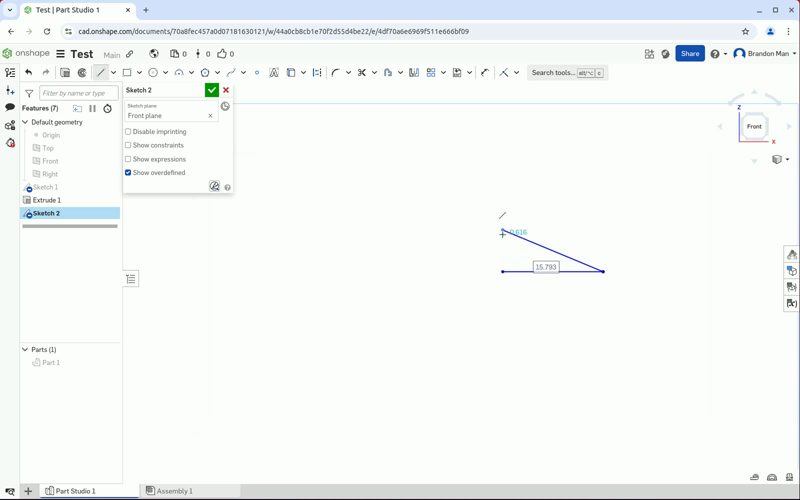
scroll(6)
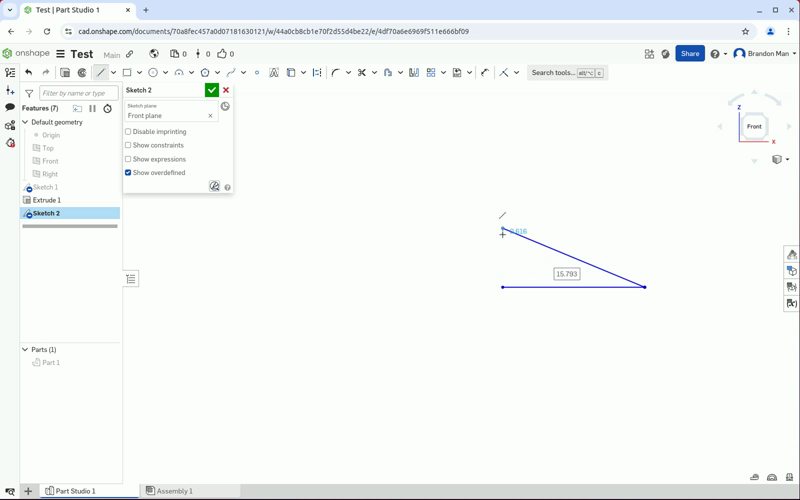
scroll(6)
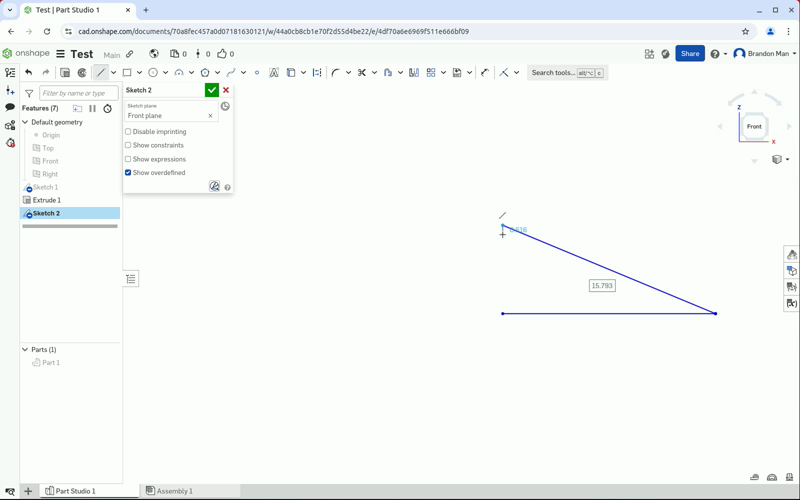
scroll(6)
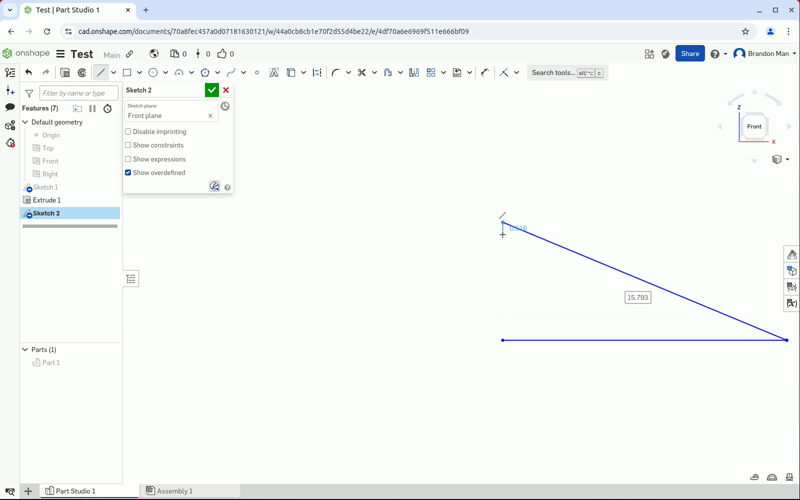
scroll(6)
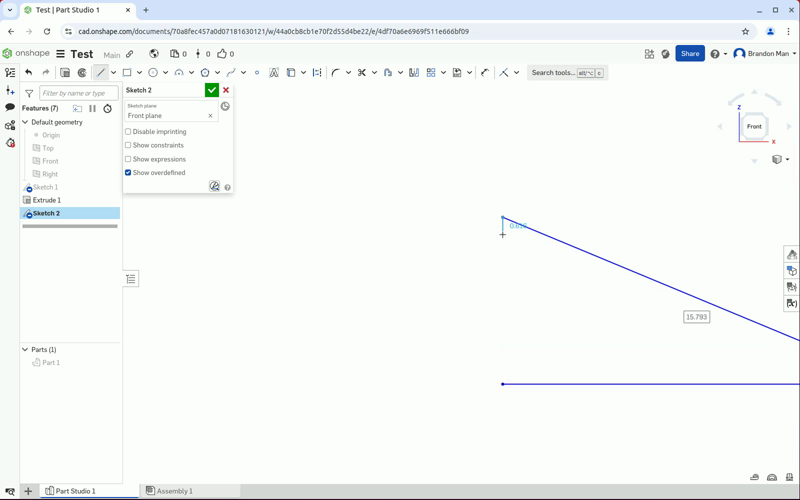
scroll(6)
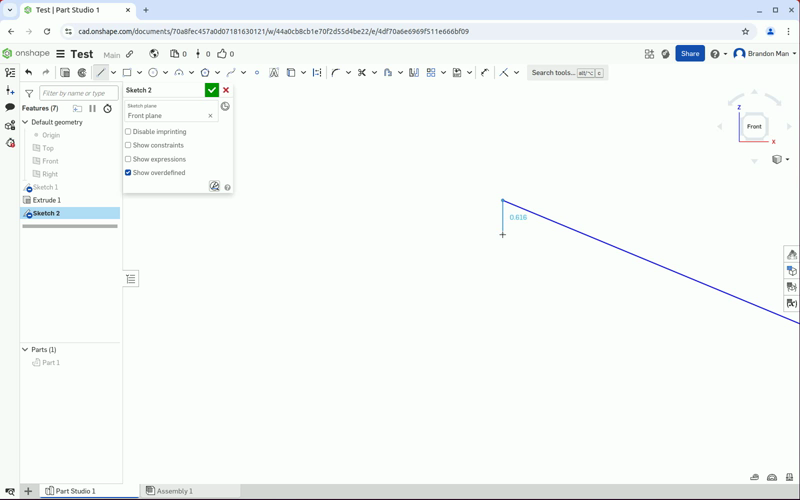
click(502, 234)
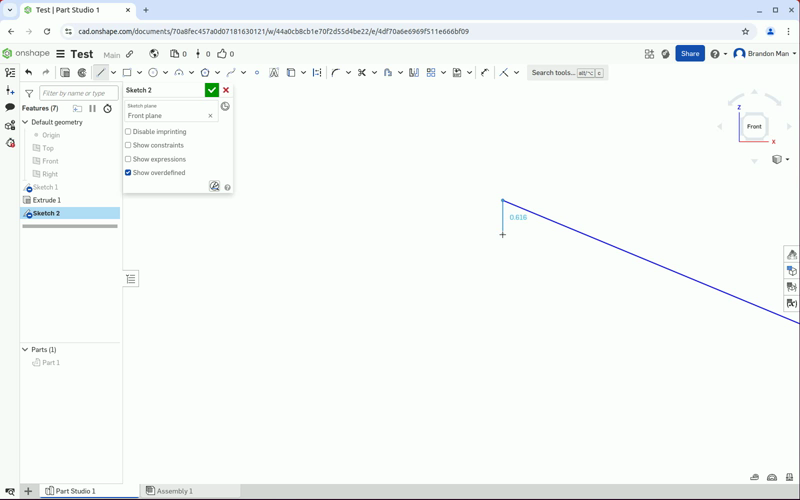
scroll(-6)
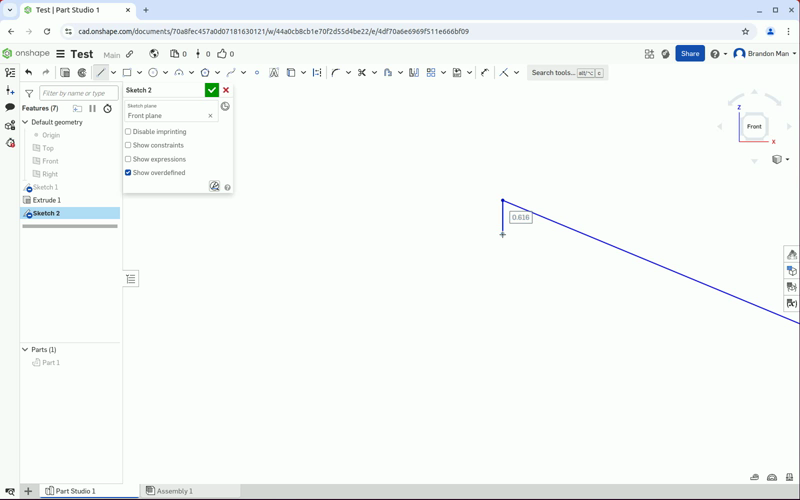
scroll(-6)
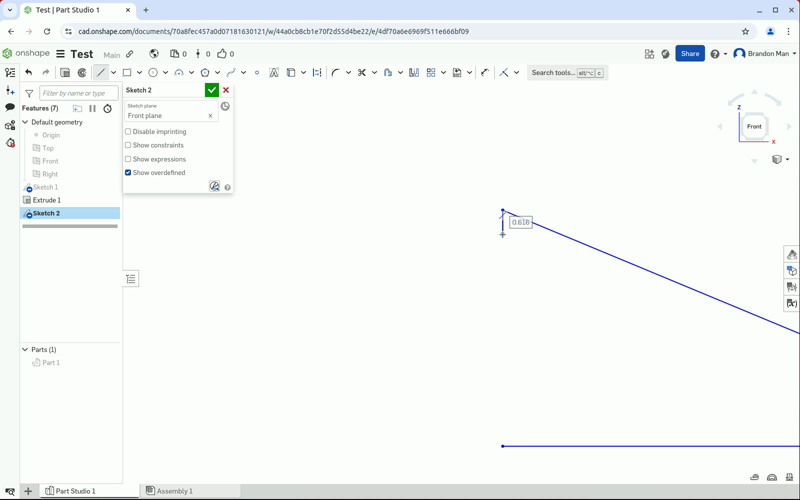
scroll(-6)
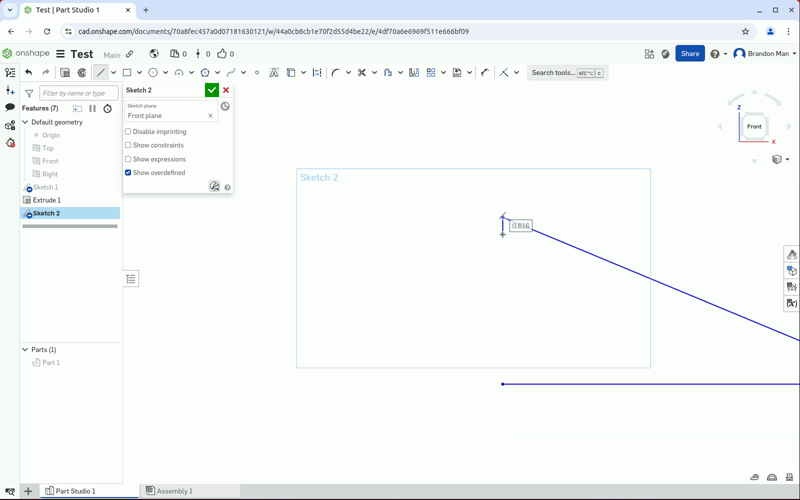
scroll(-6)
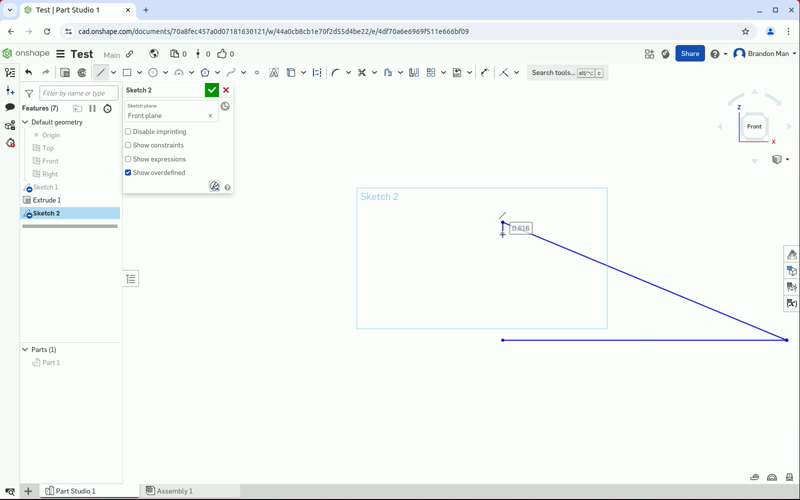
scroll(-6)
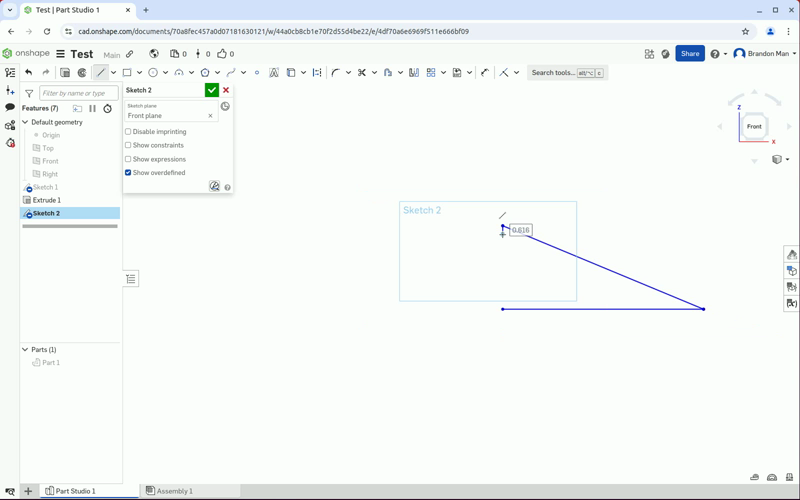
scroll(-6)
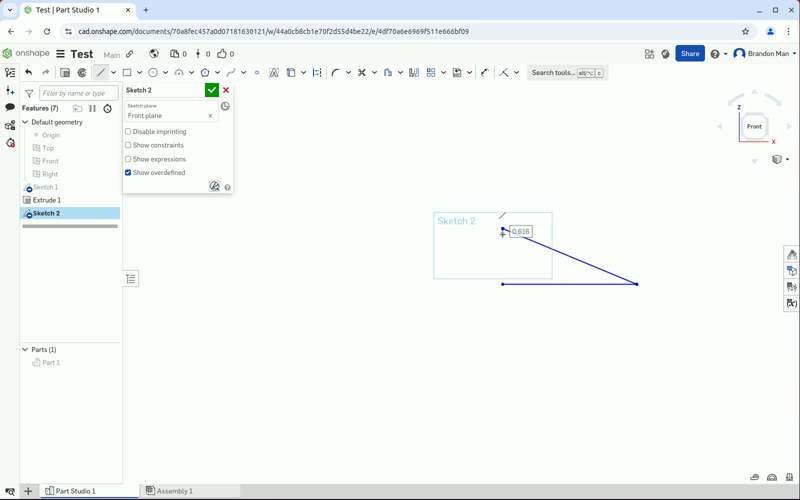
scroll(-6)
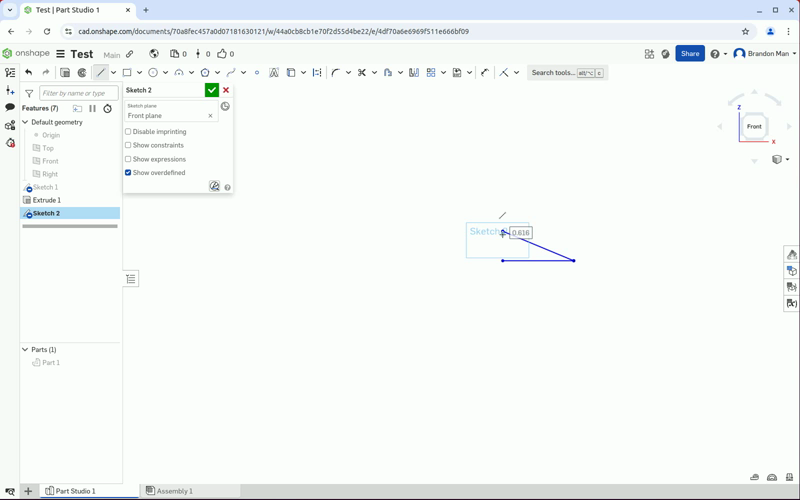
key_up(shift)
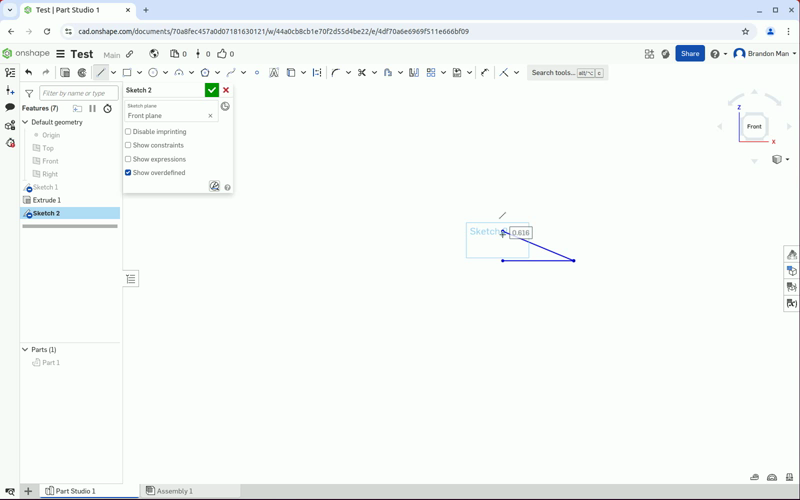
mouse_move(532, 234)
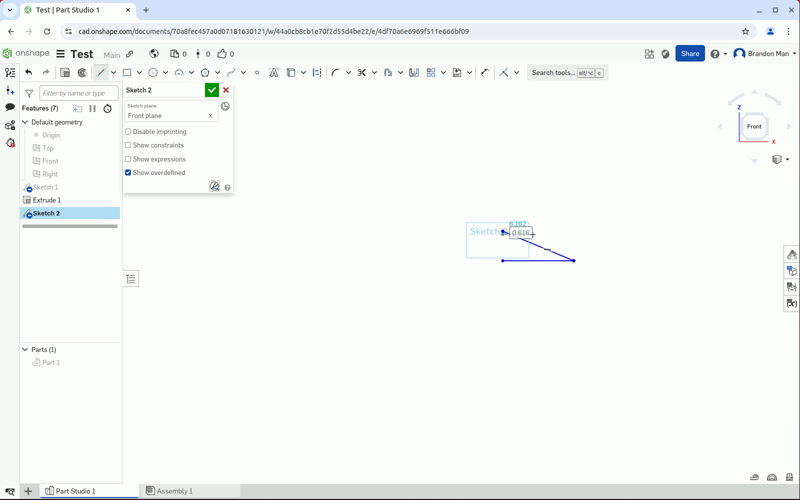
key_down(shift)
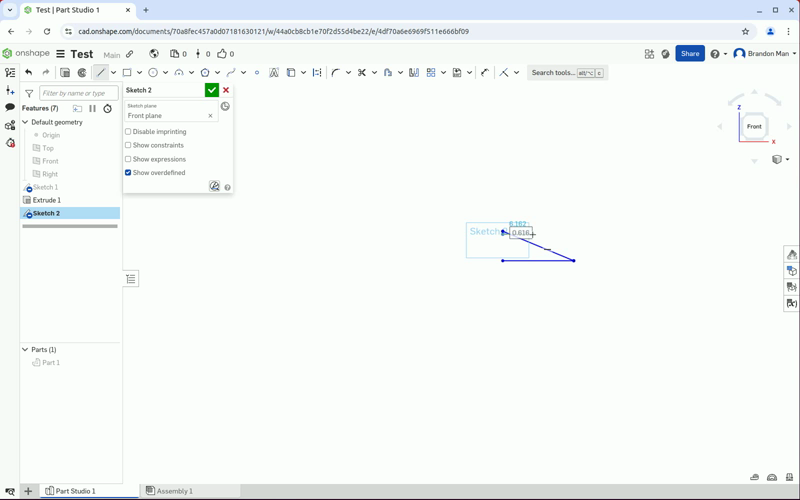
mouse_move(502, 260)
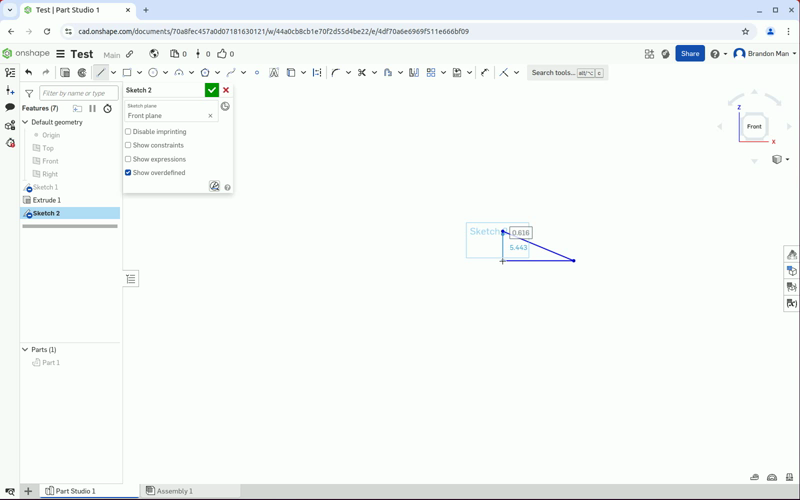
key_up(shift)
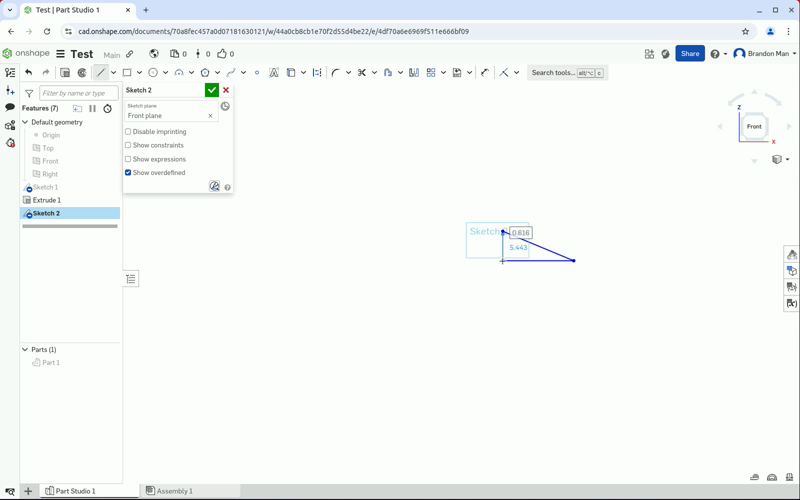
click(502, 260)
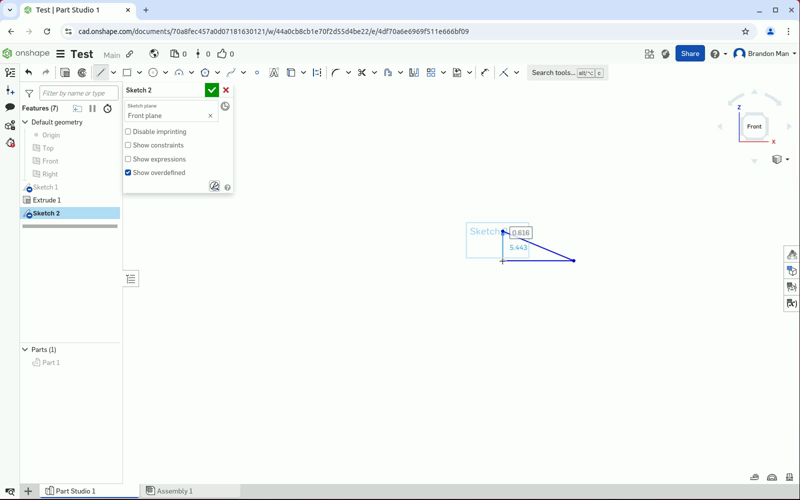
key(esc)
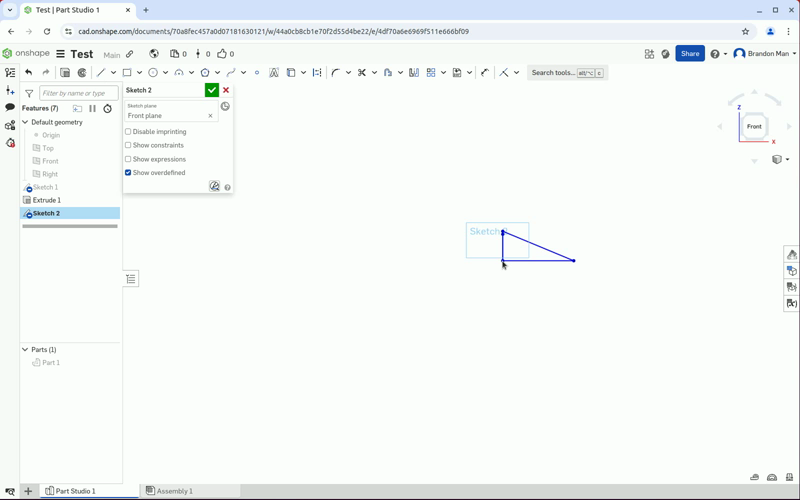
mouse_move(509, 235)
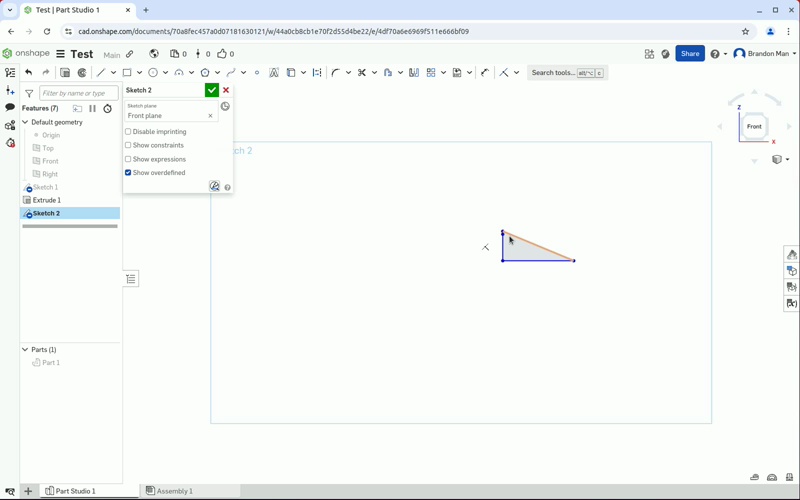
scroll(6)
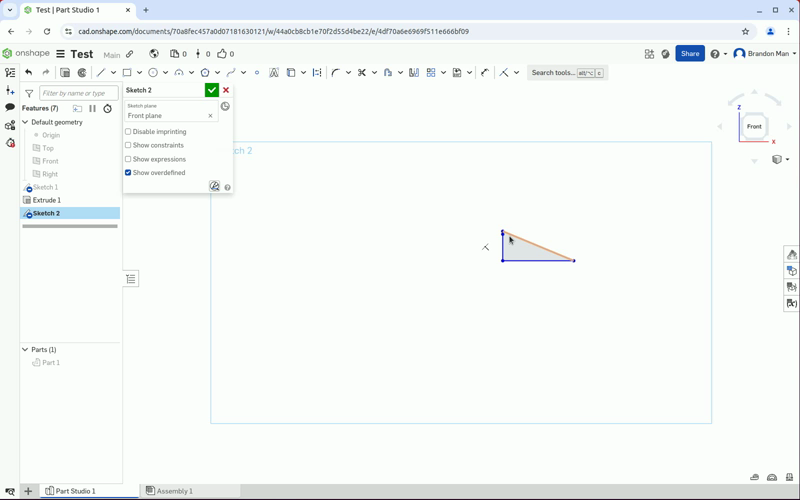
scroll(6)
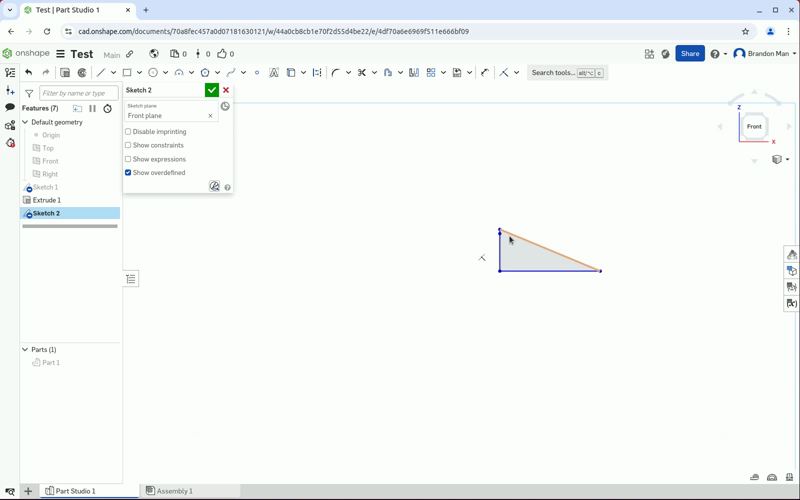
scroll(6)
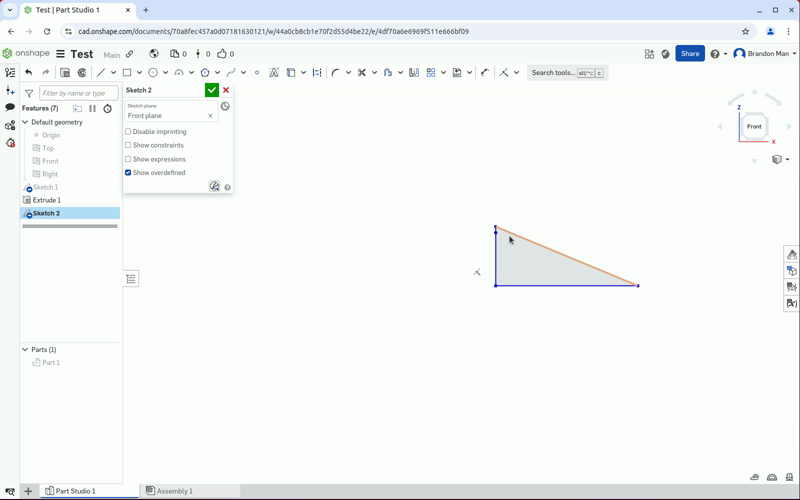
scroll(6)
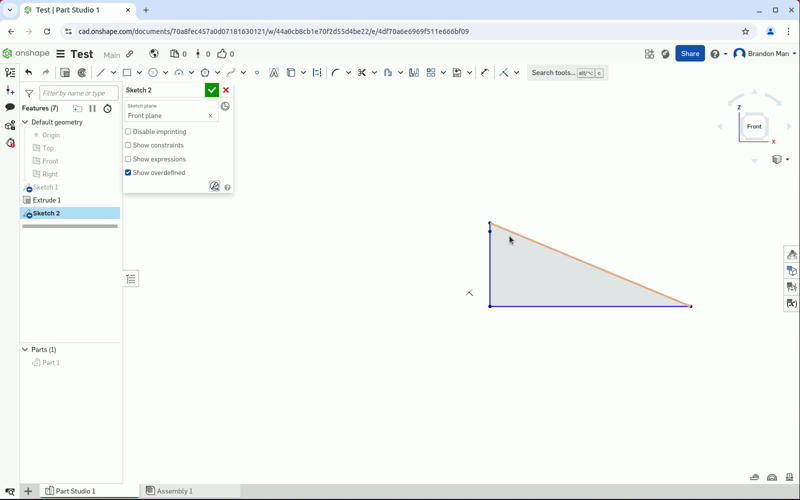
scroll(6)
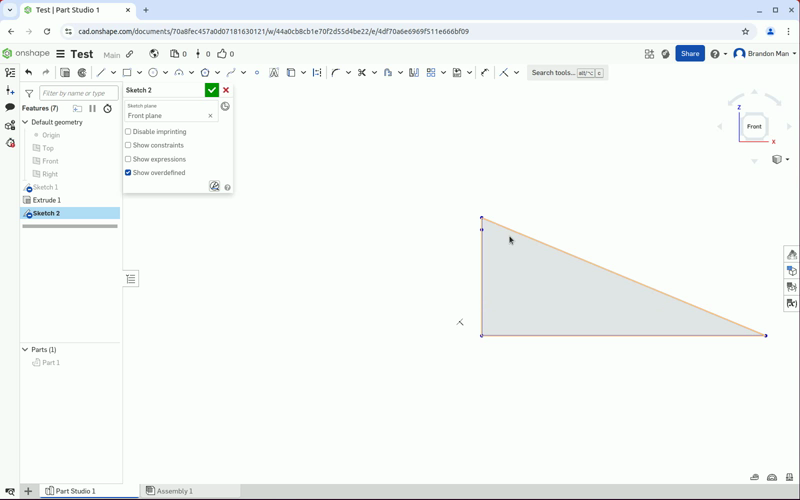
scroll(6)
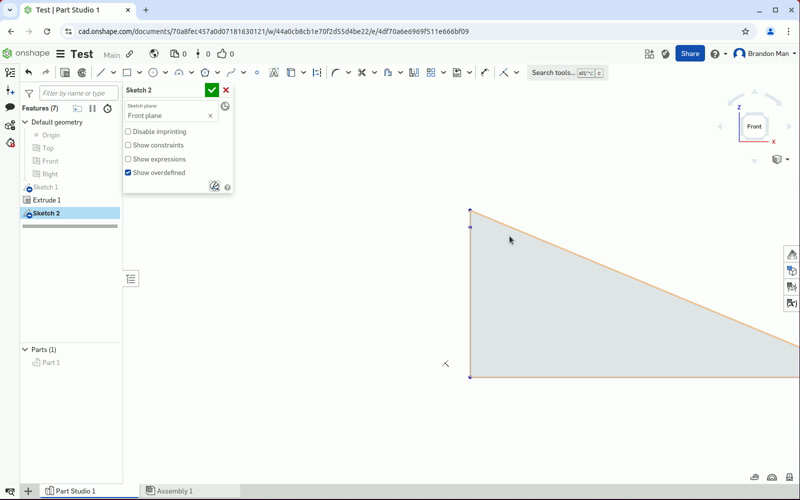
scroll(6)
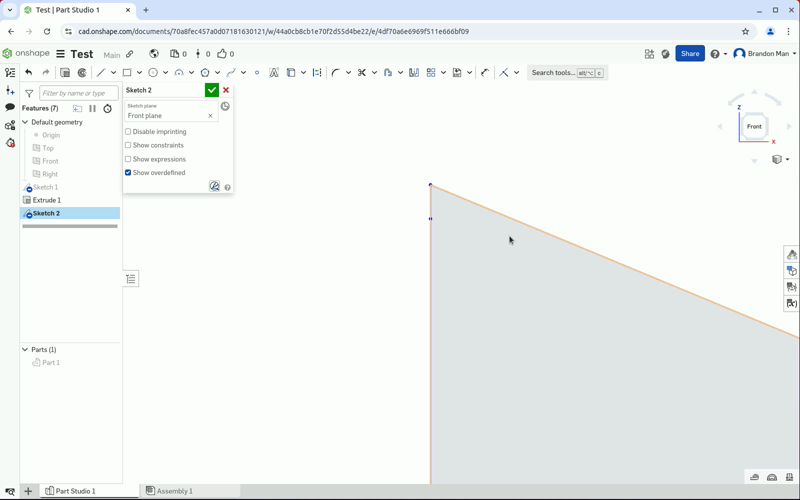
click(509, 235)
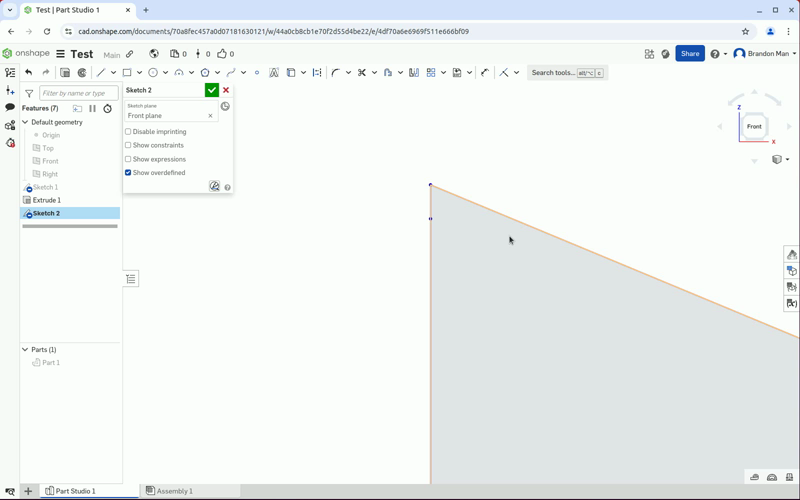
scroll(-6)
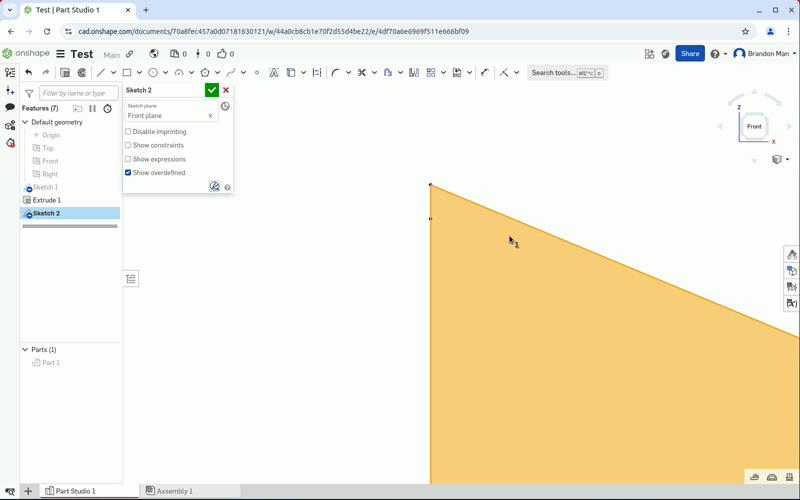
scroll(-6)
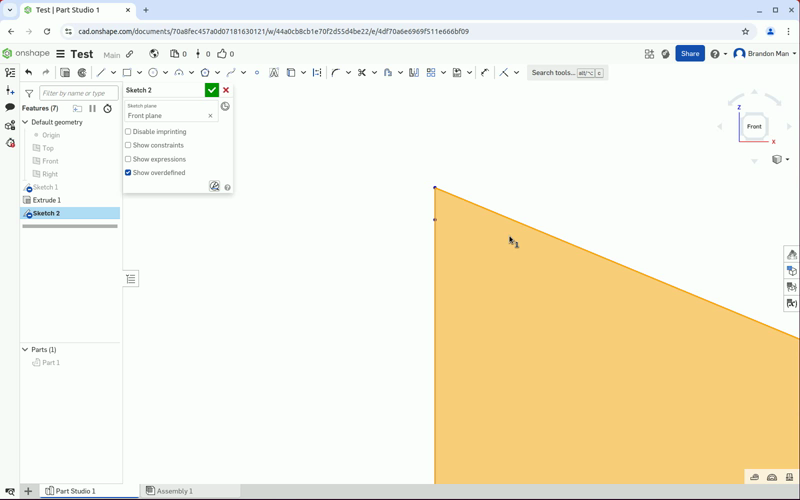
scroll(-6)
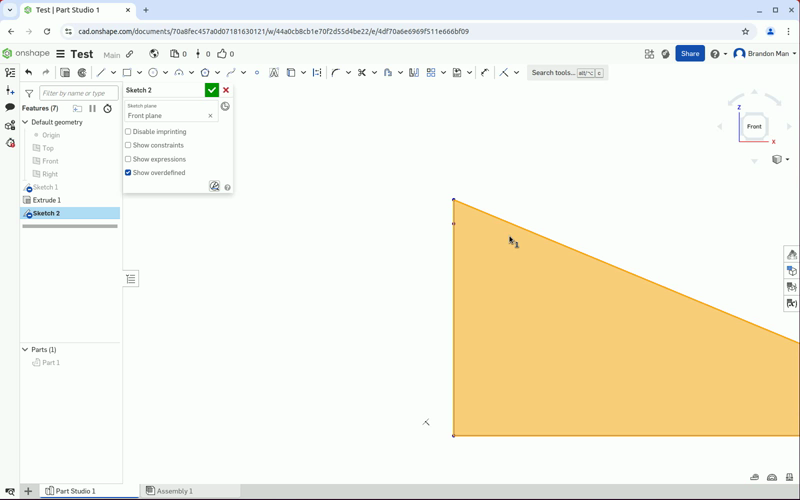
scroll(-6)
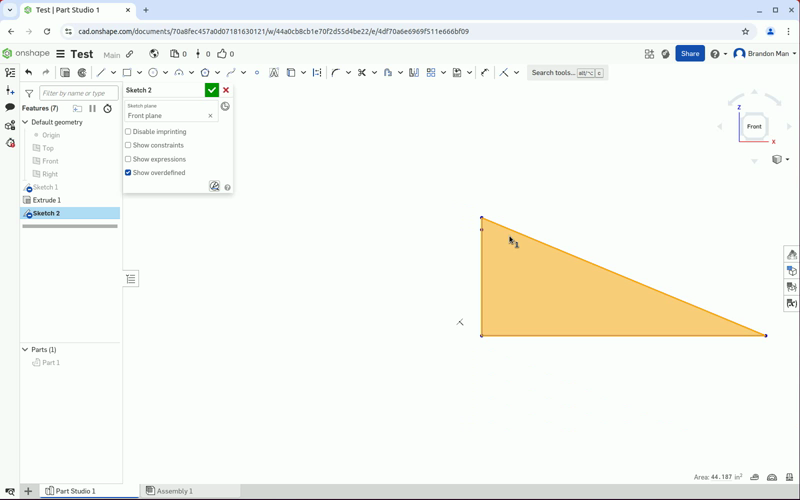
scroll(-6)
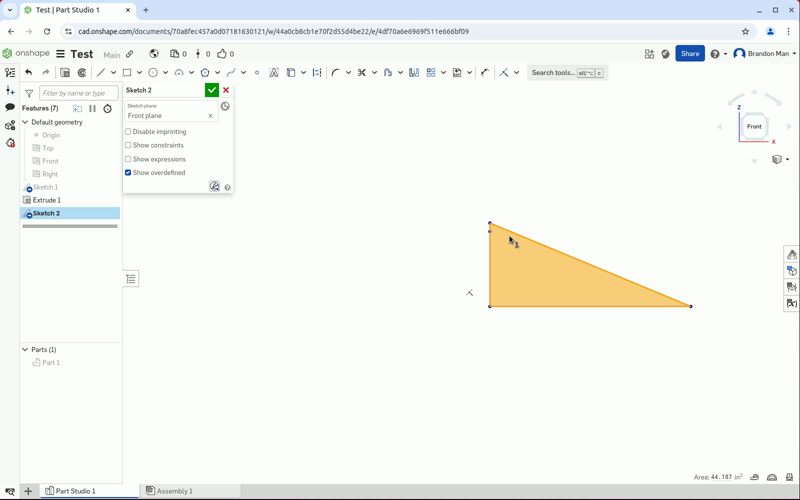
scroll(-6)
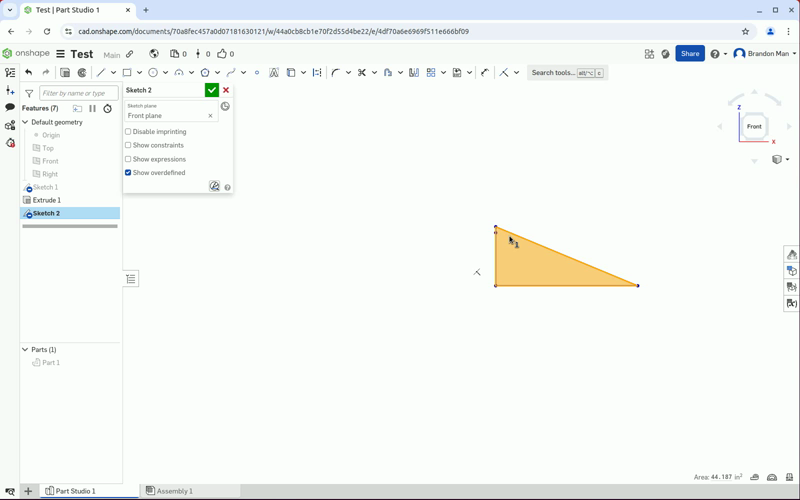
scroll(-6)
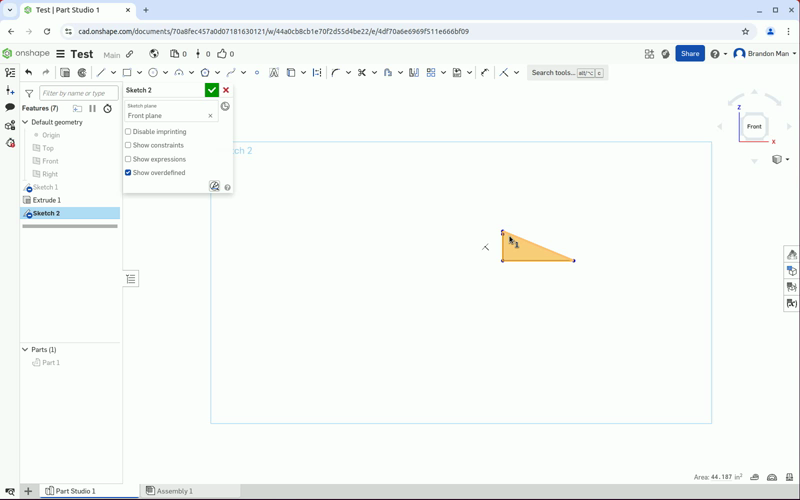
mouse_move(73, 352)
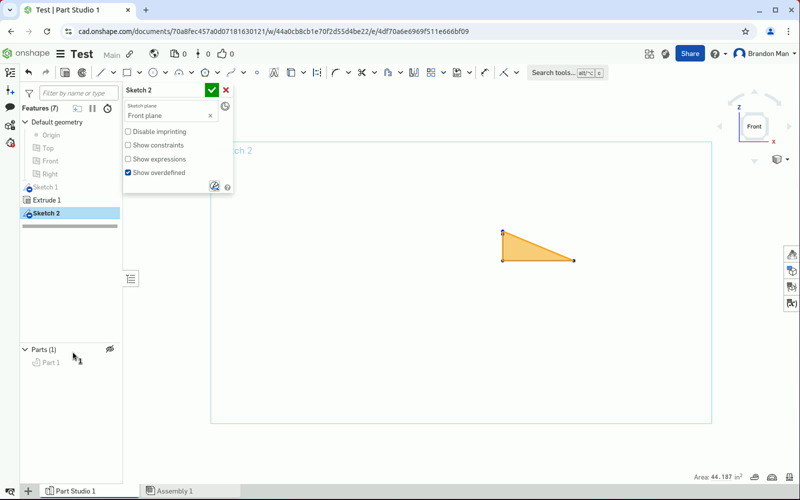
key(shift+y)
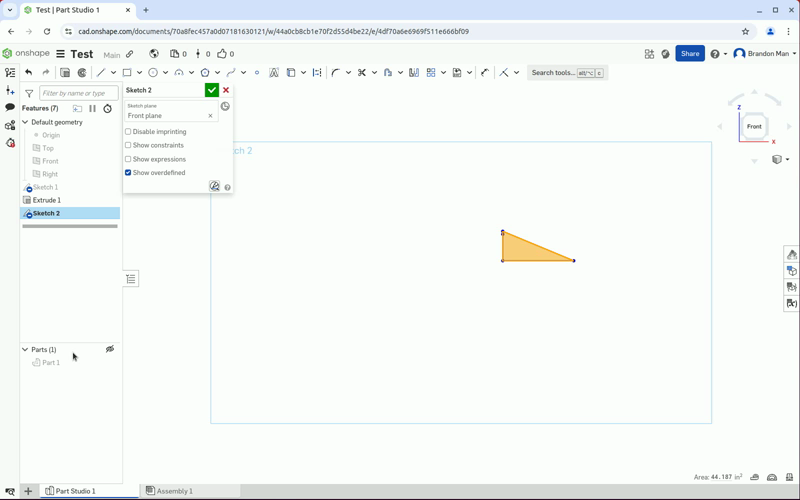
key(shift+e)
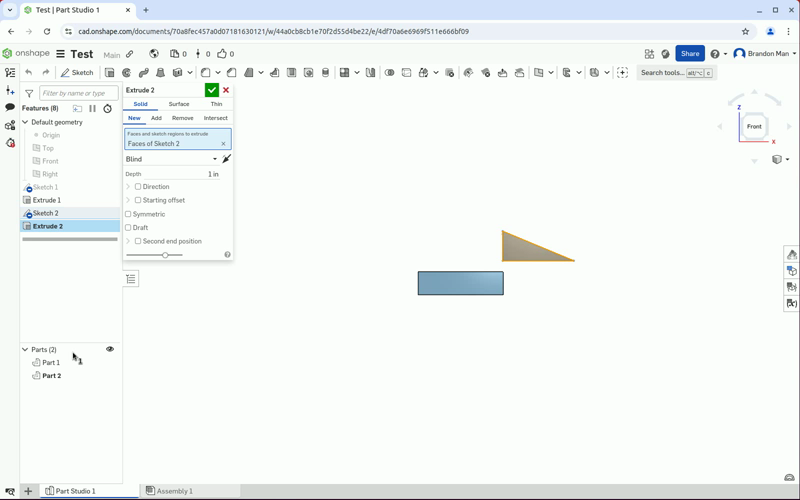
mouse_move(143, 106)
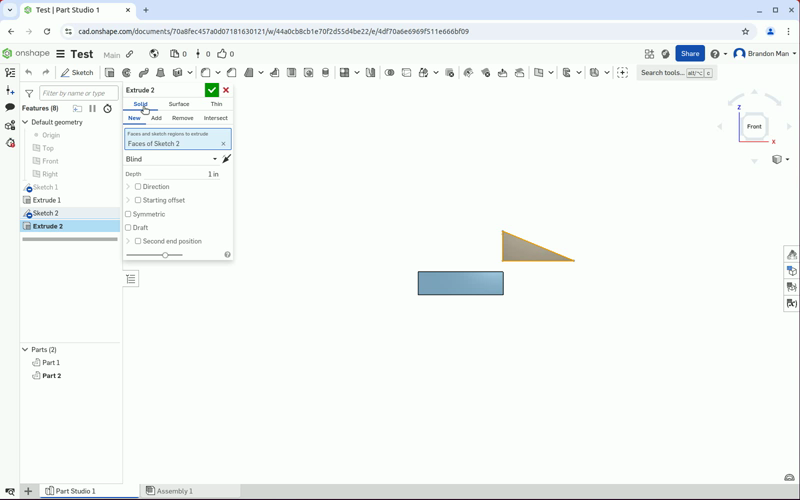
click(143, 106)
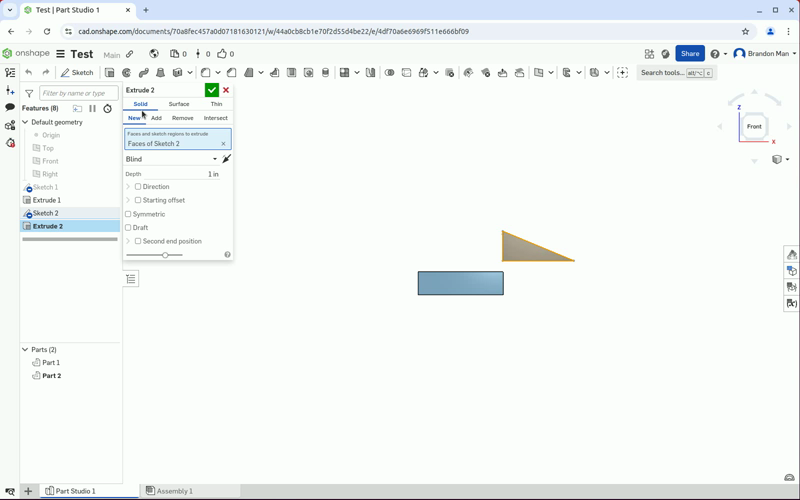
mouse_move(137, 120)
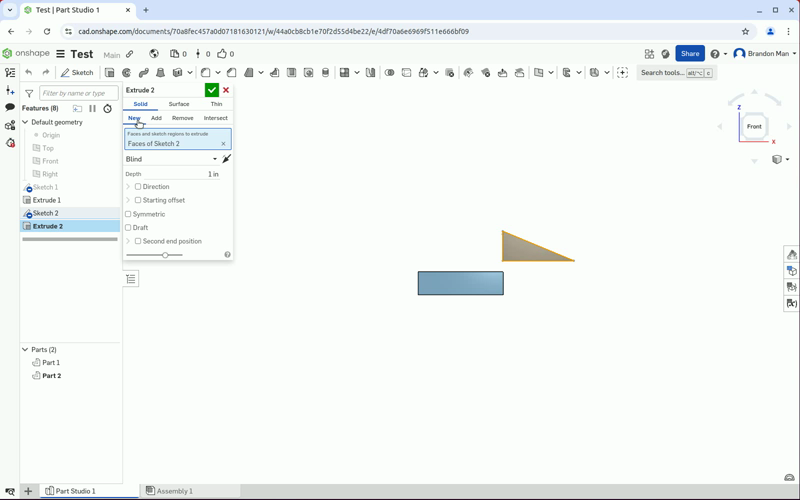
click(137, 120)
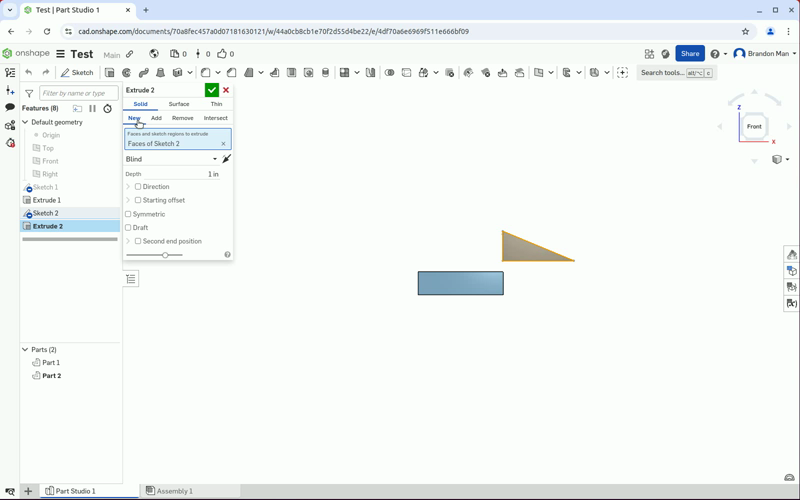
key(tab, 4)
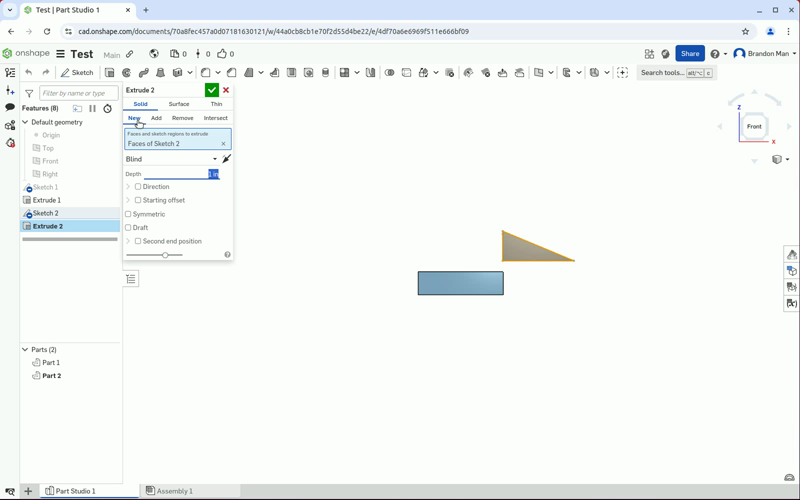
text(16.85)
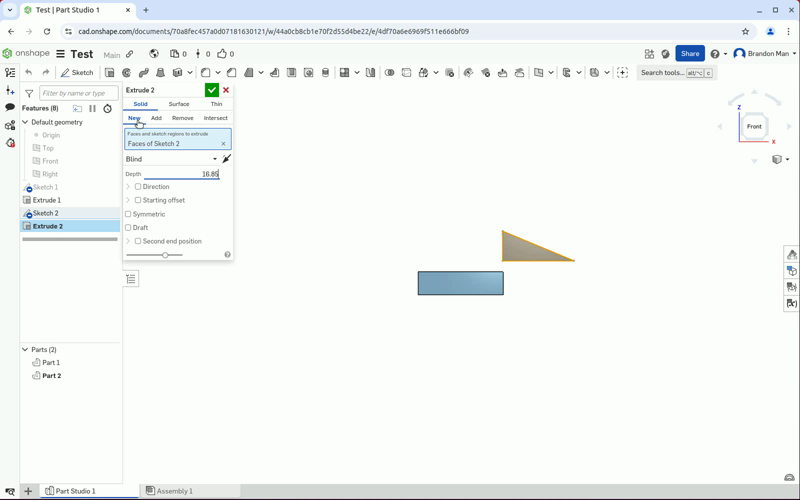
key(enter)
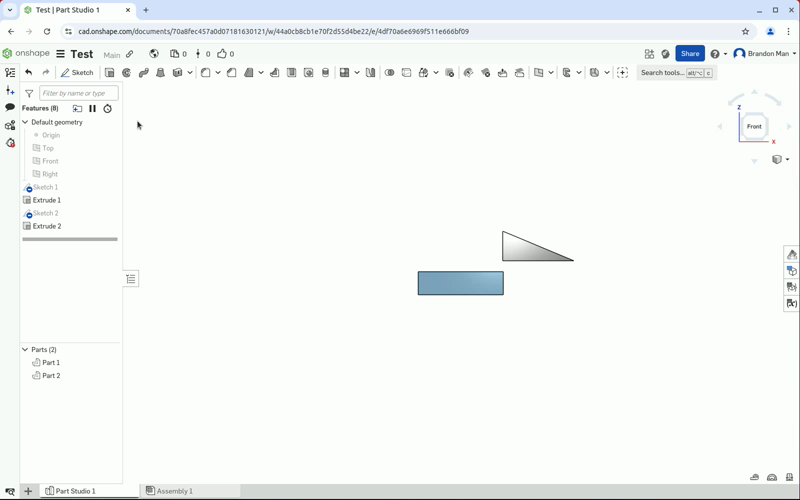
key(shift+h)
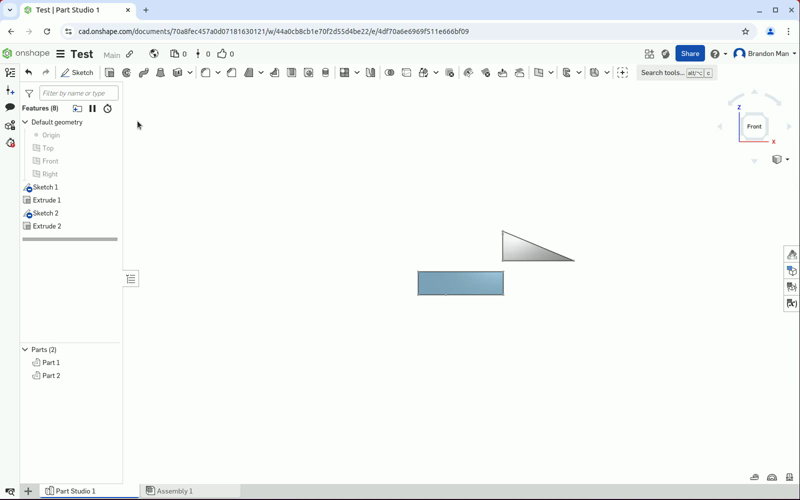
key(shift+h)
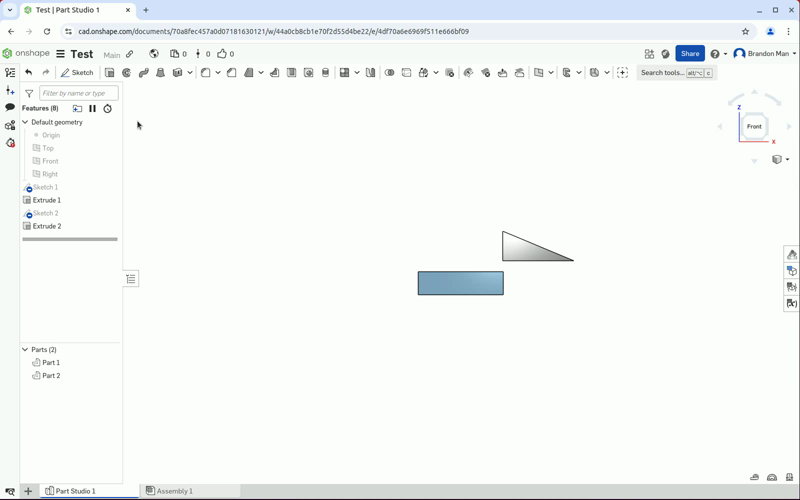
mouse_move(73, 189)
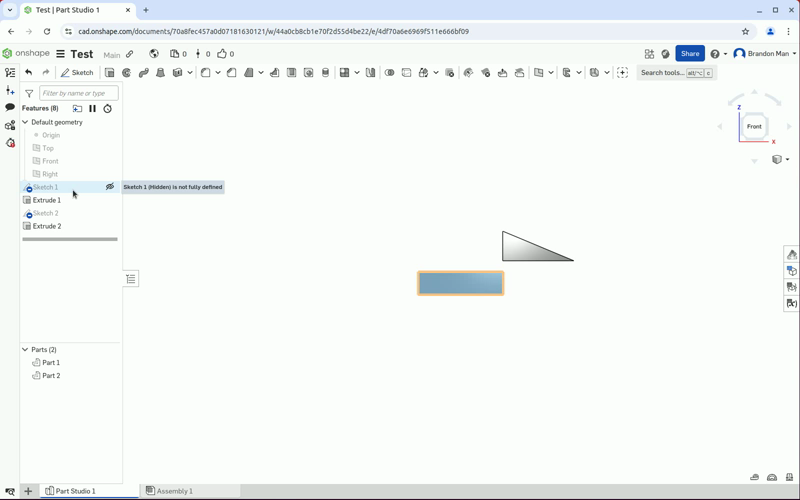
click(73, 189)
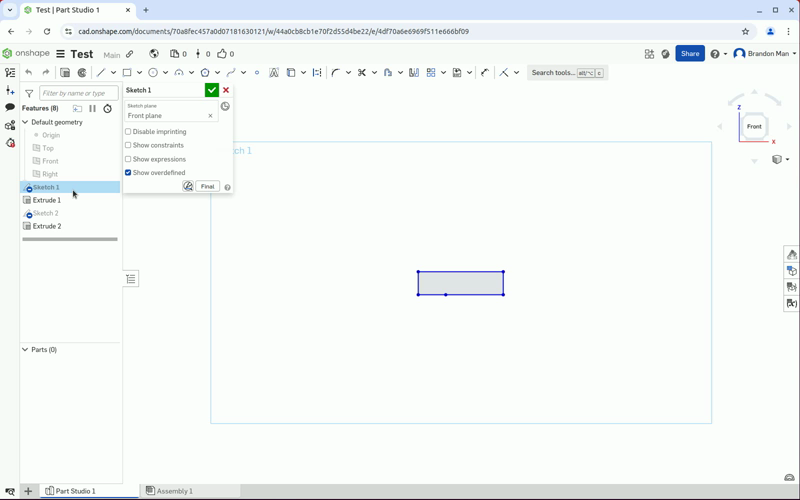
mouse_move(229, 92)
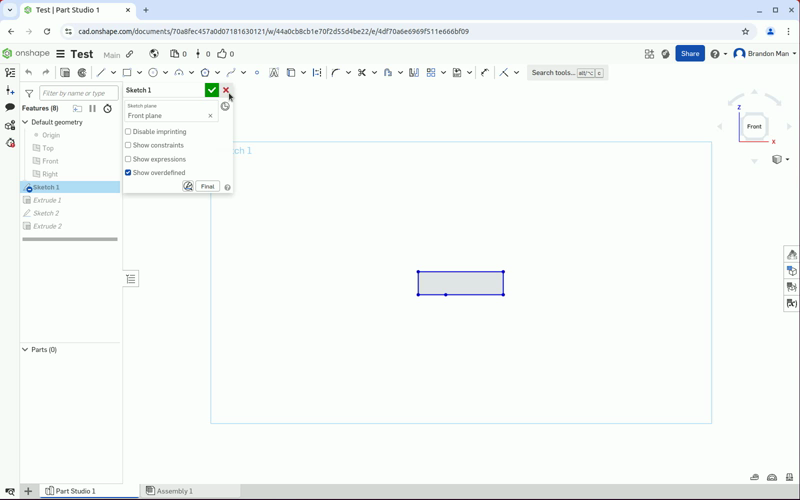
click(229, 92)
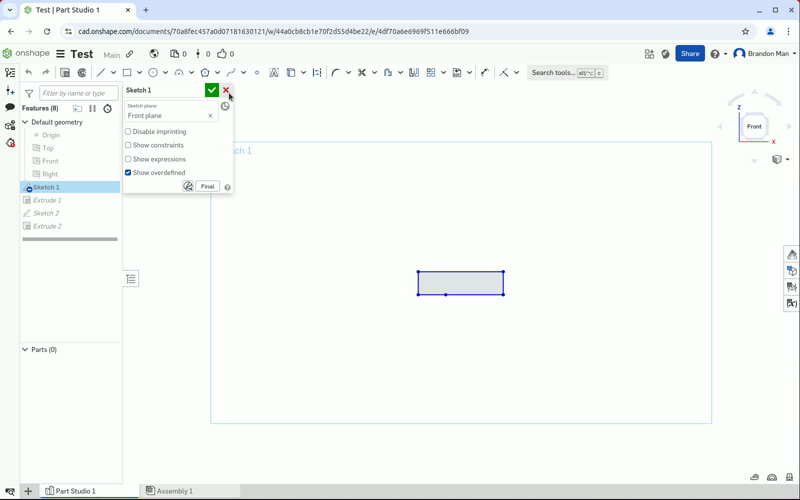
key(shift+s)
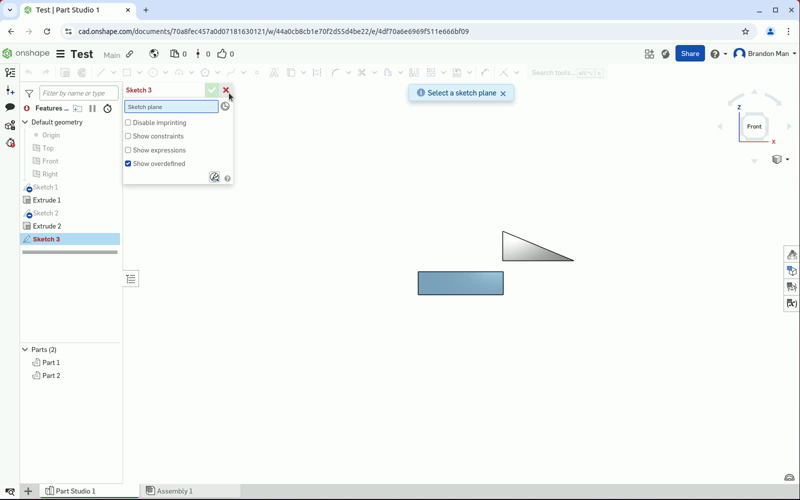
mouse_move(73, 163)
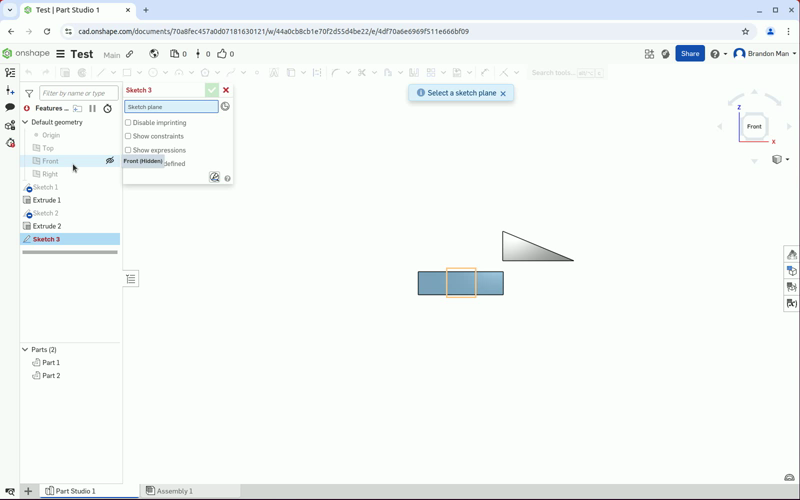
click(73, 163)
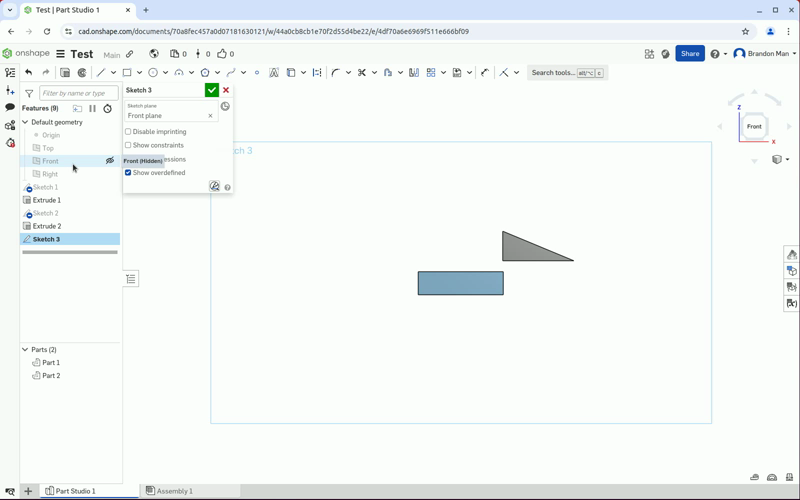
mouse_move(73, 352)
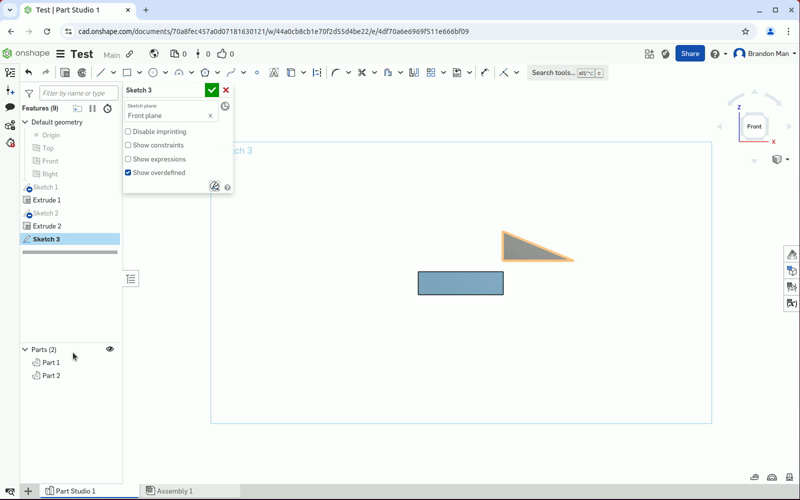
key(y)
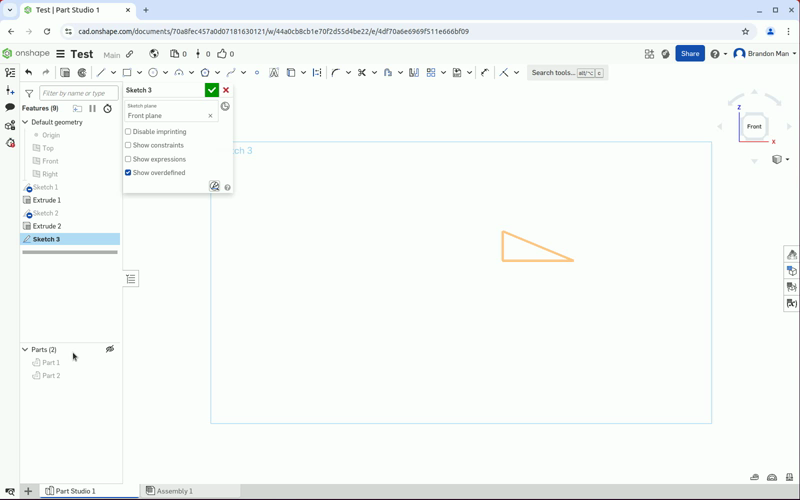
key(l)
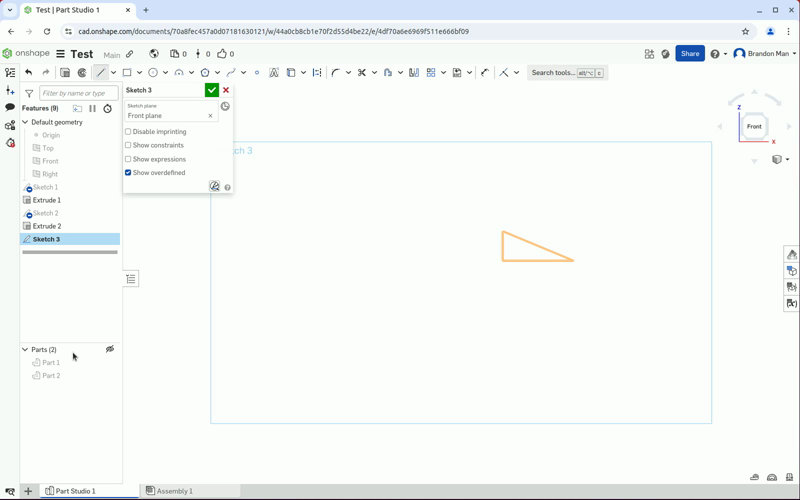
key_down(shift)
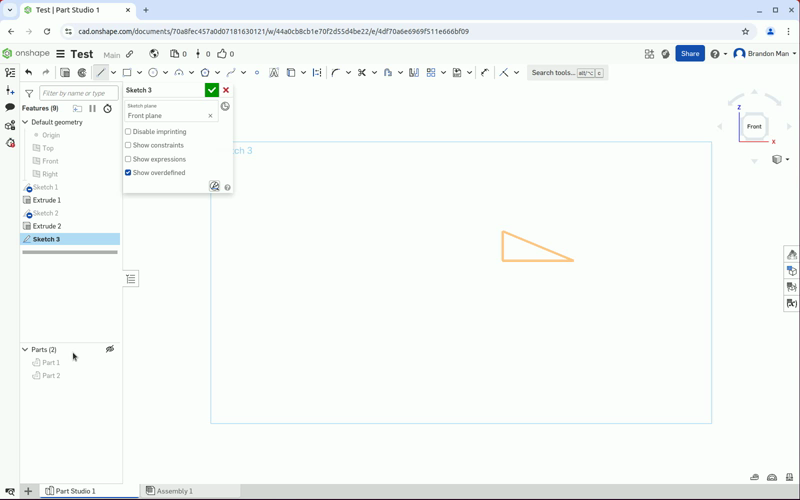
mouse_move(418, 294)
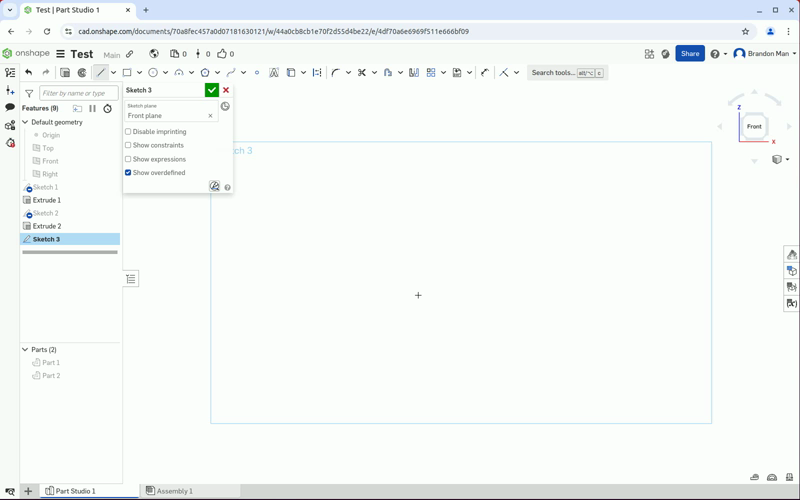
click(418, 294)
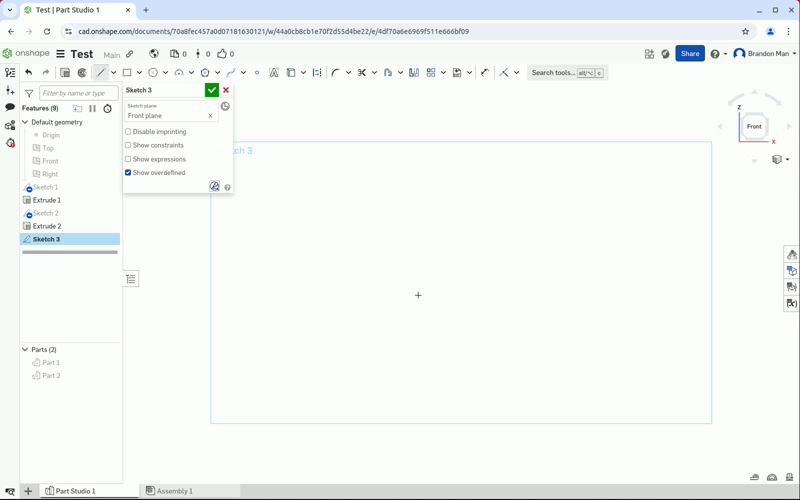
key_up(shift)
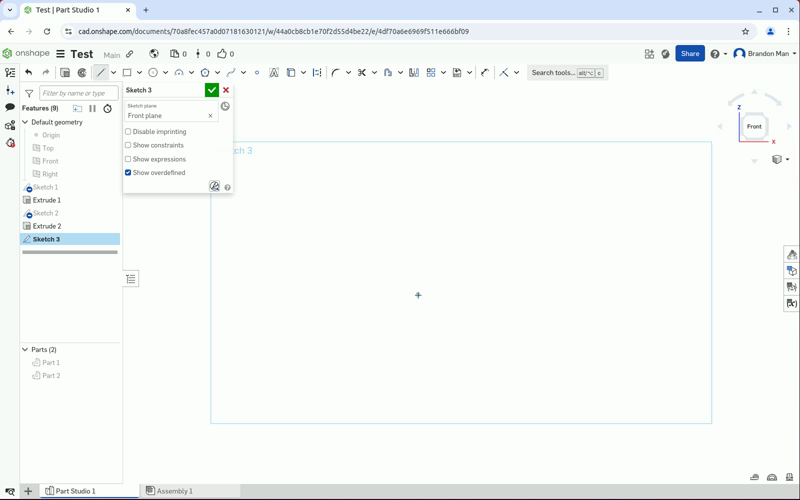
key_down(shift)
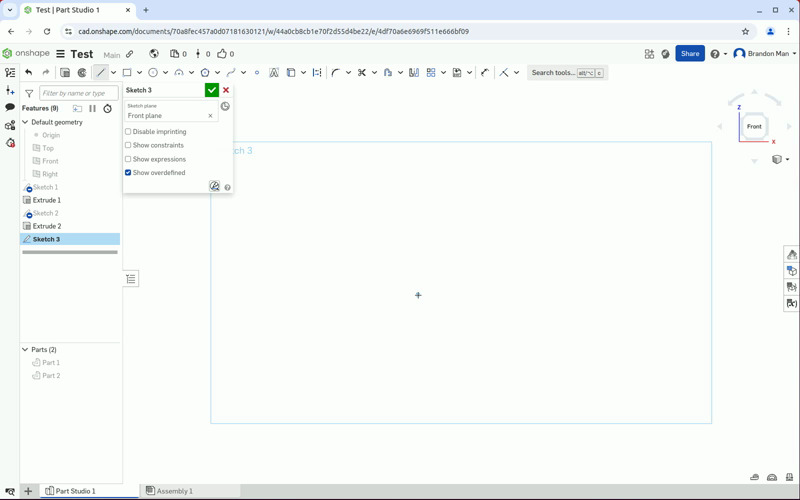
mouse_move(448, 294)
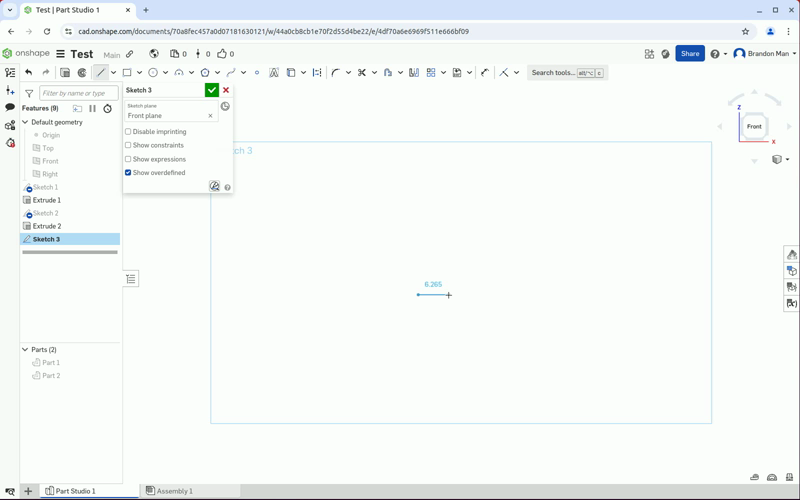
mouse_move(445, 294)
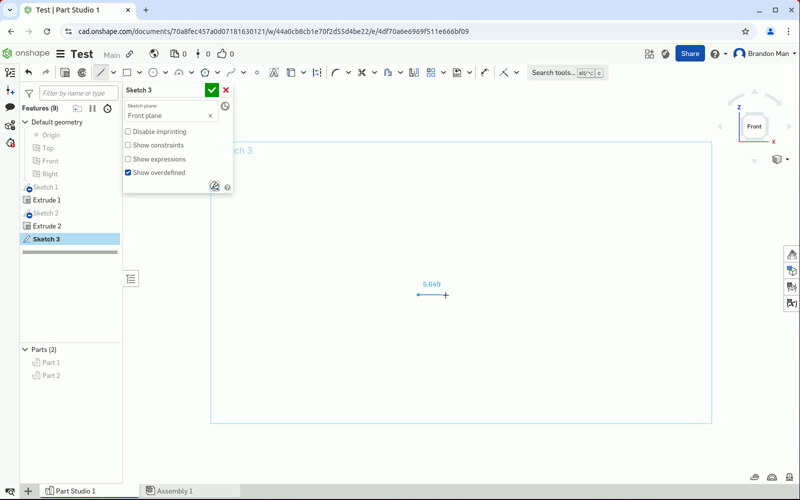
click(445, 294)
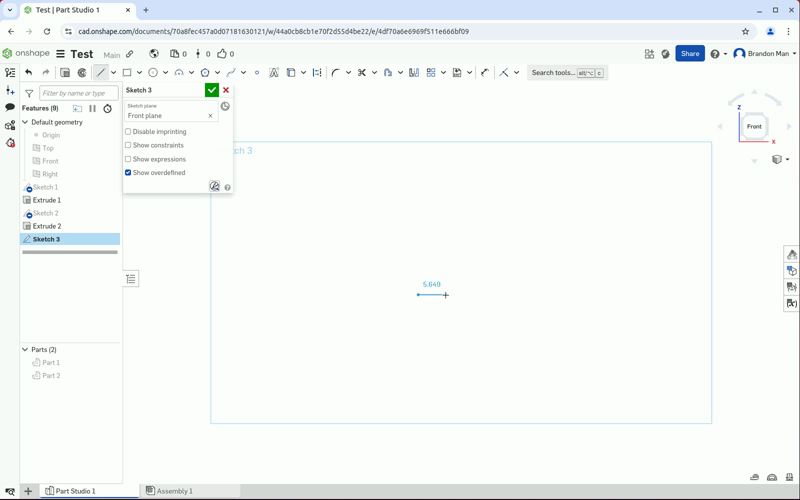
key_up(shift)
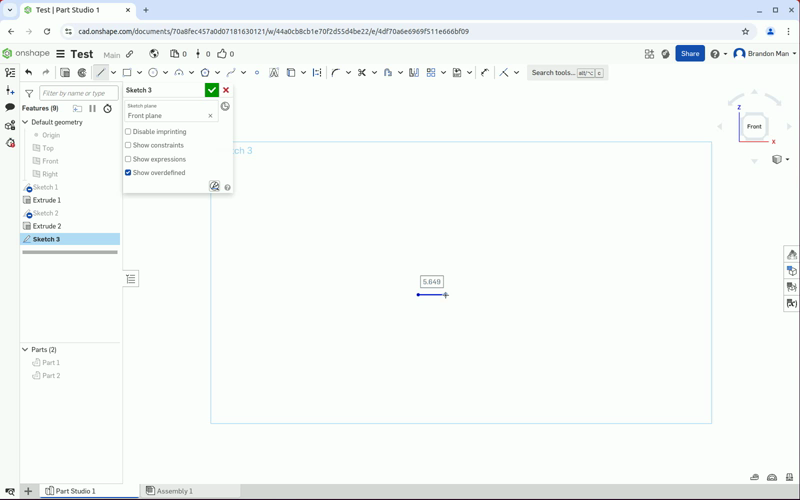
key_down(shift)
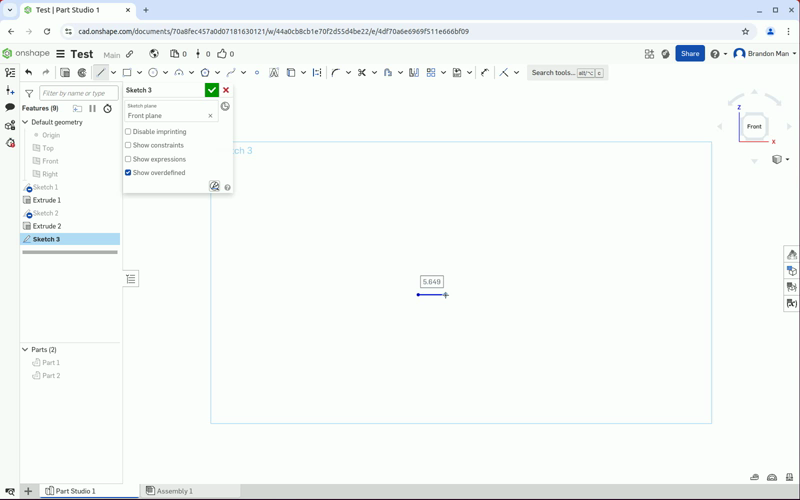
mouse_move(475, 294)
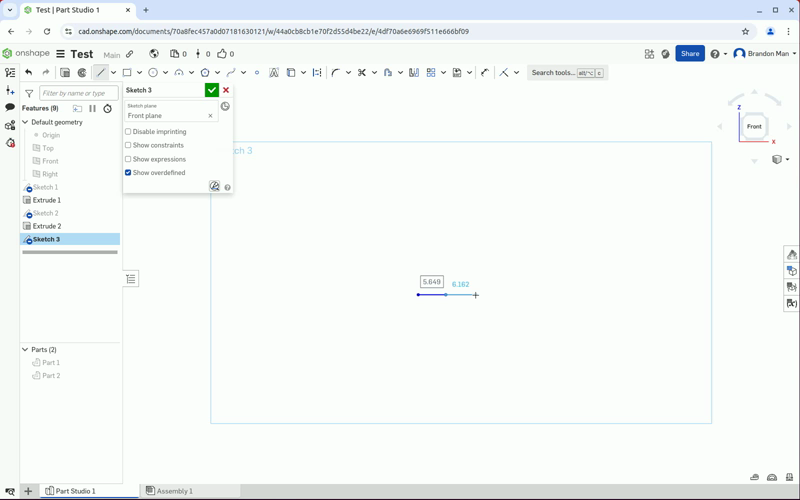
mouse_move(503, 294)
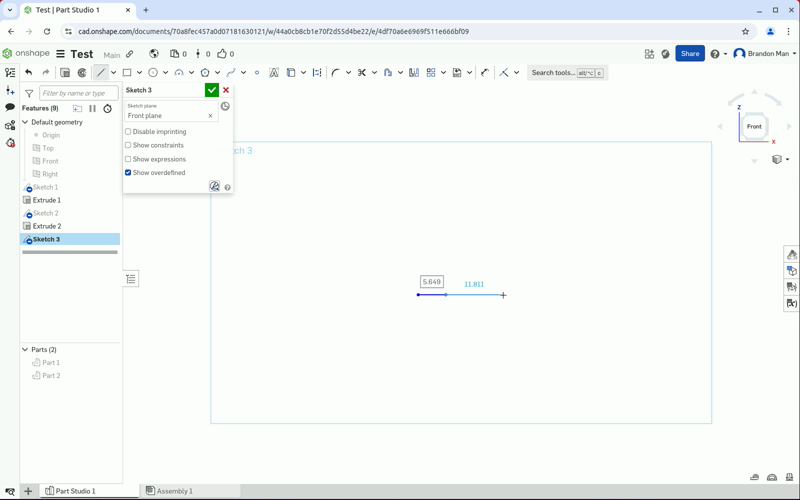
click(503, 294)
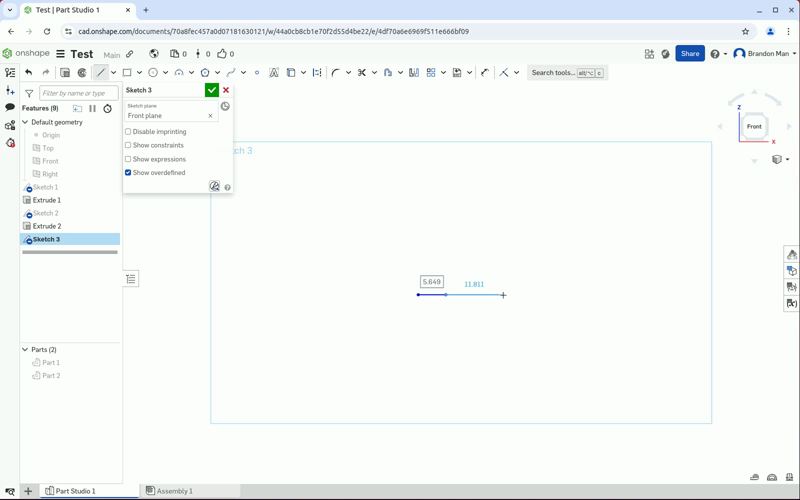
key_up(shift)
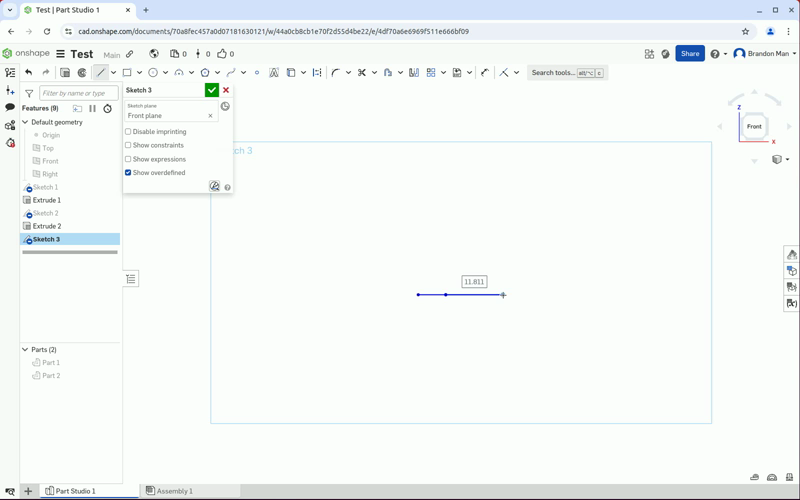
key_down(shift)
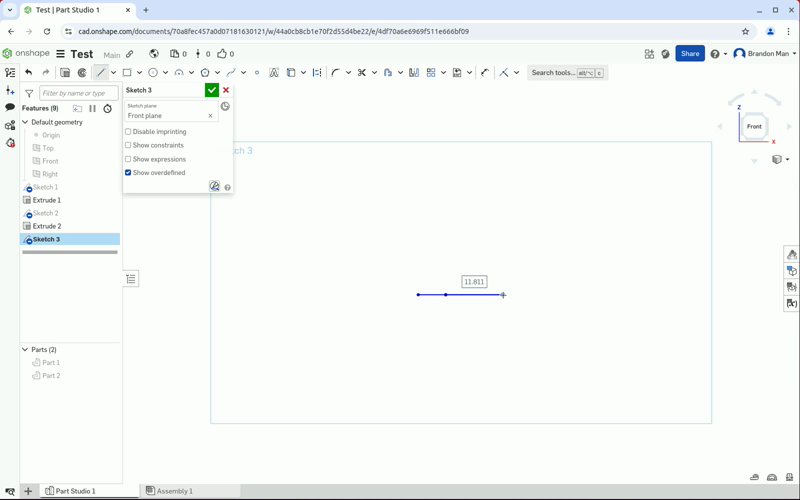
mouse_move(533, 294)
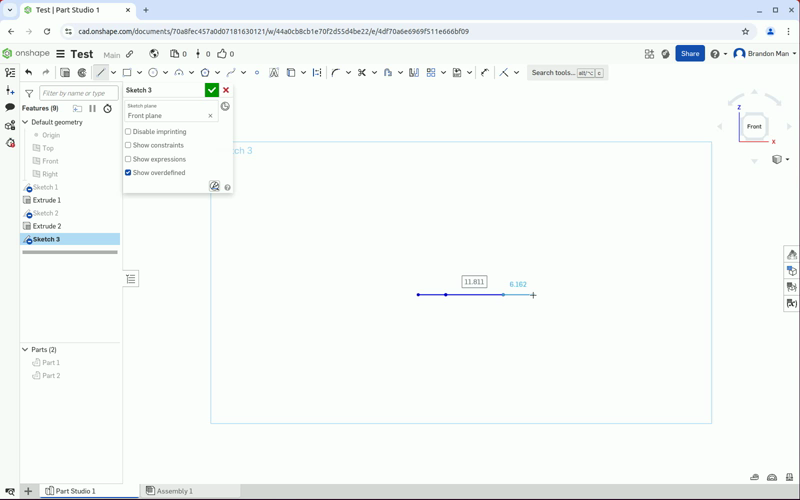
mouse_move(503, 271)
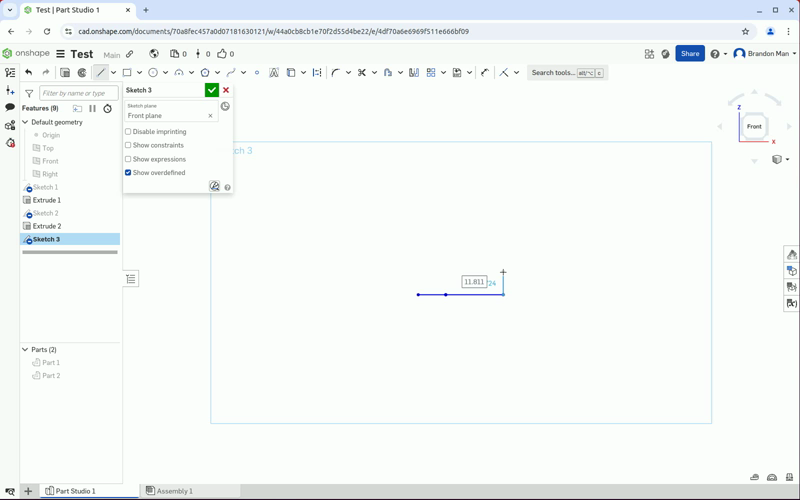
click(503, 271)
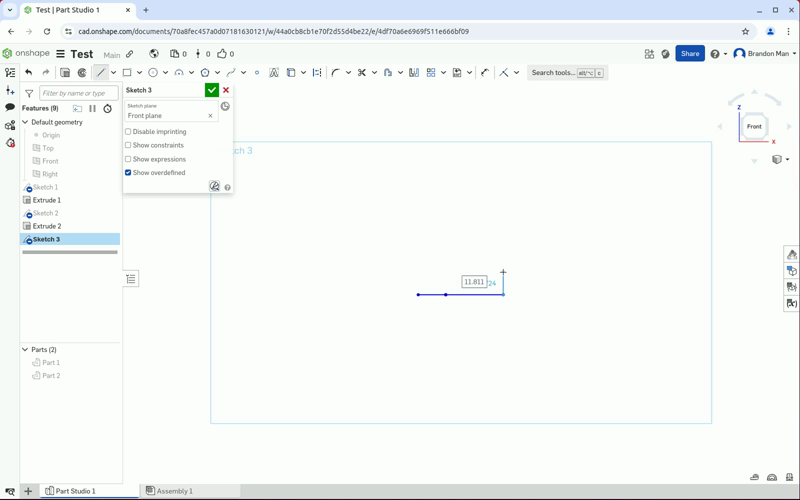
key_up(shift)
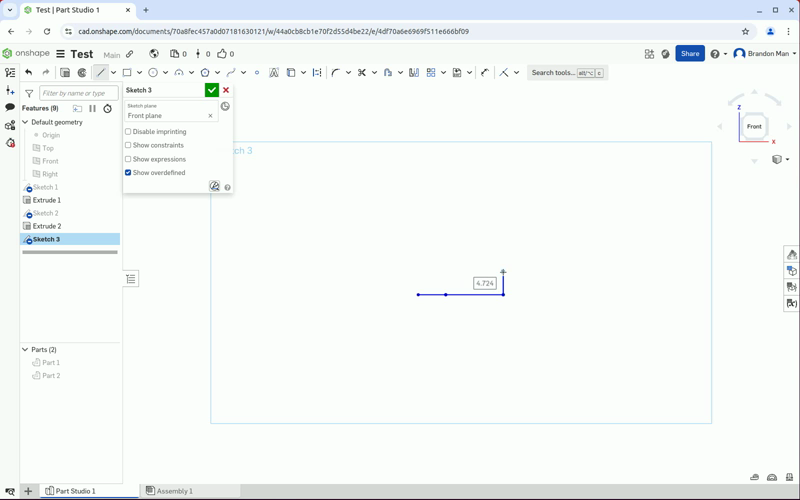
key_down(shift)
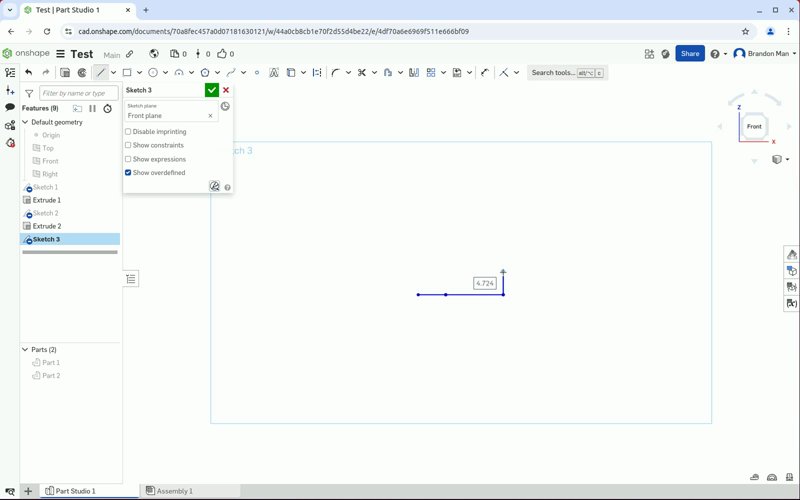
mouse_move(418, 271)
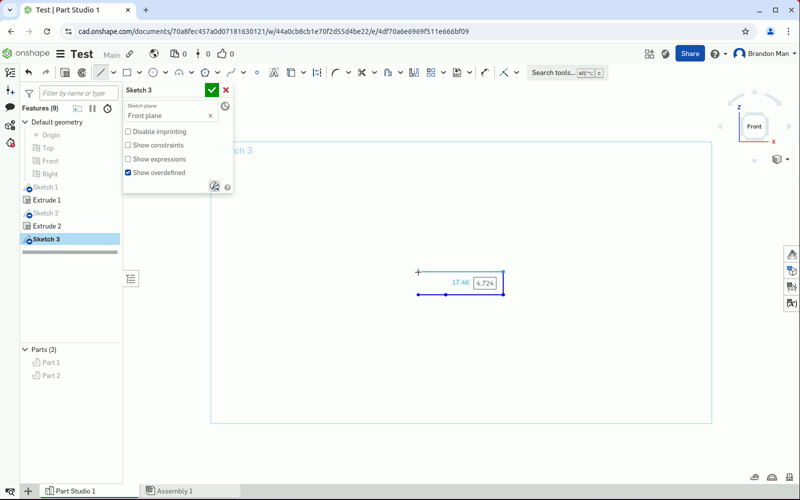
click(418, 271)
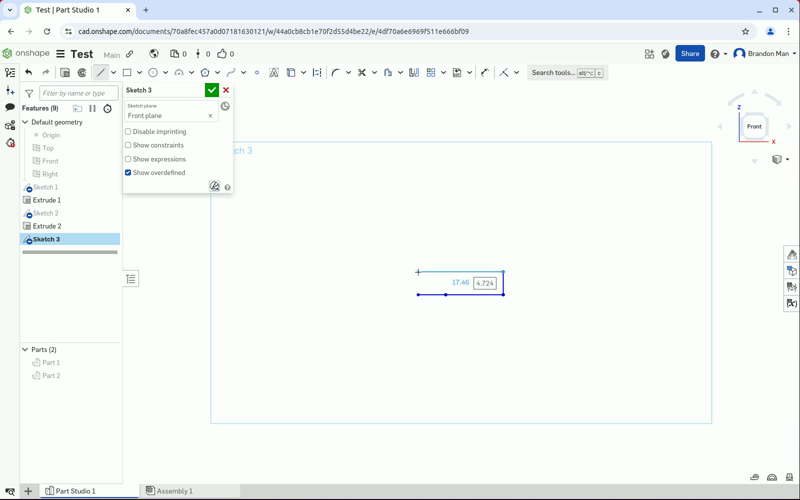
key_up(shift)
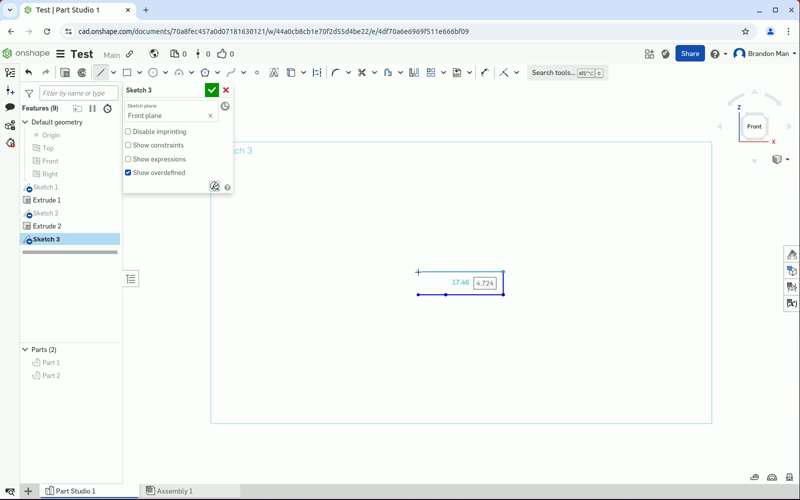
mouse_move(448, 271)
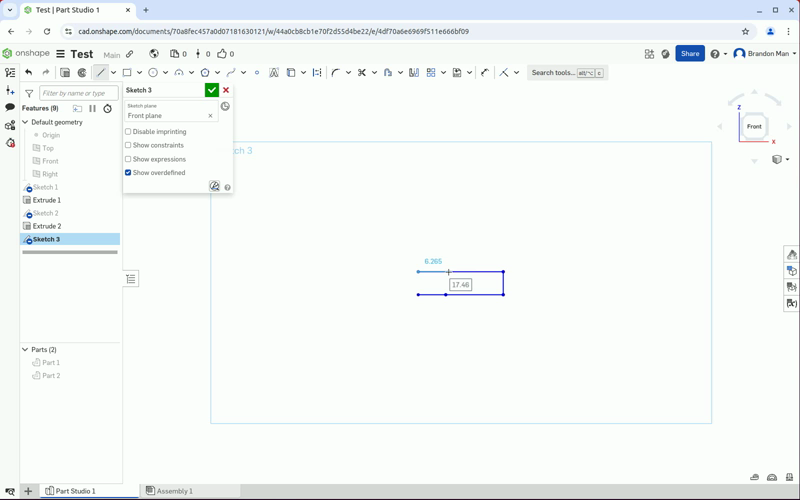
key_down(shift)
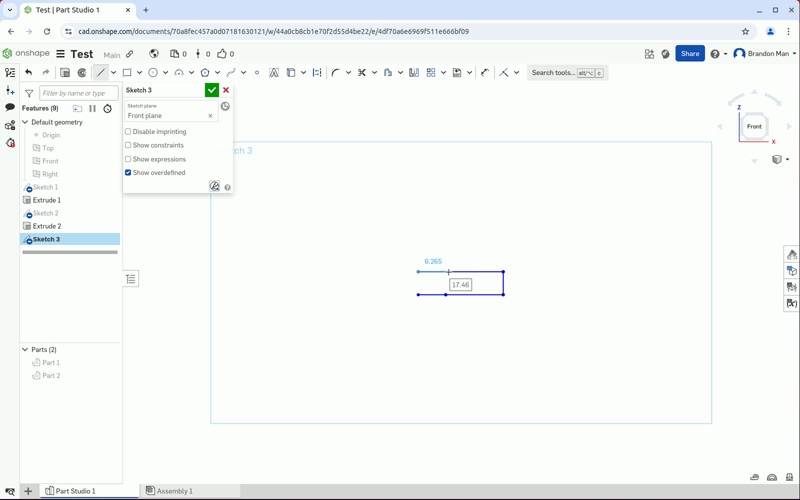
mouse_move(418, 294)
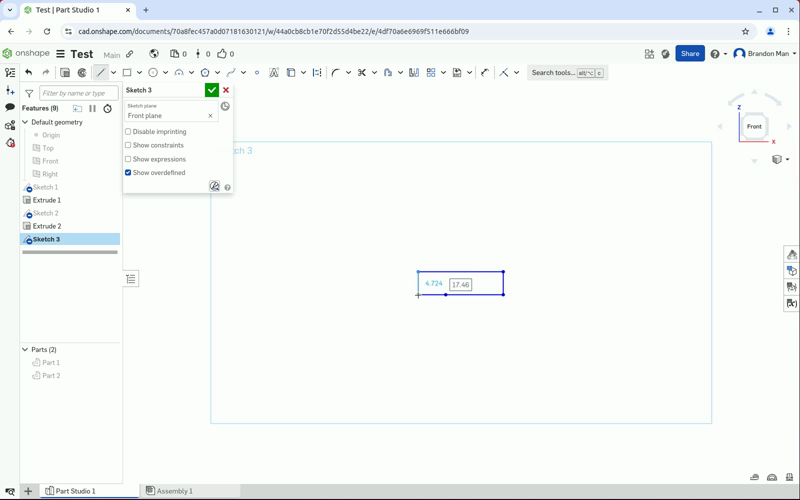
key_up(shift)
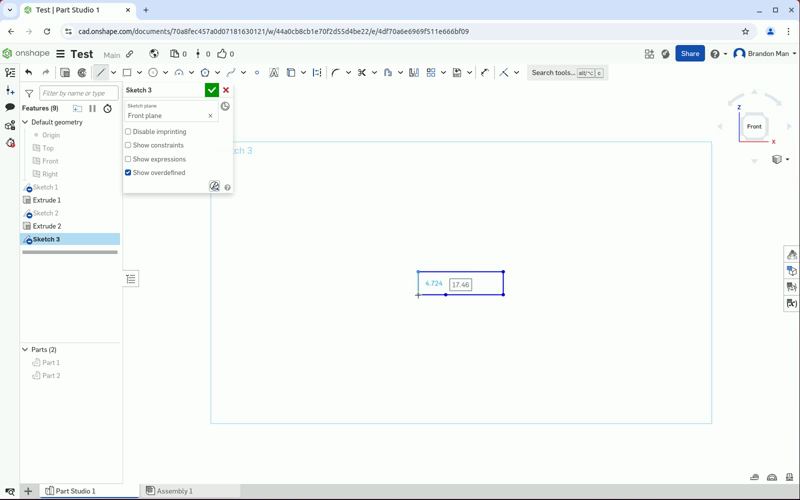
click(418, 294)
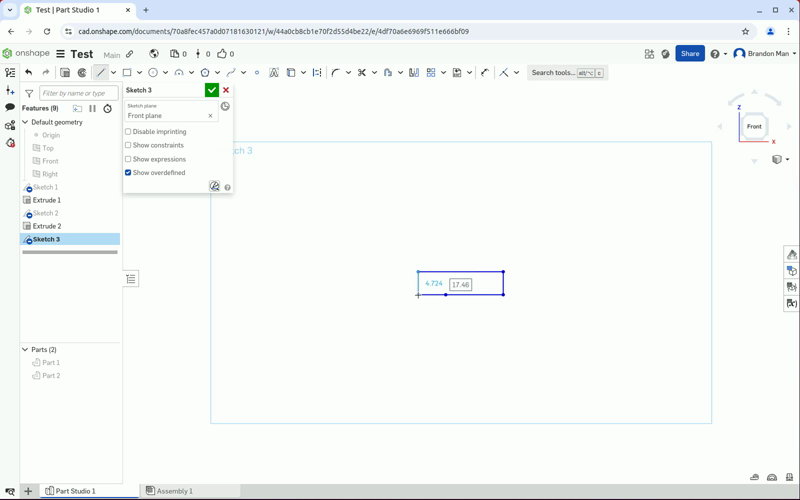
key(esc)
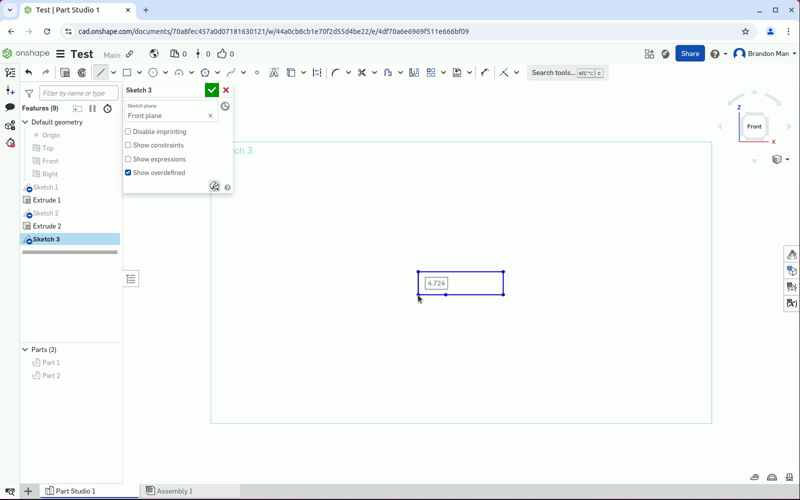
mouse_move(480, 289)
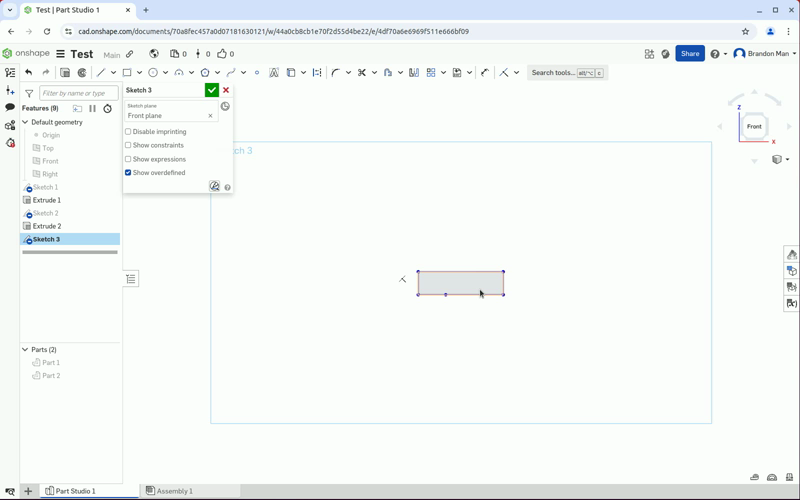
click(480, 289)
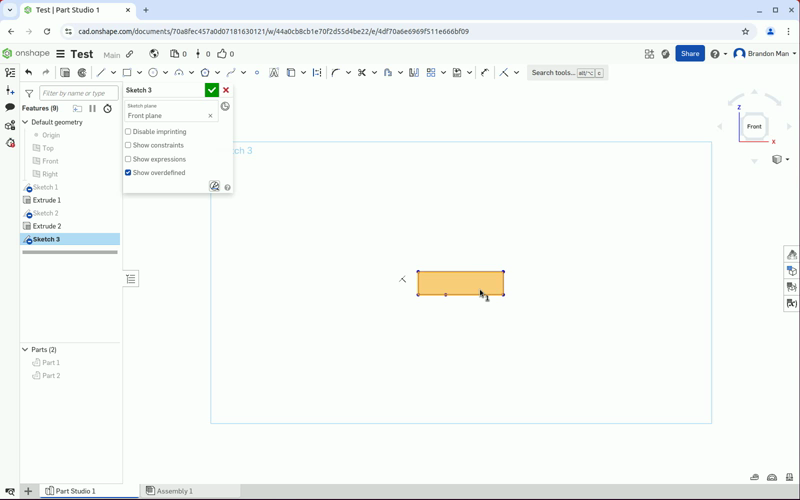
mouse_move(73, 352)
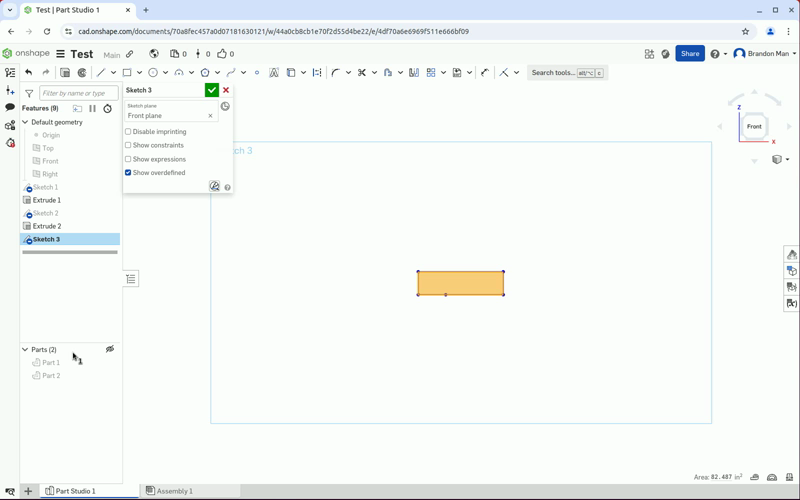
key(shift+y)
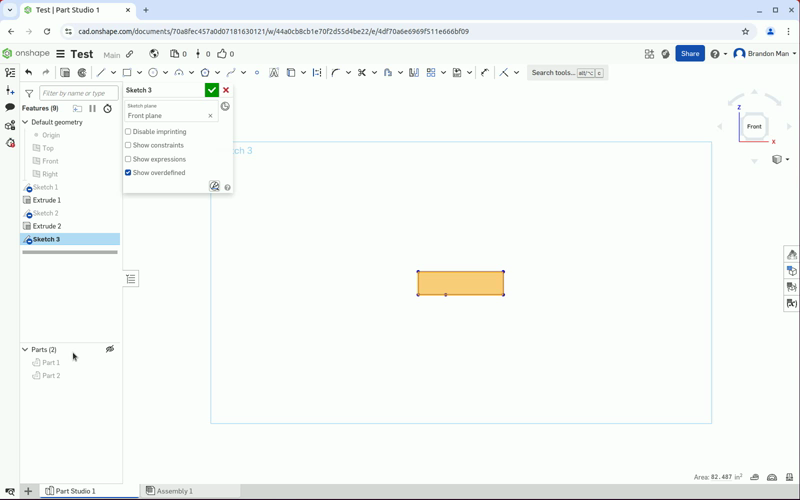
key(shift+e)
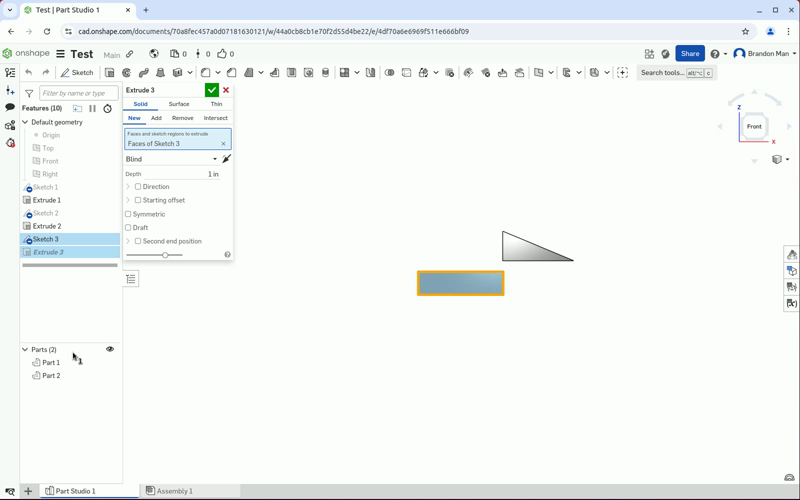
mouse_move(143, 106)
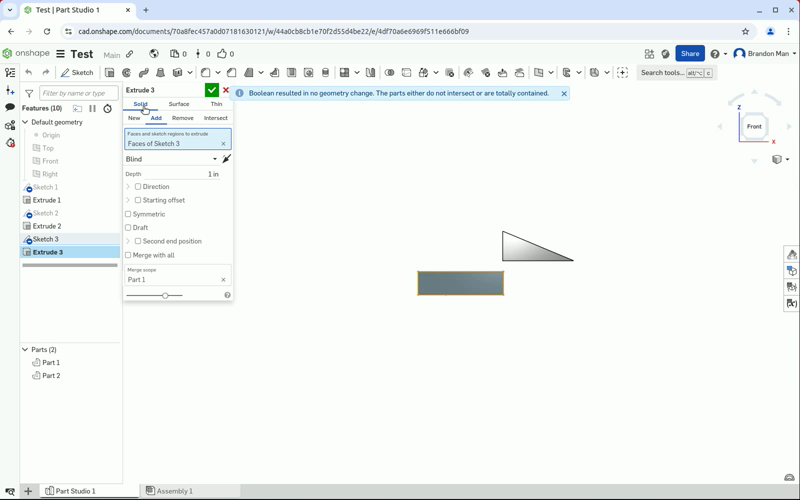
click(143, 106)
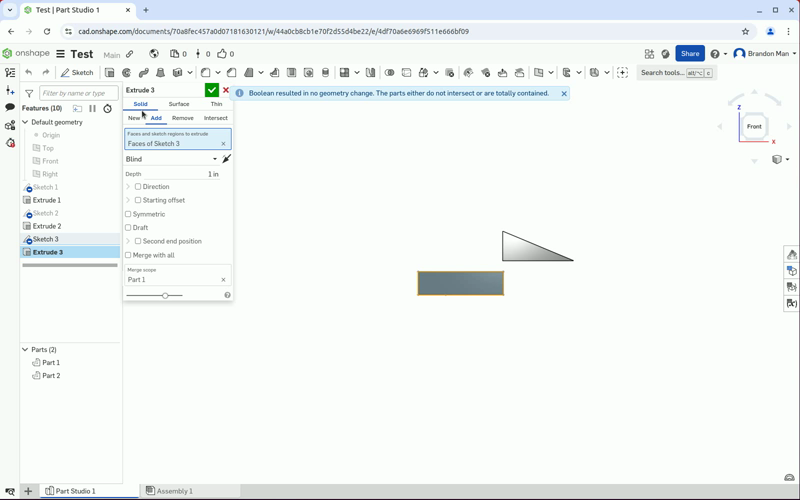
mouse_move(137, 120)
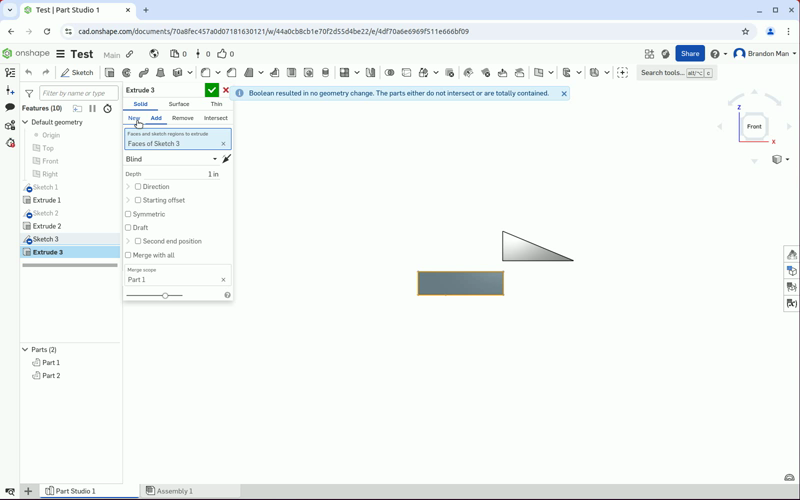
click(137, 120)
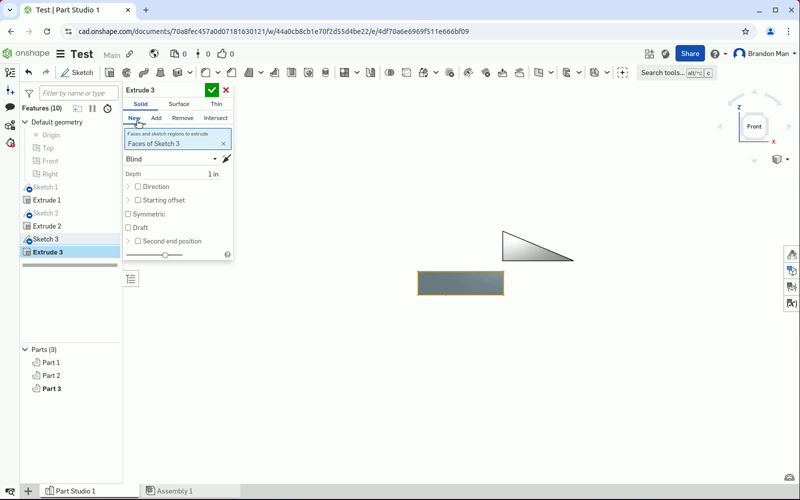
key(tab, 4)
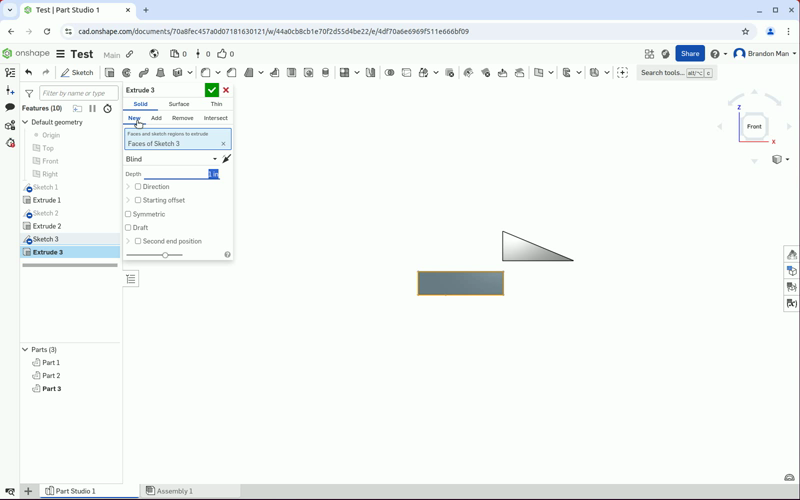
text(3.37)
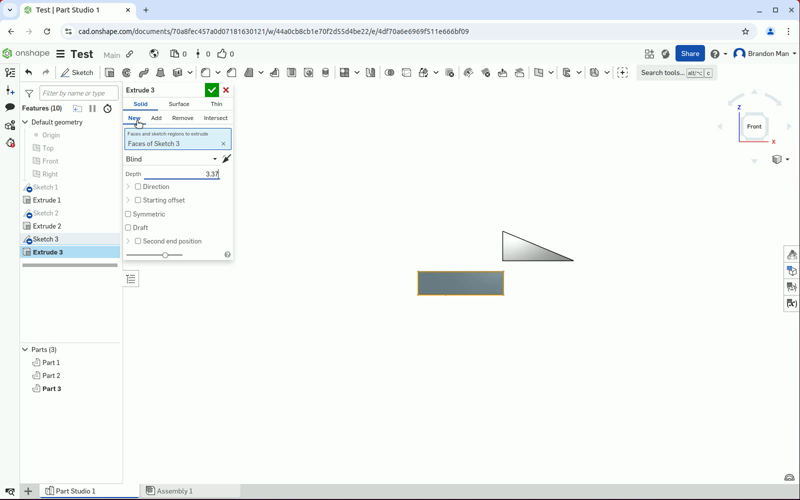
key(enter)
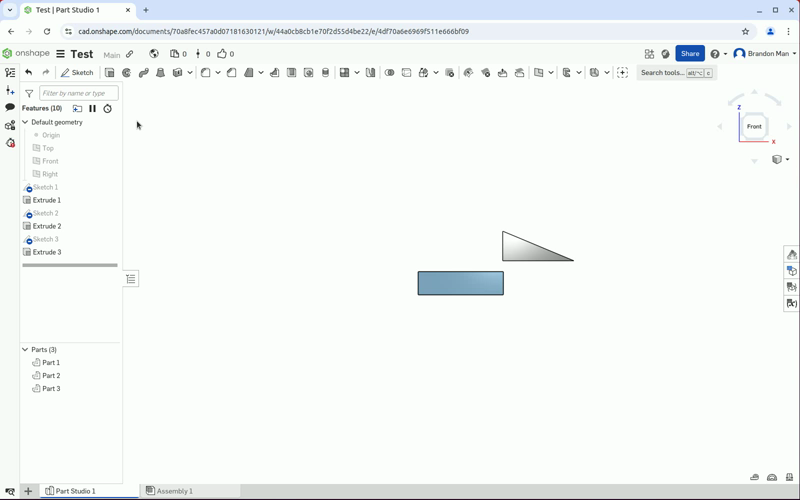
key(shift+h)
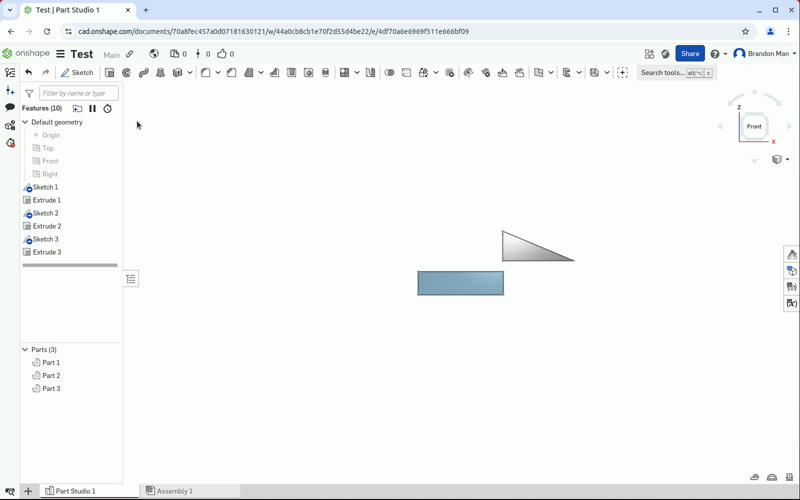
key(shift+h)
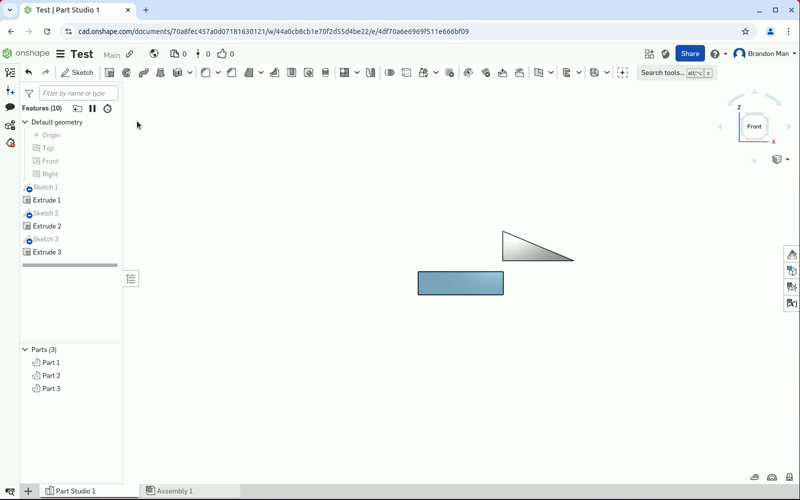
mouse_move(73, 189)
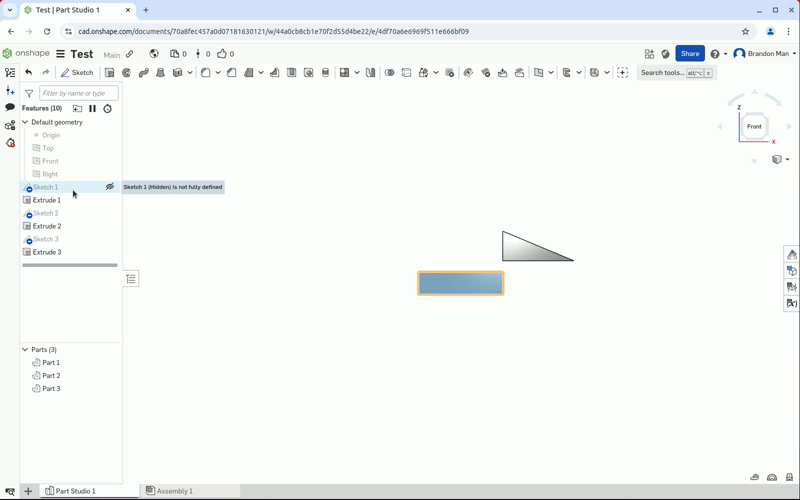
click(73, 189)
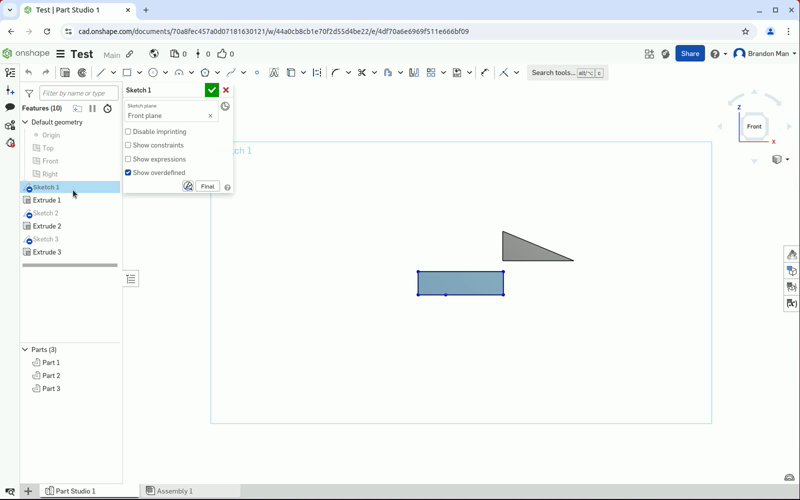
mouse_move(229, 92)
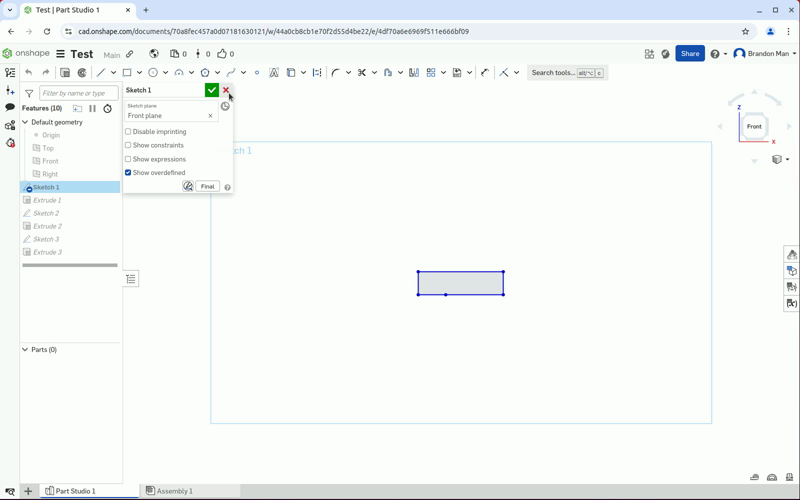
click(229, 92)
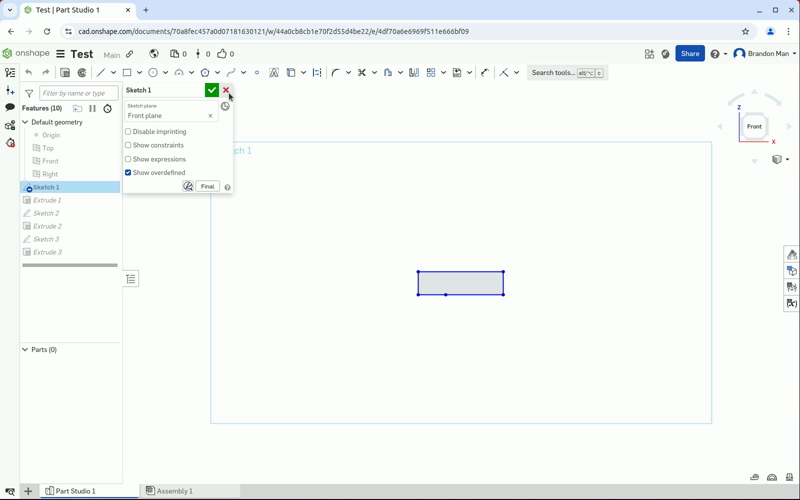
key(shift+s)
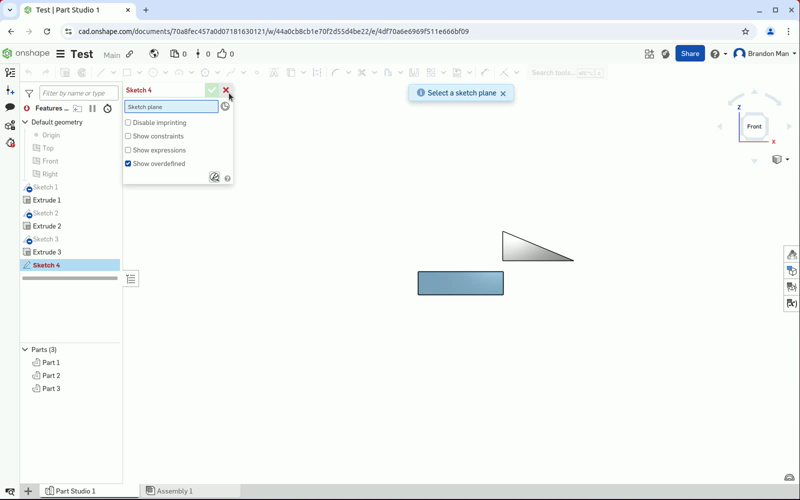
mouse_move(73, 163)
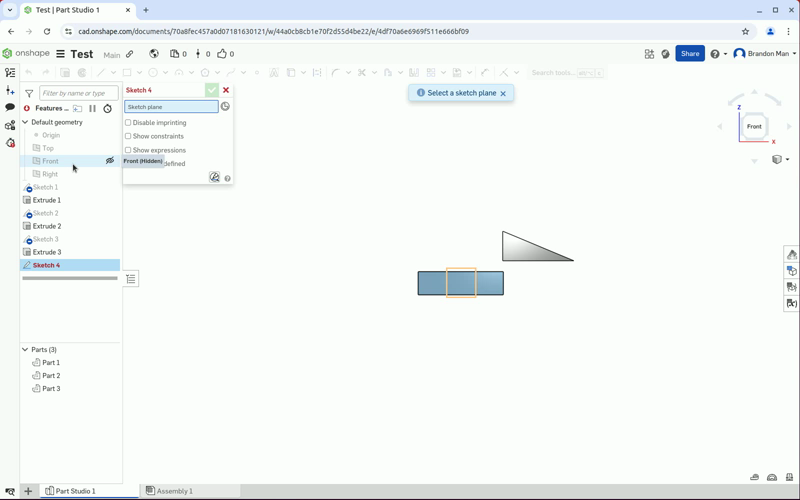
click(73, 163)
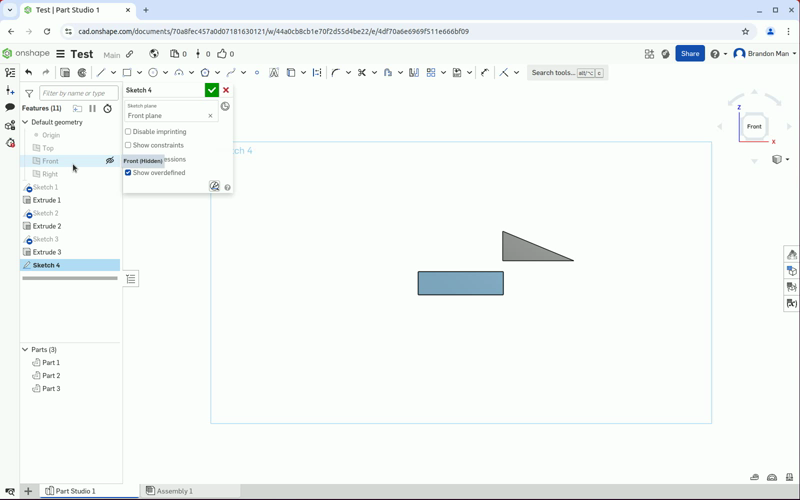
mouse_move(73, 352)
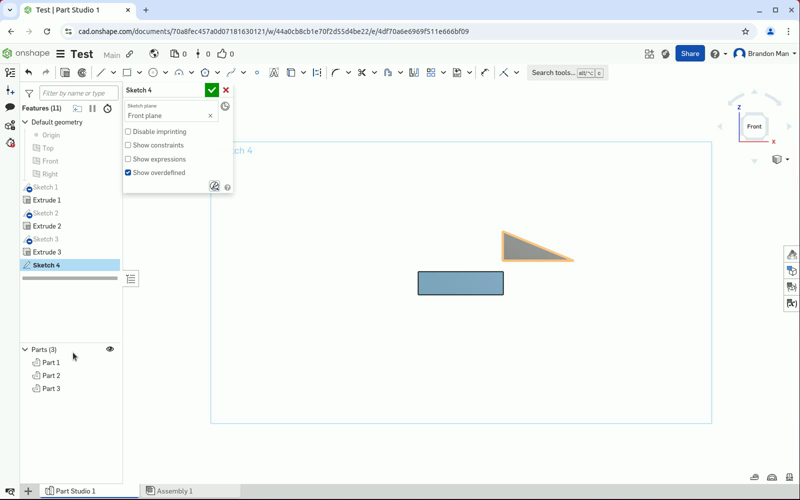
key(y)
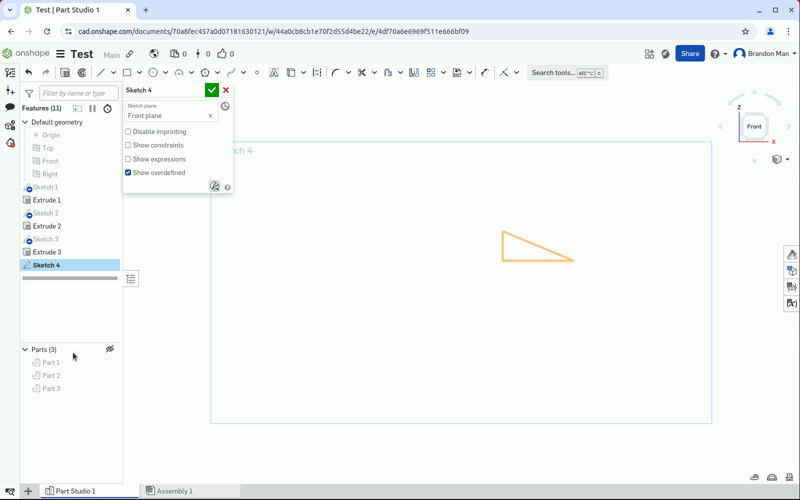
key(l)
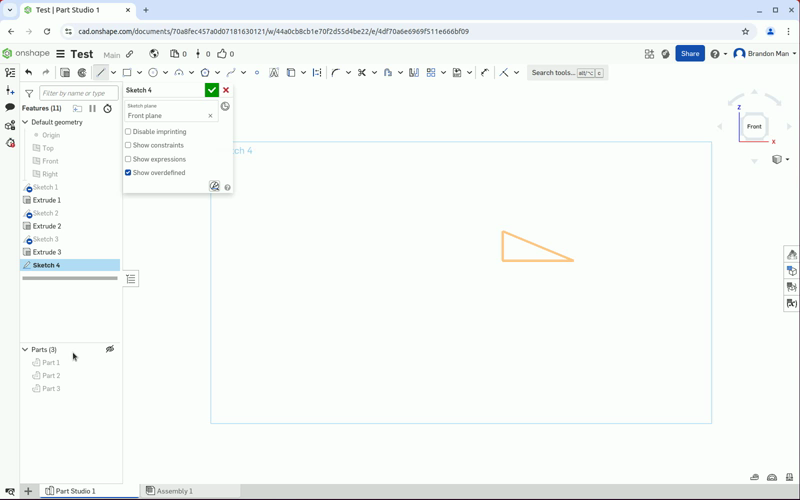
key_down(shift)
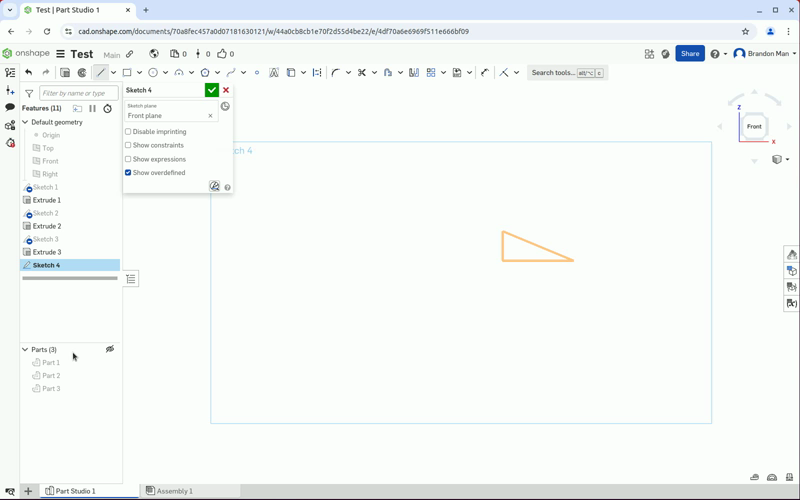
mouse_move(418, 294)
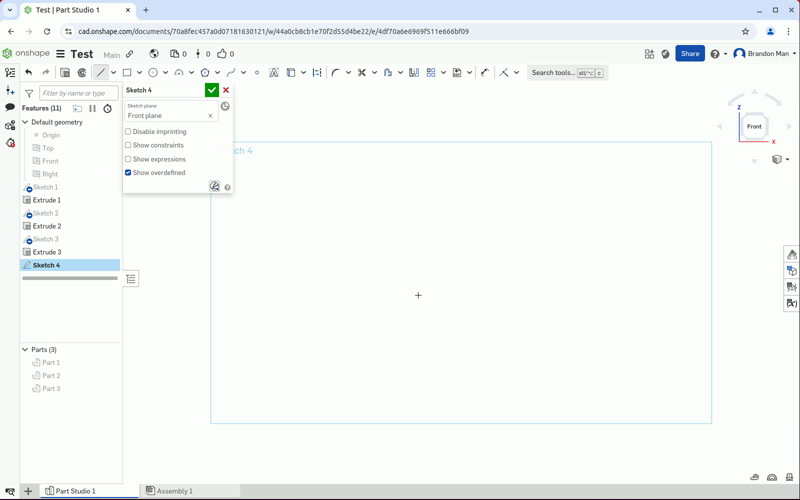
click(418, 294)
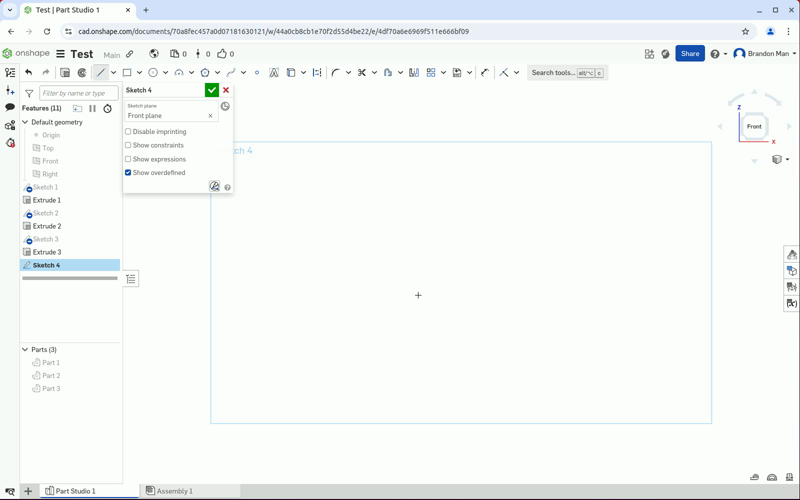
key_up(shift)
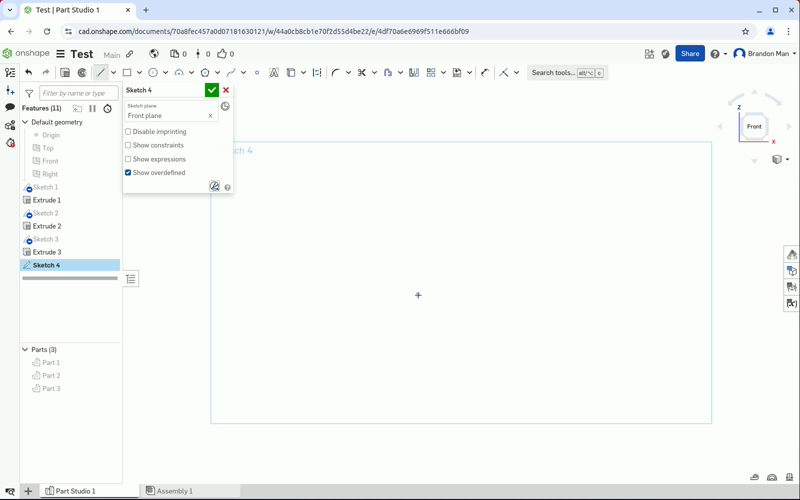
key_down(shift)
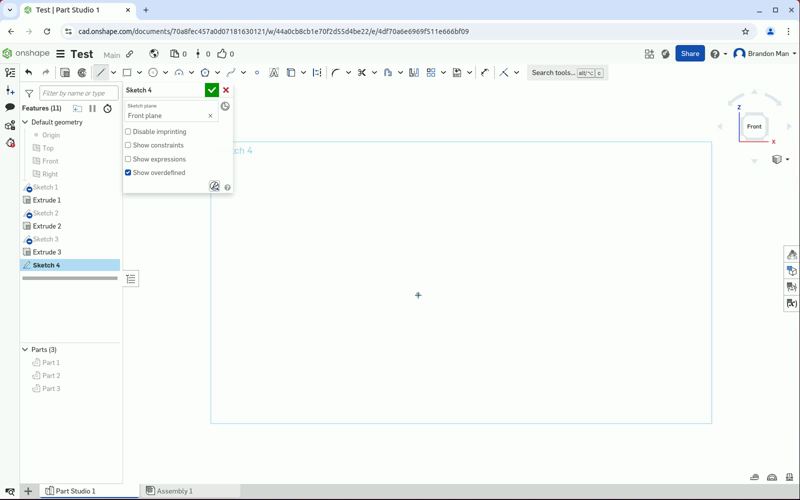
mouse_move(448, 294)
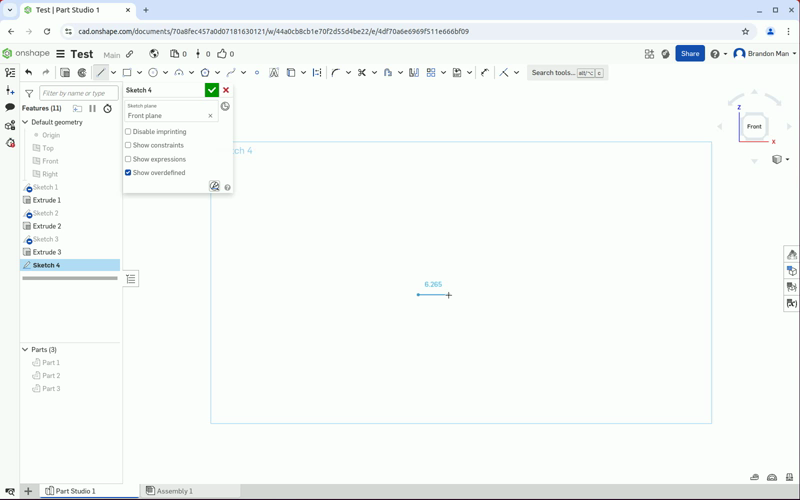
mouse_move(425, 318)
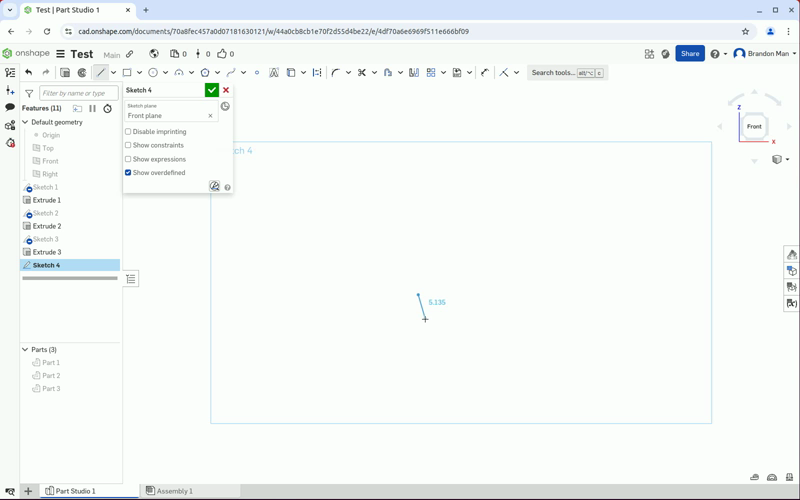
click(425, 318)
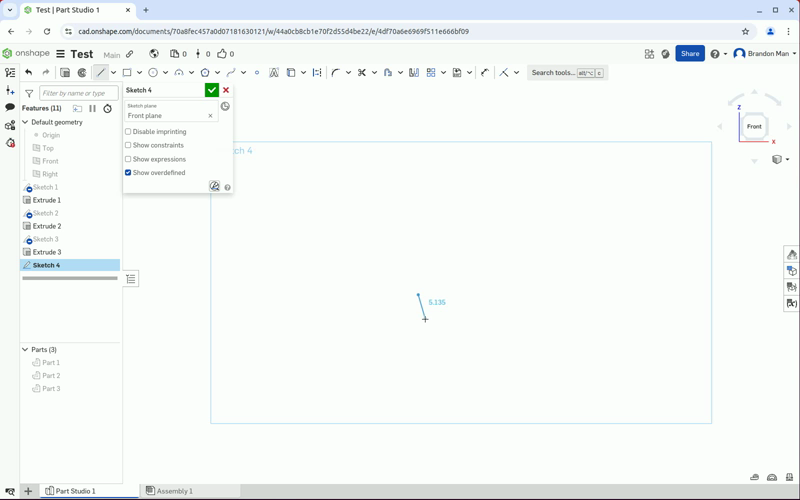
key_up(shift)
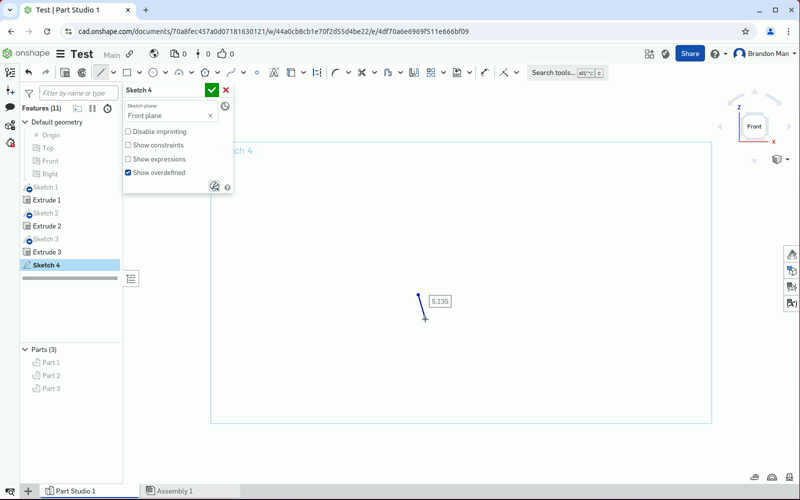
key_down(shift)
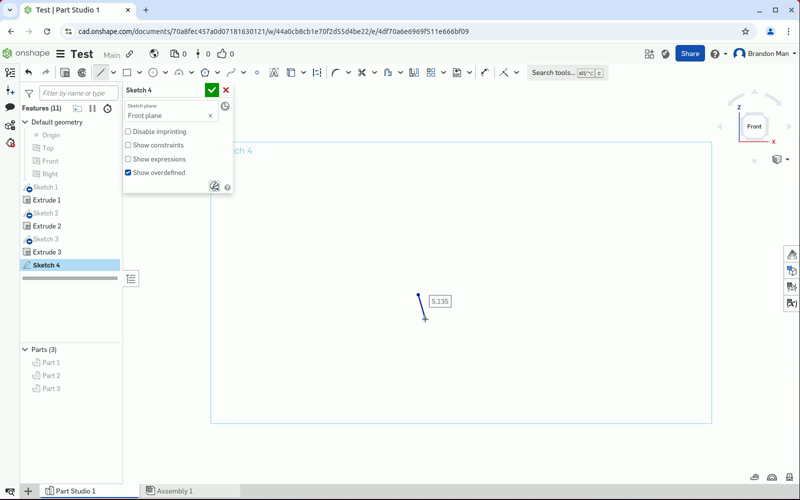
mouse_move(455, 318)
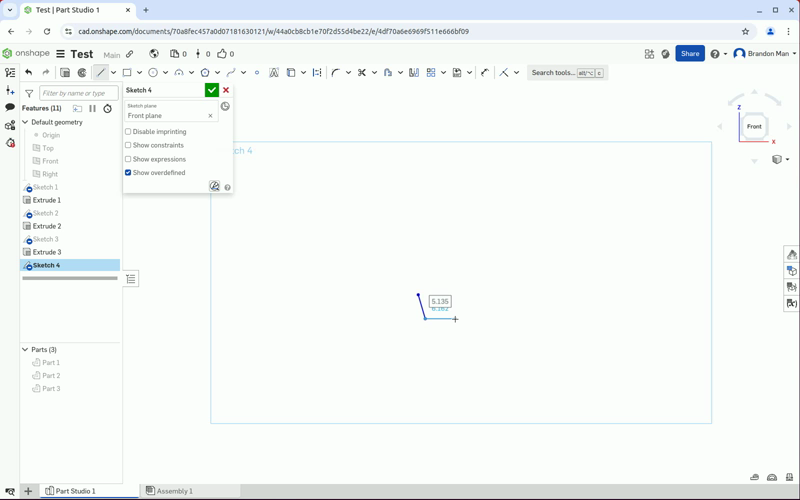
mouse_move(446, 294)
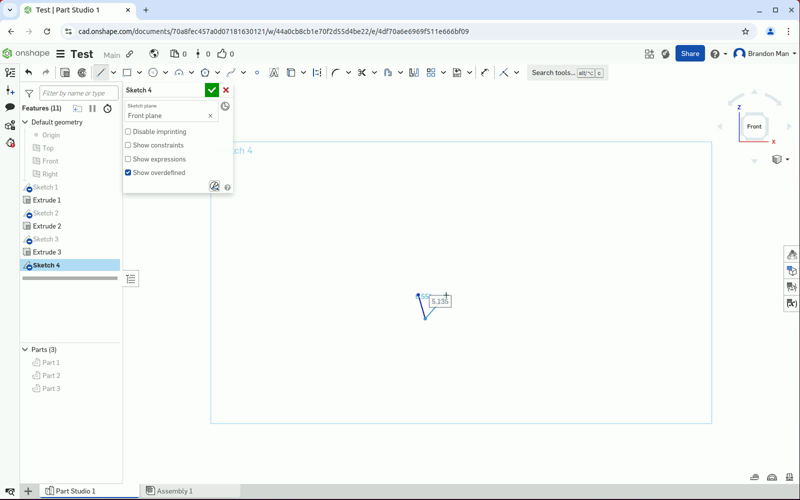
click(446, 294)
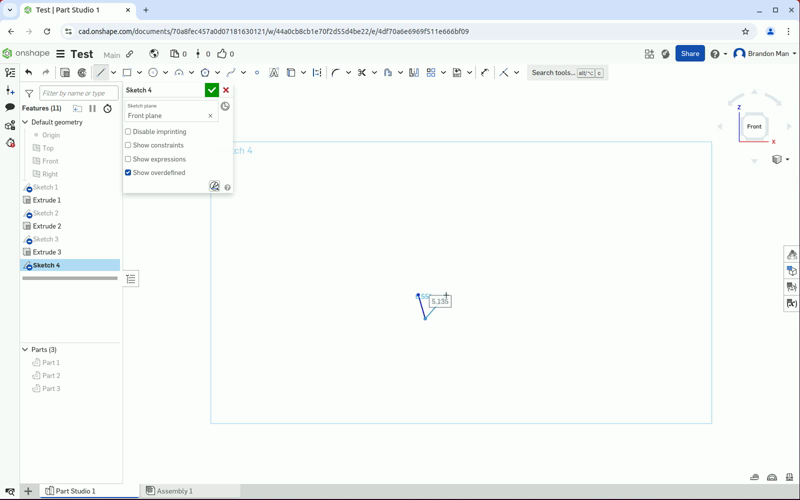
key_up(shift)
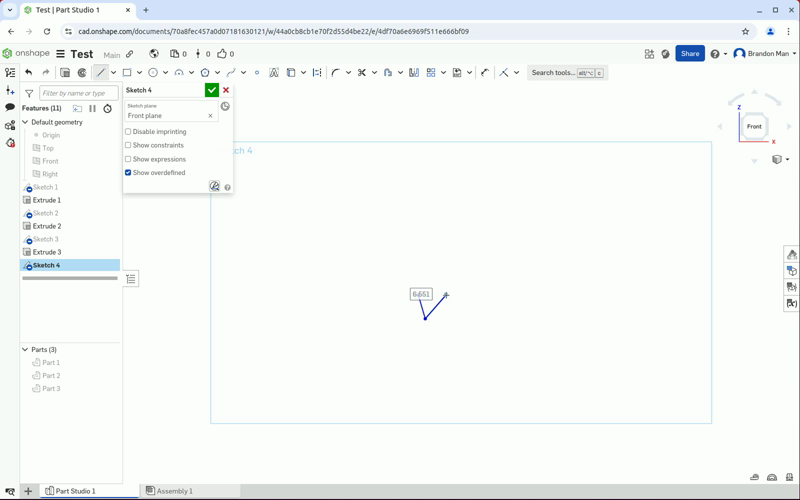
mouse_move(476, 294)
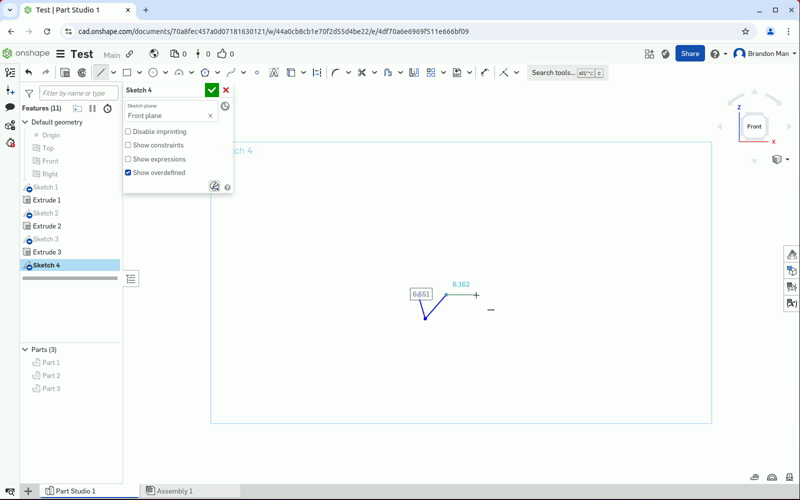
key_down(shift)
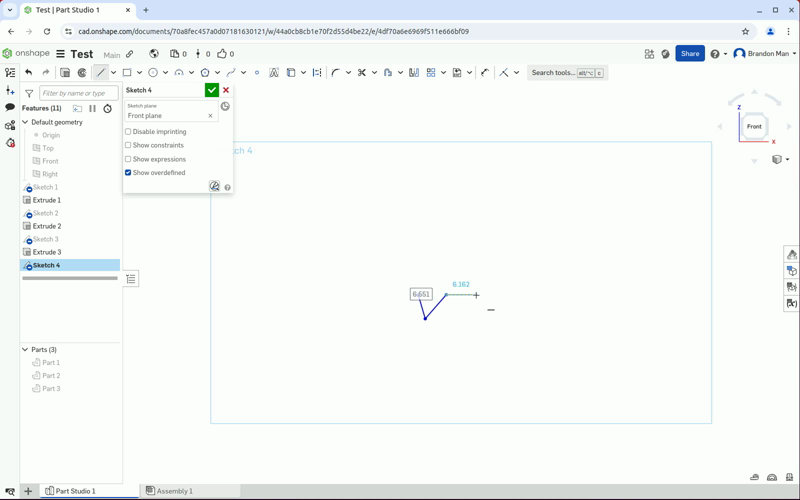
mouse_move(418, 294)
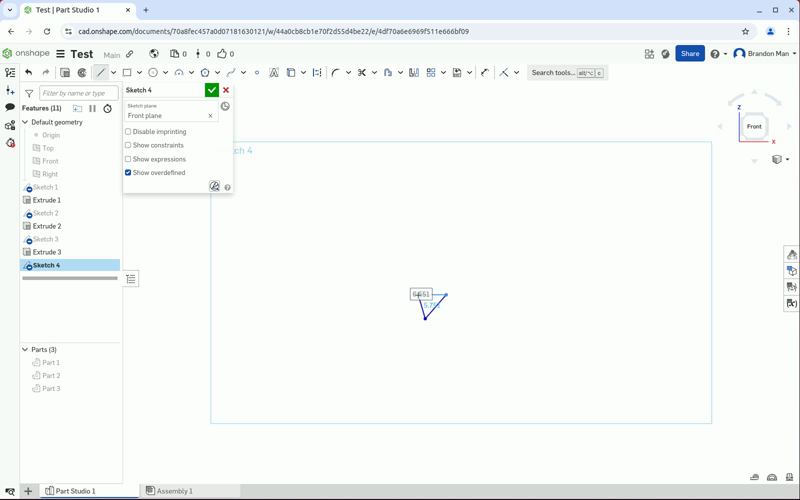
key_up(shift)
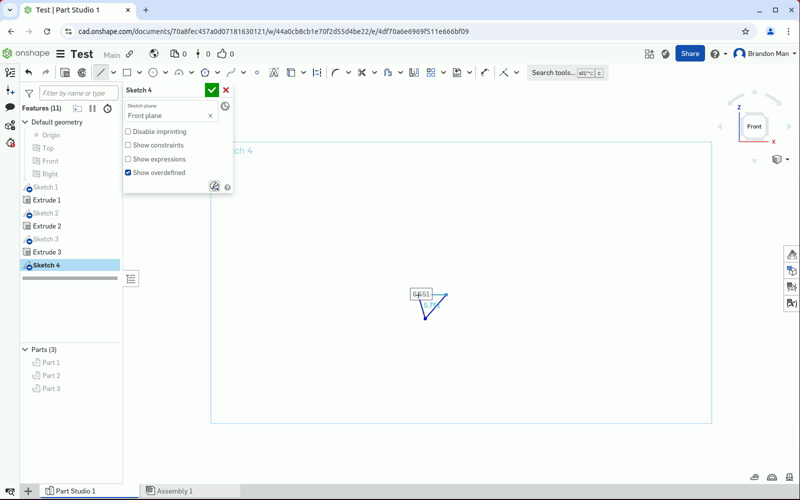
click(418, 294)
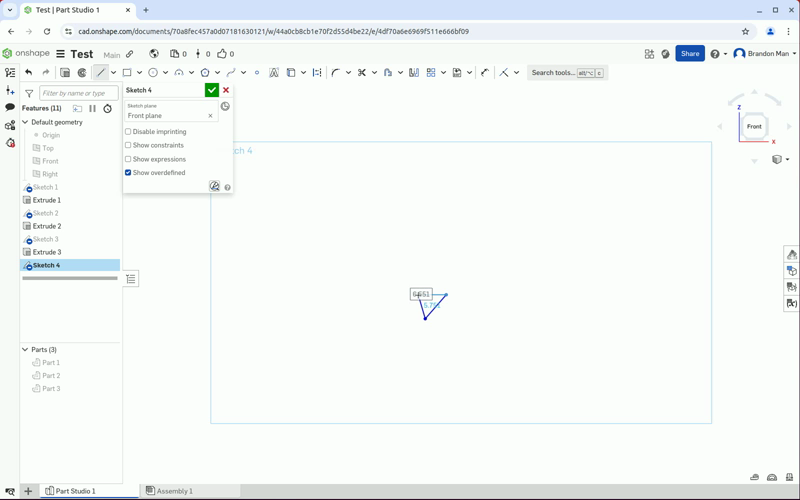
key(esc)
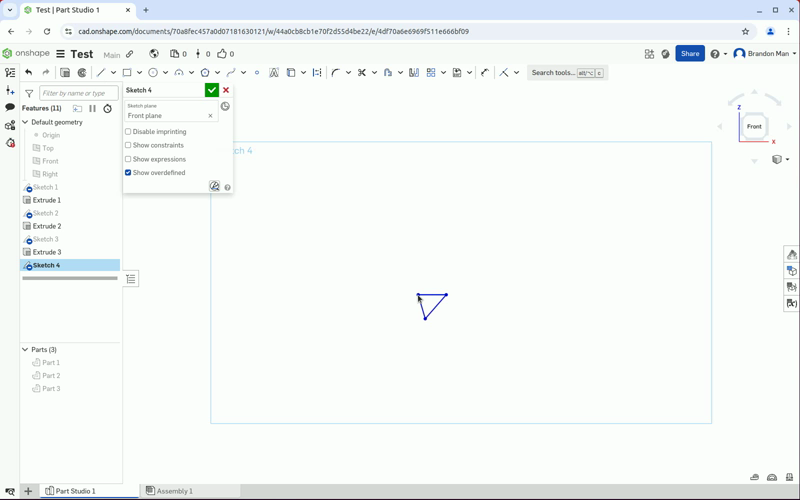
mouse_move(431, 309)
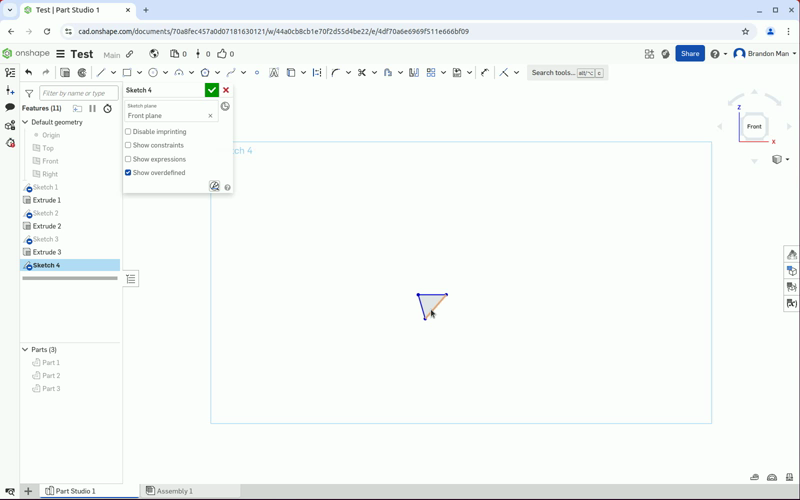
scroll(6)
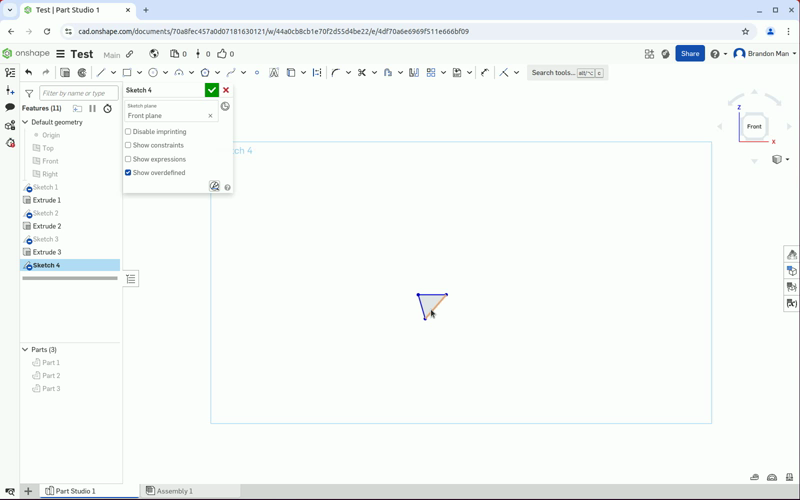
scroll(6)
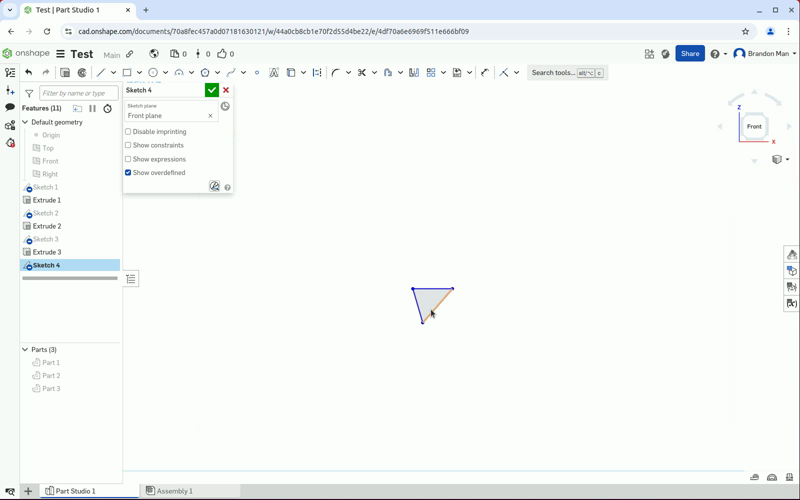
scroll(6)
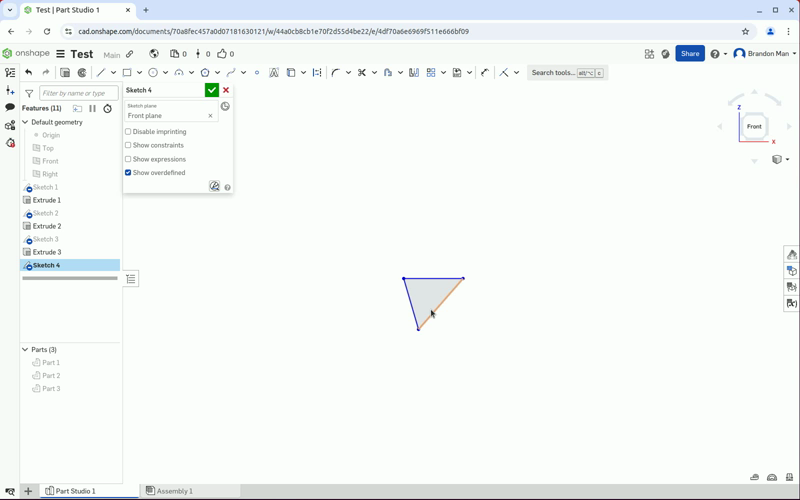
scroll(6)
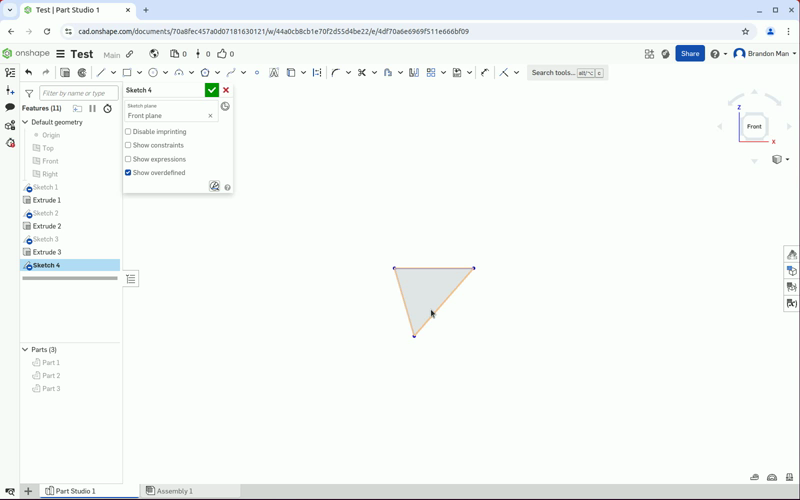
scroll(6)
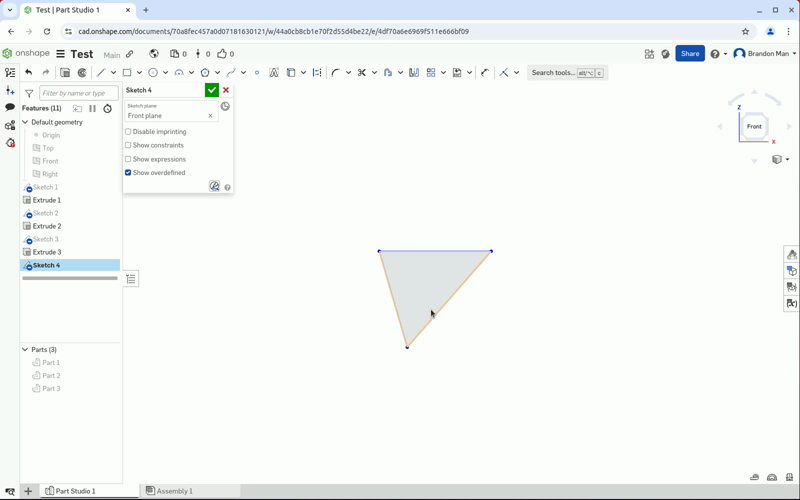
scroll(6)
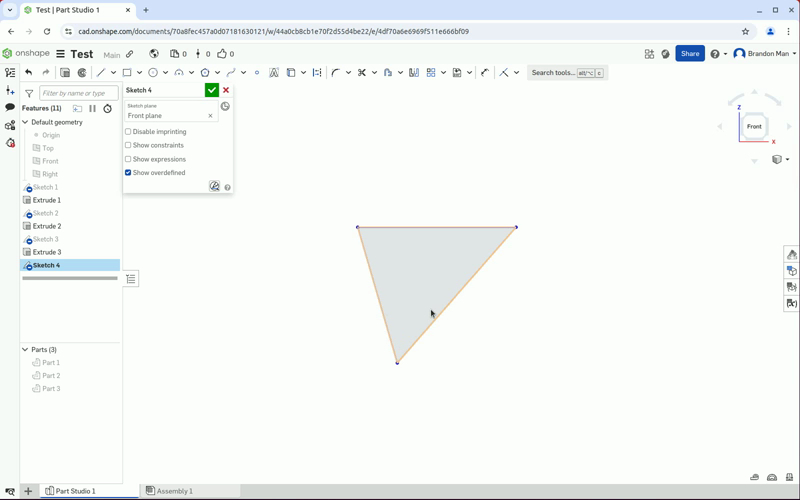
scroll(6)
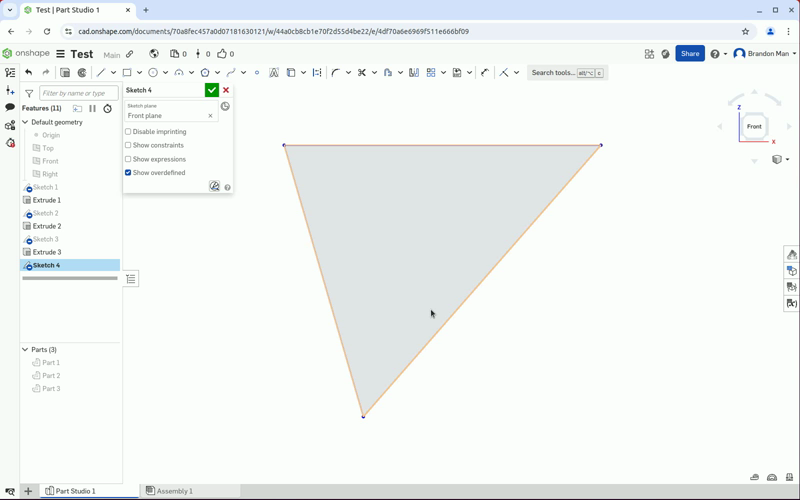
click(431, 309)
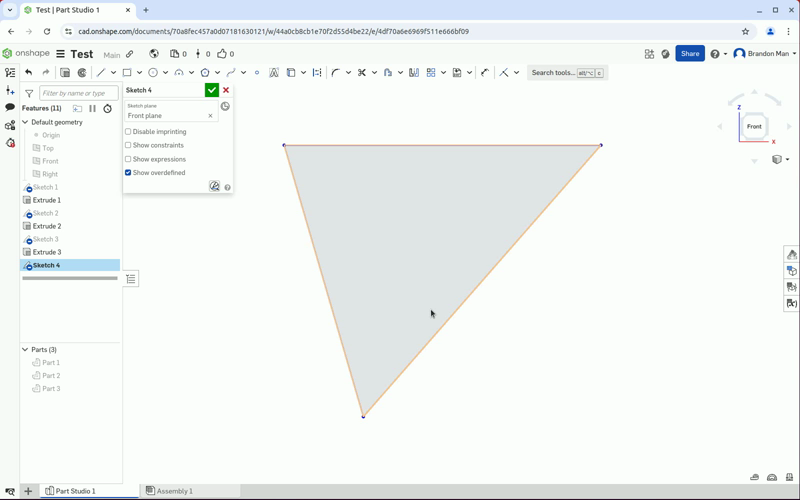
scroll(-6)
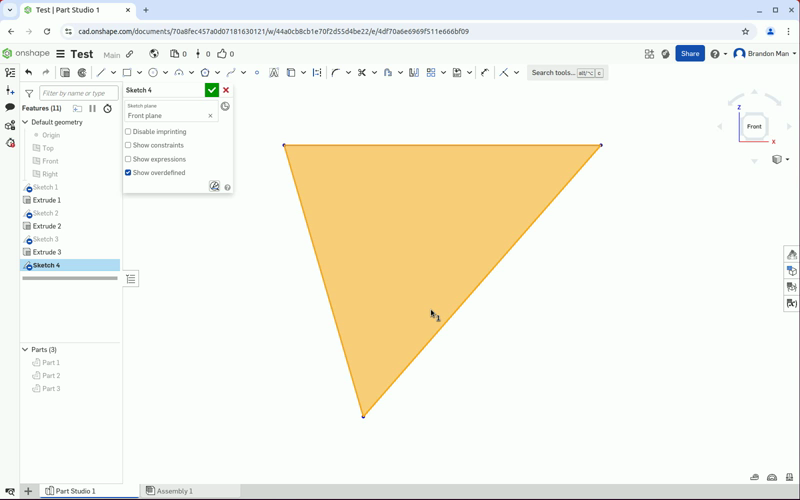
scroll(-6)
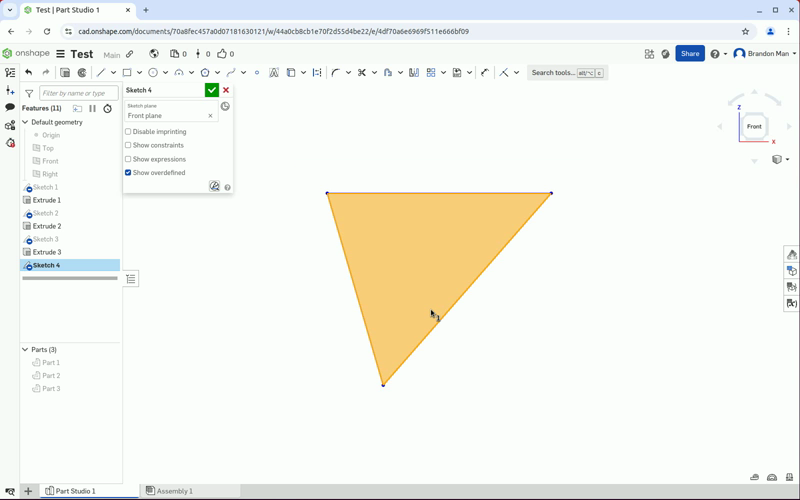
scroll(-6)
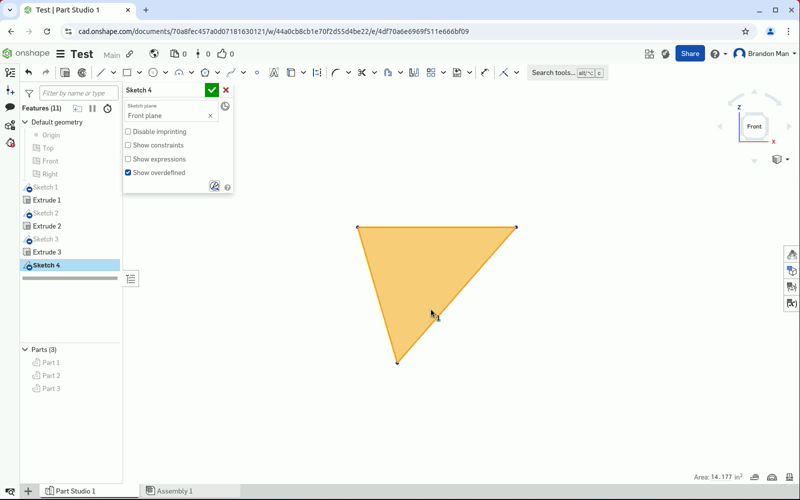
scroll(-6)
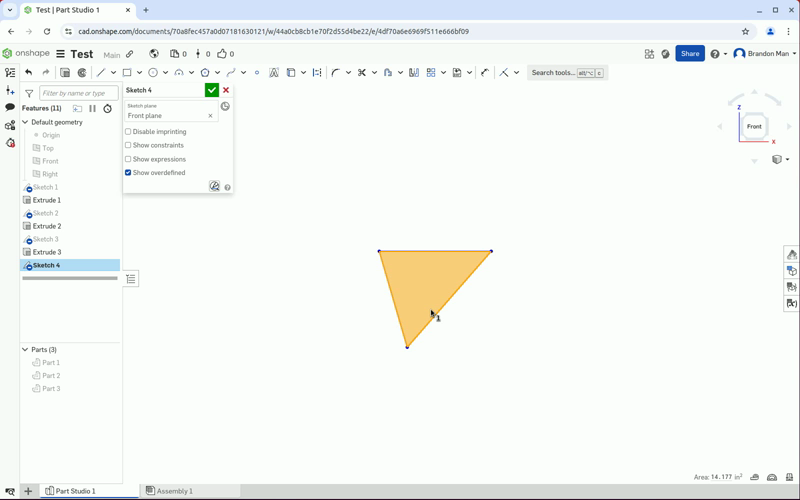
scroll(-6)
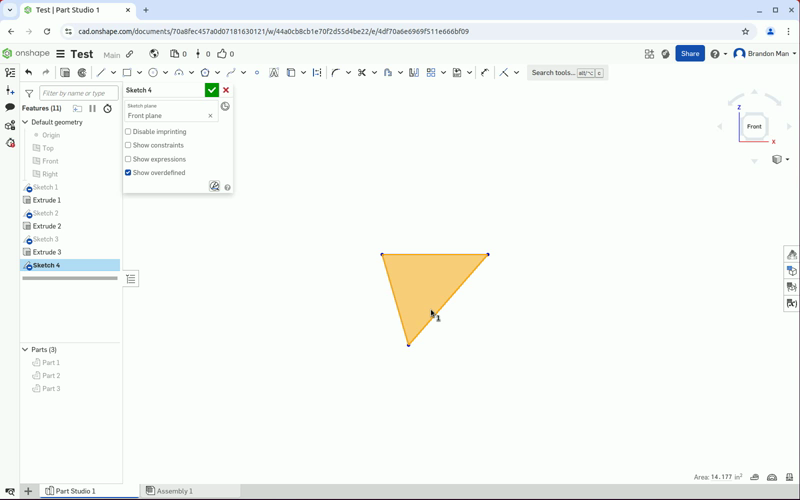
scroll(-6)
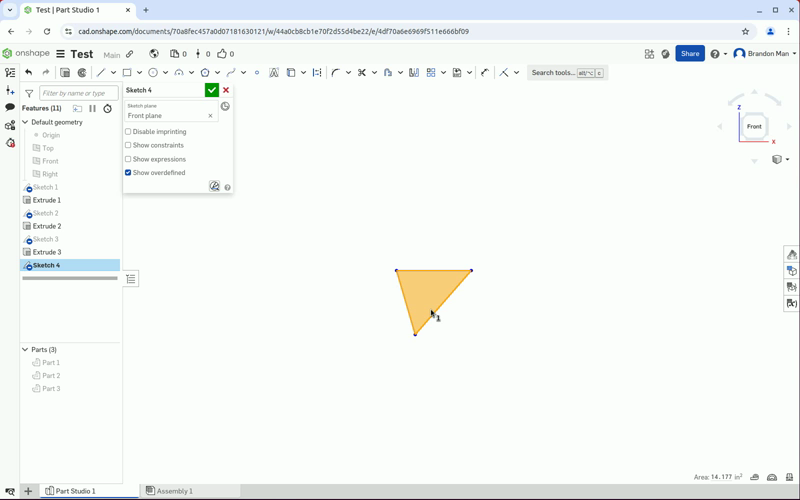
scroll(-6)
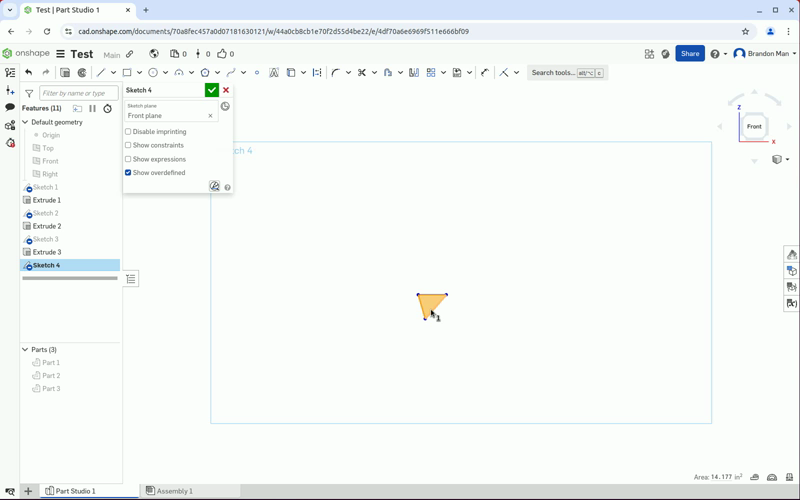
mouse_move(73, 352)
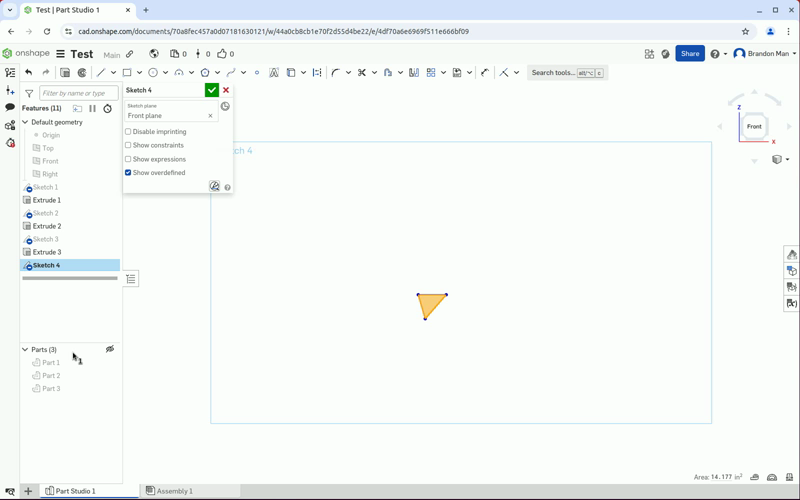
key(shift+y)
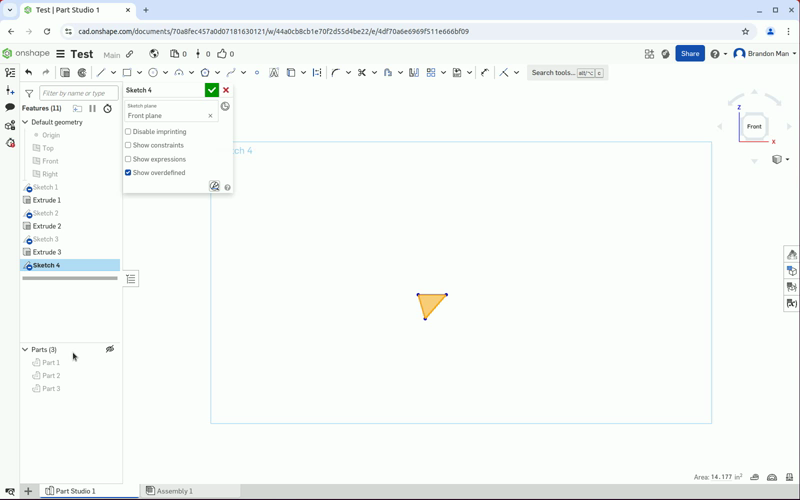
key(shift+e)
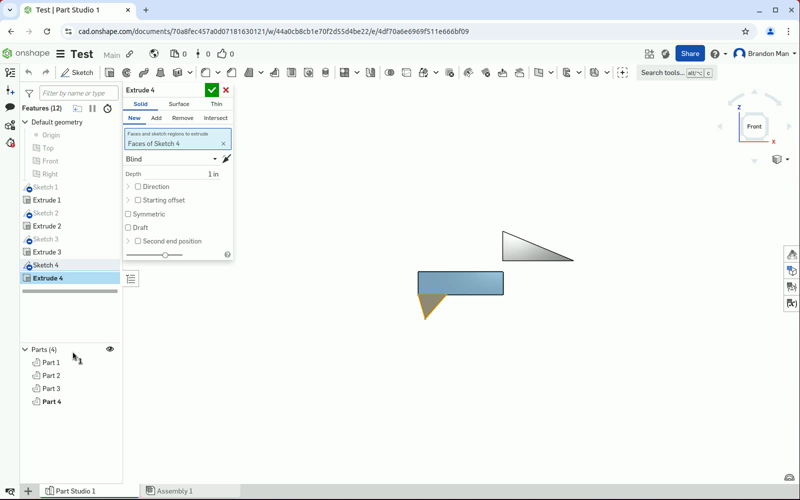
mouse_move(143, 106)
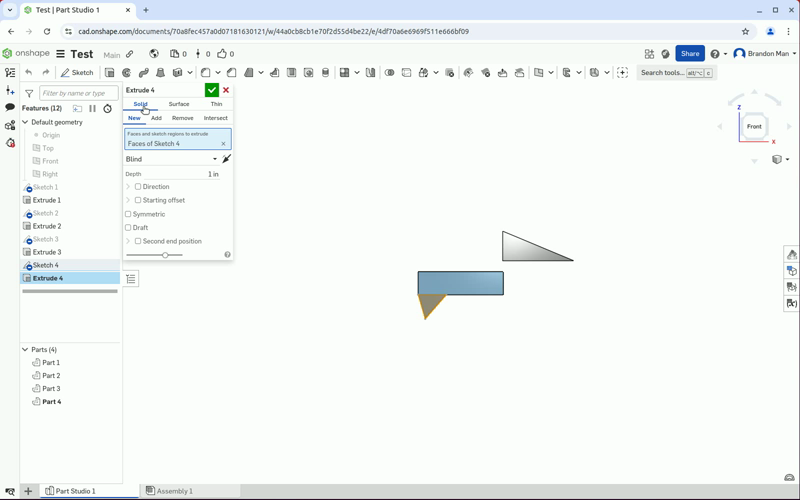
click(143, 106)
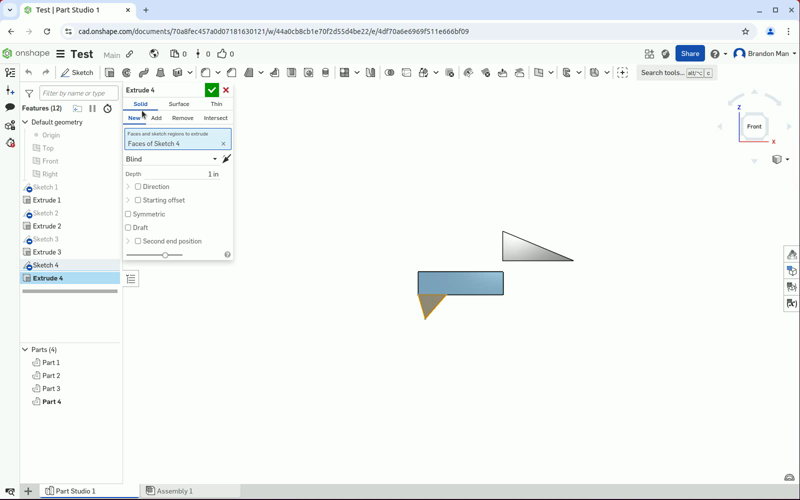
mouse_move(137, 120)
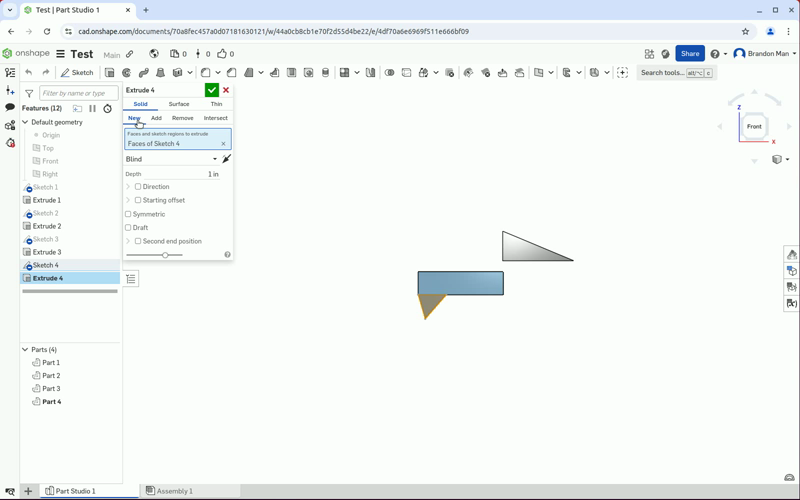
click(137, 120)
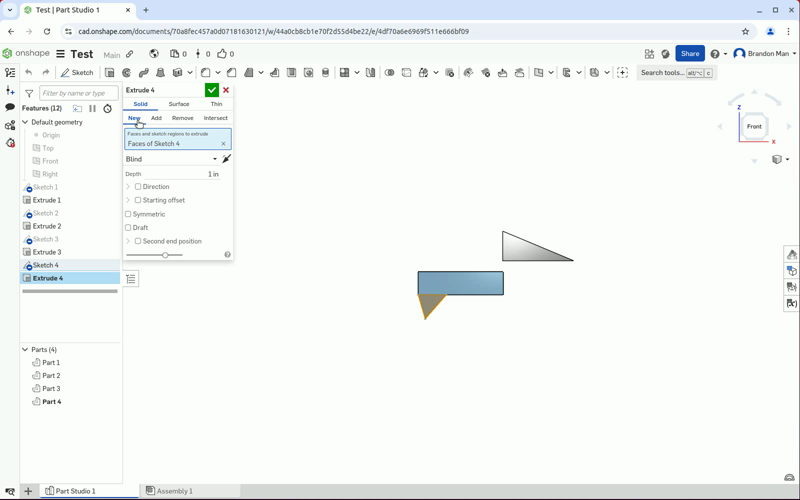
key(tab, 4)
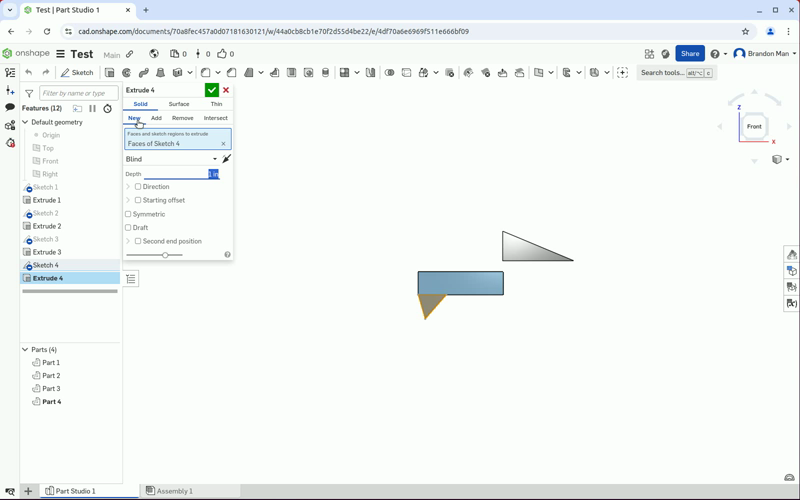
text(3.37)
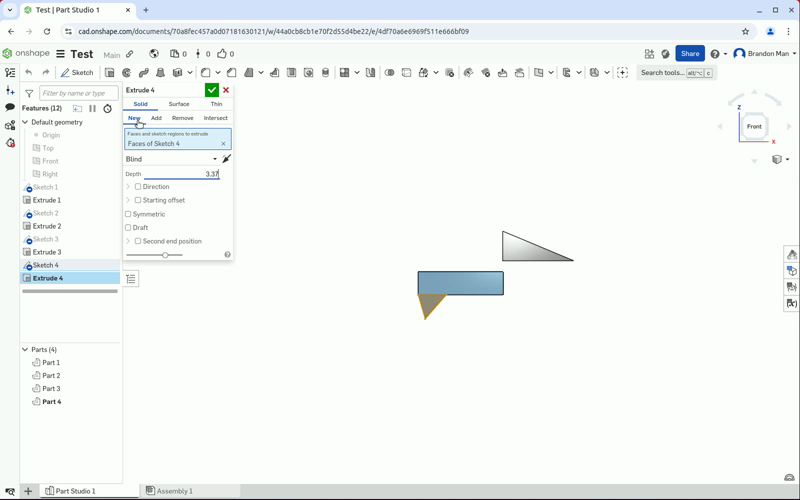
key(enter)
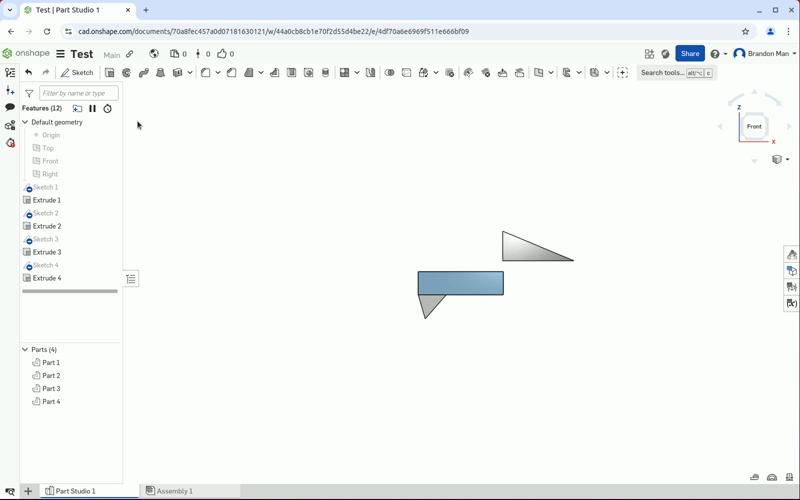
key(shift+h)
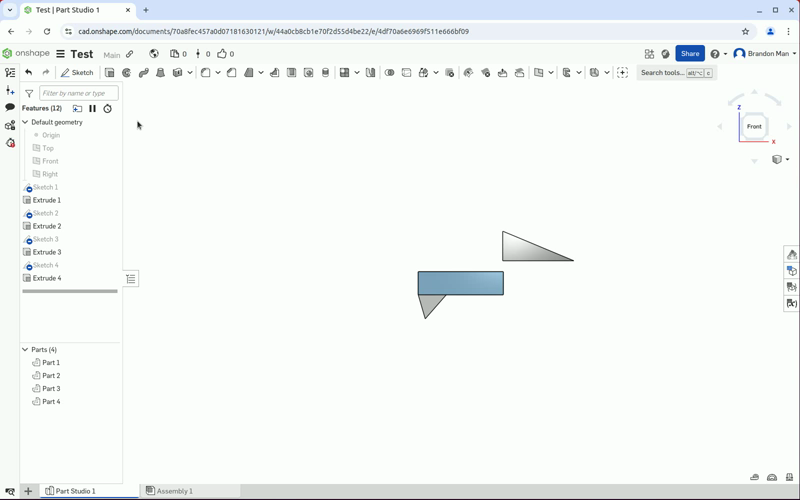
key(shift+h)
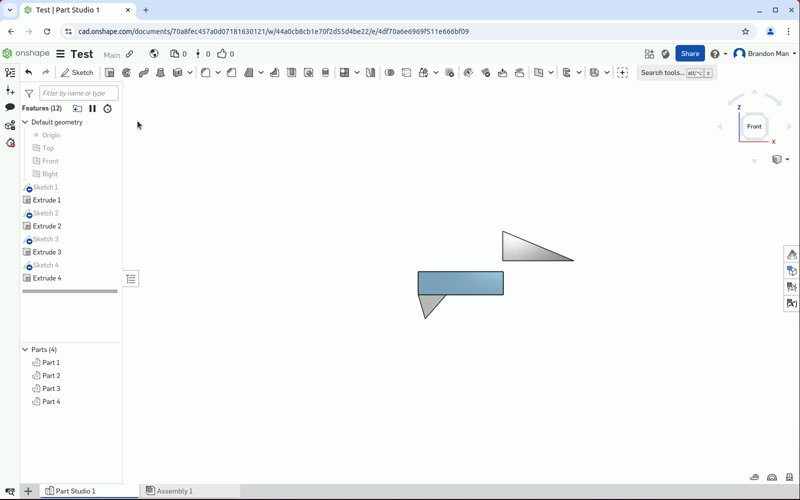
mouse_move(73, 189)
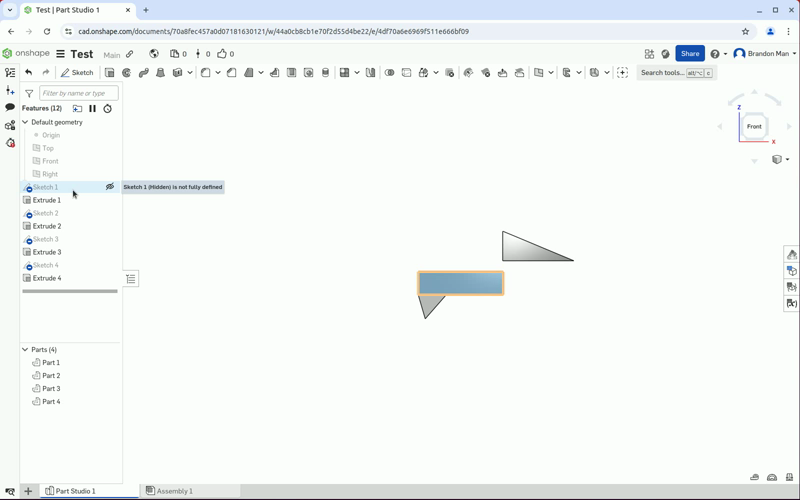
click(73, 189)
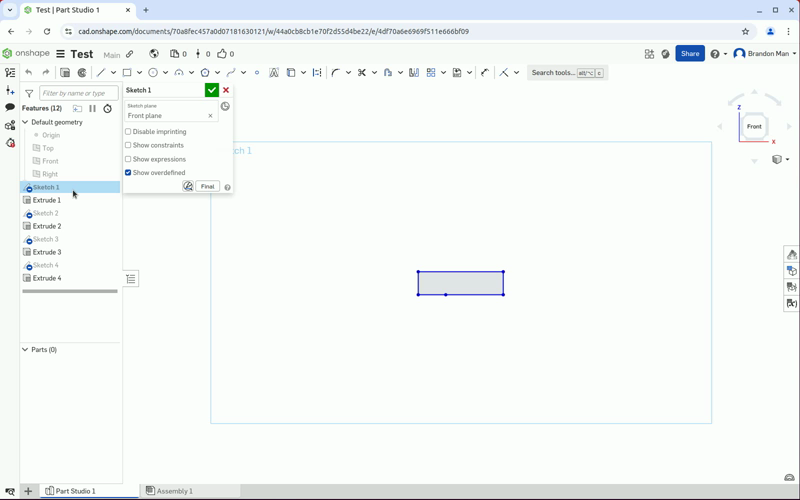
mouse_move(229, 92)
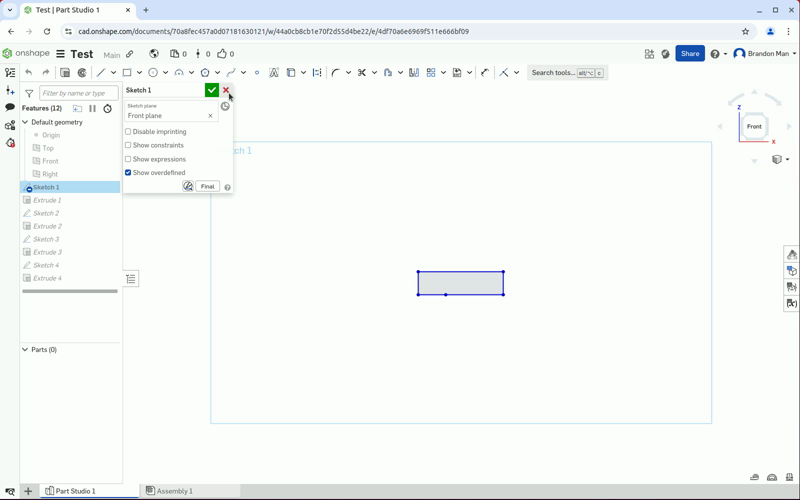
click(229, 92)
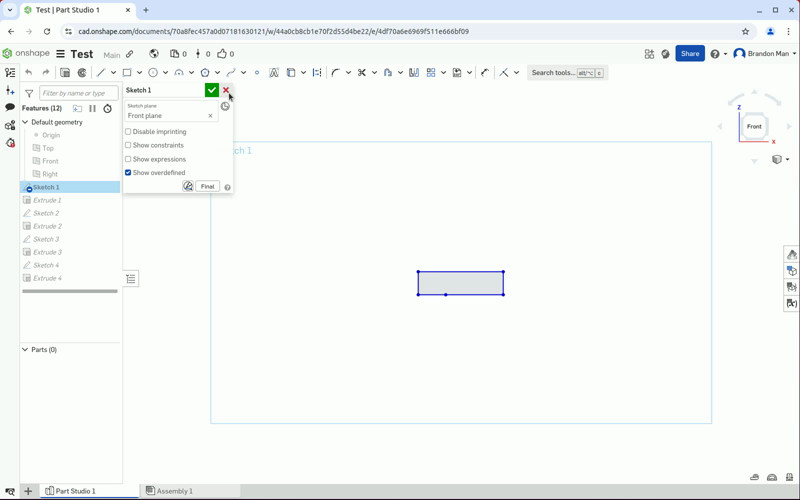
key(shift+s)
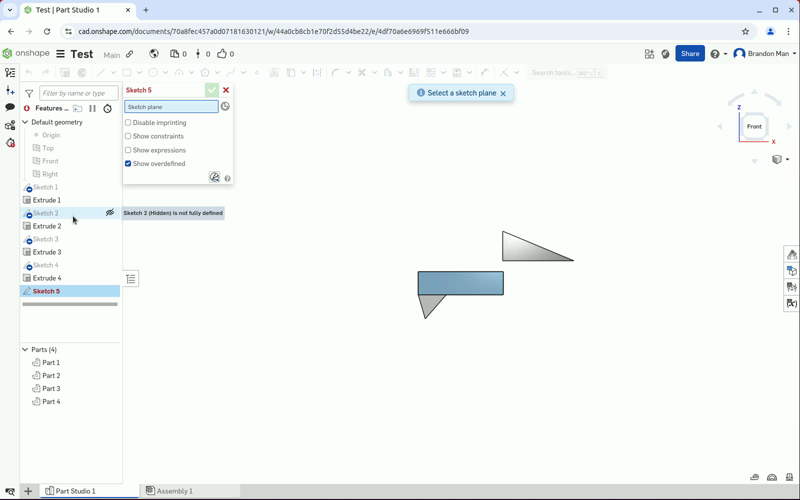
scroll(3)
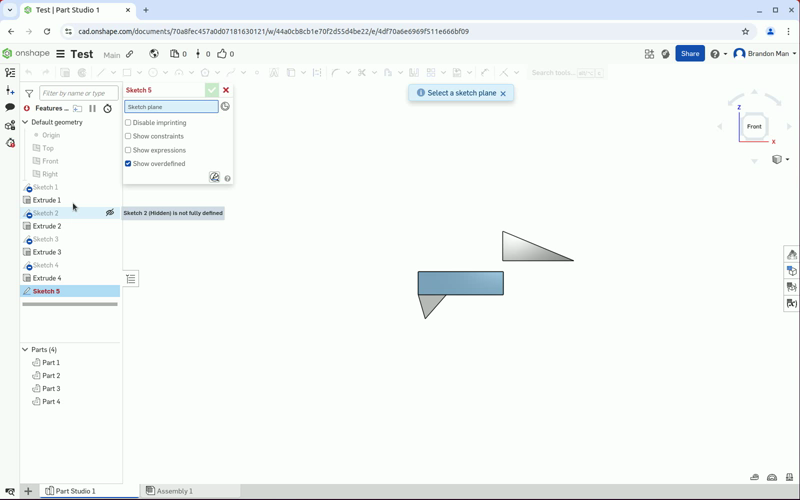
mouse_move(73, 163)
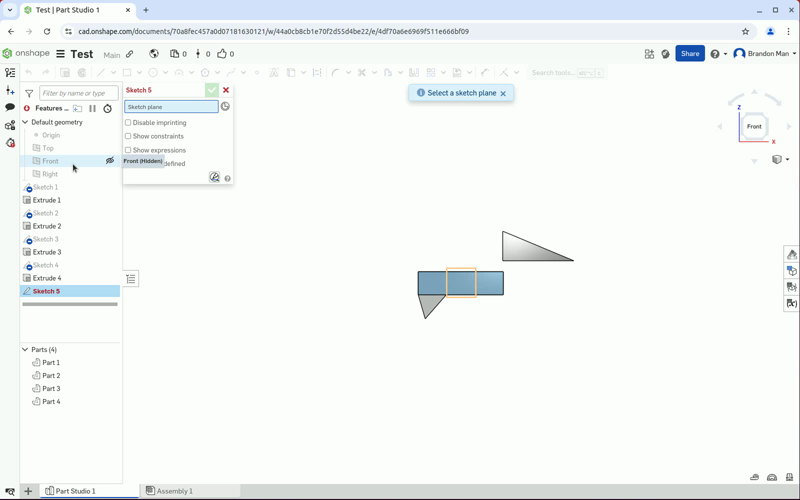
click(73, 163)
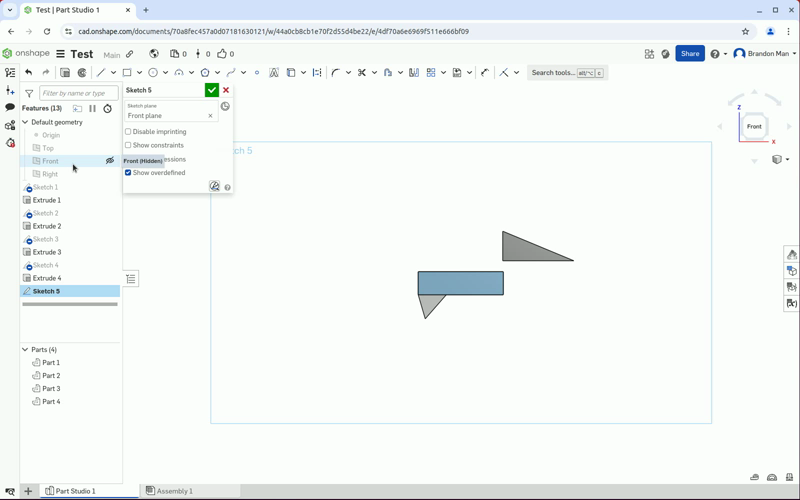
mouse_move(73, 352)
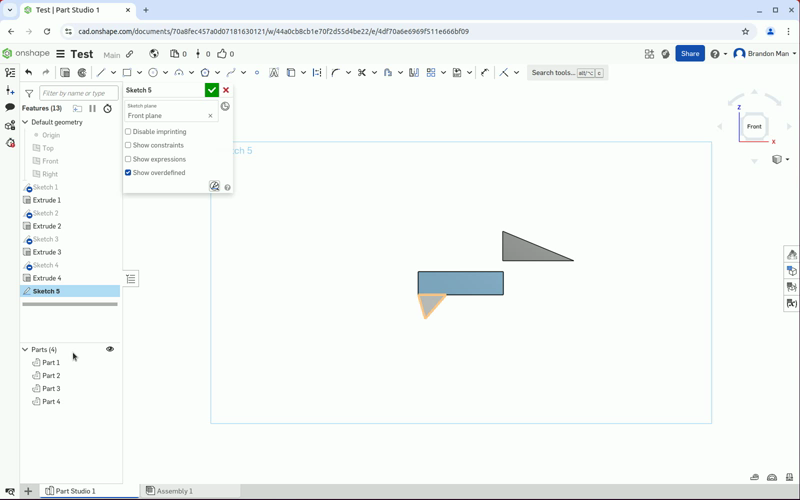
key(y)
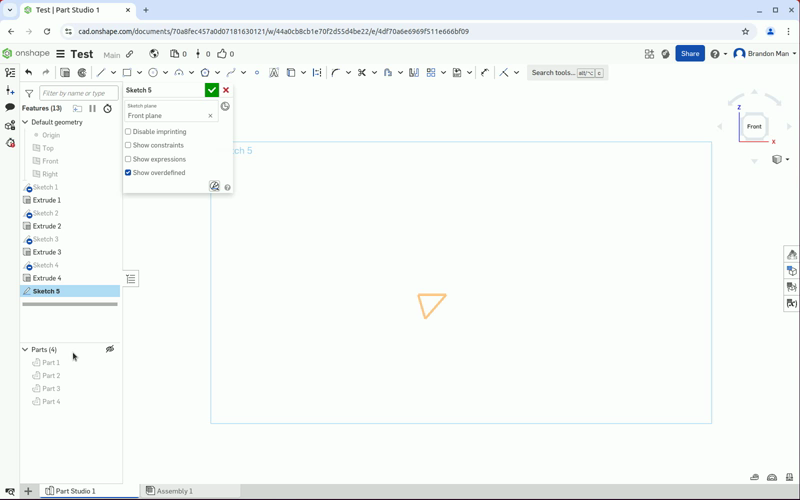
key(l)
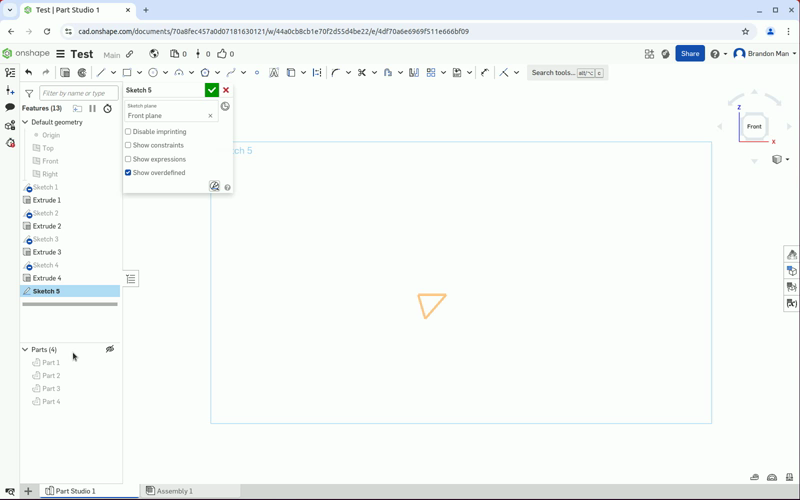
key_down(shift)
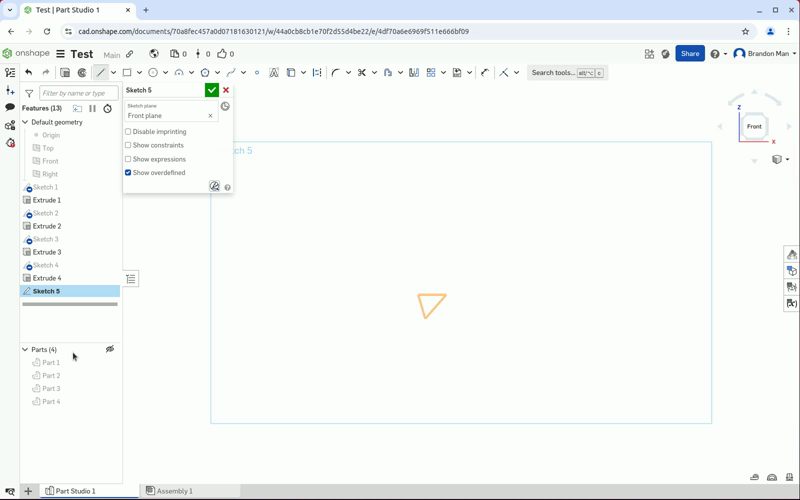
mouse_move(494, 262)
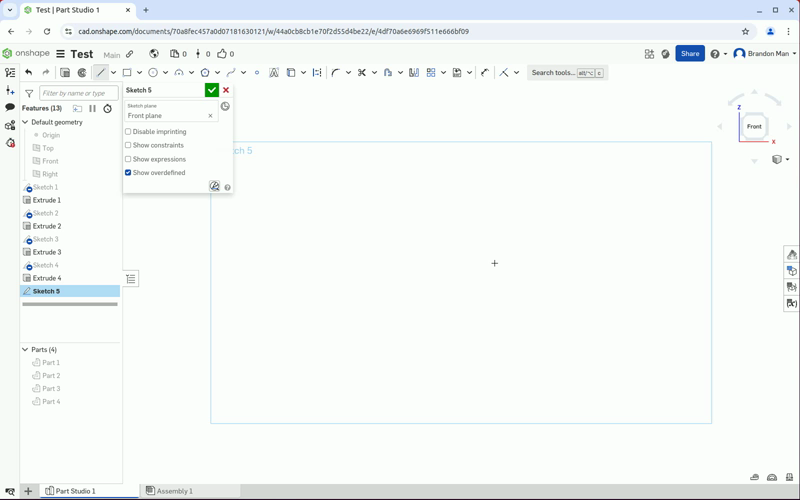
click(494, 262)
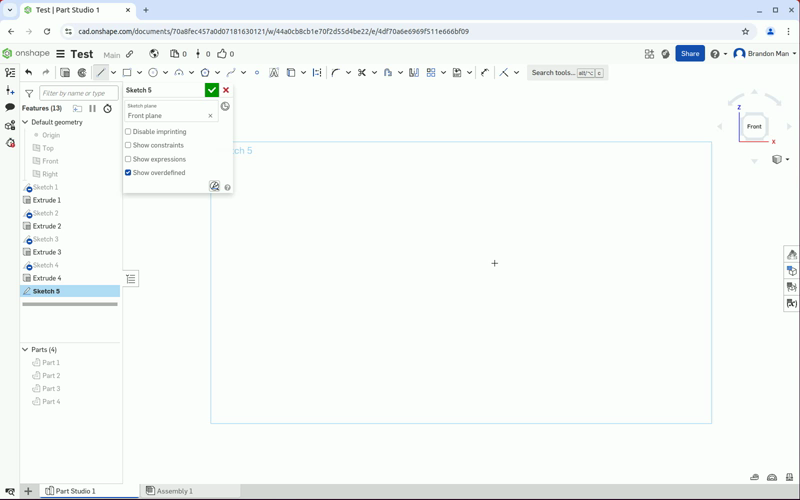
key_up(shift)
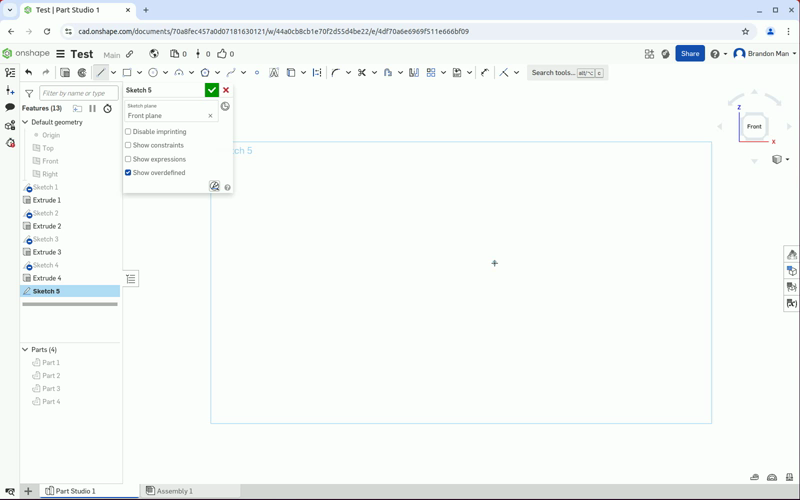
key_down(shift)
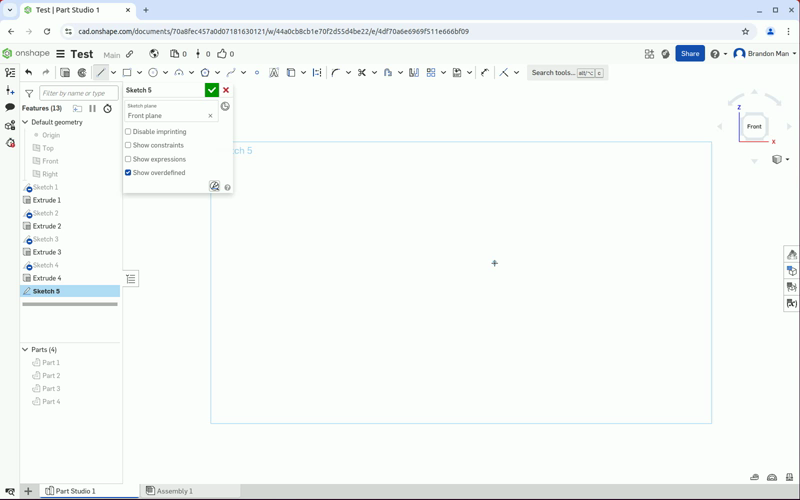
mouse_move(524, 262)
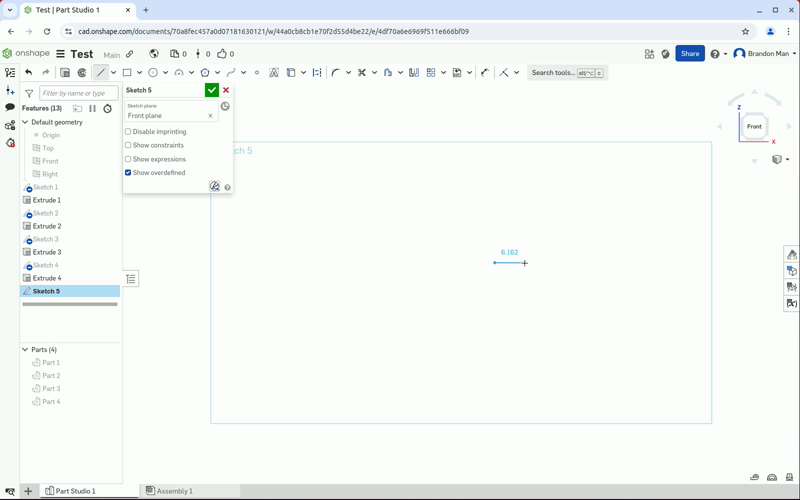
mouse_move(504, 262)
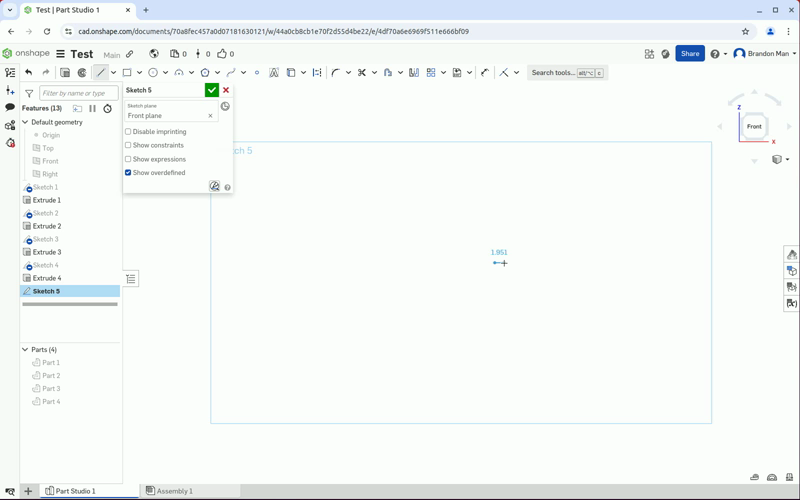
click(504, 262)
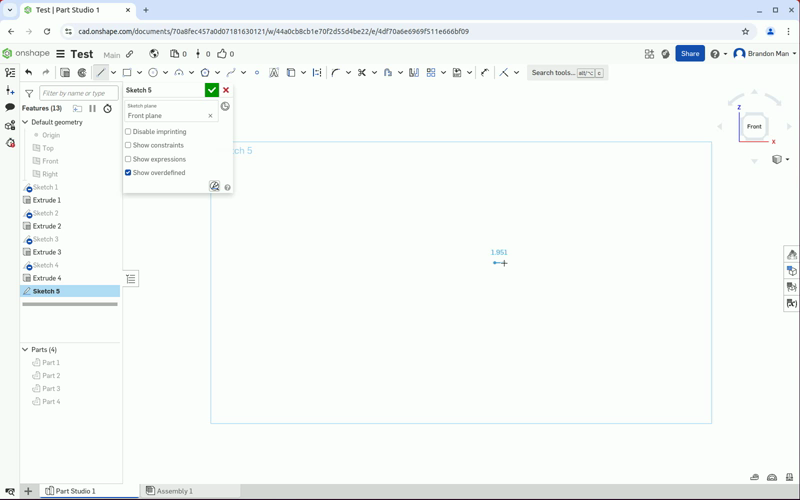
key_up(shift)
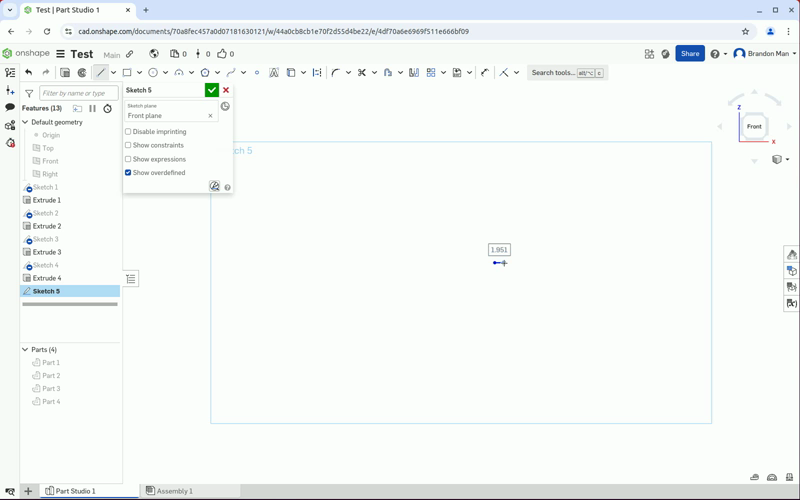
key_down(shift)
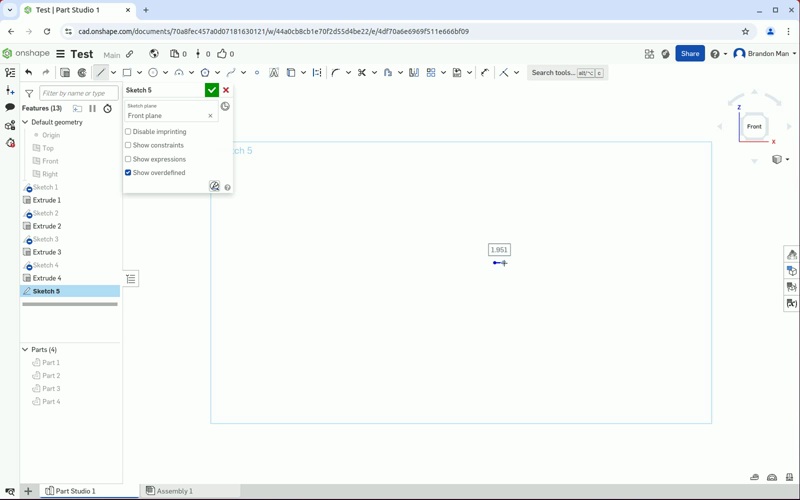
mouse_move(534, 262)
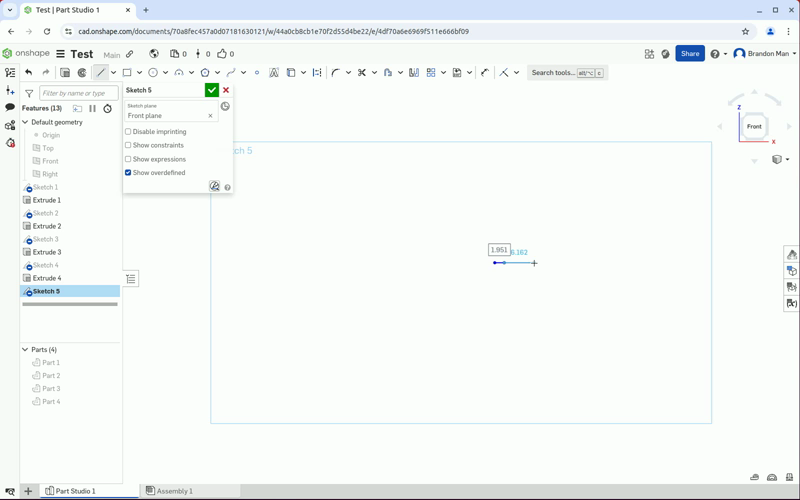
mouse_move(504, 259)
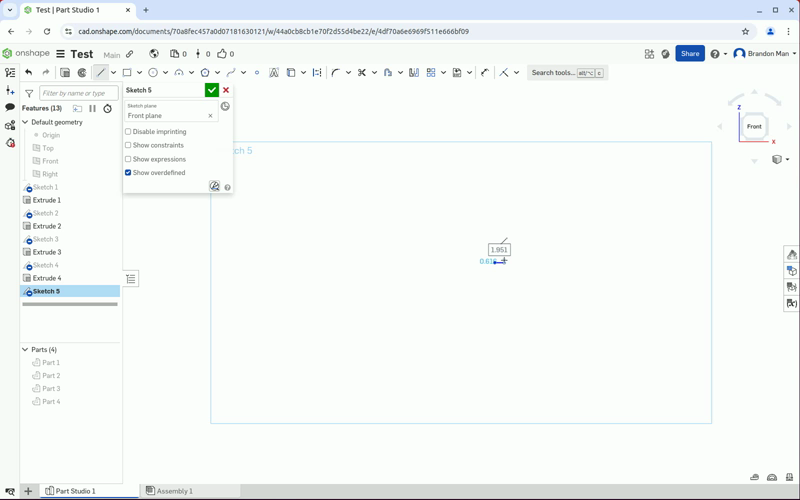
scroll(6)
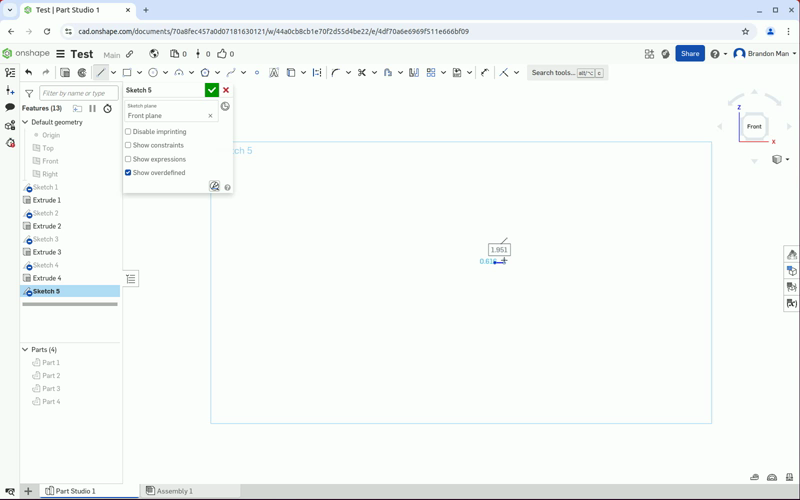
scroll(6)
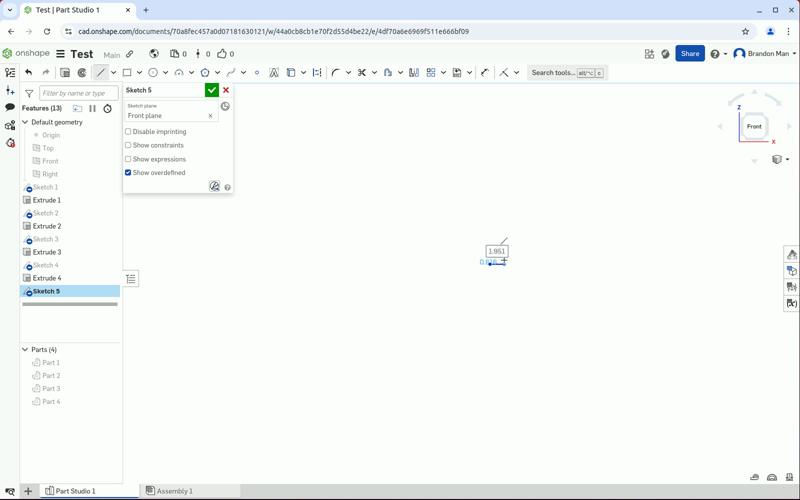
scroll(6)
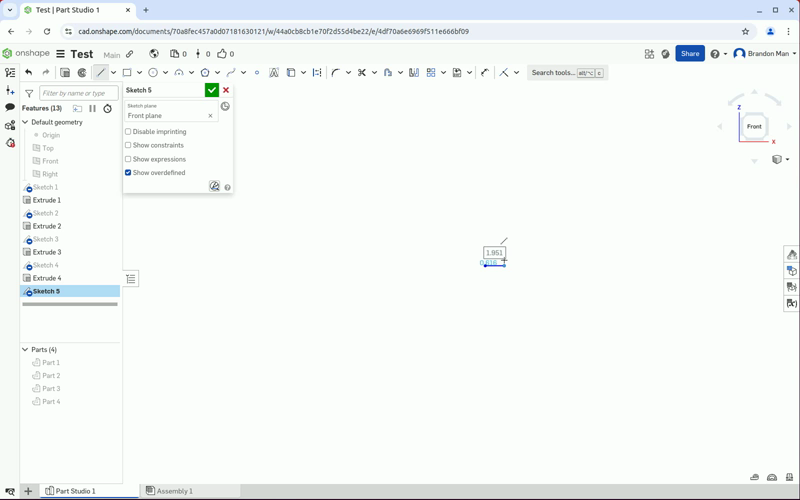
scroll(6)
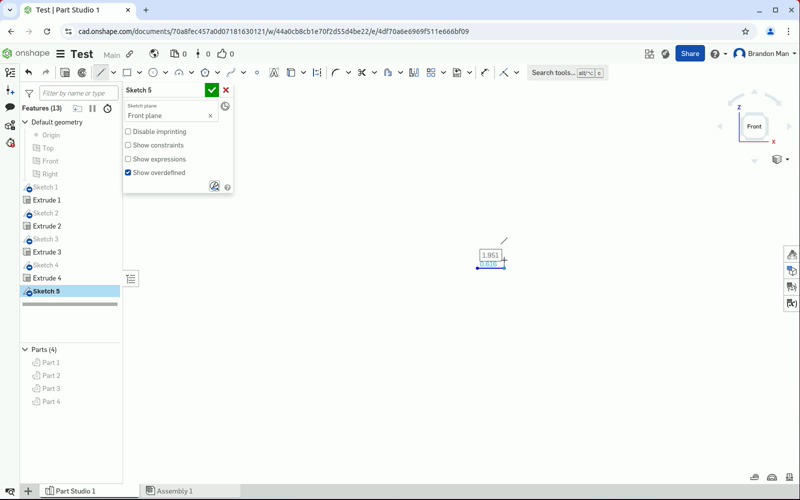
scroll(6)
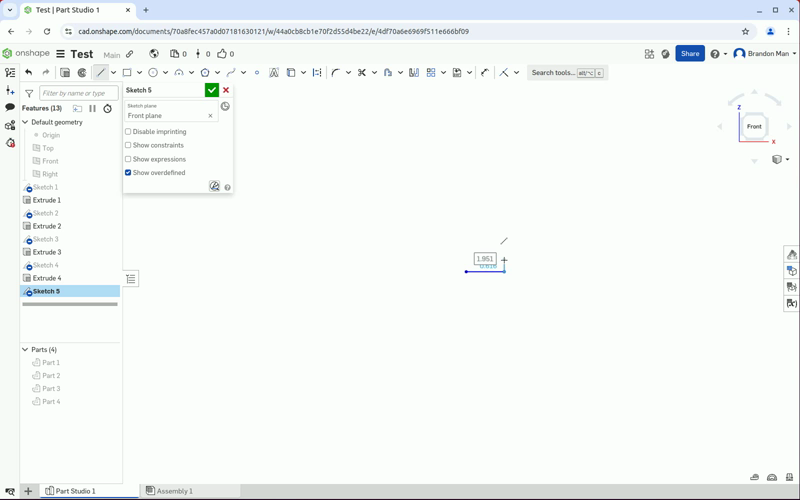
scroll(6)
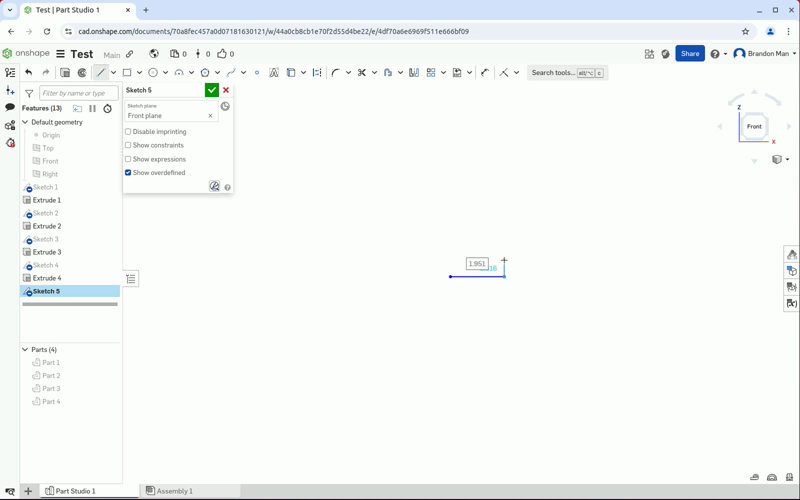
scroll(6)
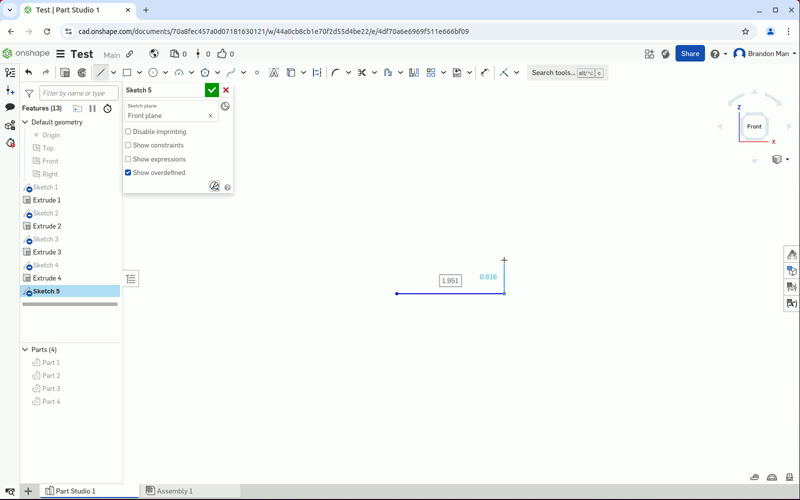
click(504, 259)
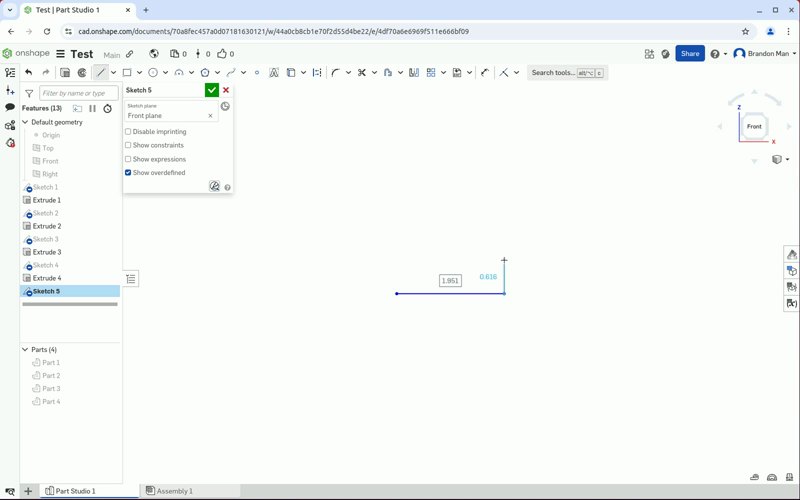
scroll(-6)
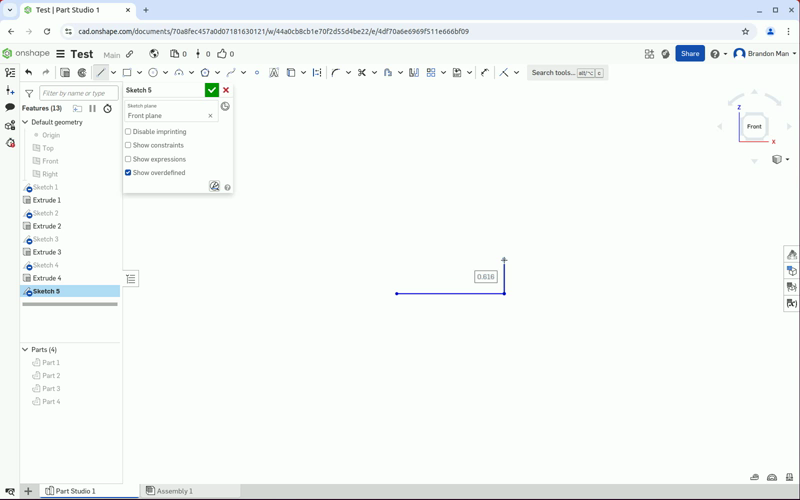
scroll(-6)
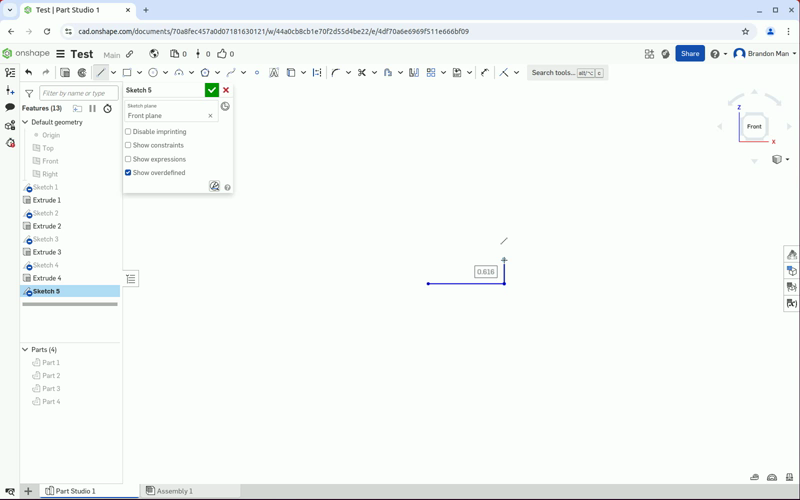
scroll(-6)
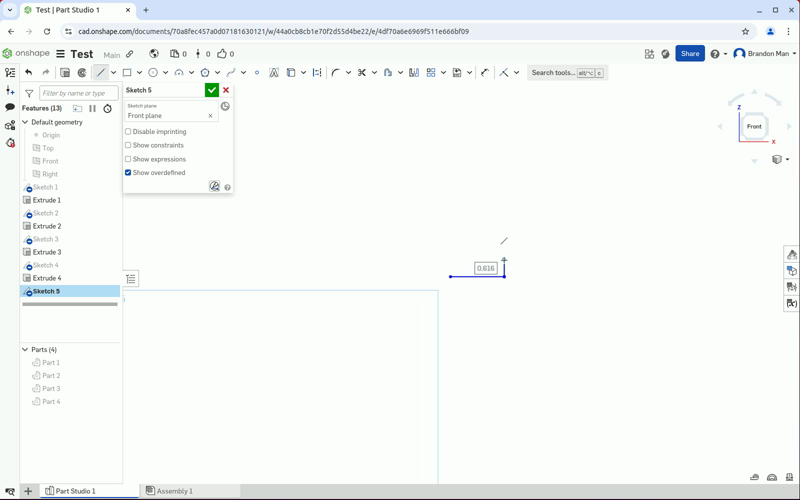
scroll(-6)
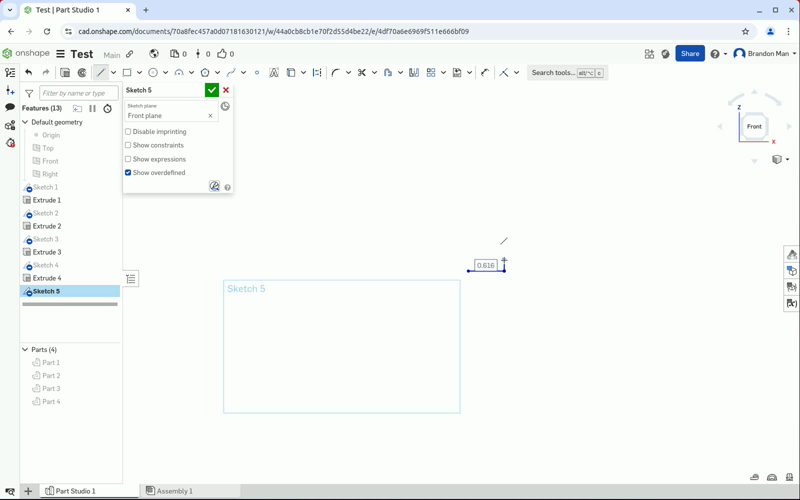
scroll(-6)
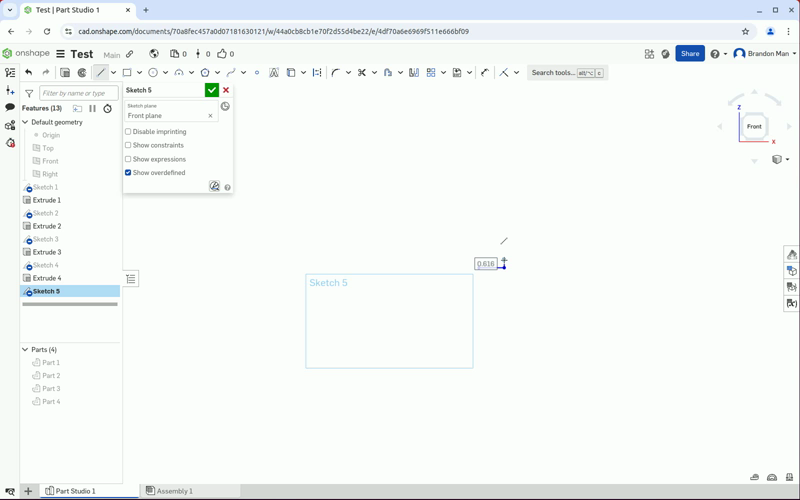
scroll(-6)
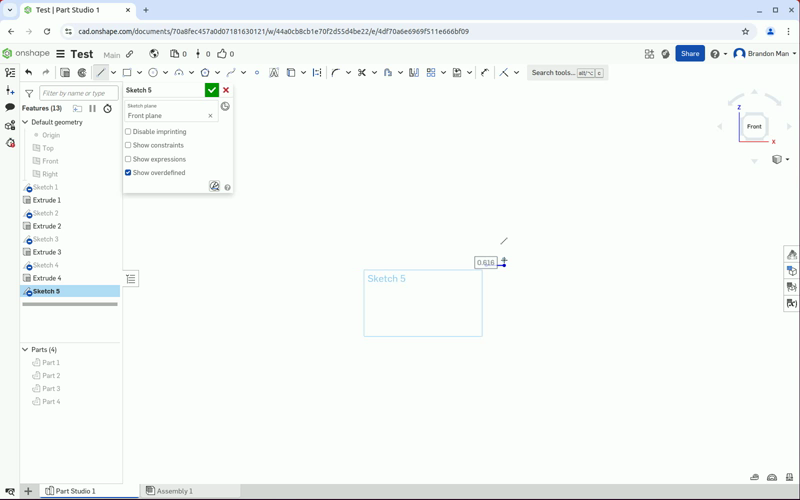
scroll(-6)
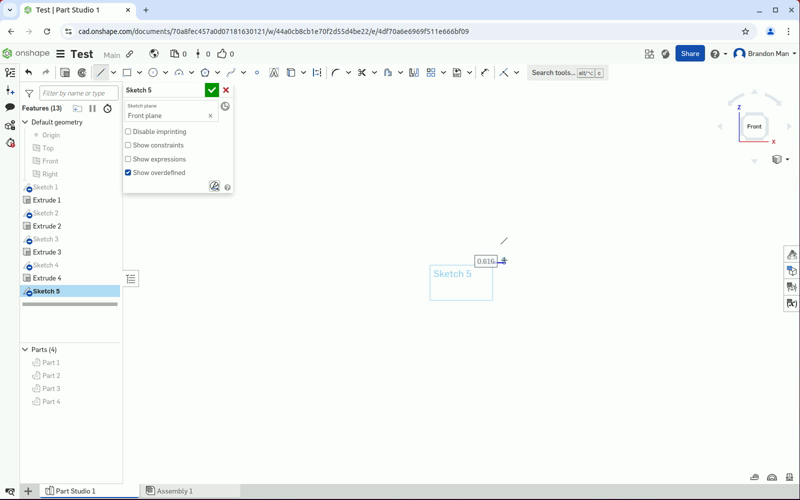
key_up(shift)
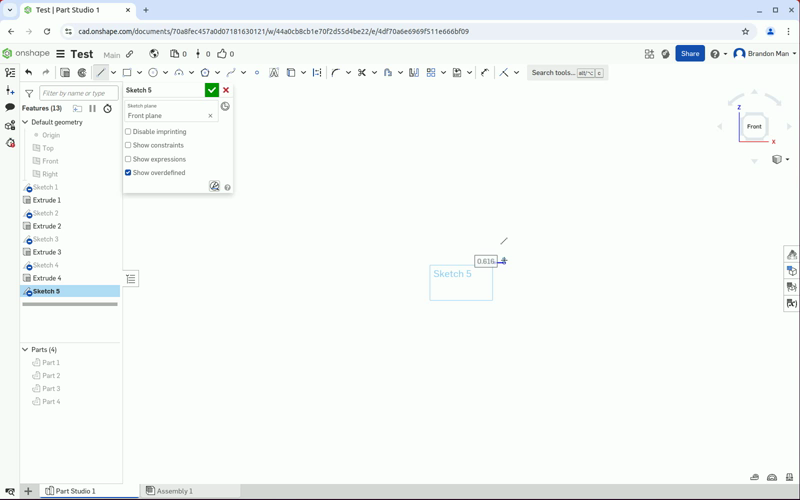
key_down(shift)
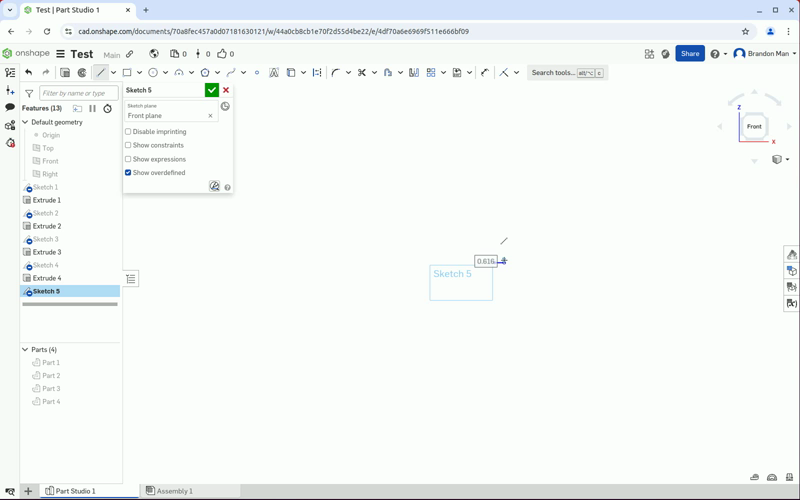
mouse_move(534, 259)
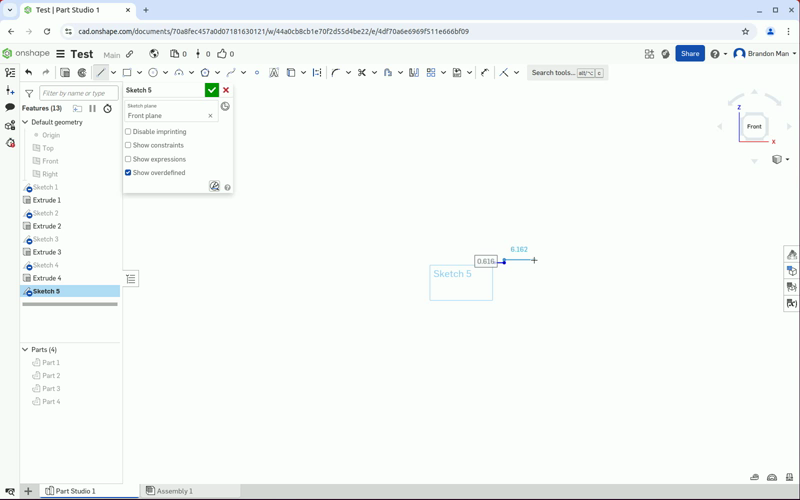
mouse_move(494, 259)
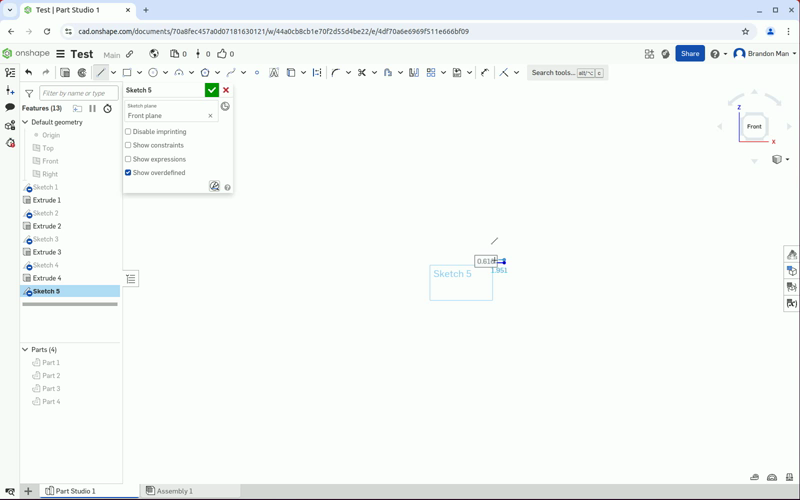
scroll(6)
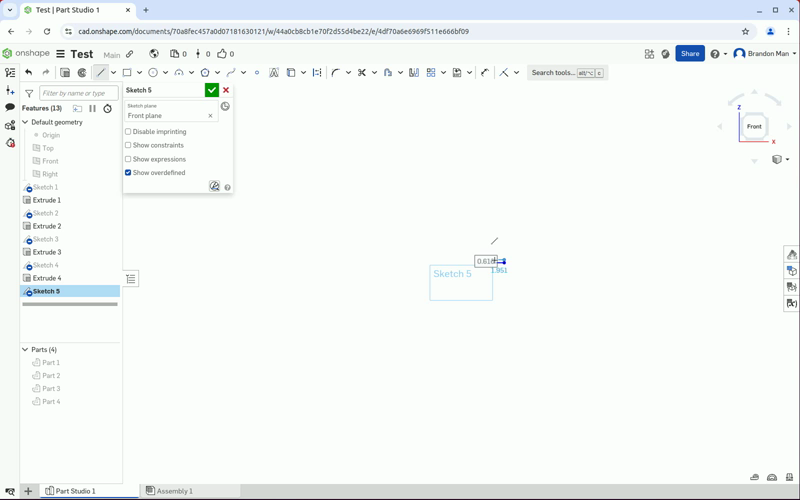
scroll(6)
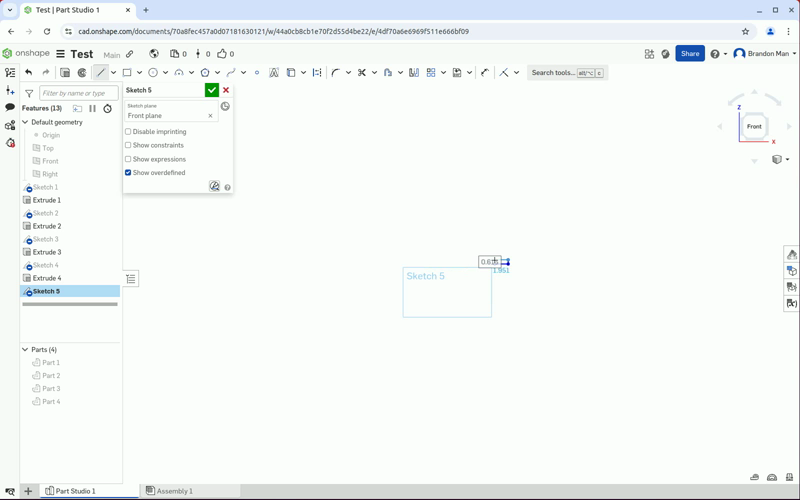
scroll(6)
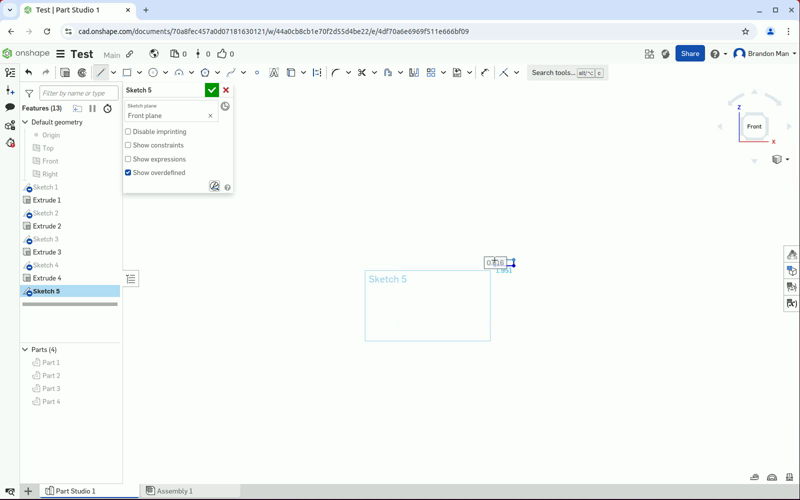
scroll(6)
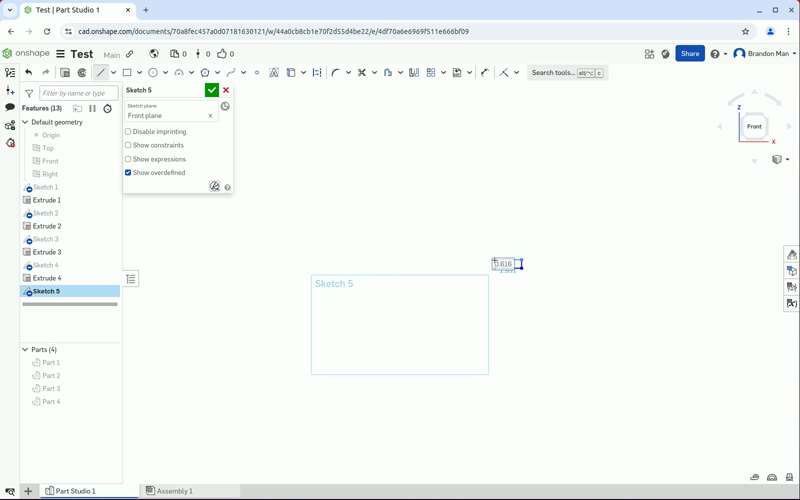
scroll(6)
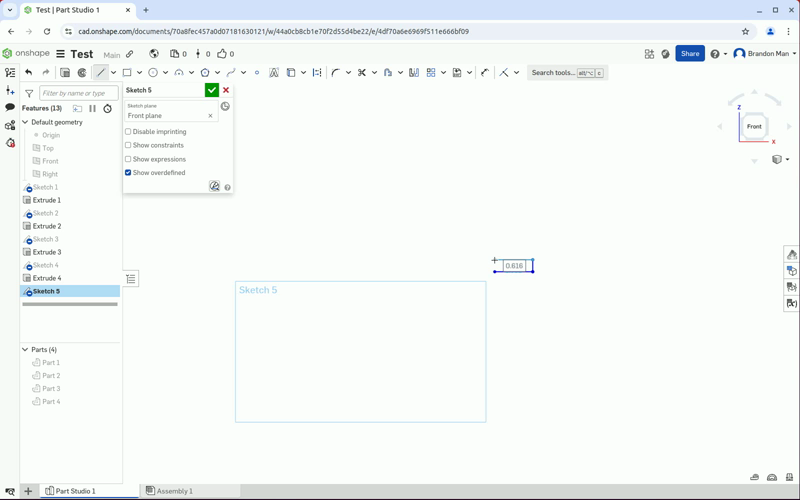
scroll(6)
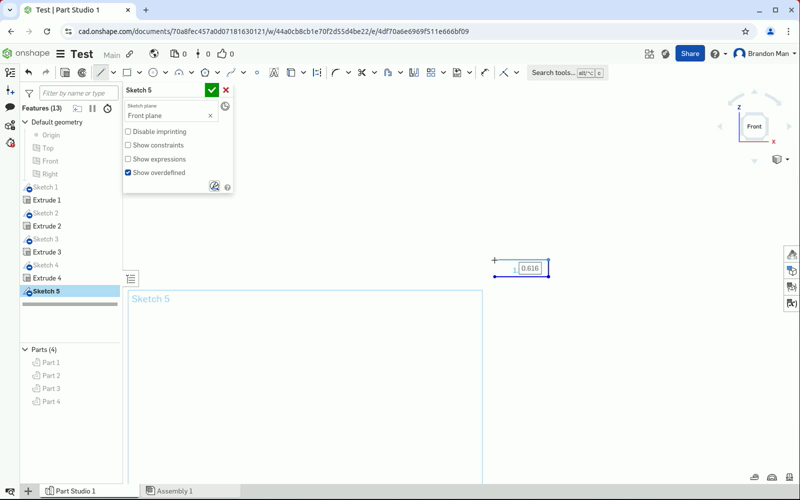
scroll(6)
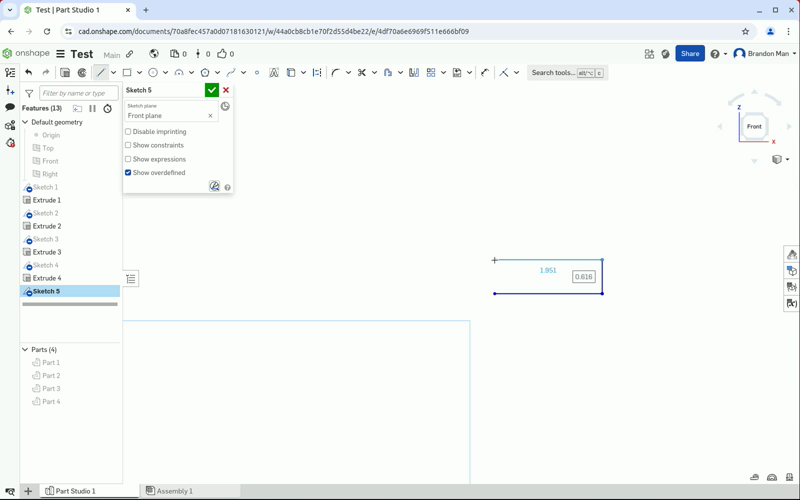
click(494, 259)
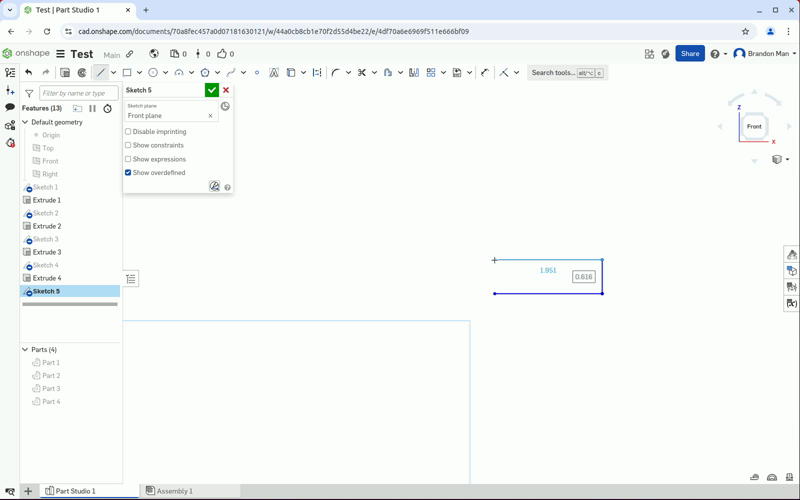
scroll(-6)
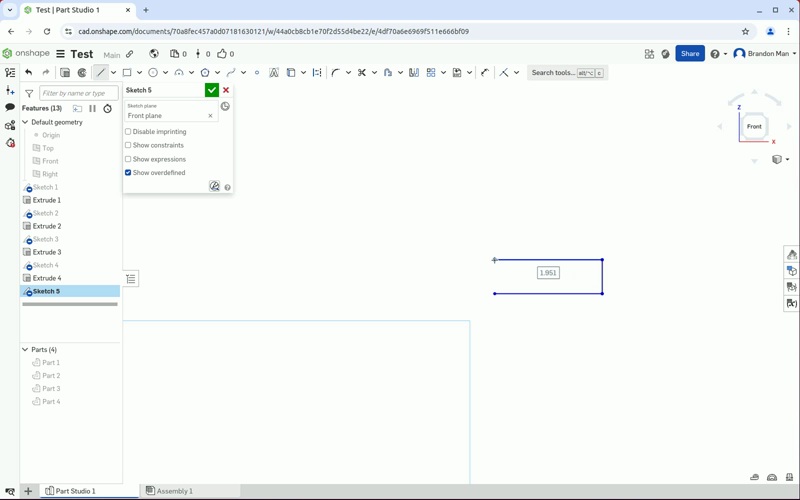
scroll(-6)
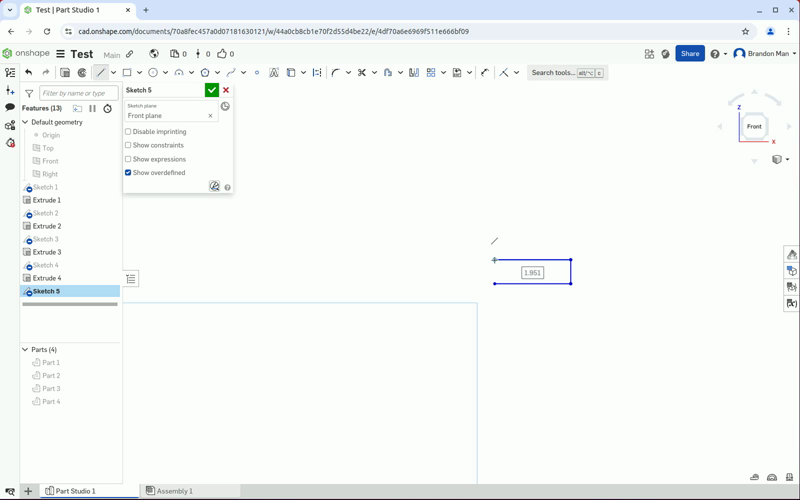
scroll(-6)
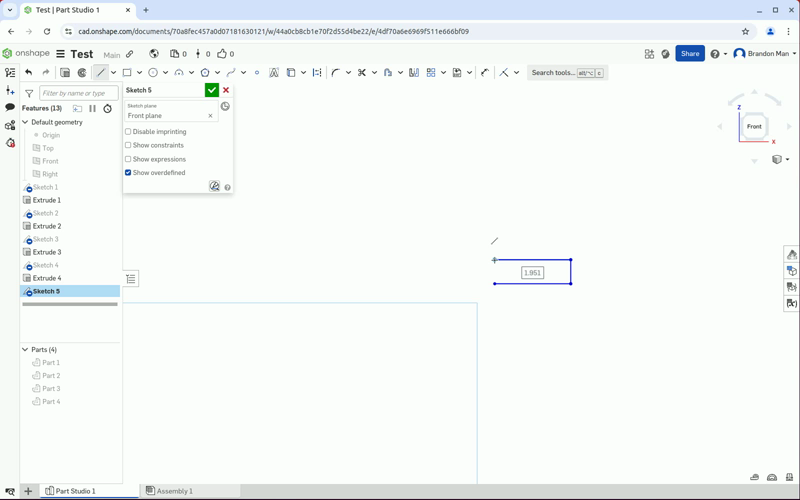
scroll(-6)
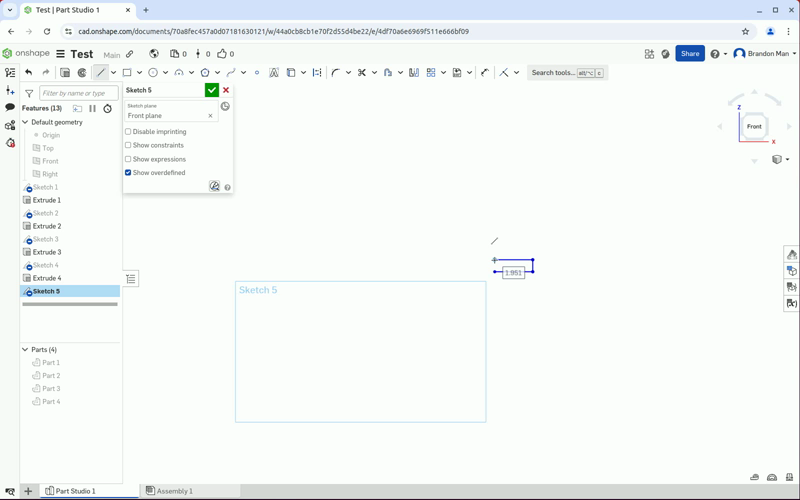
scroll(-6)
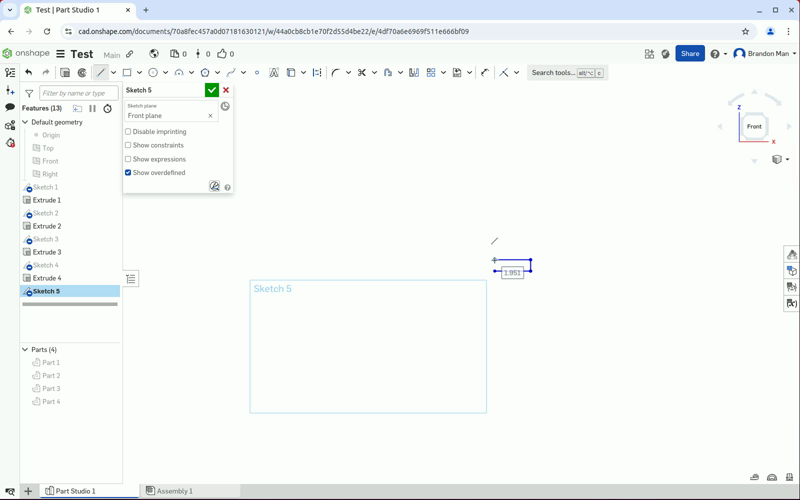
scroll(-6)
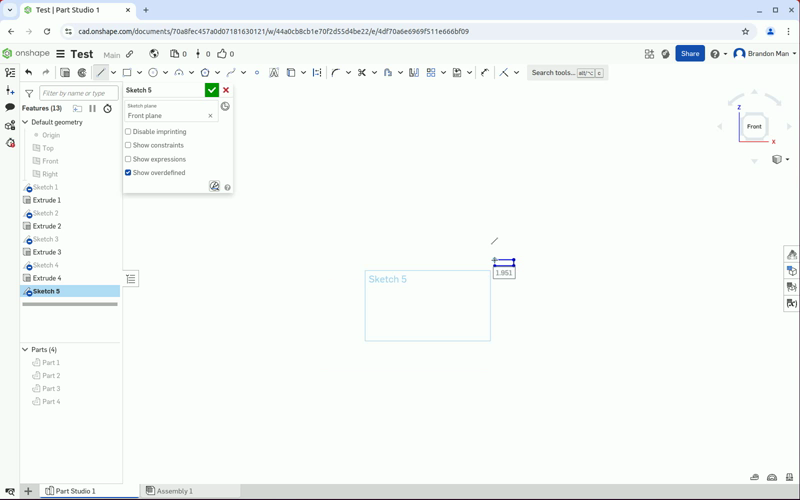
scroll(-6)
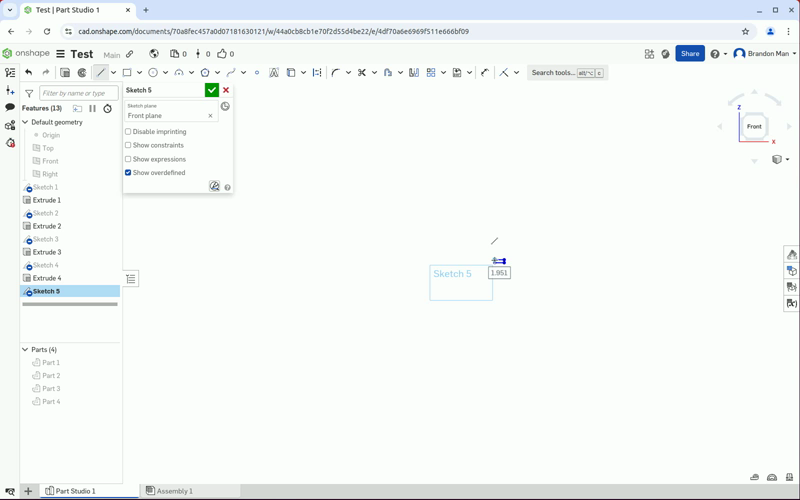
key_up(shift)
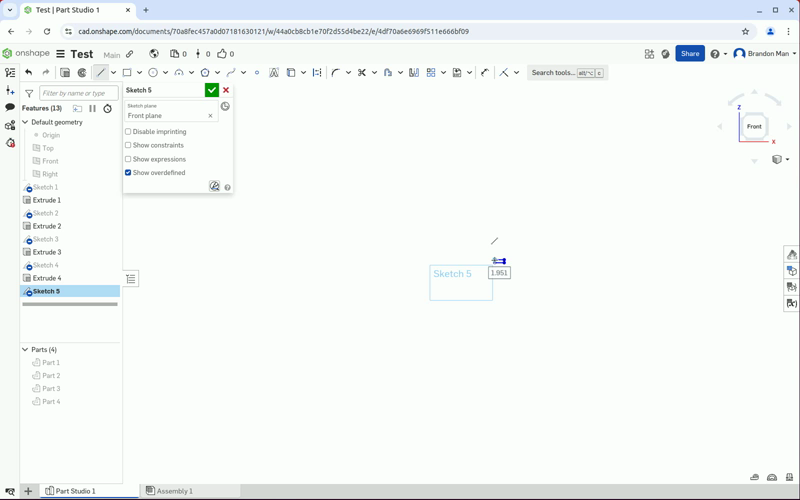
mouse_move(524, 259)
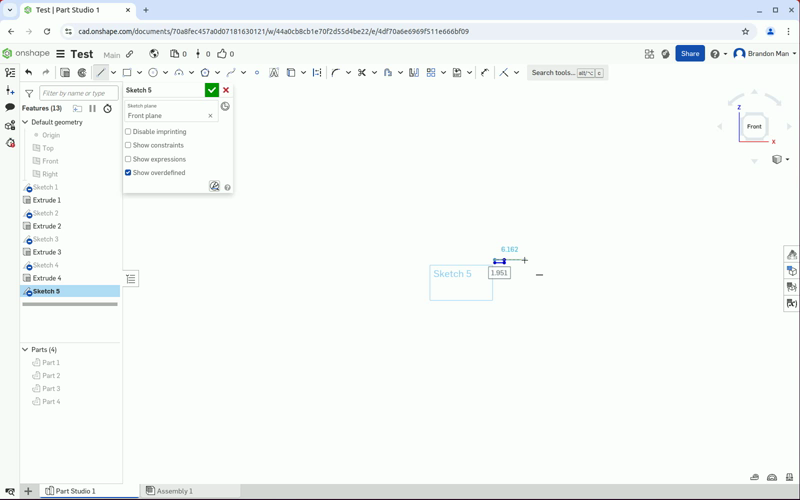
key_down(shift)
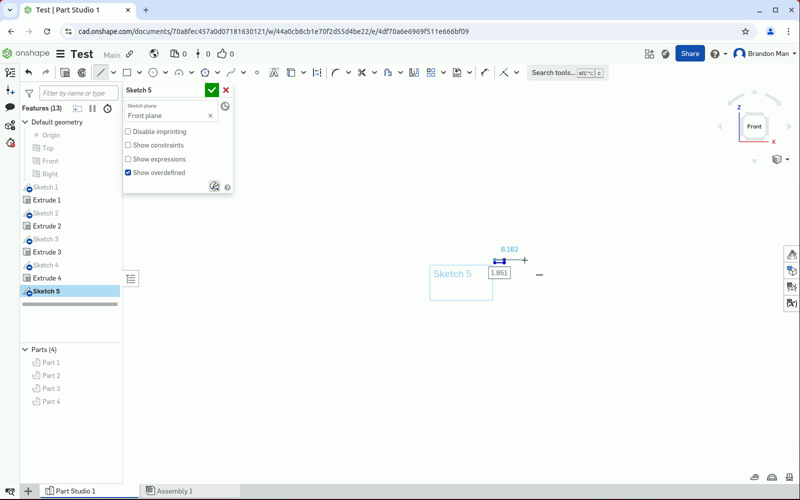
mouse_move(494, 262)
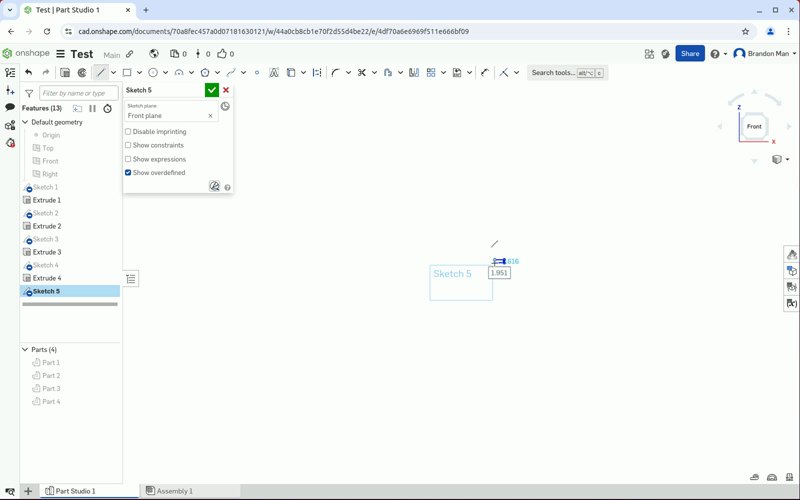
scroll(6)
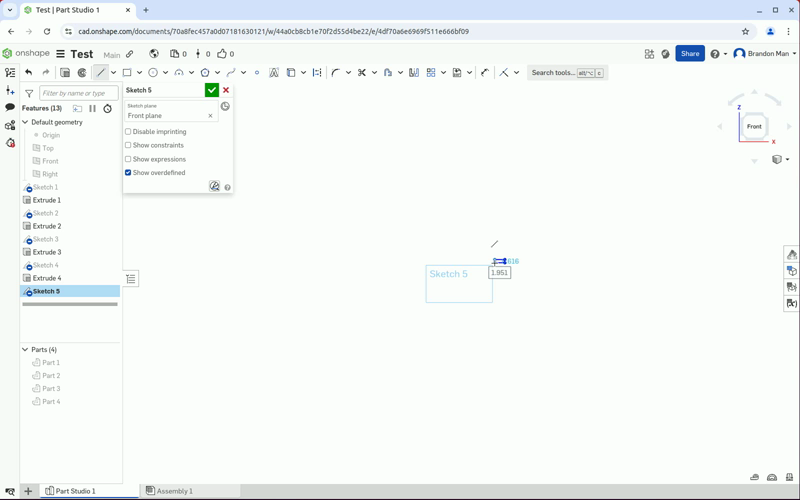
scroll(6)
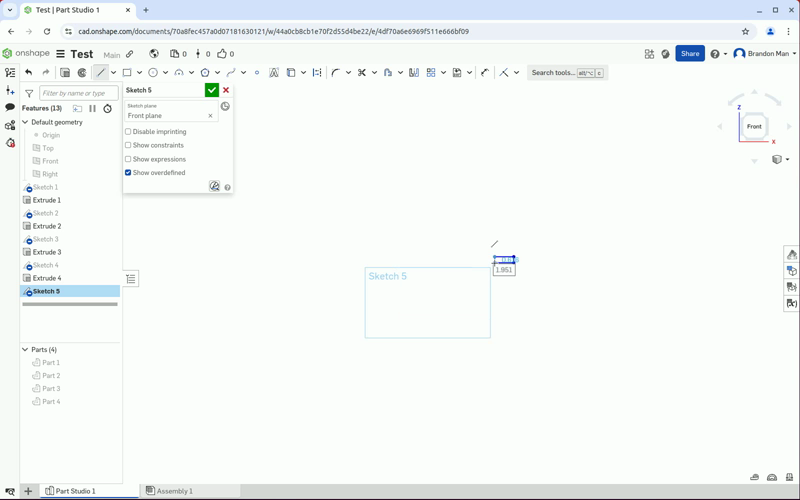
scroll(6)
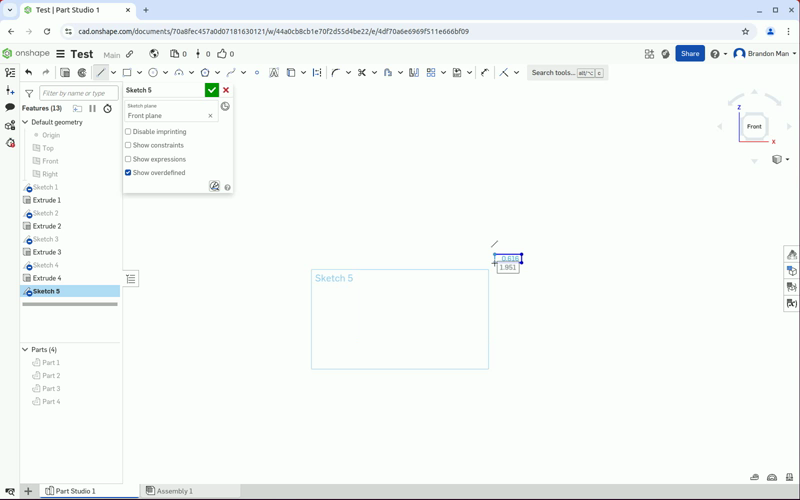
scroll(6)
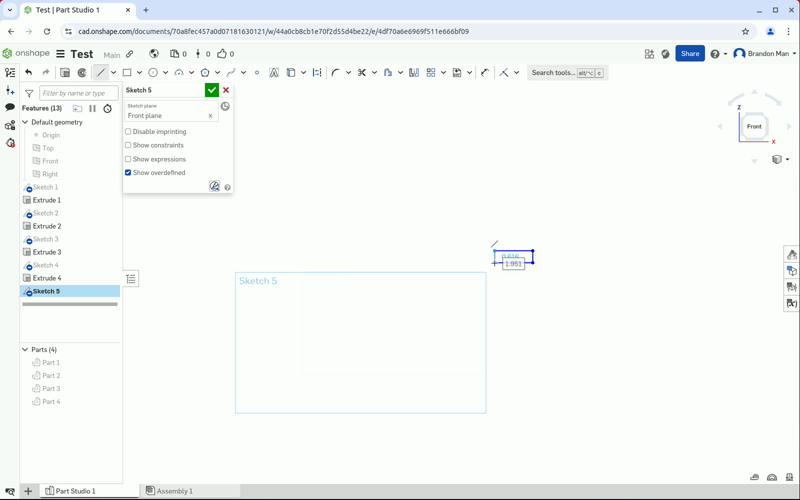
scroll(6)
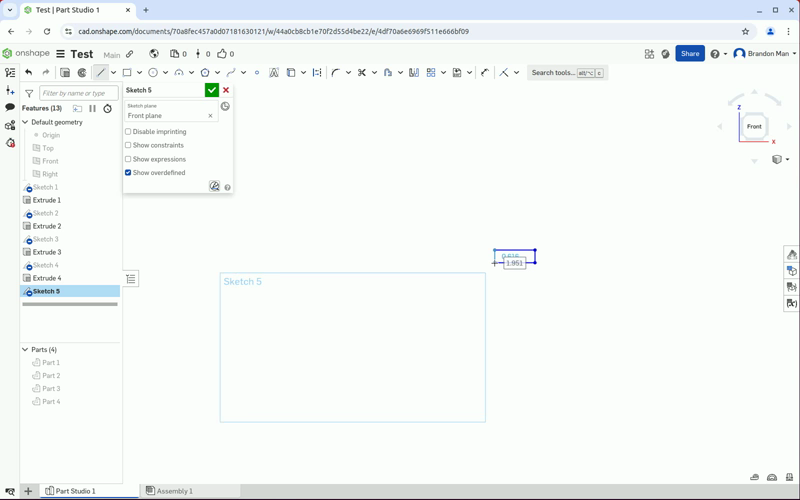
scroll(6)
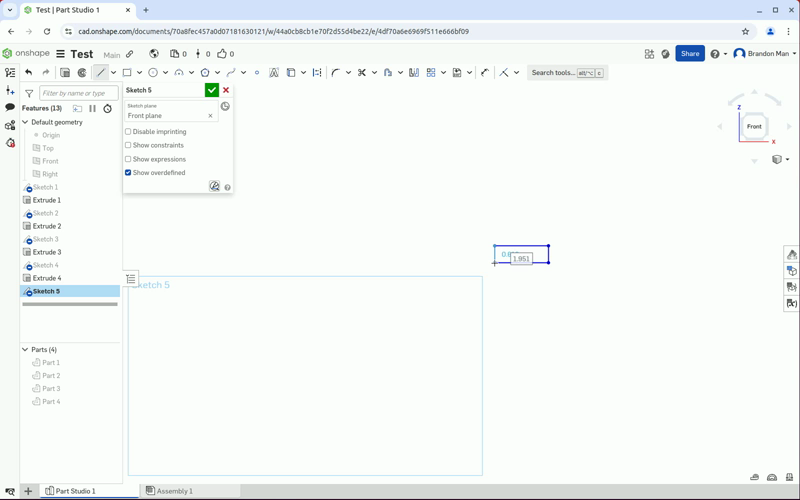
scroll(6)
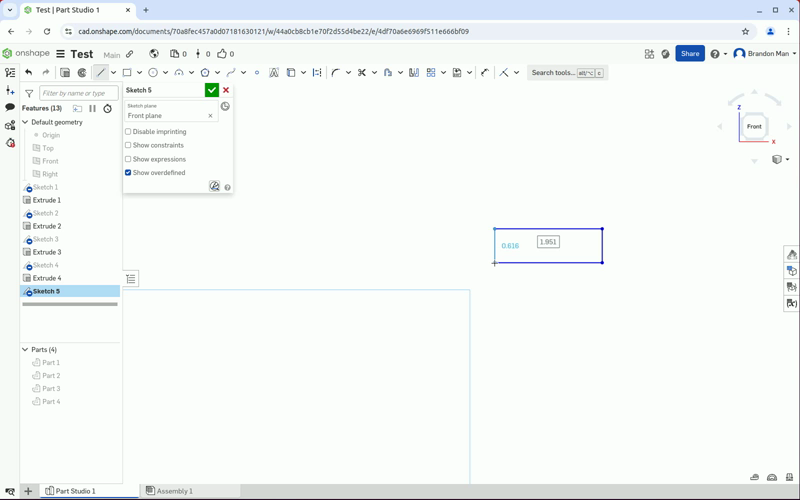
key_up(shift)
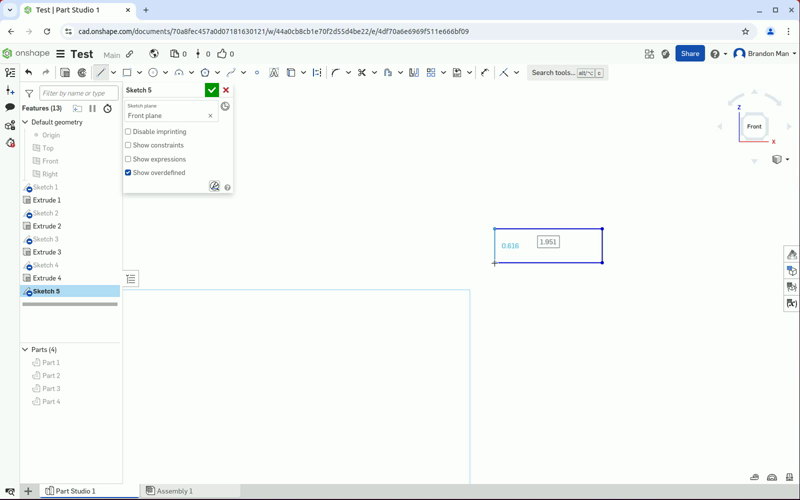
click(494, 262)
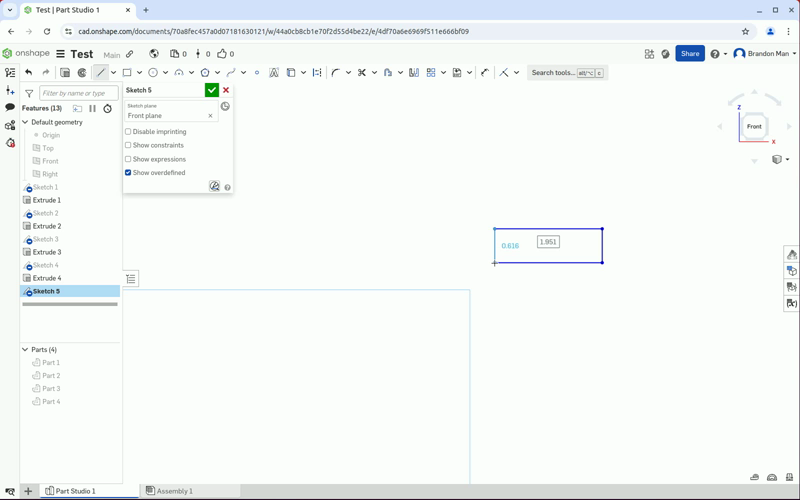
scroll(-6)
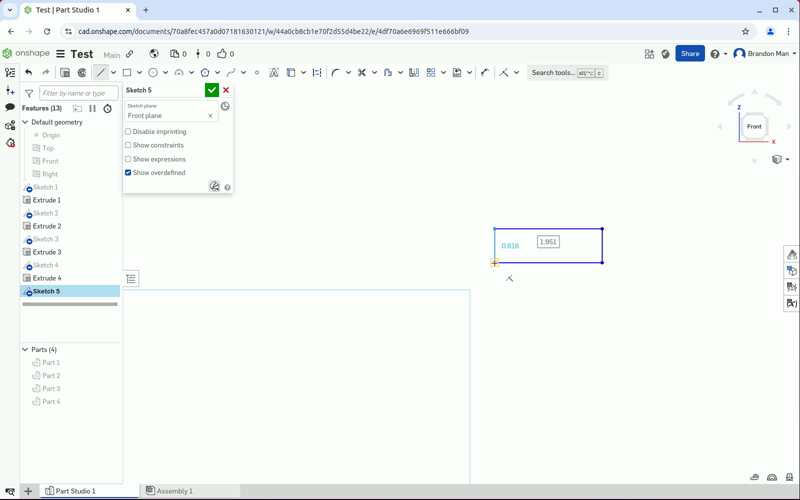
scroll(-6)
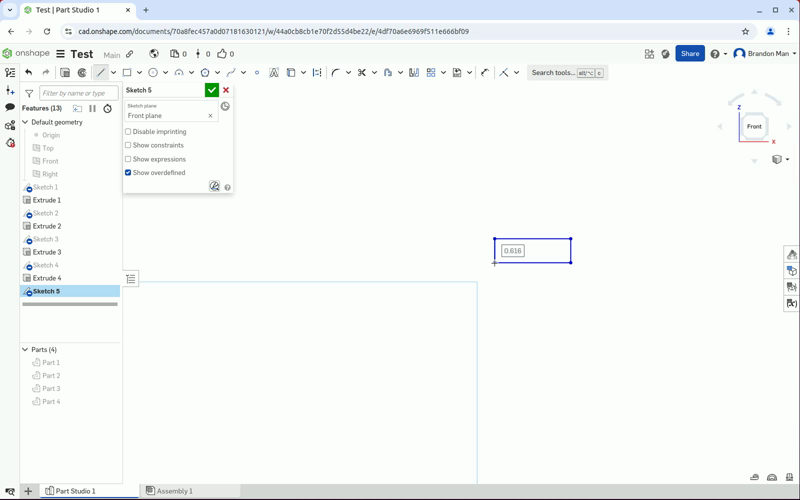
scroll(-6)
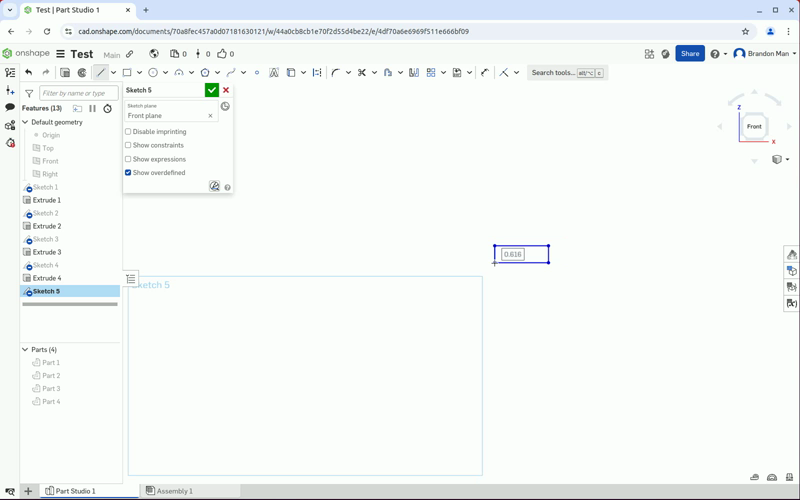
scroll(-6)
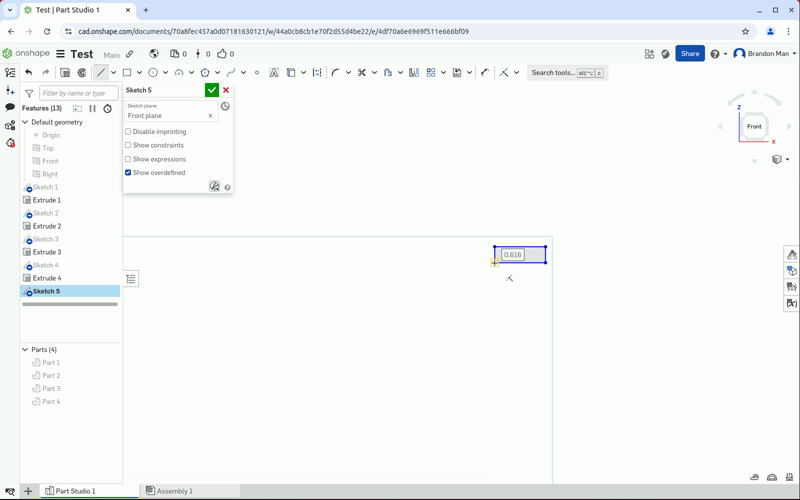
scroll(-6)
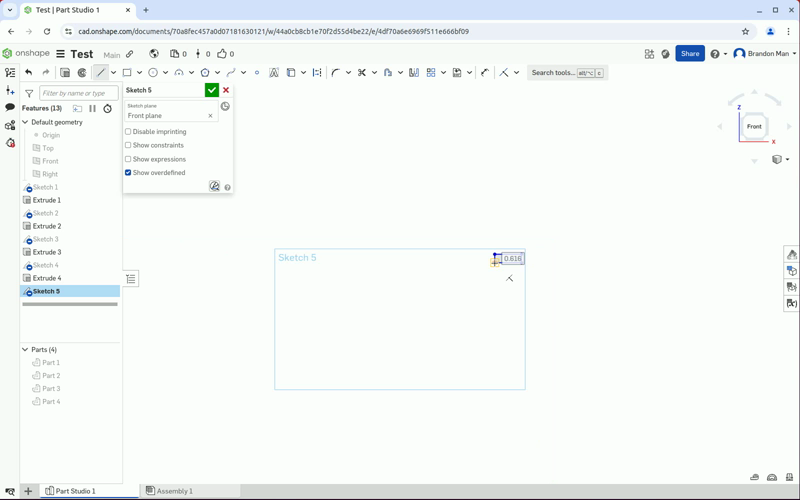
scroll(-6)
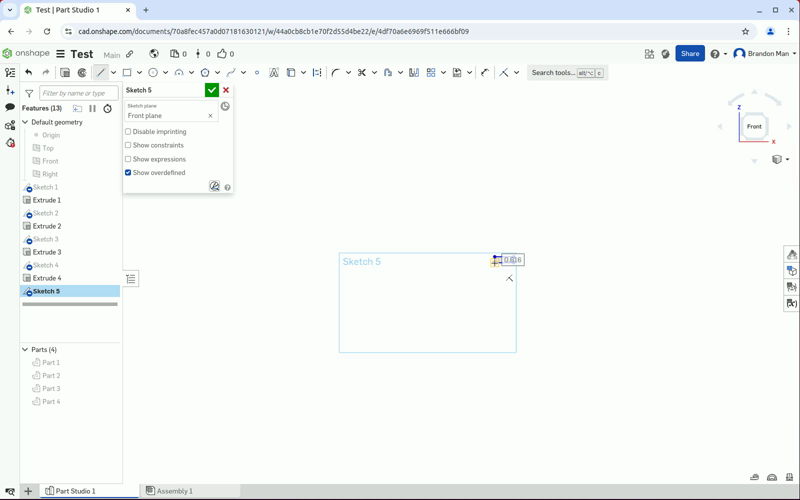
scroll(-6)
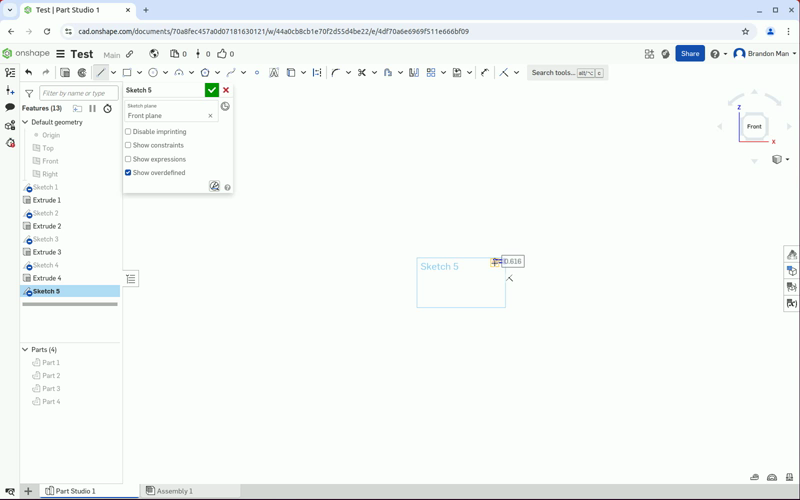
key(esc)
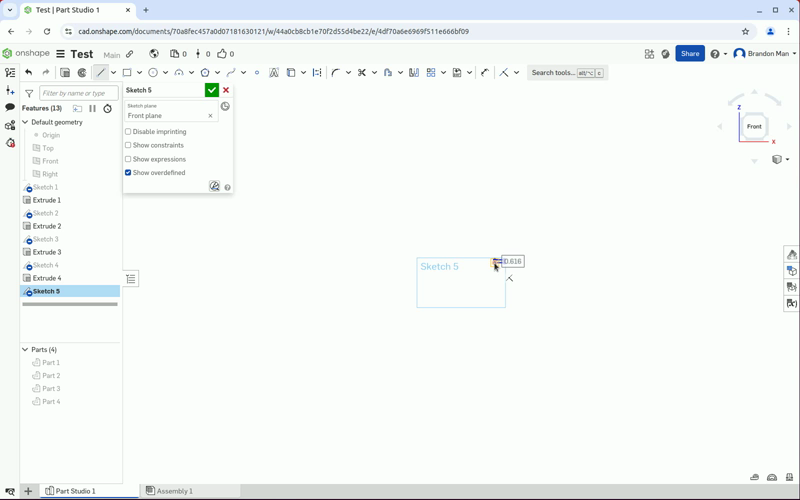
mouse_move(498, 260)
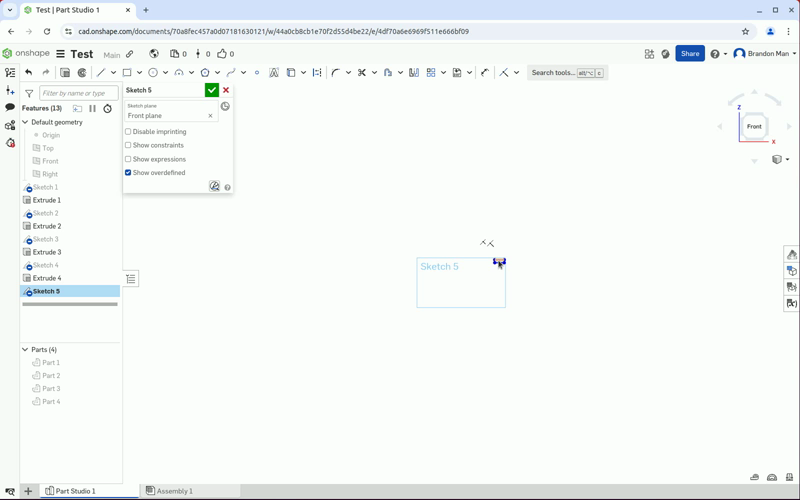
scroll(6)
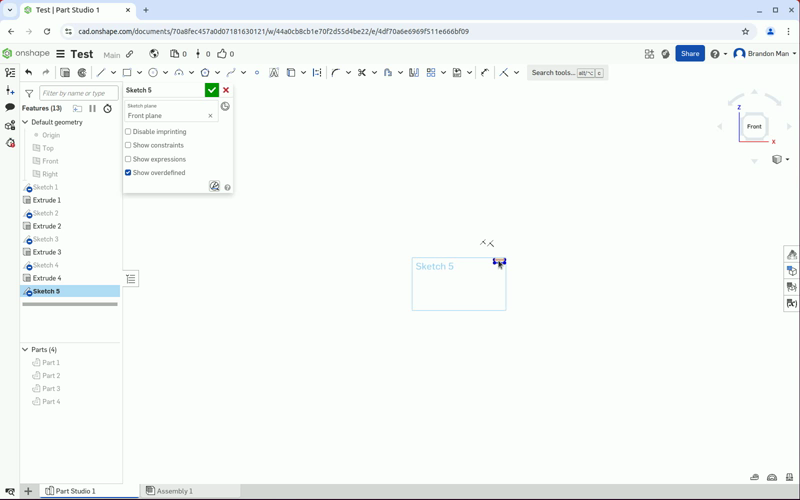
scroll(6)
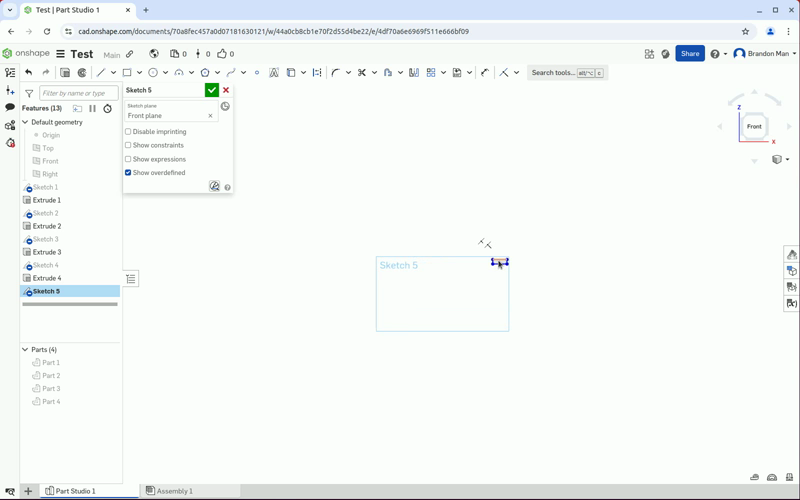
scroll(6)
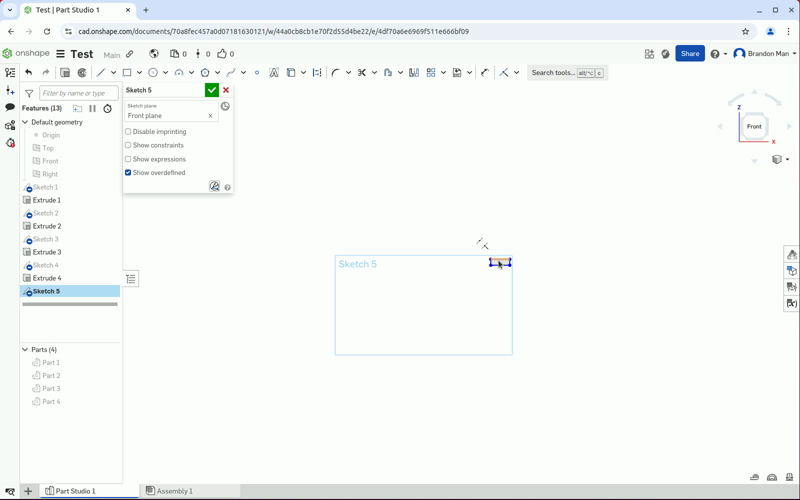
scroll(6)
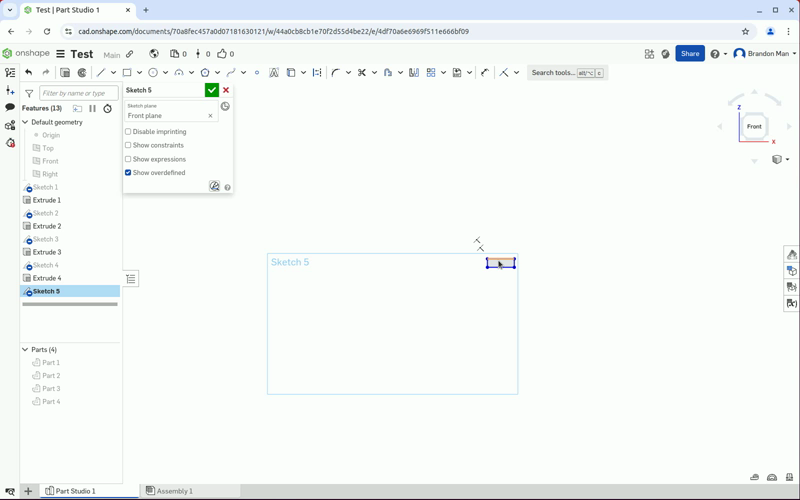
scroll(6)
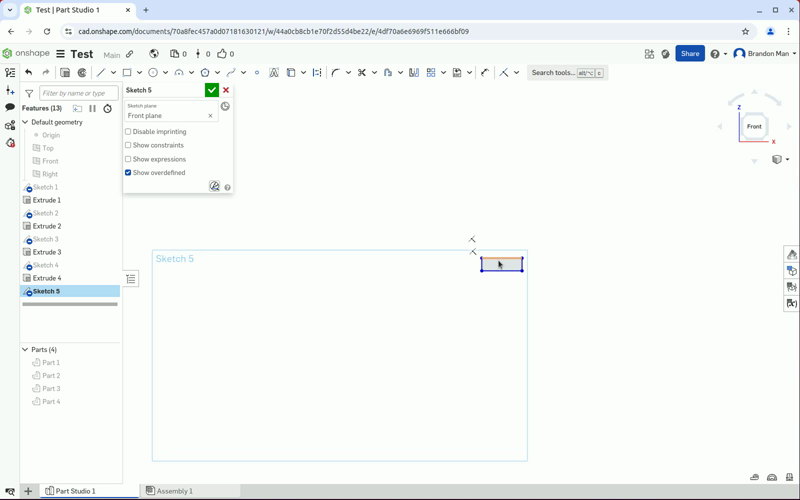
scroll(6)
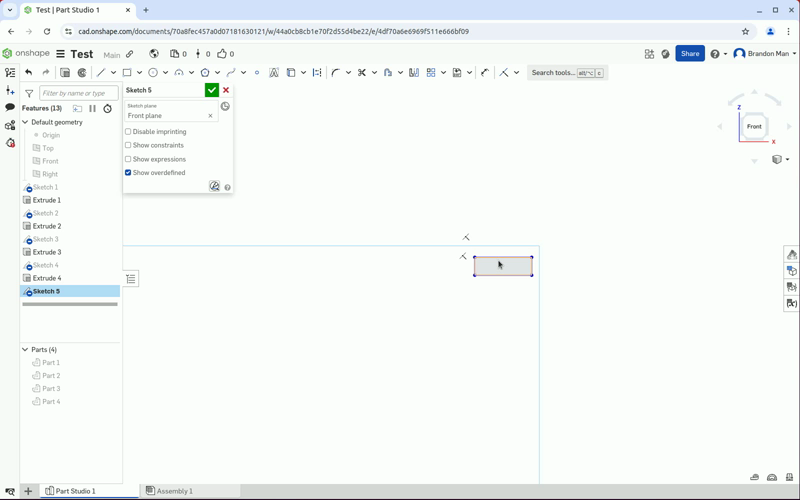
scroll(6)
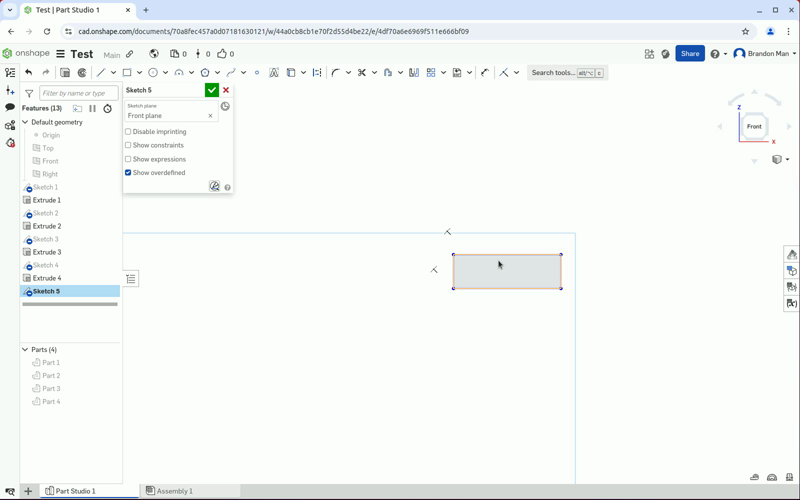
click(498, 260)
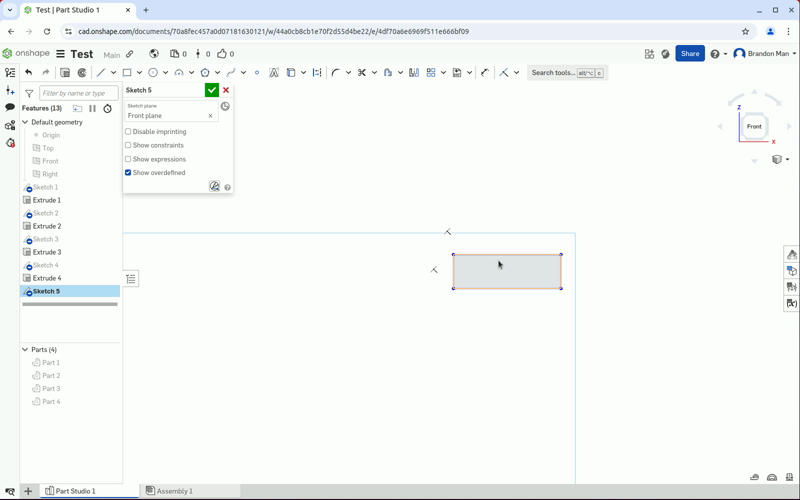
scroll(-6)
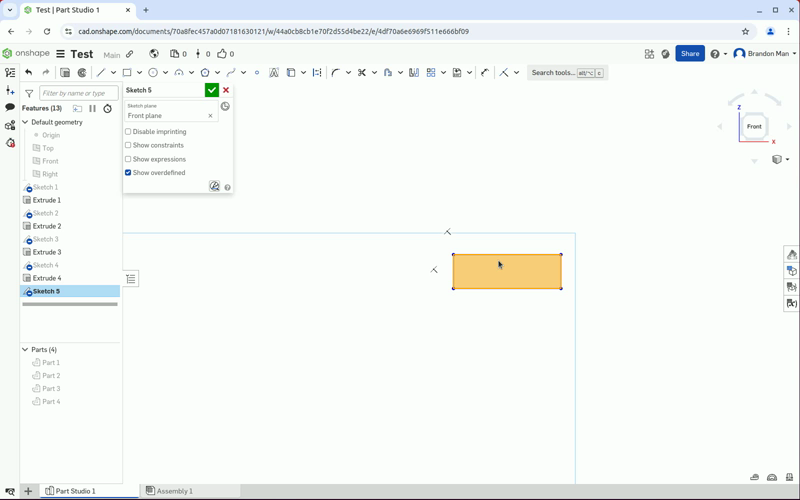
scroll(-6)
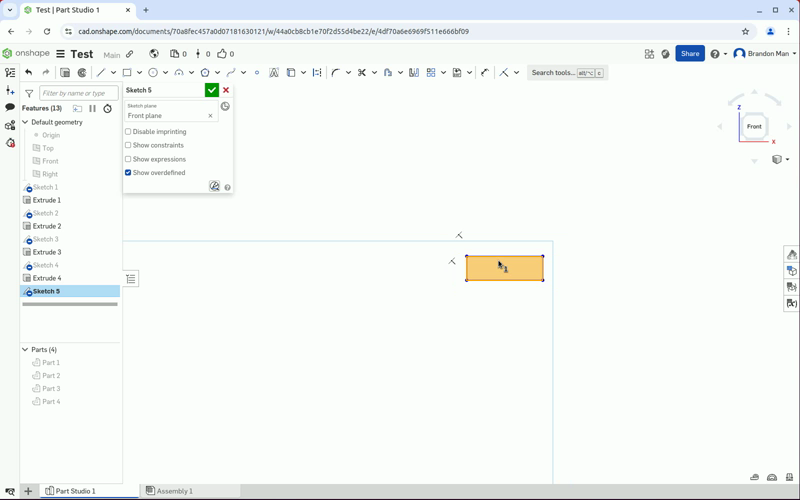
scroll(-6)
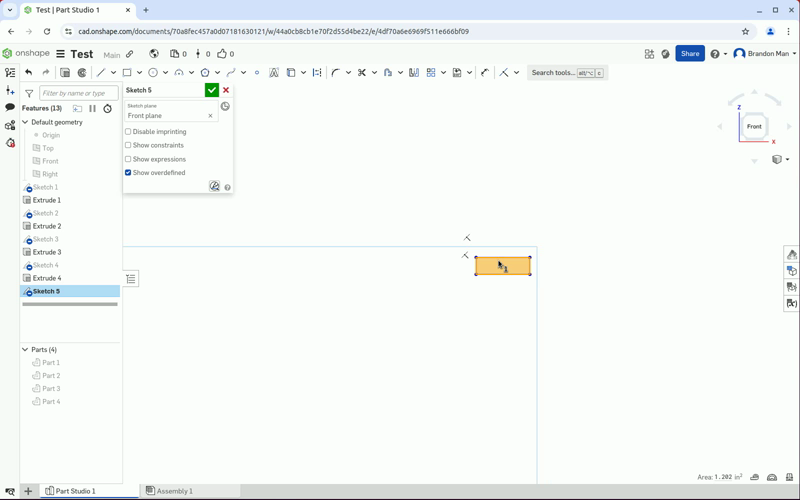
scroll(-6)
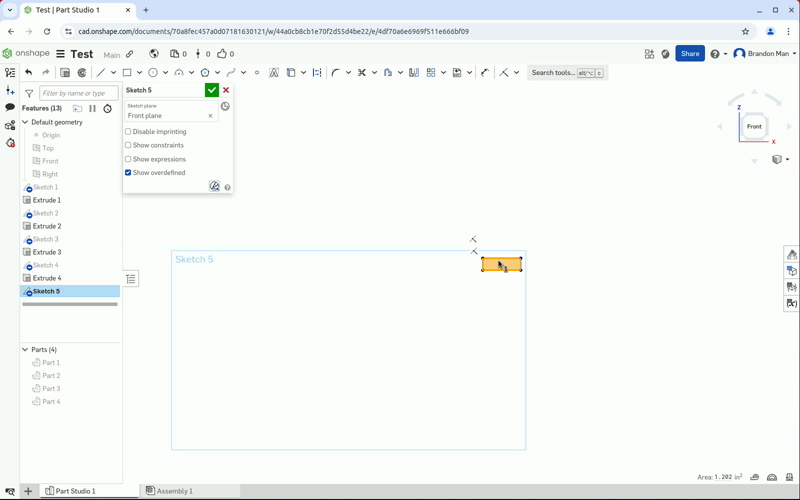
scroll(-6)
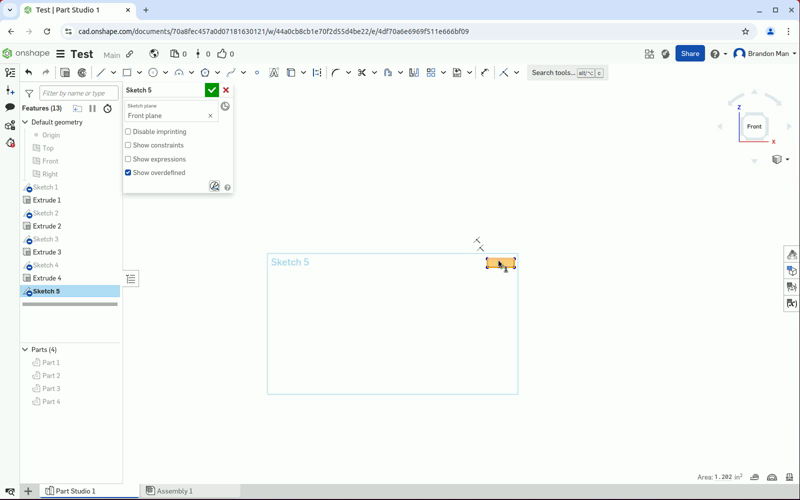
scroll(-6)
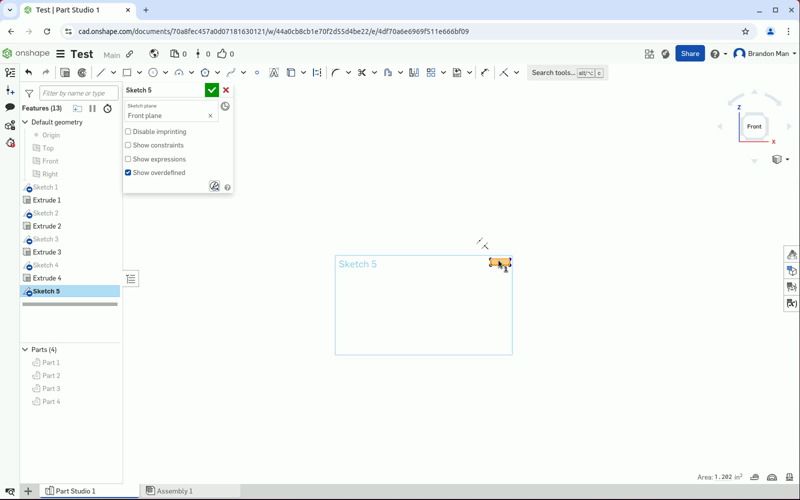
scroll(-6)
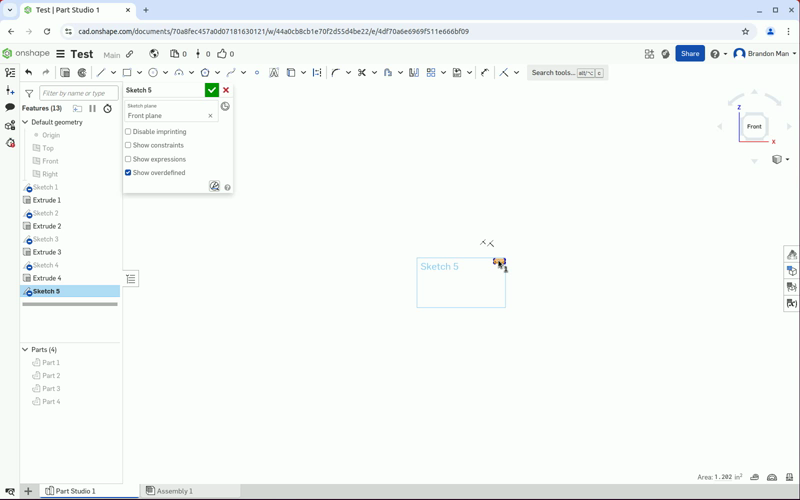
mouse_move(73, 352)
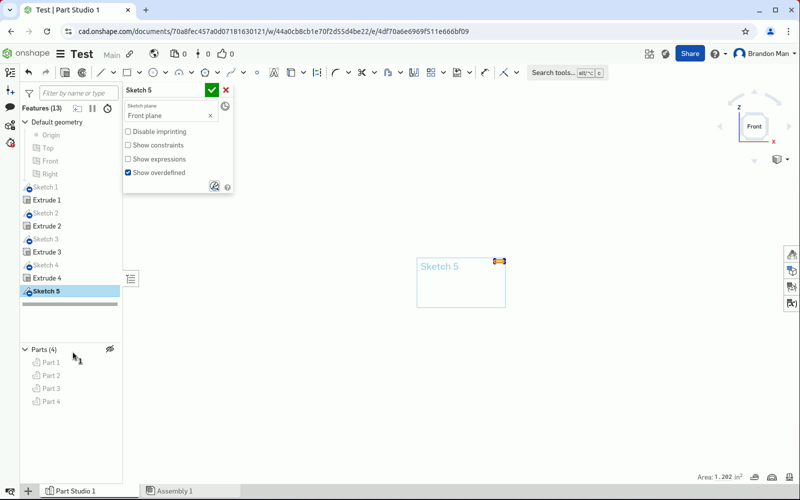
key(shift+y)
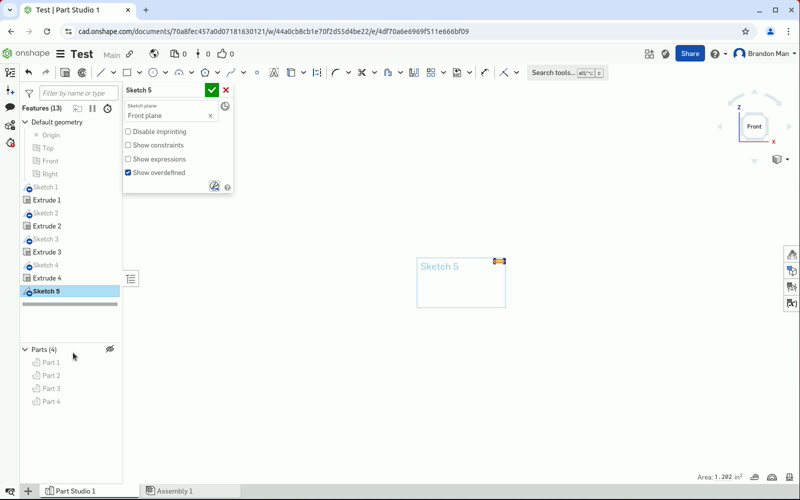
key(shift+e)
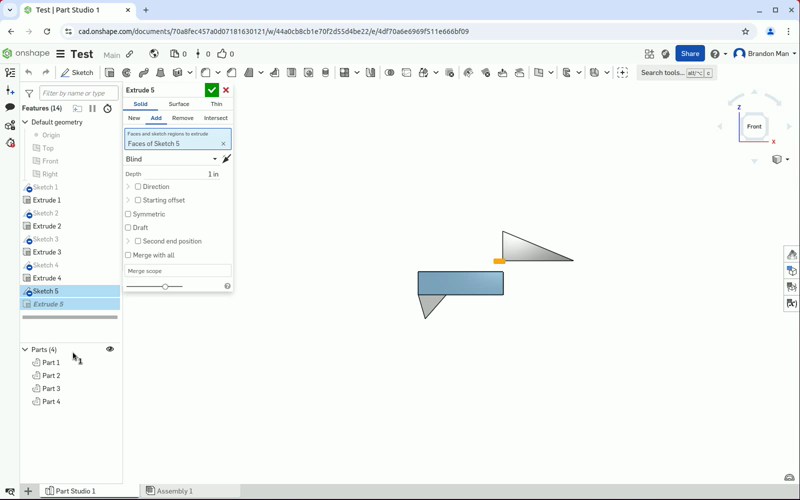
mouse_move(143, 106)
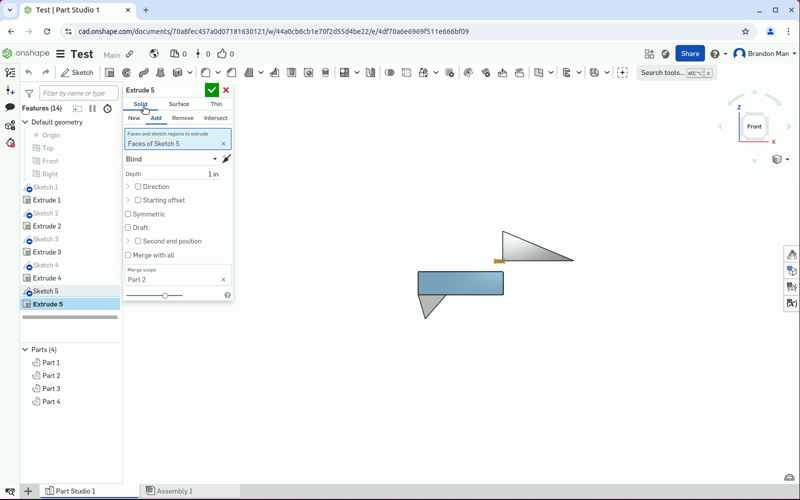
click(143, 106)
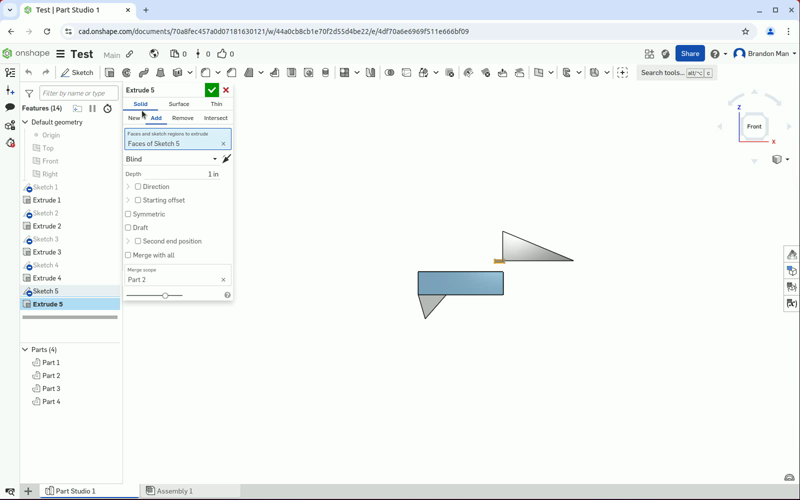
mouse_move(137, 120)
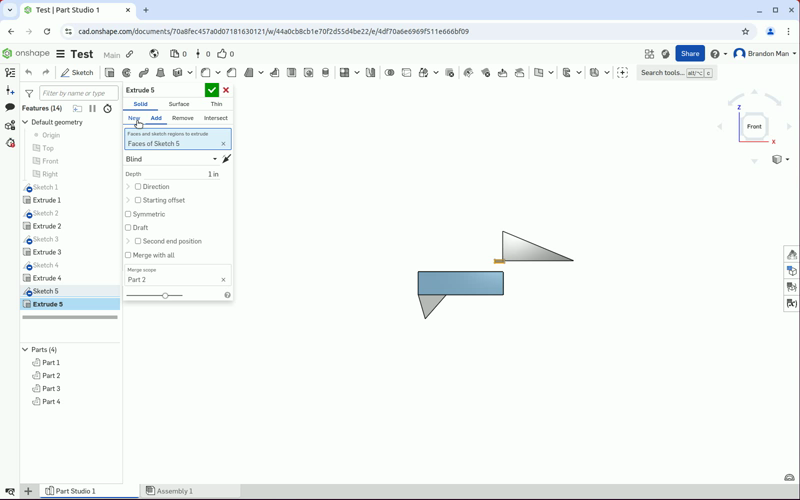
click(137, 120)
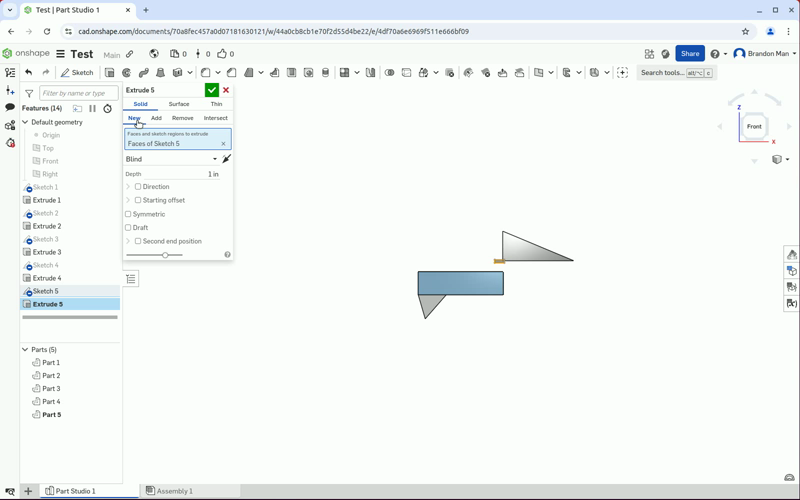
key(tab, 4)
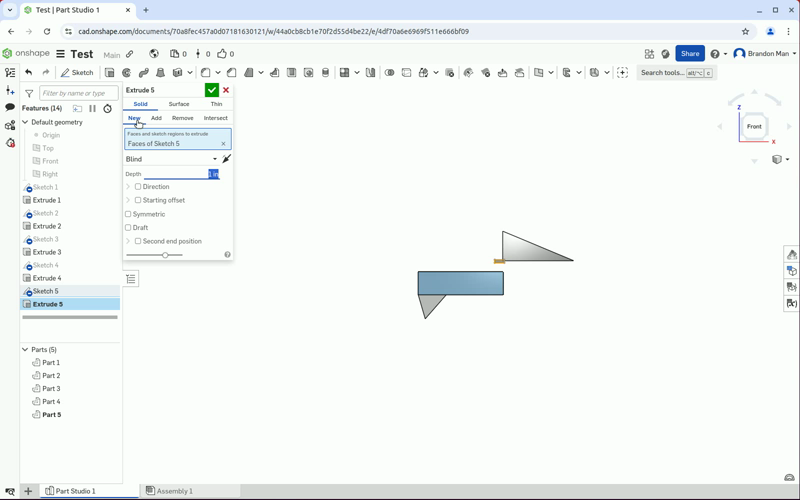
text(3.37)
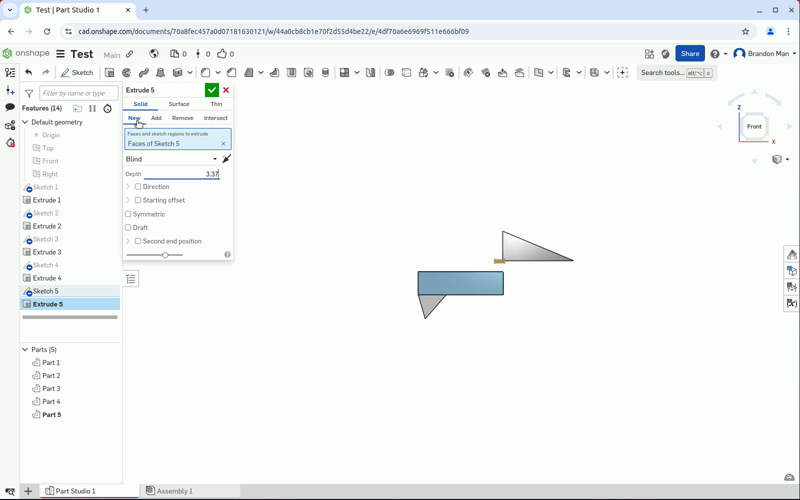
key(enter)
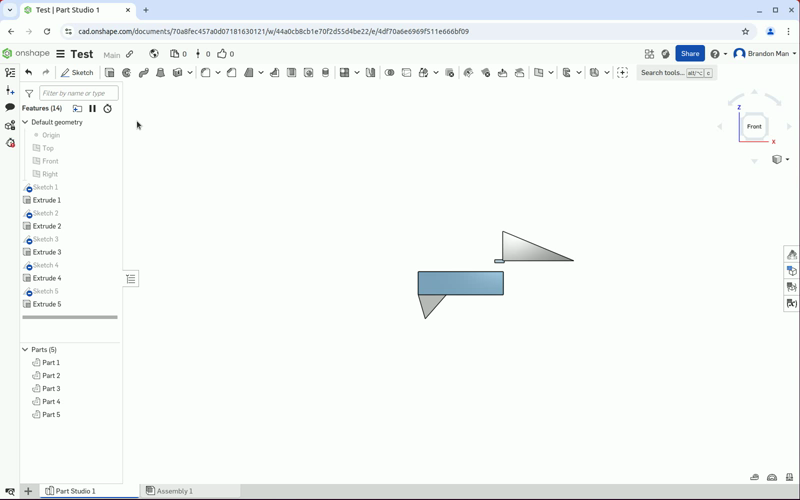
key(shift+h)
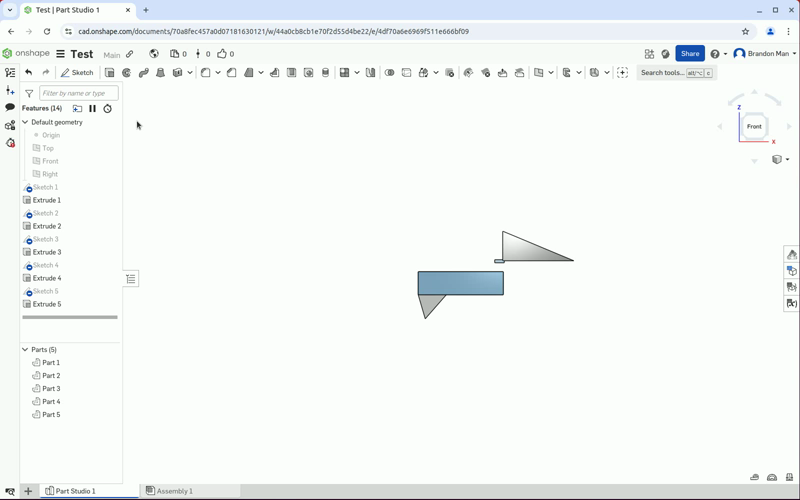
key(shift+h)
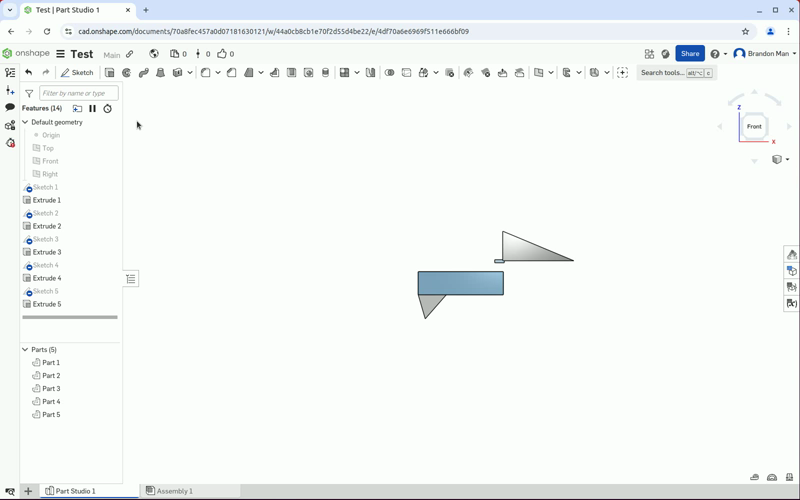
mouse_move(73, 189)
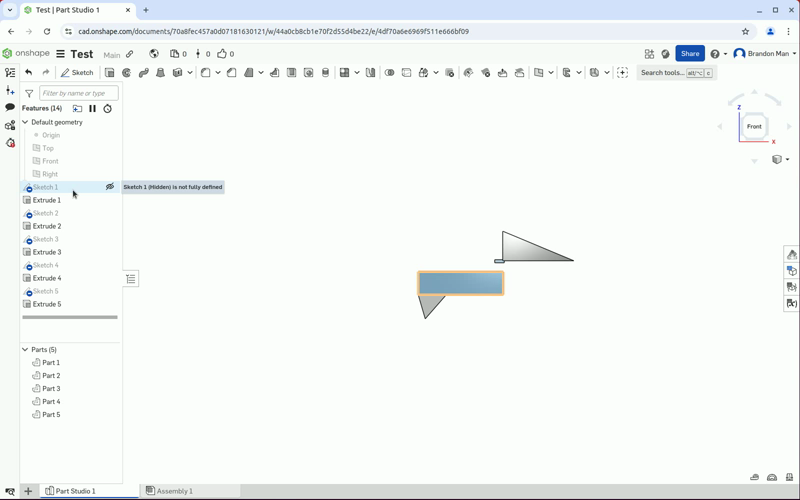
click(73, 189)
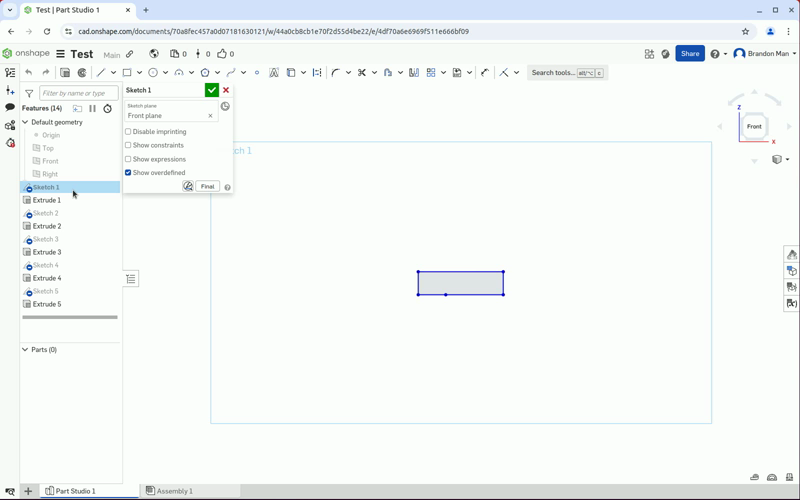
mouse_move(229, 92)
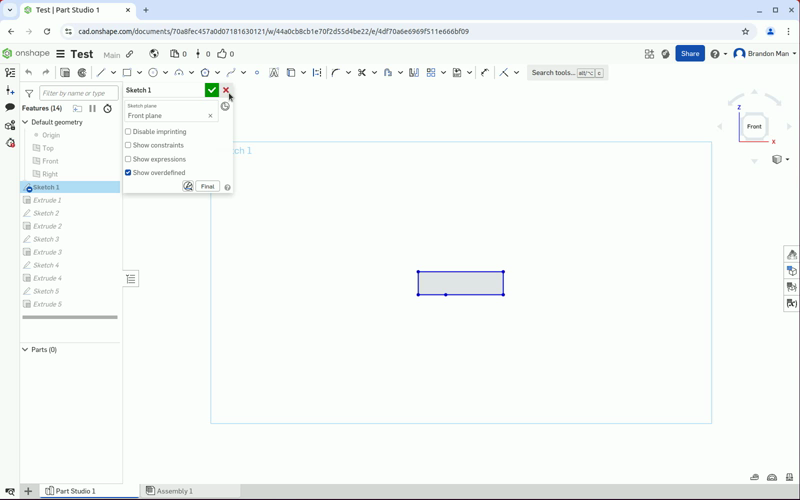
click(229, 92)
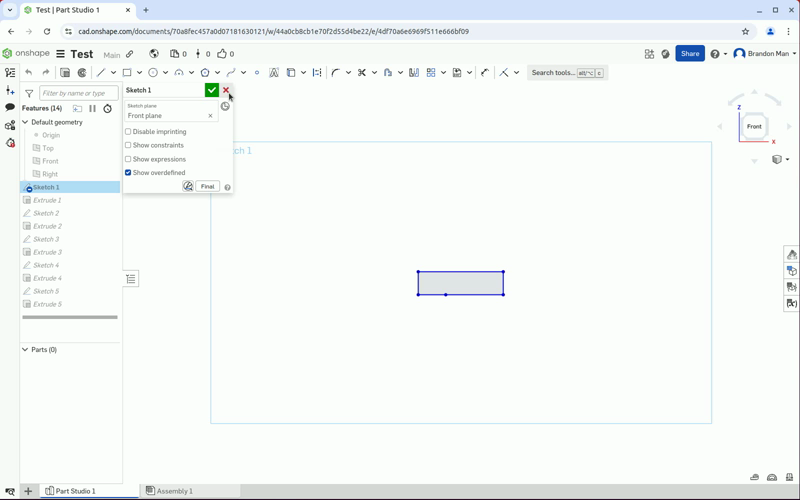
key(shift+s)
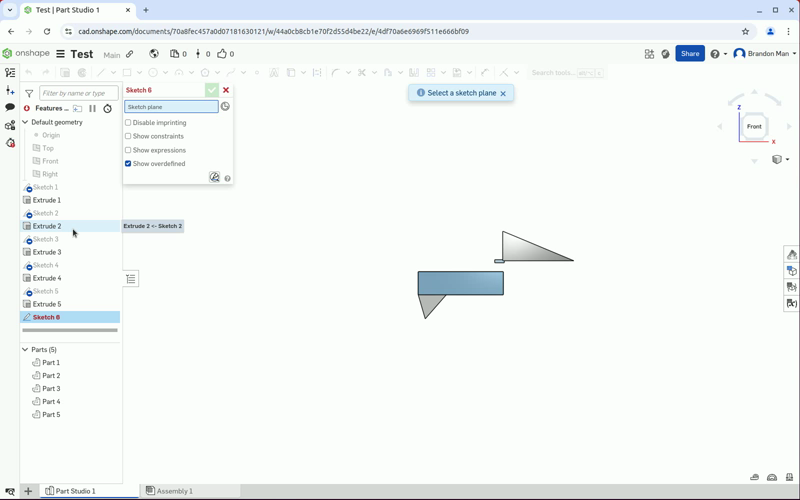
scroll(3)
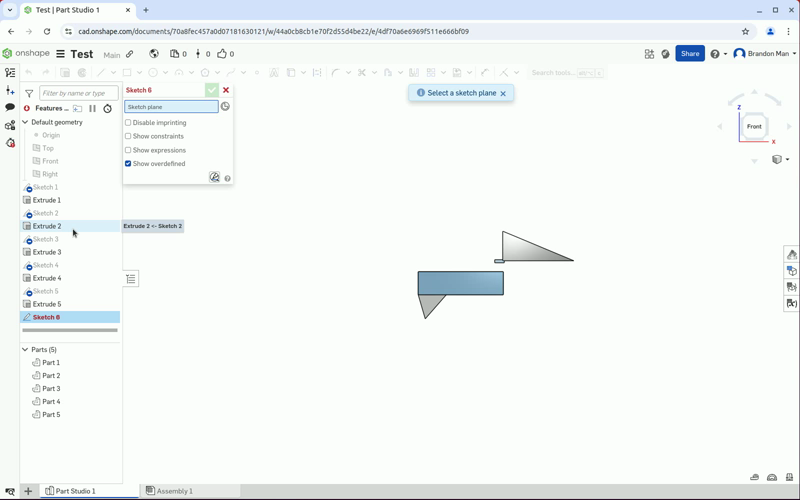
mouse_move(73, 163)
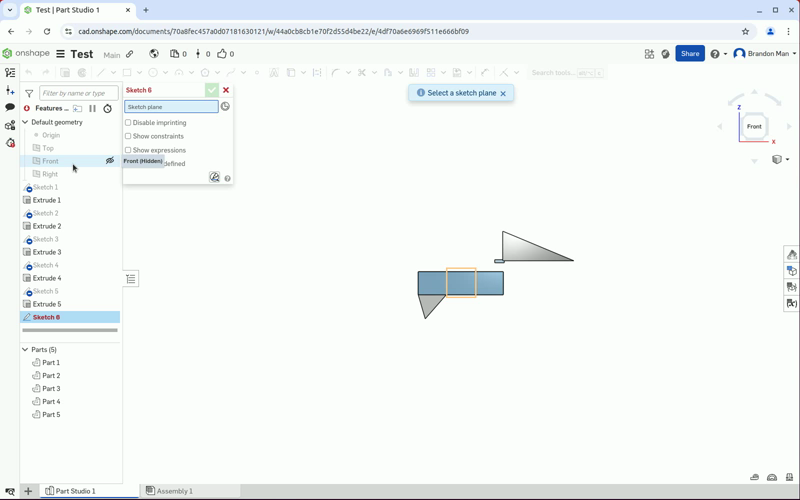
click(73, 163)
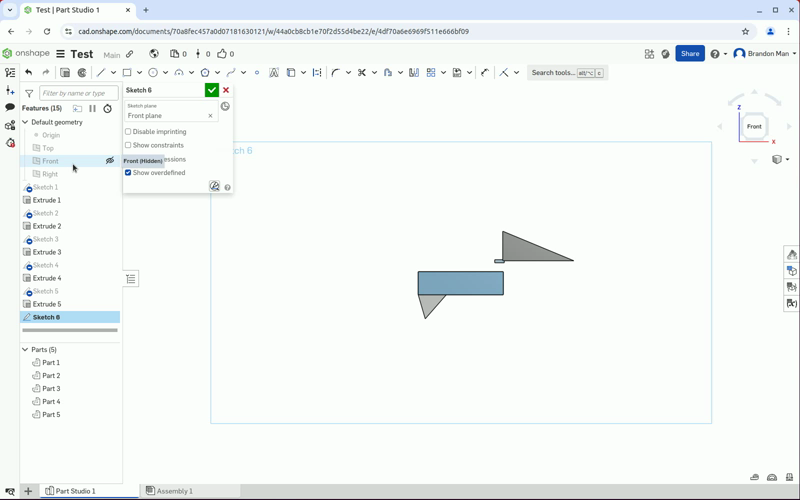
mouse_move(73, 352)
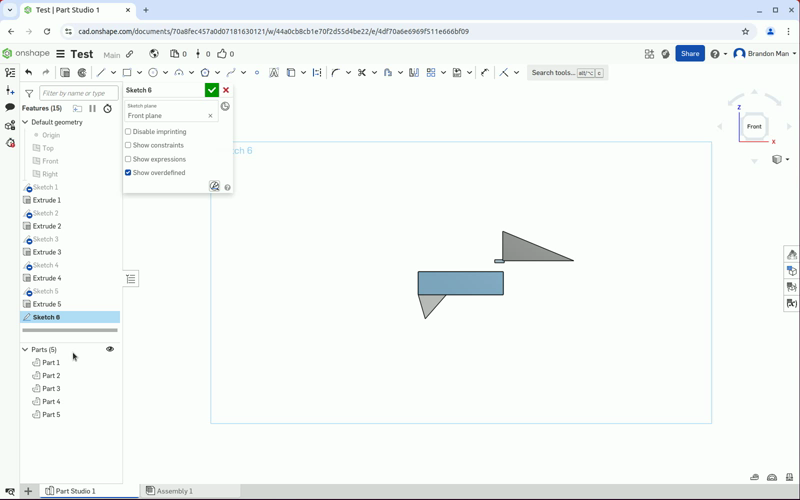
key(y)
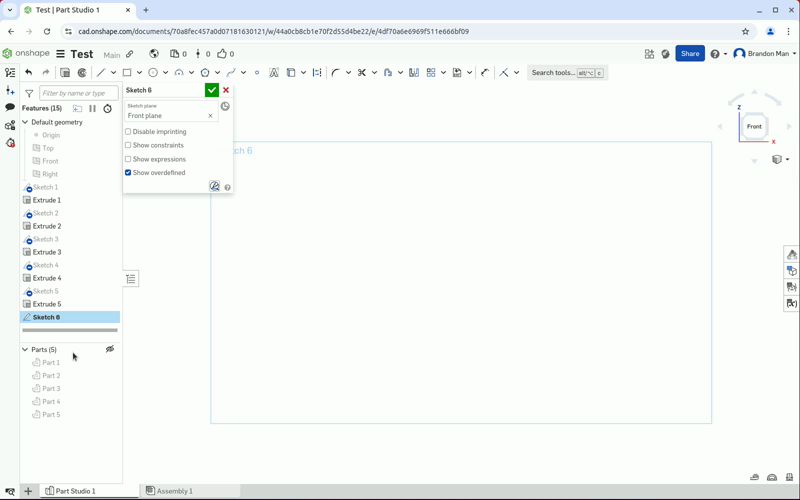
key(l)
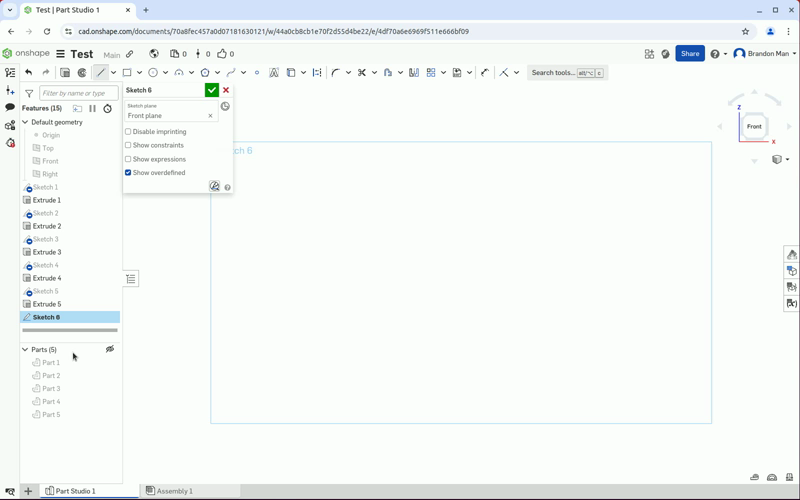
key_down(shift)
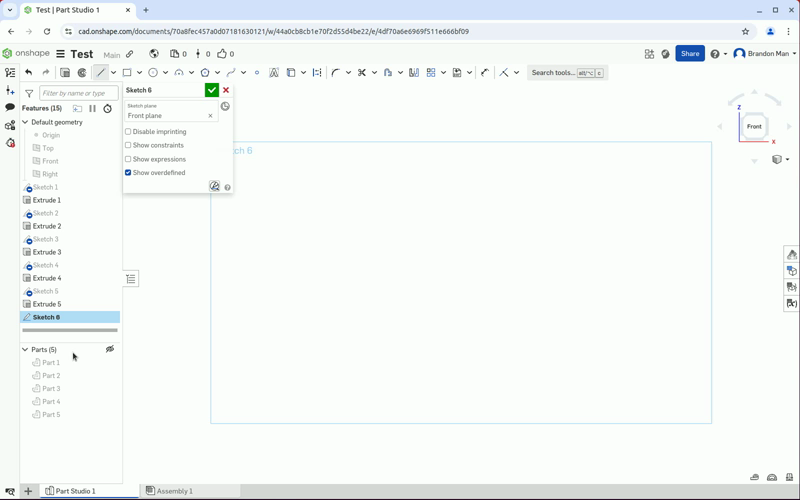
mouse_move(502, 260)
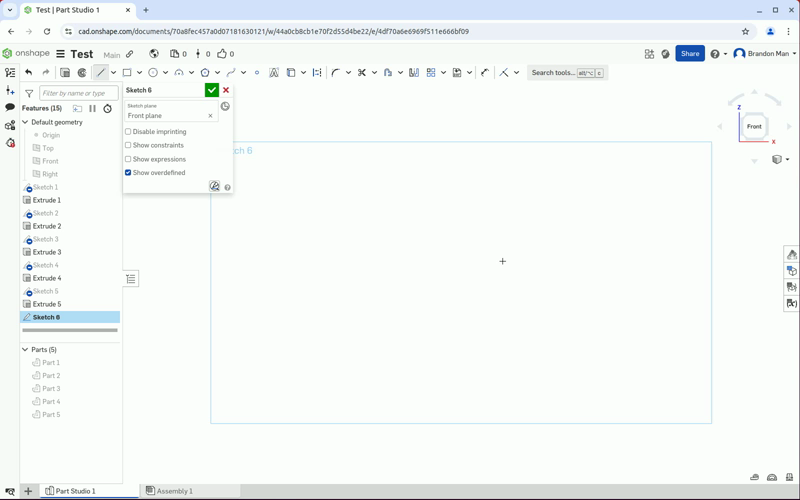
click(502, 260)
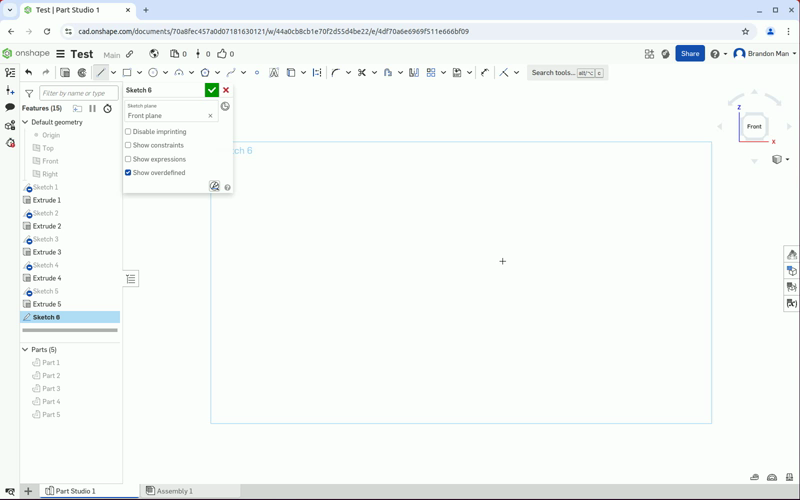
key_up(shift)
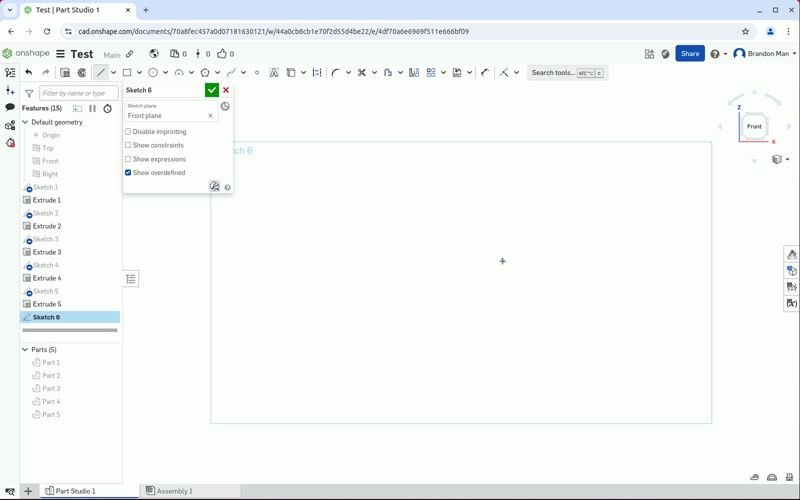
key_down(shift)
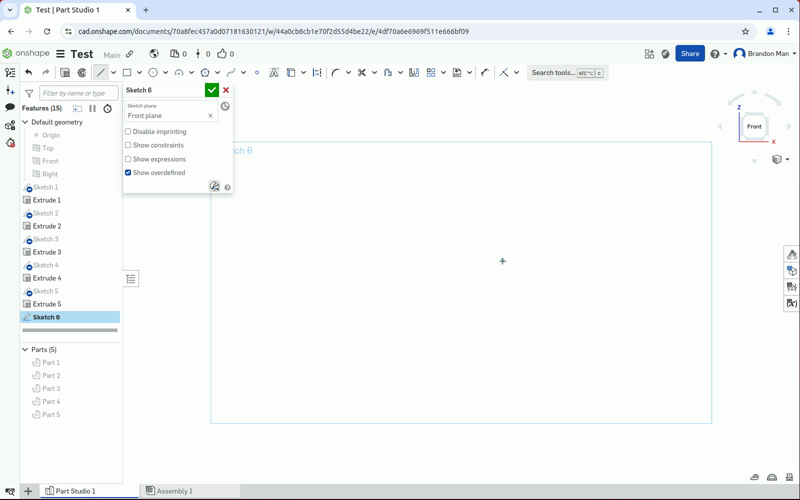
mouse_move(573, 260)
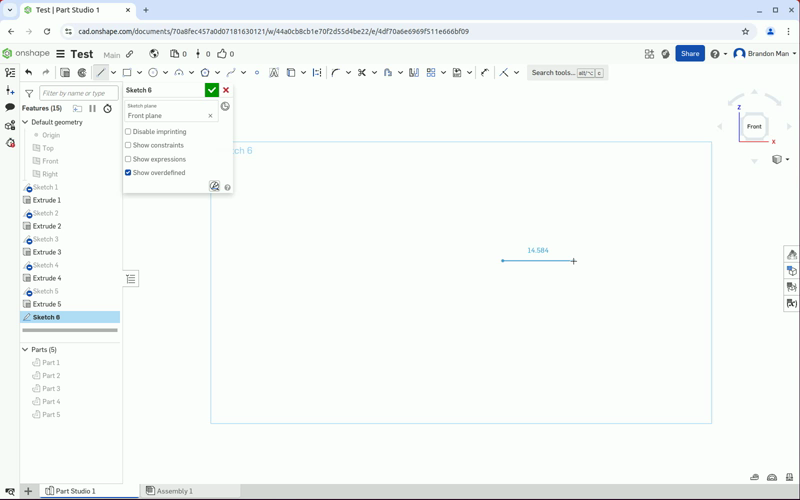
click(573, 260)
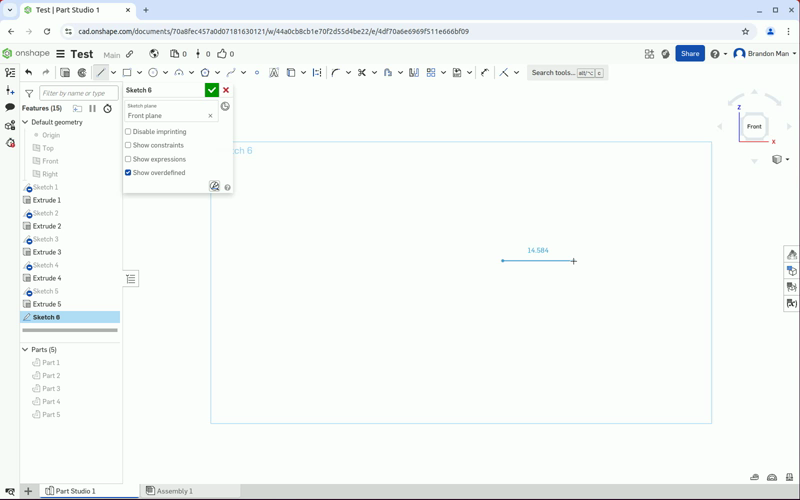
key_up(shift)
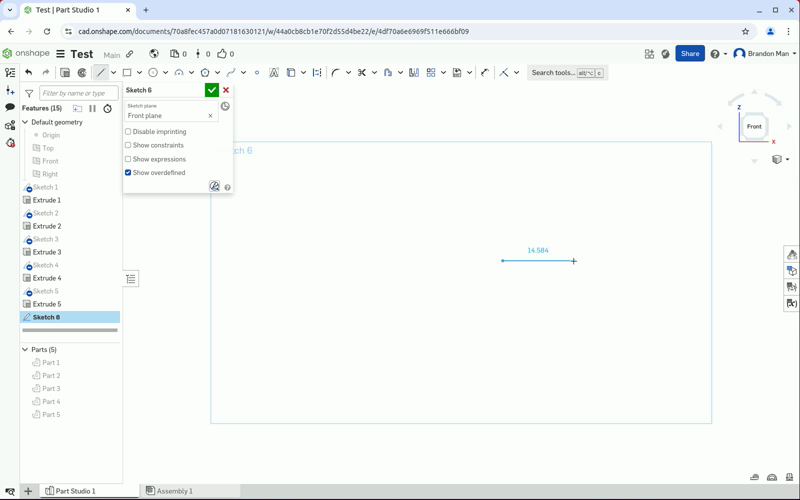
key_down(shift)
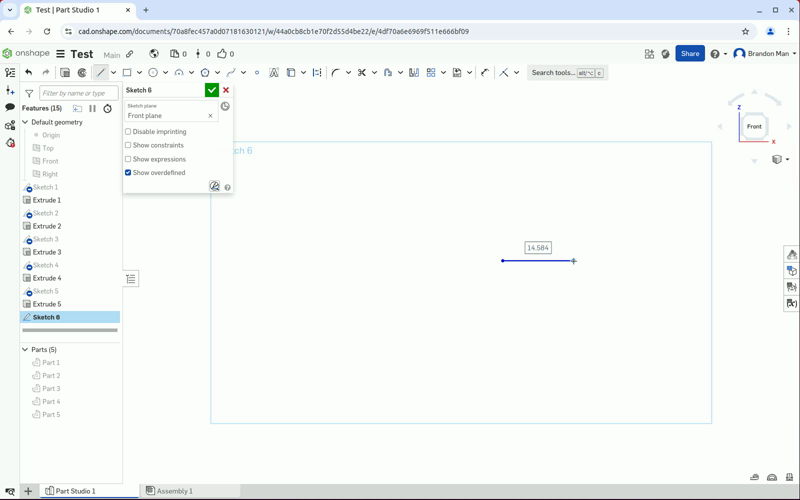
mouse_move(502, 231)
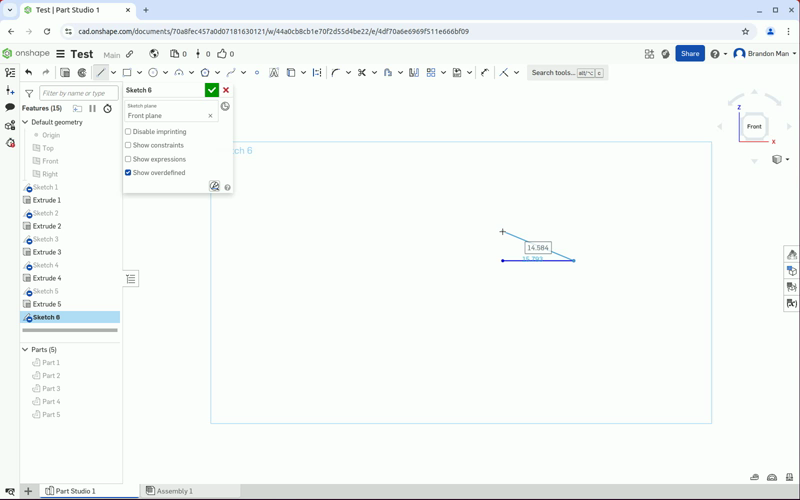
click(502, 231)
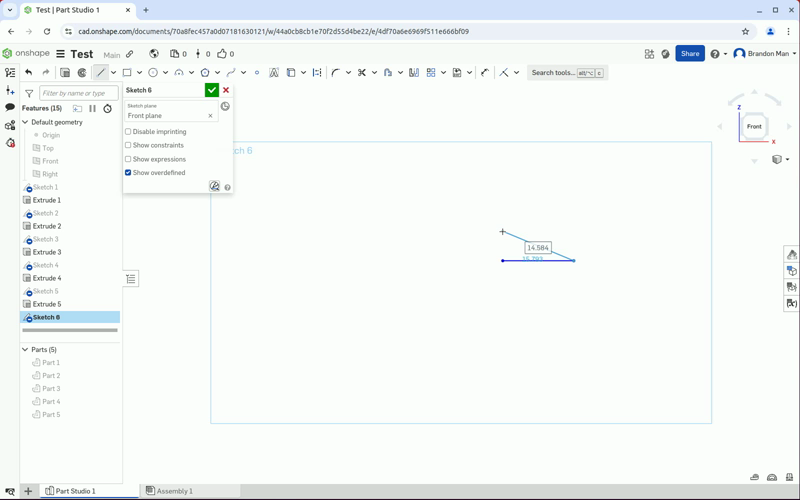
key_up(shift)
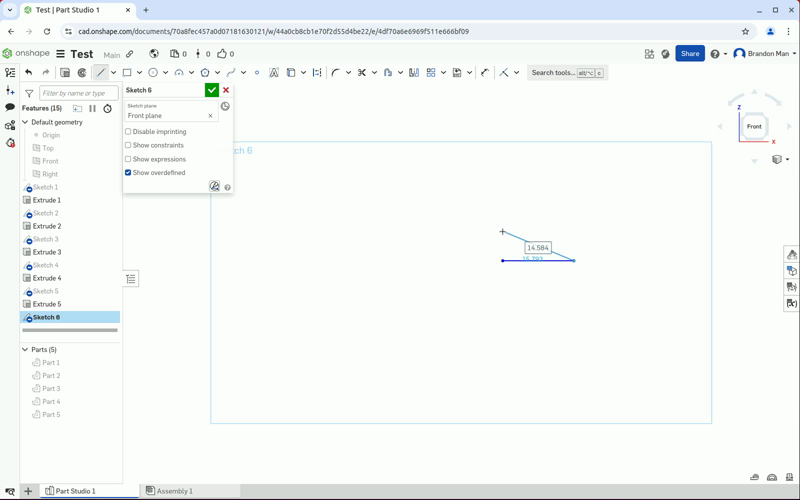
key_down(shift)
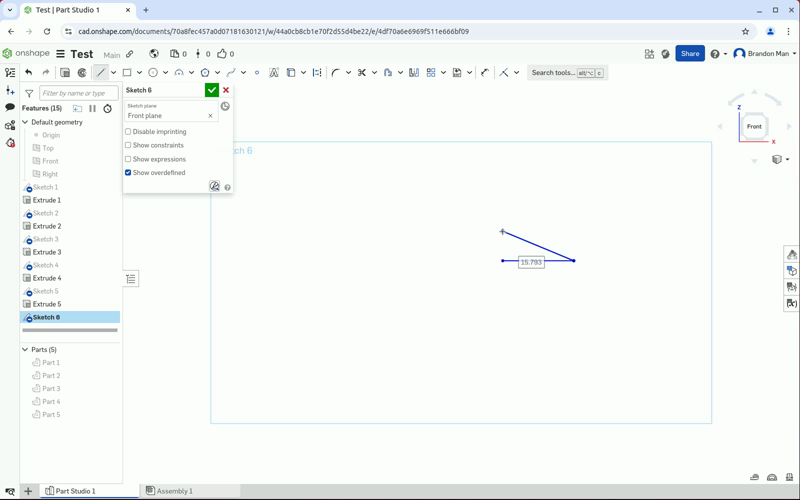
mouse_move(532, 231)
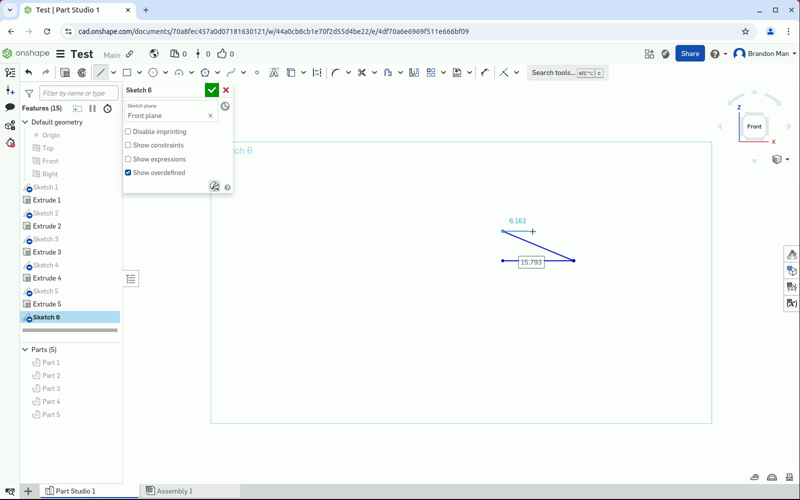
mouse_move(502, 234)
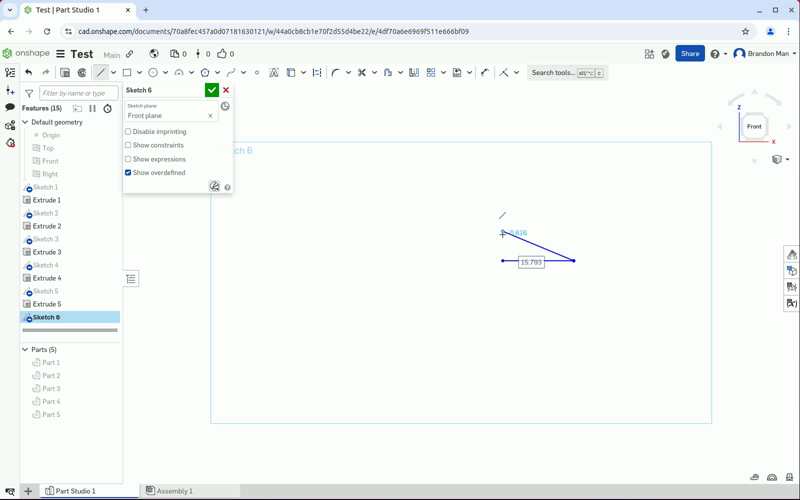
scroll(6)
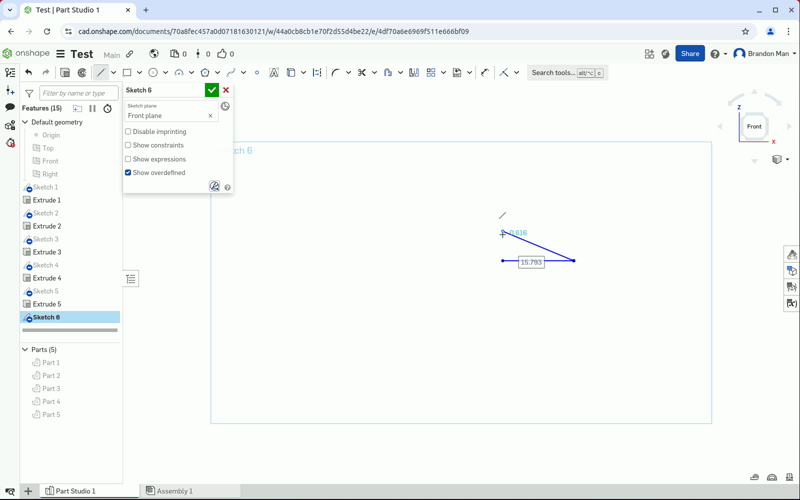
scroll(6)
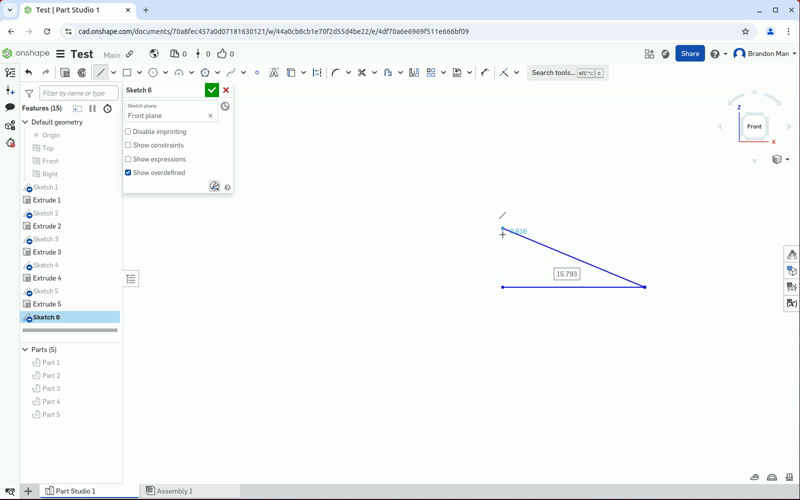
scroll(6)
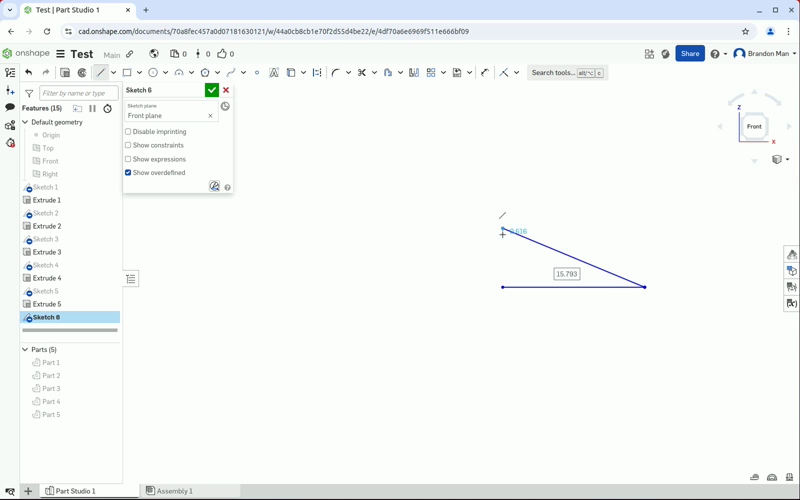
scroll(6)
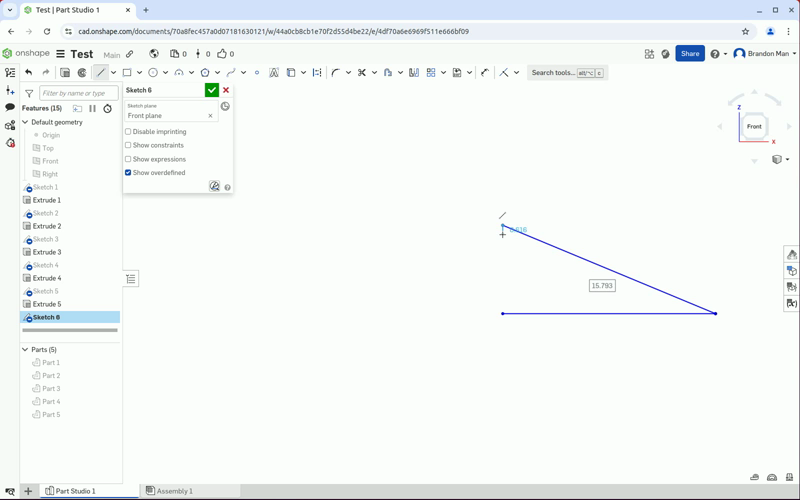
scroll(6)
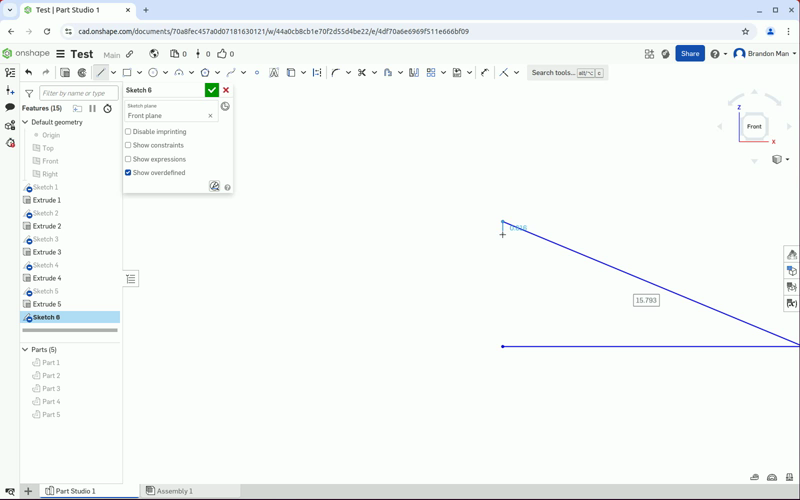
scroll(6)
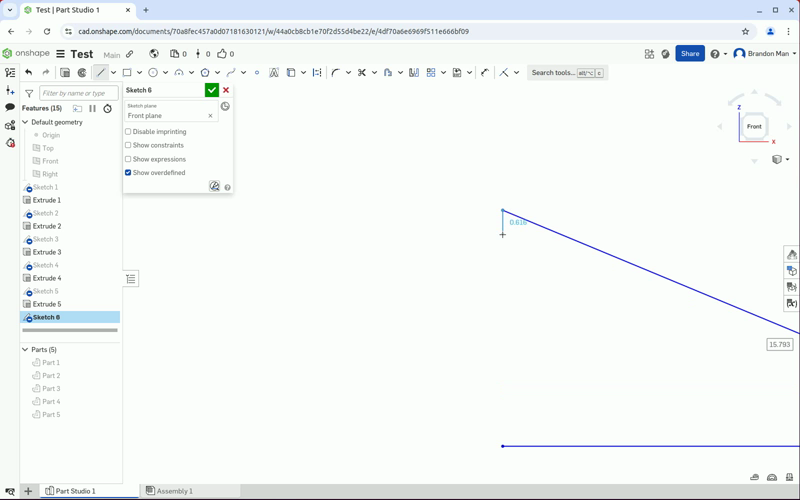
scroll(6)
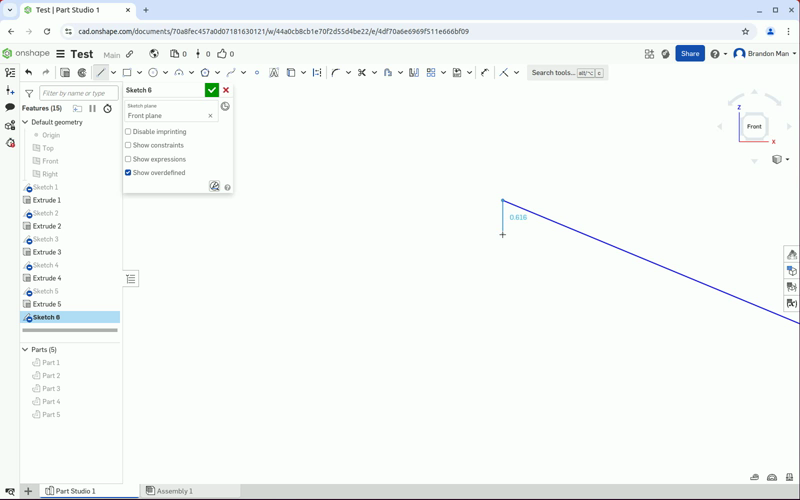
click(502, 234)
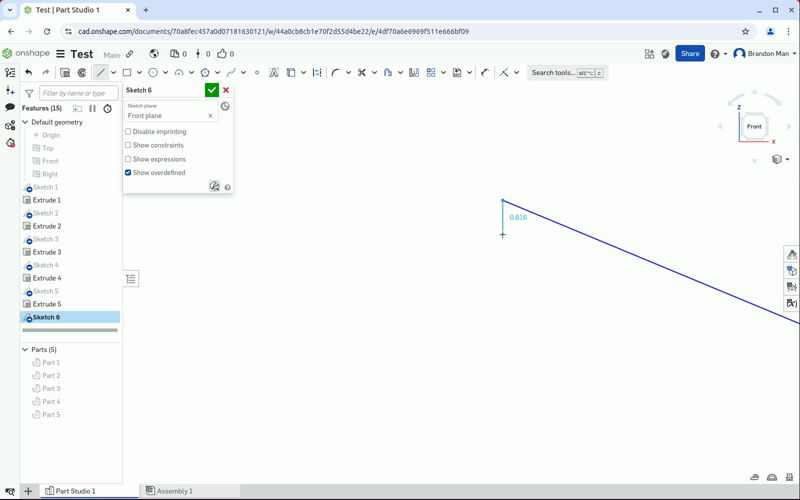
scroll(-6)
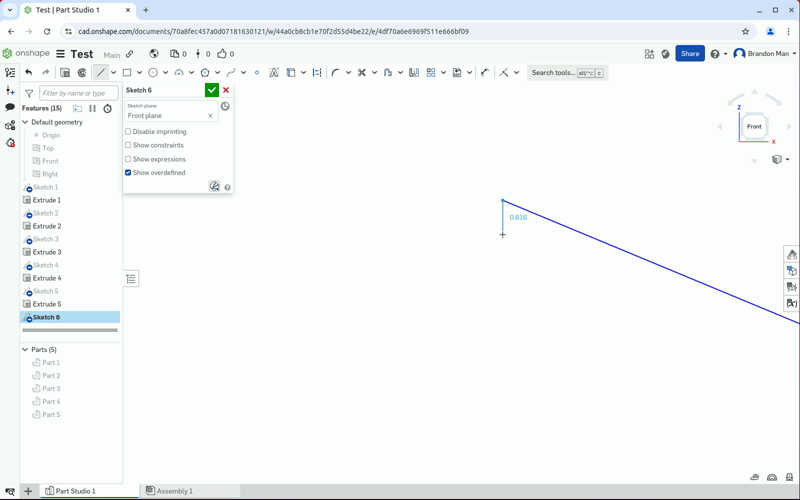
scroll(-6)
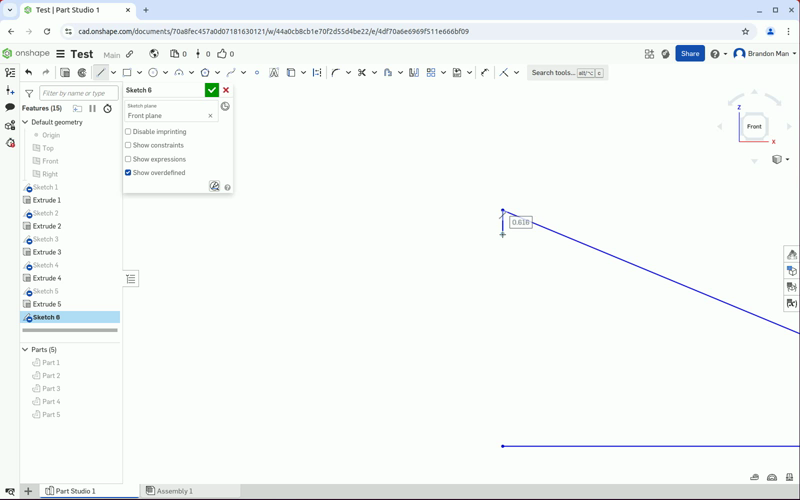
scroll(-6)
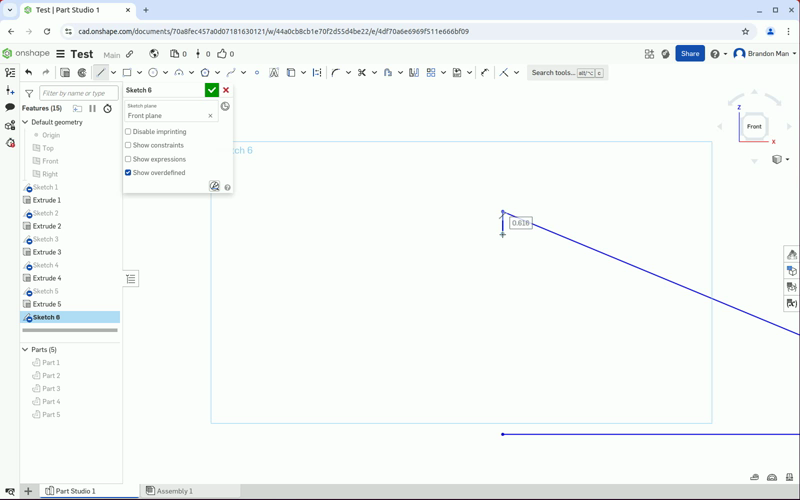
scroll(-6)
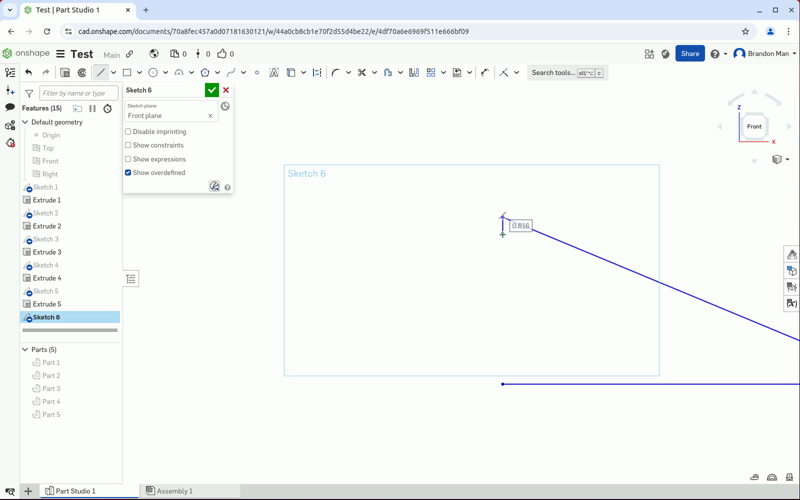
scroll(-6)
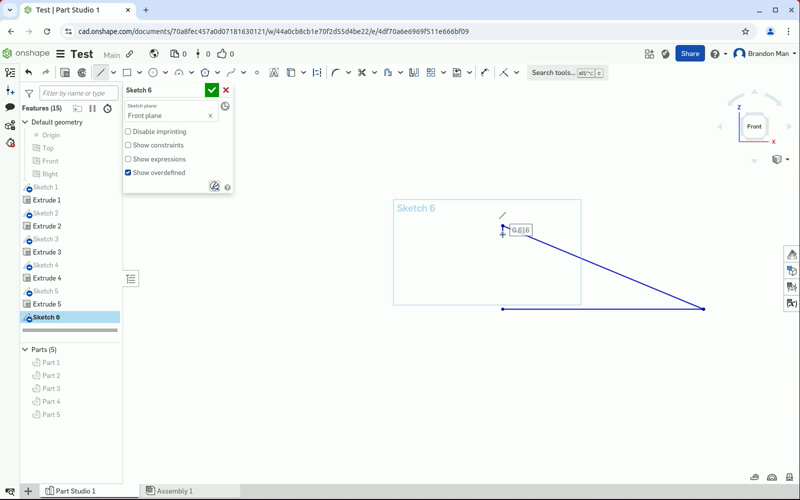
scroll(-6)
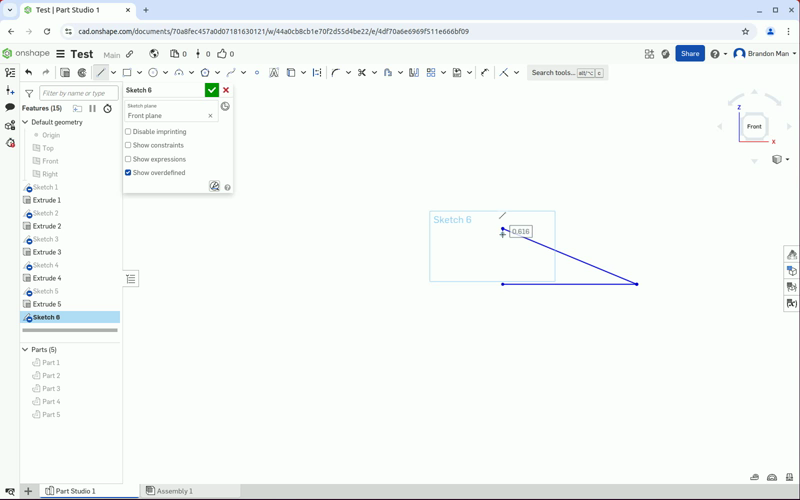
scroll(-6)
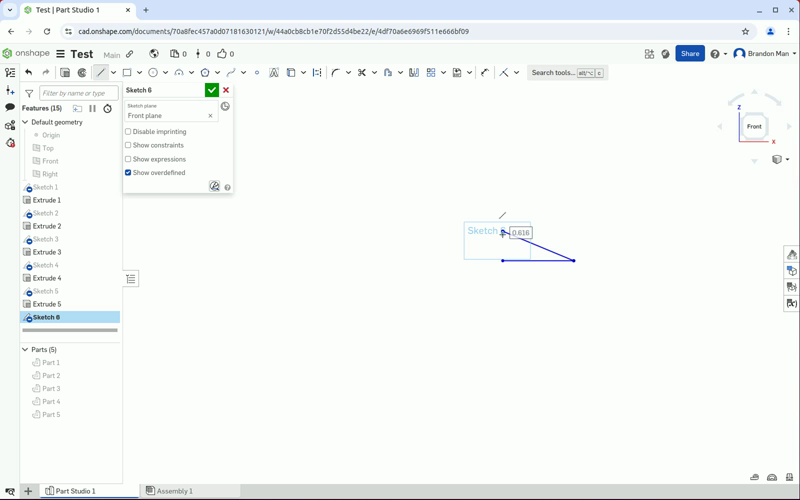
key_up(shift)
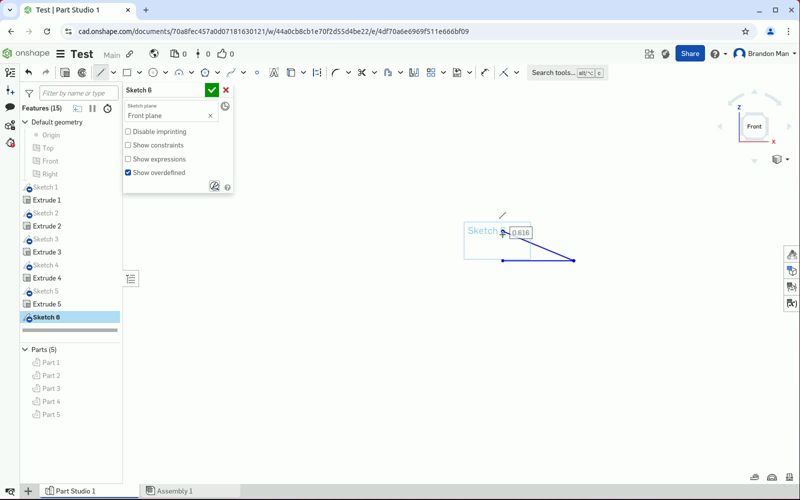
mouse_move(532, 234)
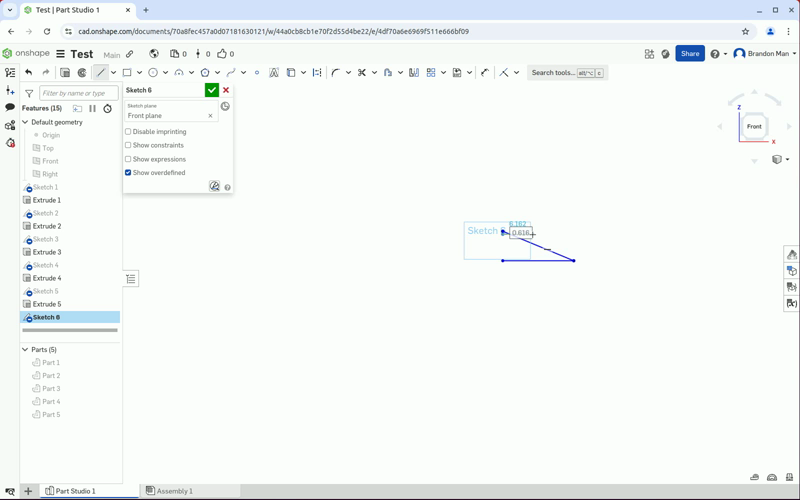
key_down(shift)
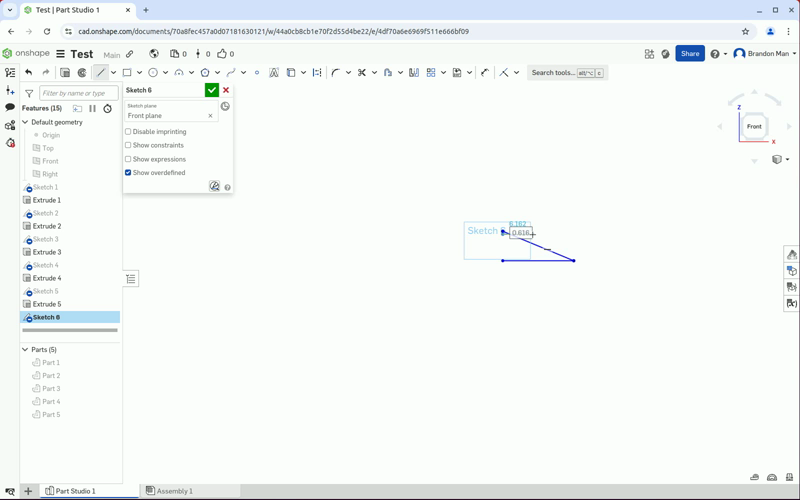
mouse_move(502, 260)
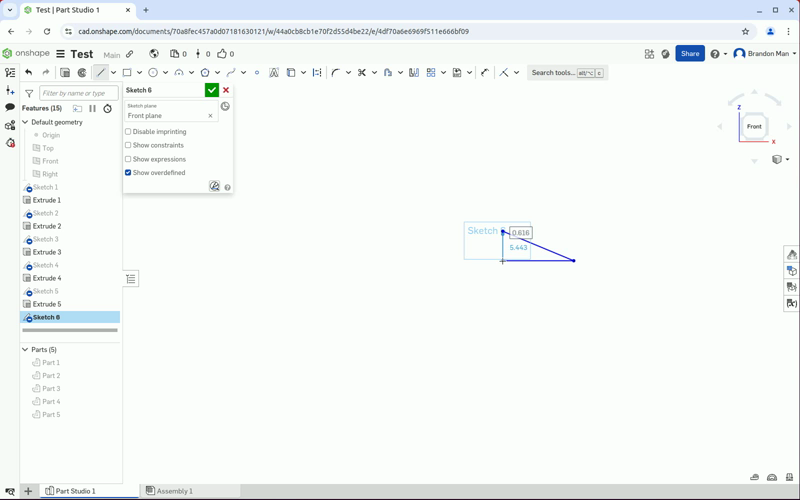
key_up(shift)
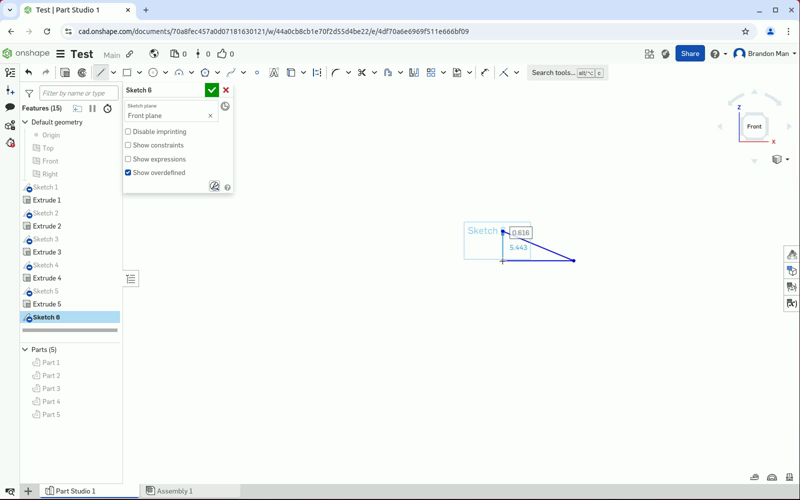
click(502, 260)
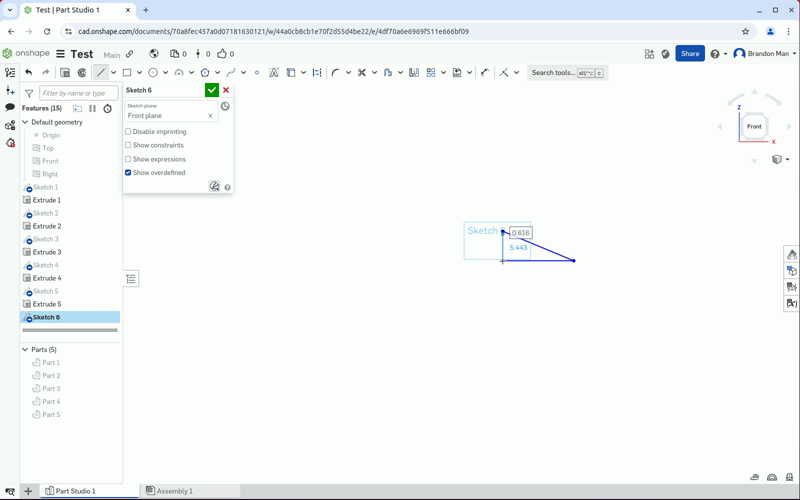
key(esc)
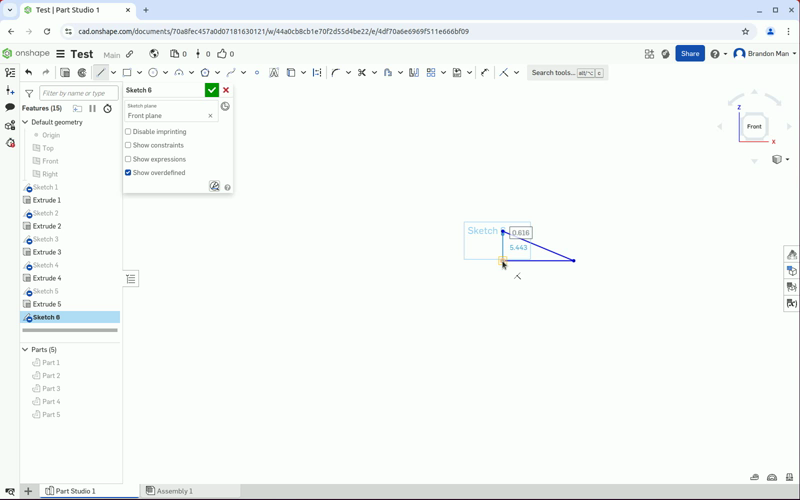
mouse_move(506, 245)
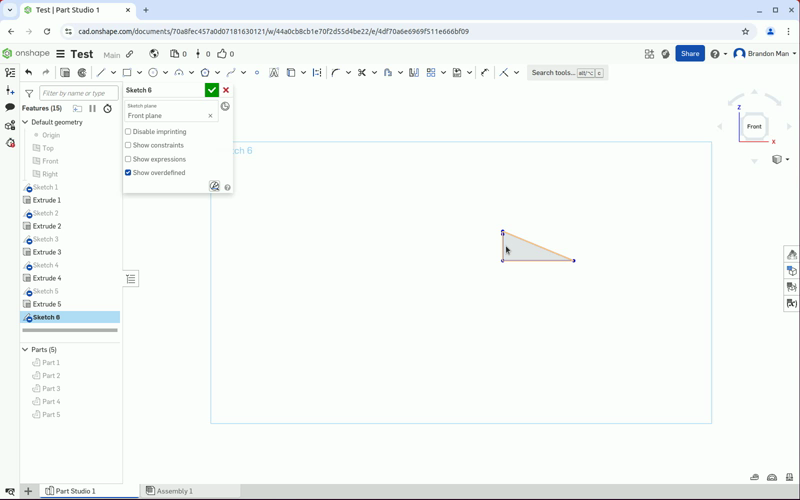
scroll(6)
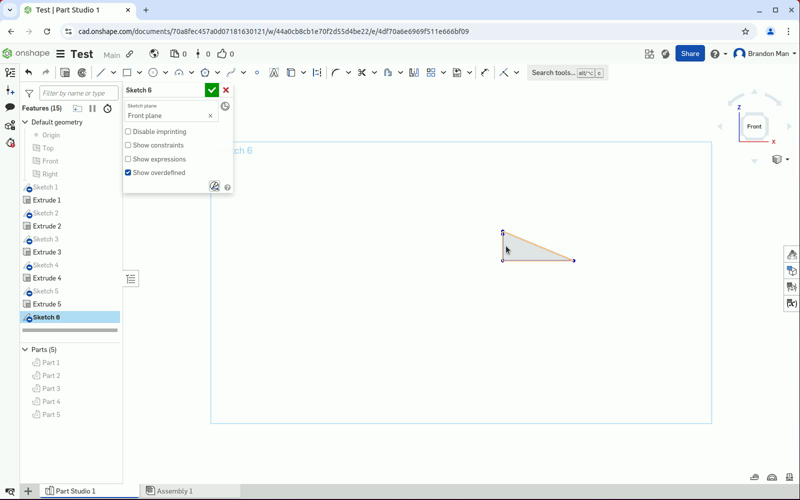
scroll(6)
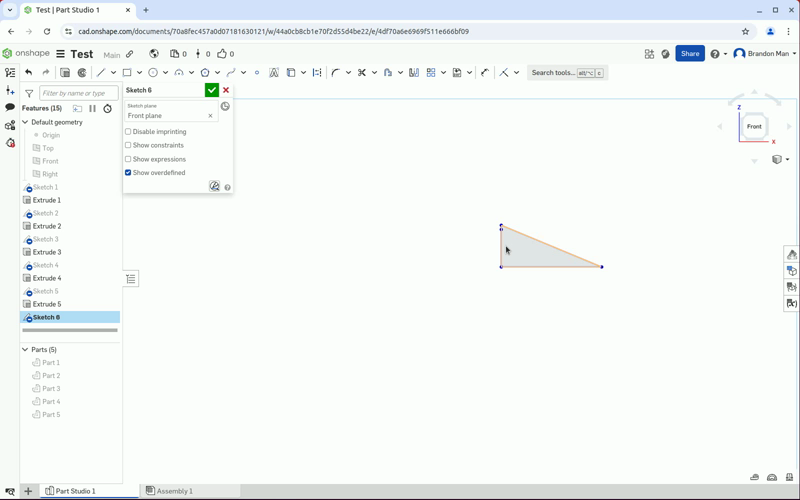
scroll(6)
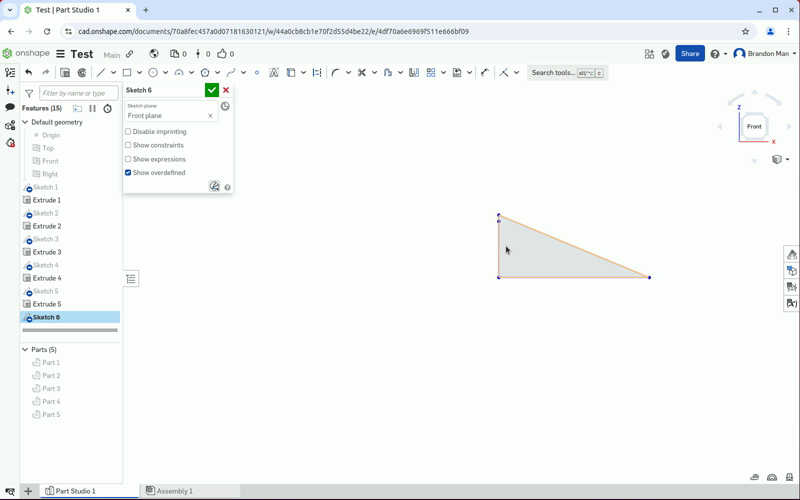
scroll(6)
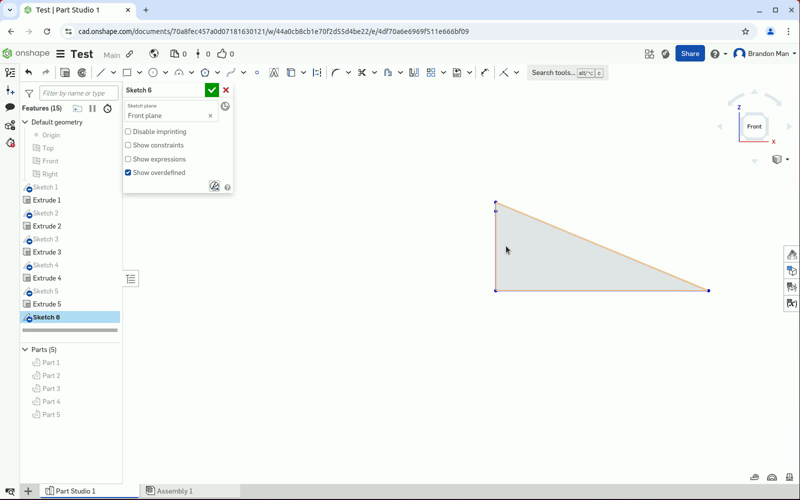
scroll(6)
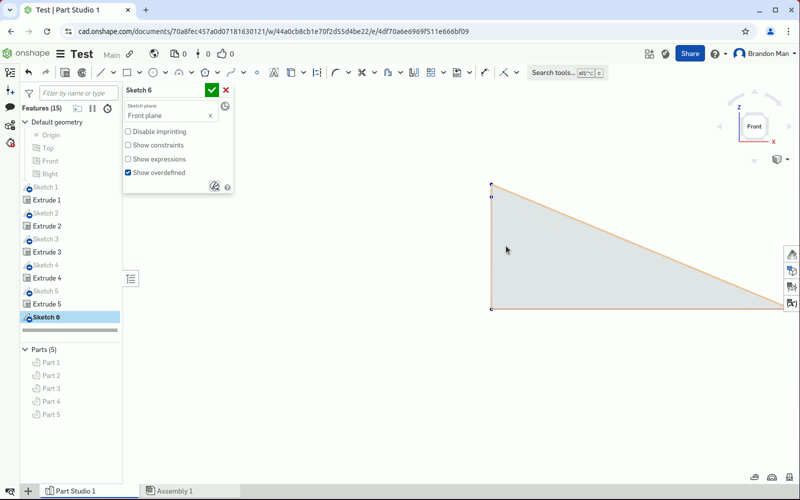
scroll(6)
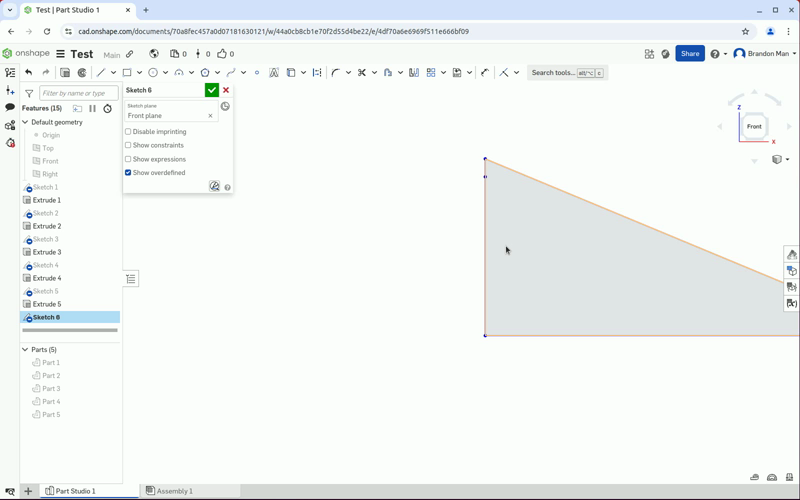
scroll(6)
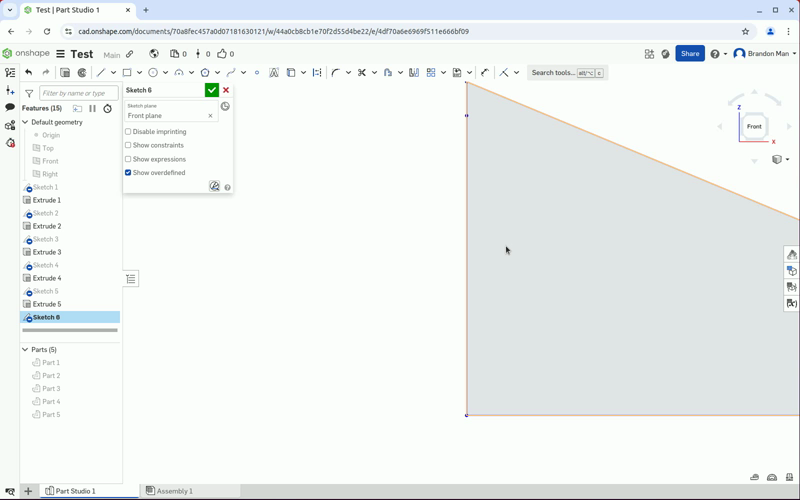
click(506, 245)
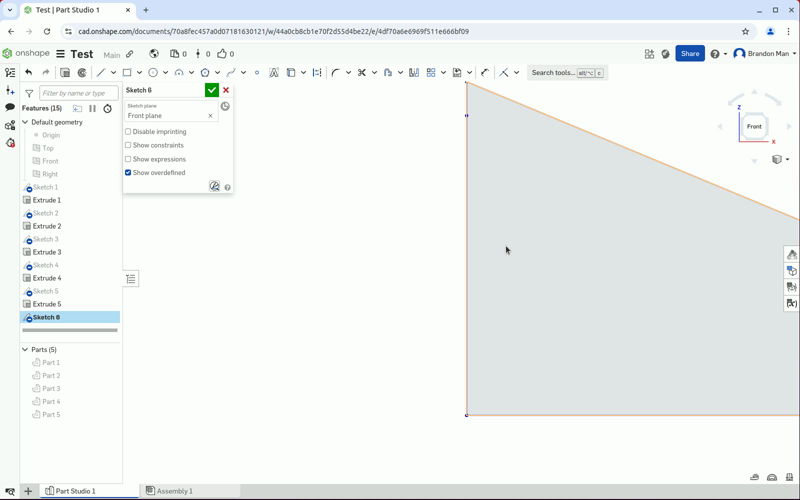
scroll(-6)
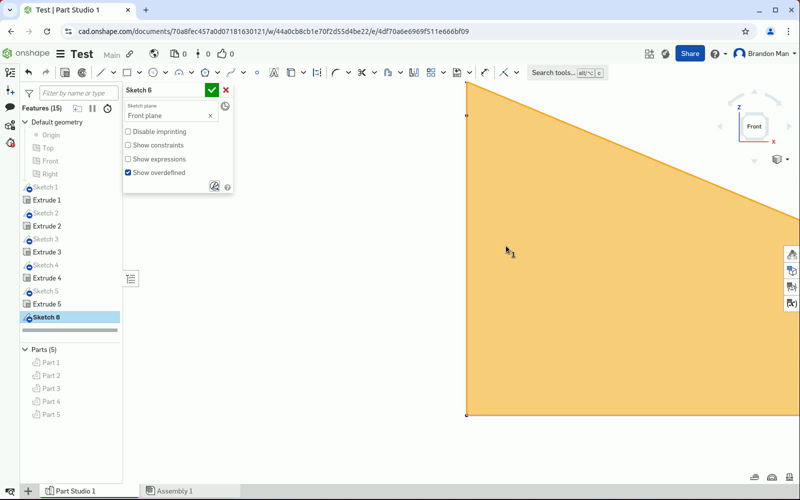
scroll(-6)
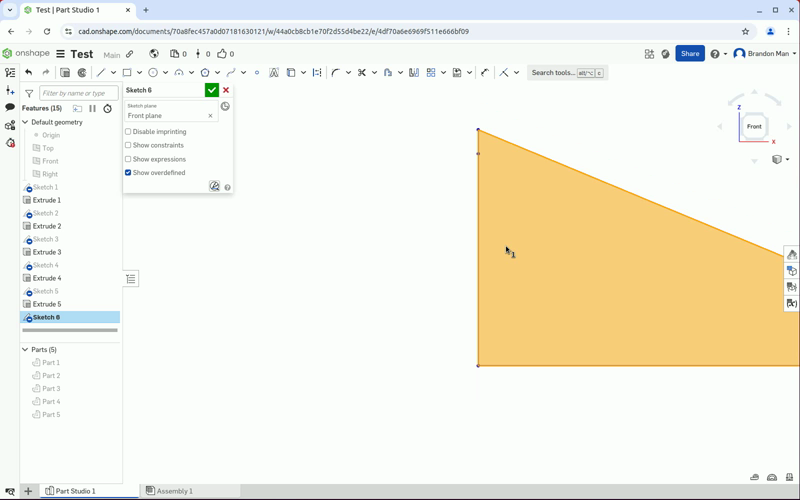
scroll(-6)
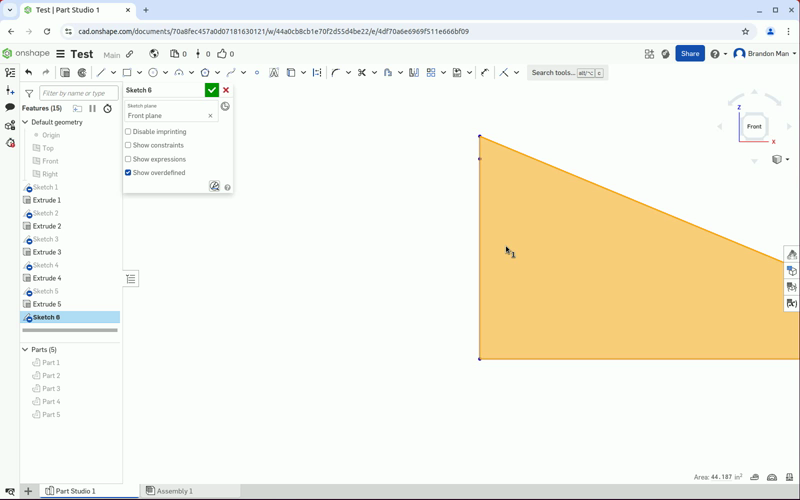
scroll(-6)
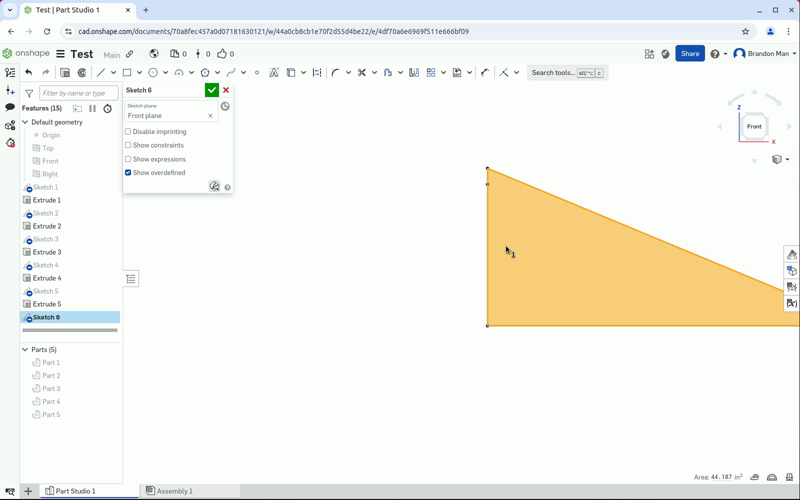
scroll(-6)
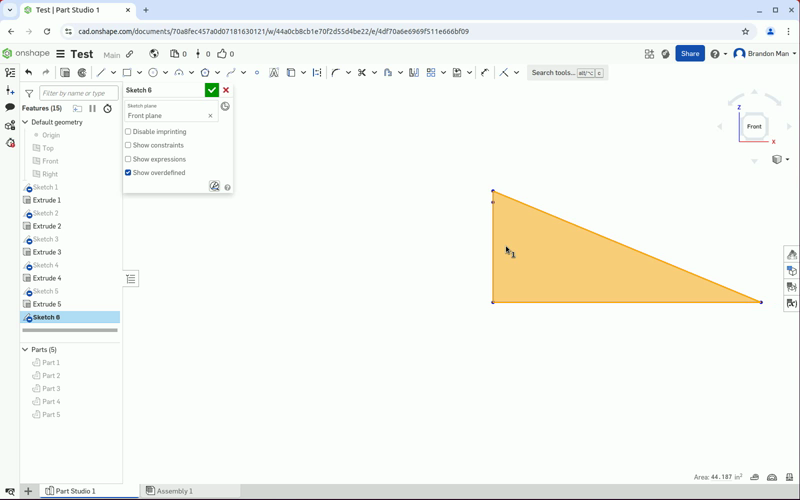
scroll(-6)
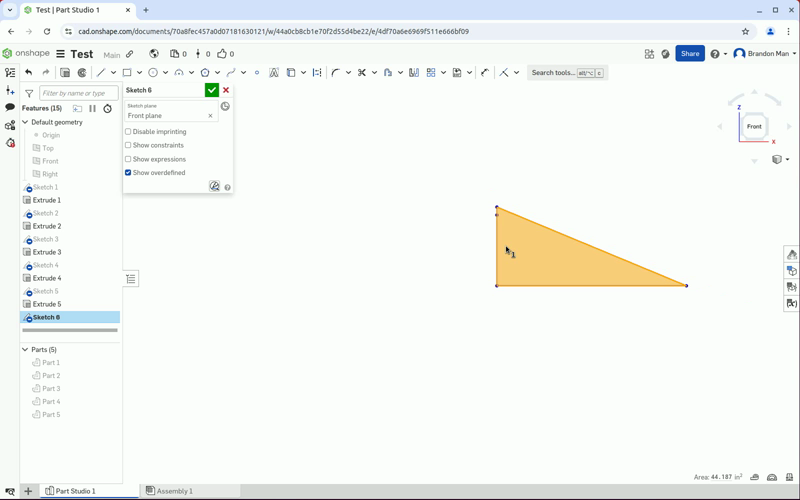
scroll(-6)
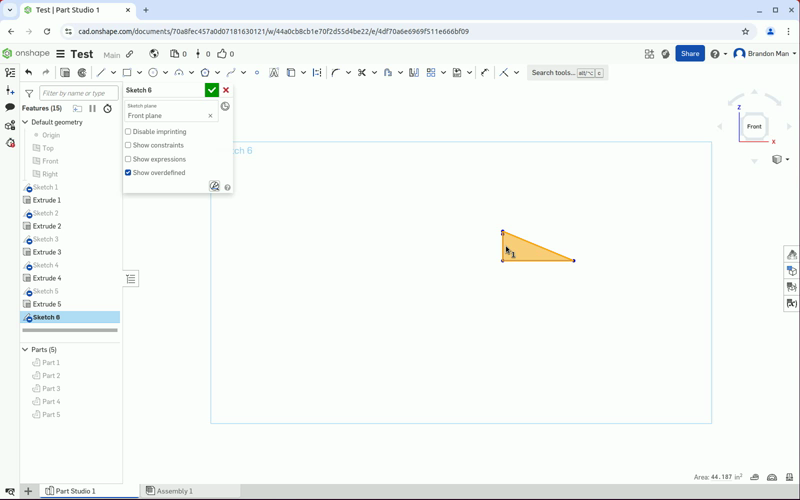
mouse_move(73, 352)
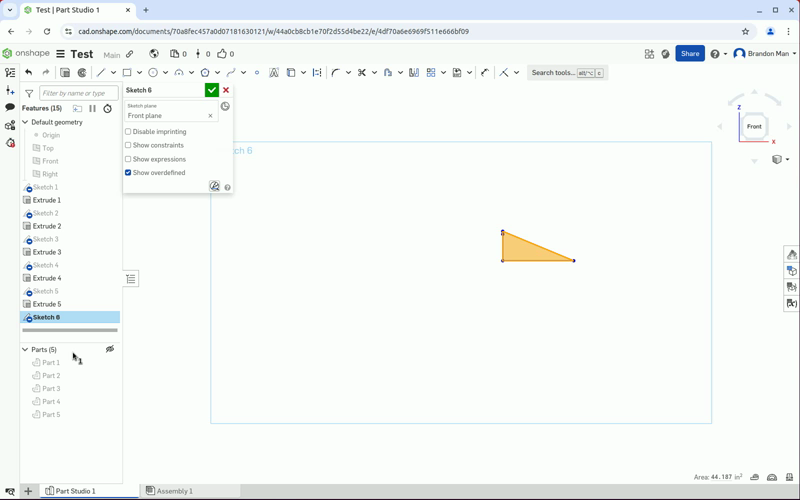
key(shift+y)
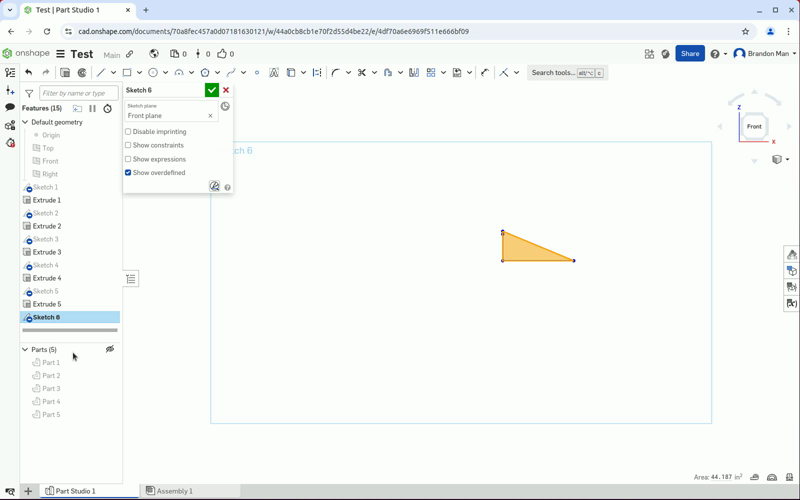
key(shift+e)
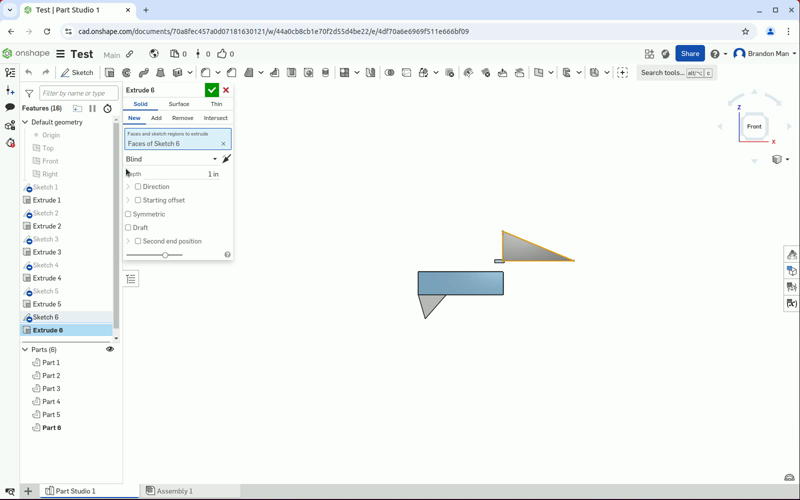
mouse_move(143, 106)
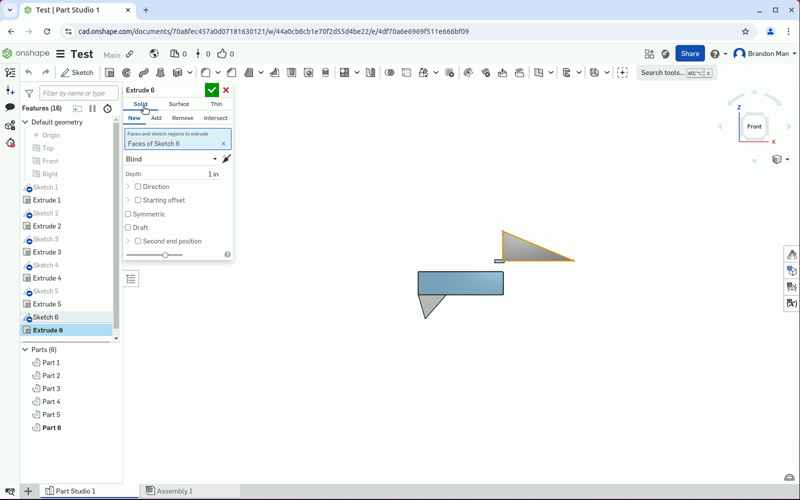
click(143, 106)
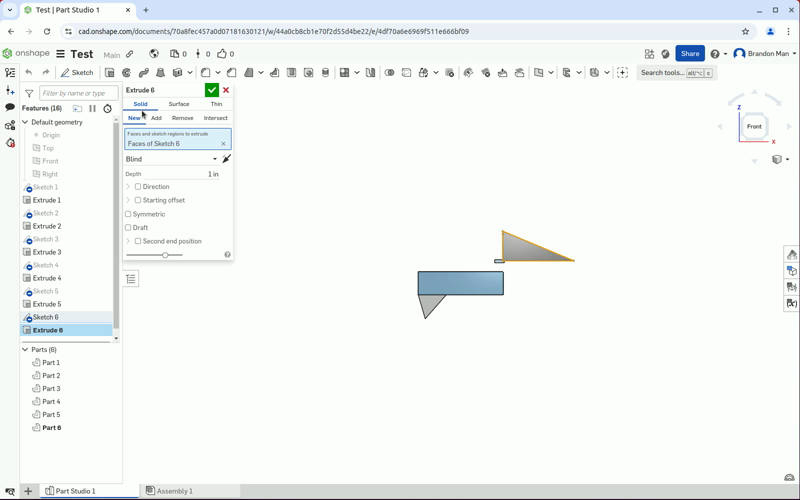
mouse_move(137, 120)
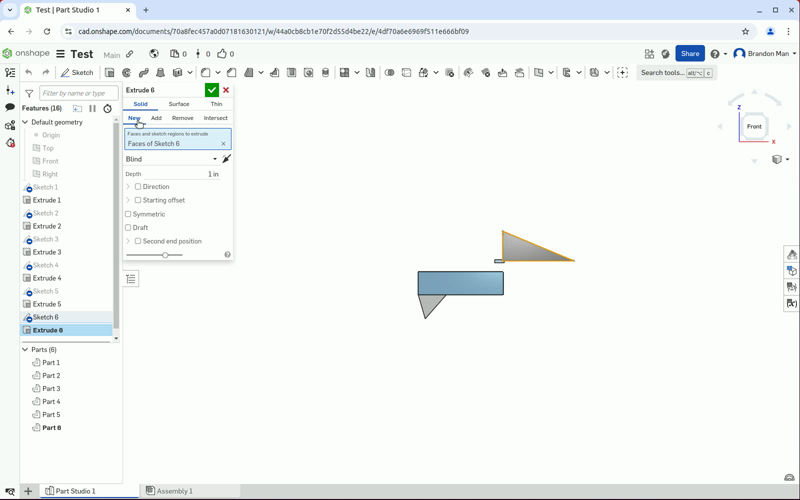
click(137, 120)
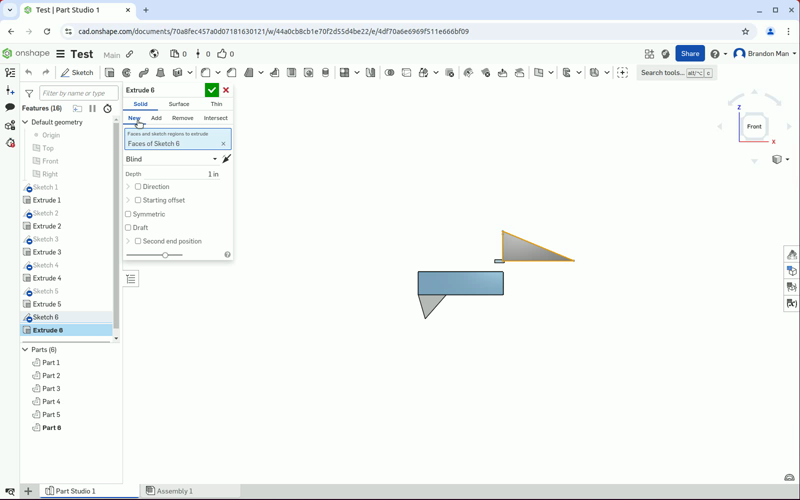
key(tab, 4)
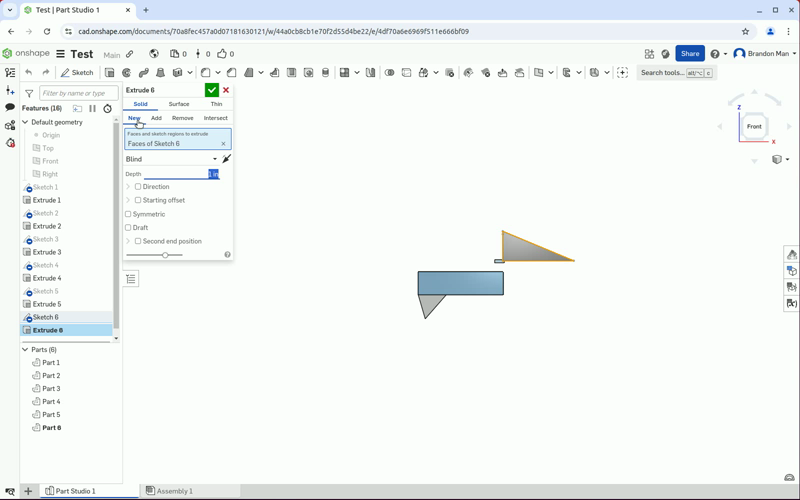
text(3.37)
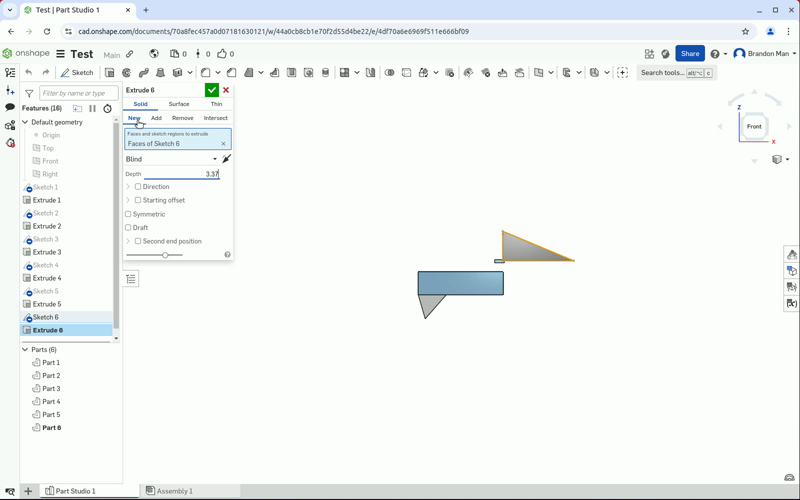
key(enter)
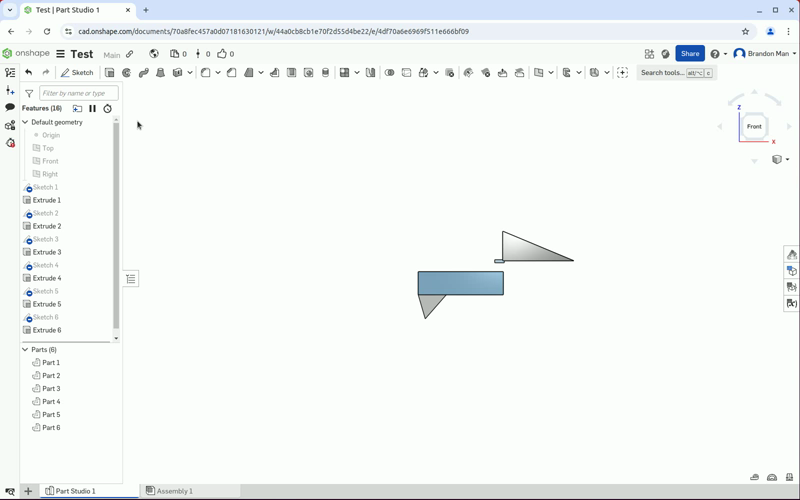
key(shift+h)
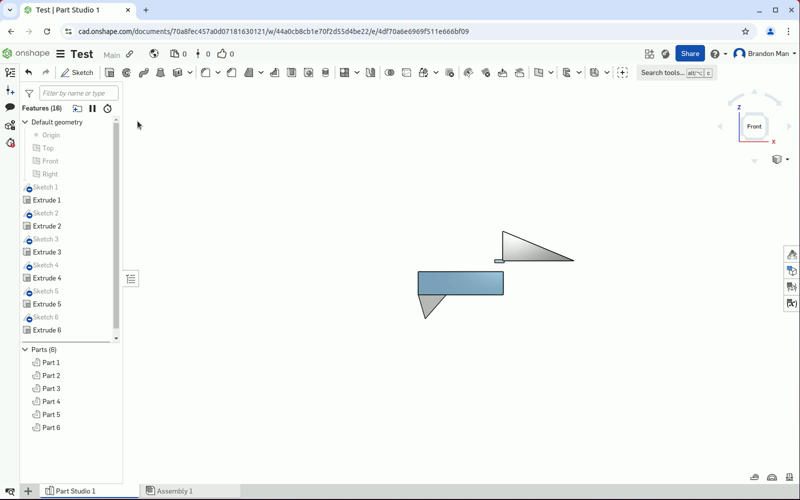
key(shift+h)
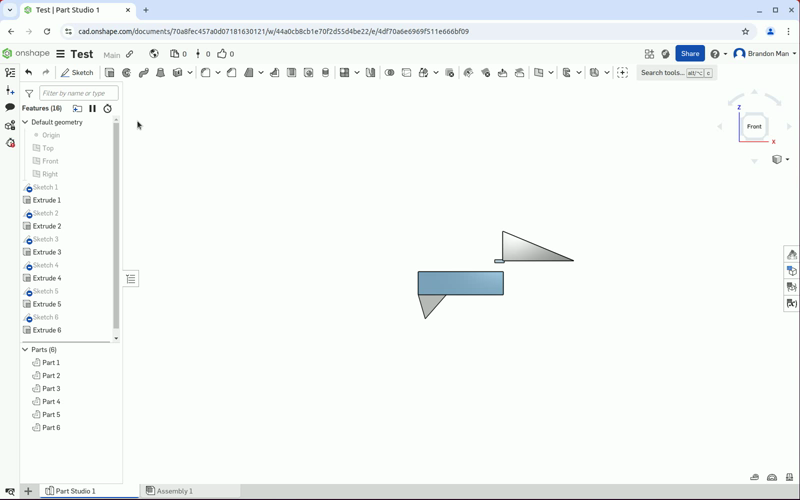
mouse_move(69, 189)
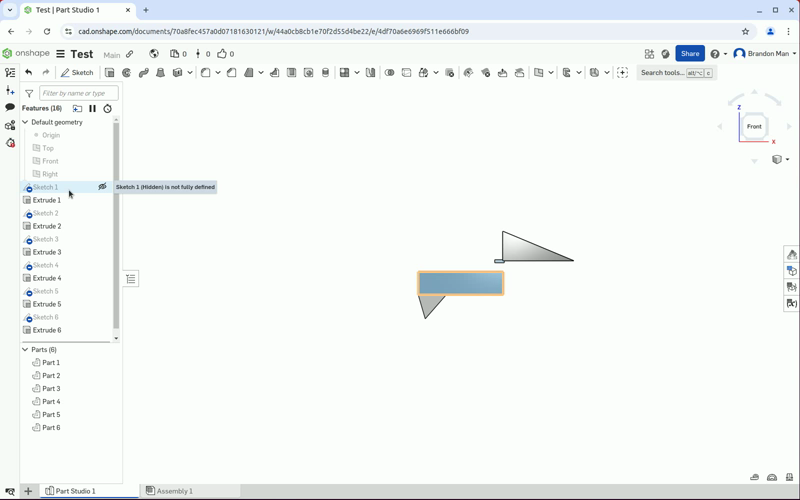
click(69, 189)
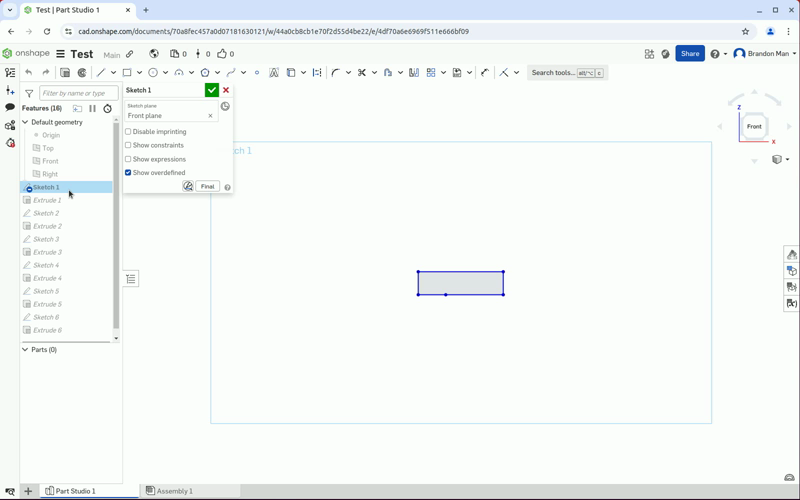
mouse_move(229, 92)
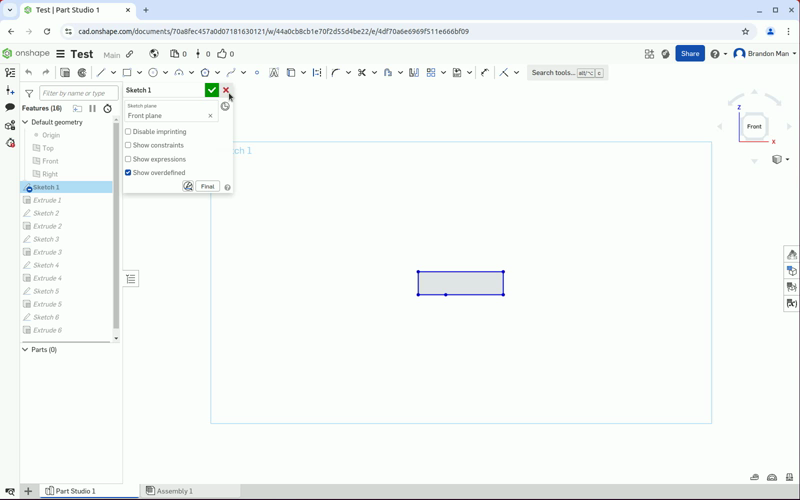
click(229, 92)
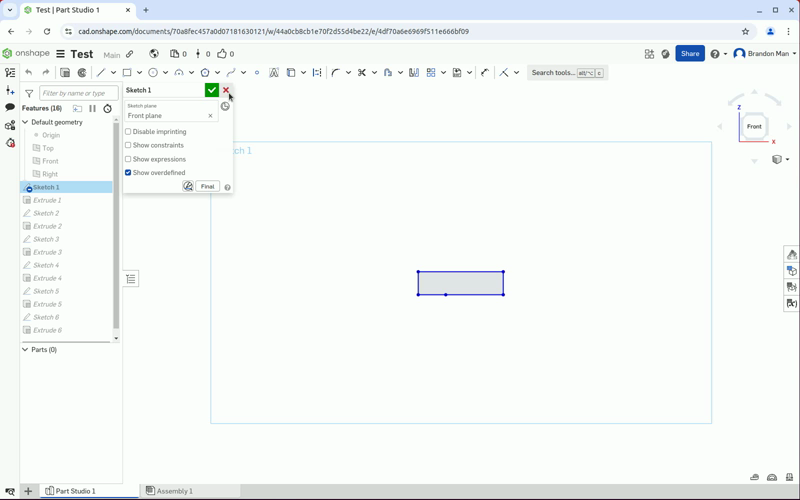
key(shift+s)
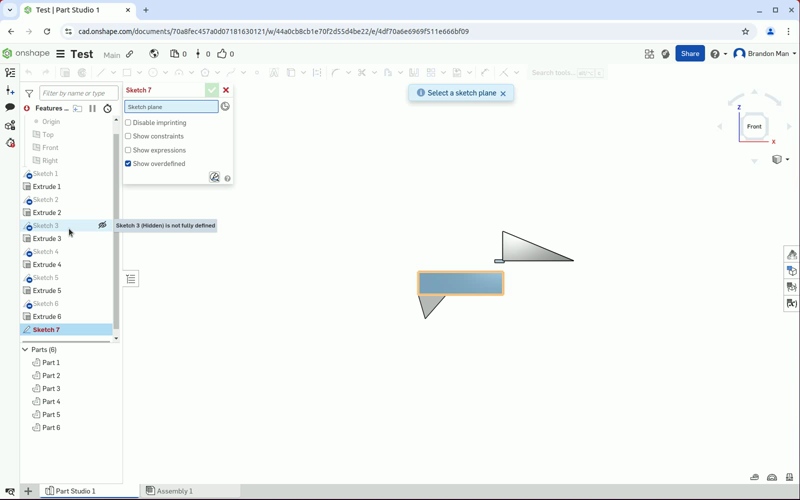
scroll(3)
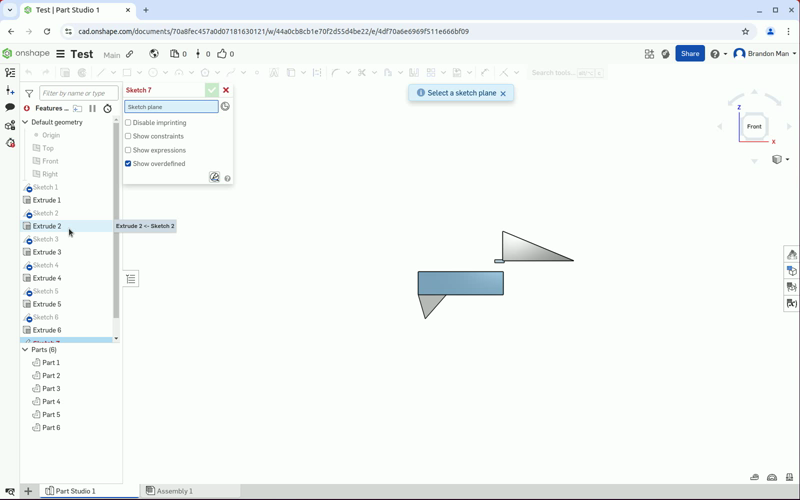
mouse_move(69, 163)
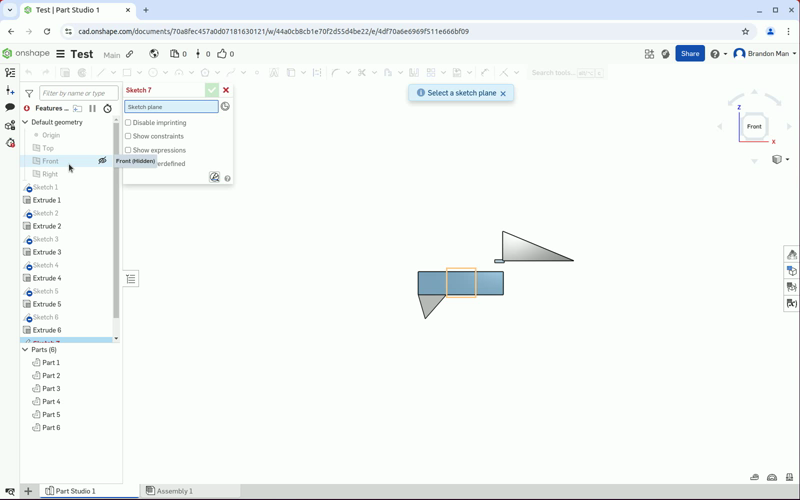
click(69, 163)
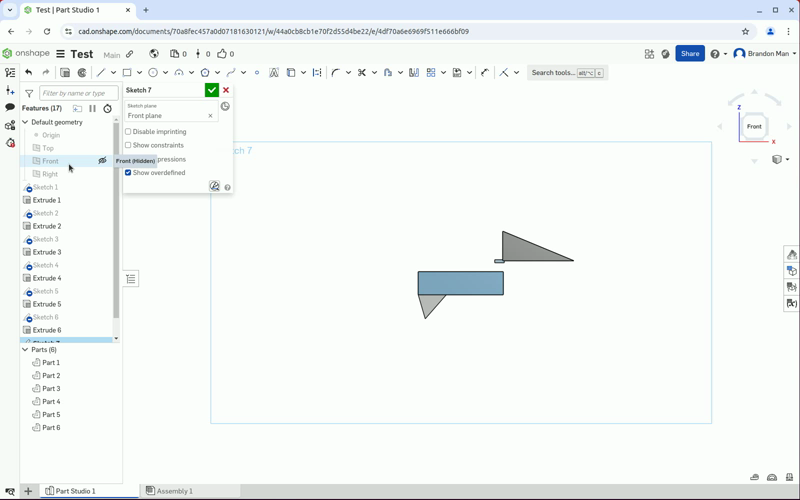
mouse_move(73, 352)
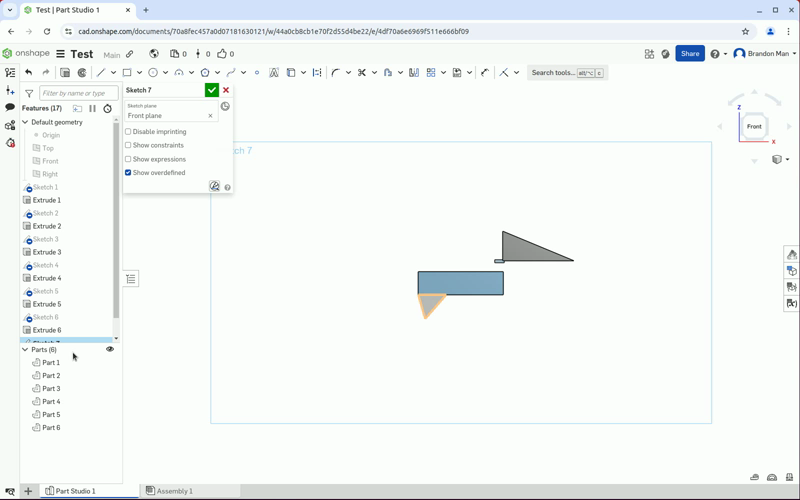
key(y)
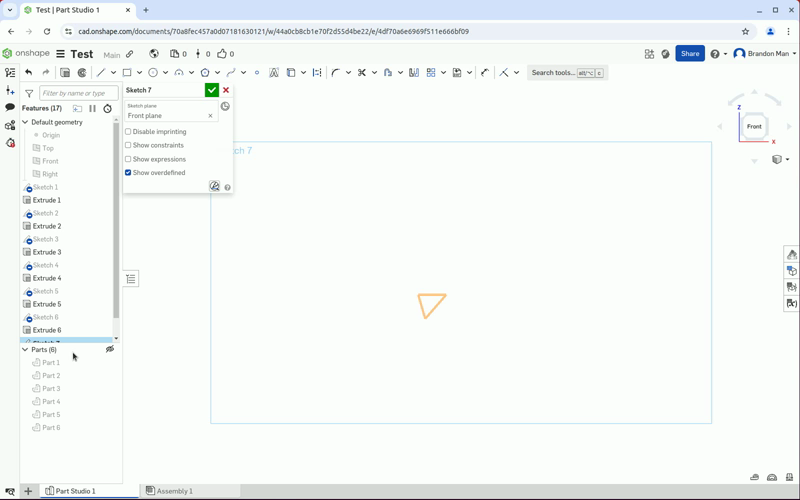
key(l)
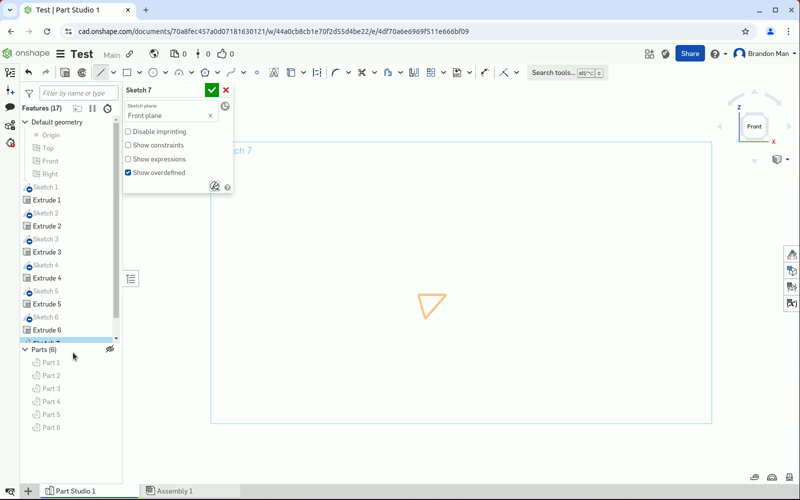
key_down(shift)
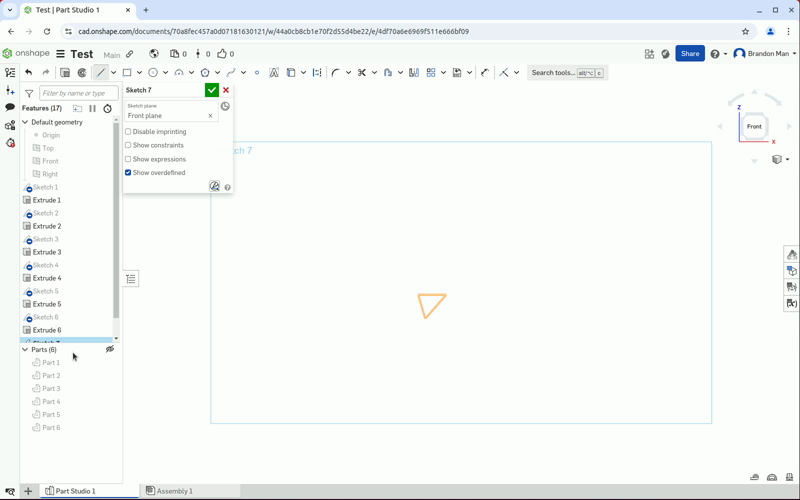
mouse_move(502, 262)
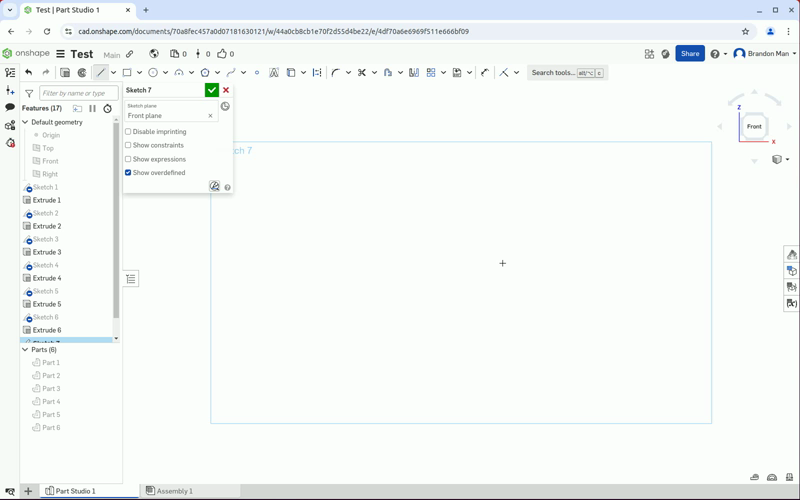
click(502, 262)
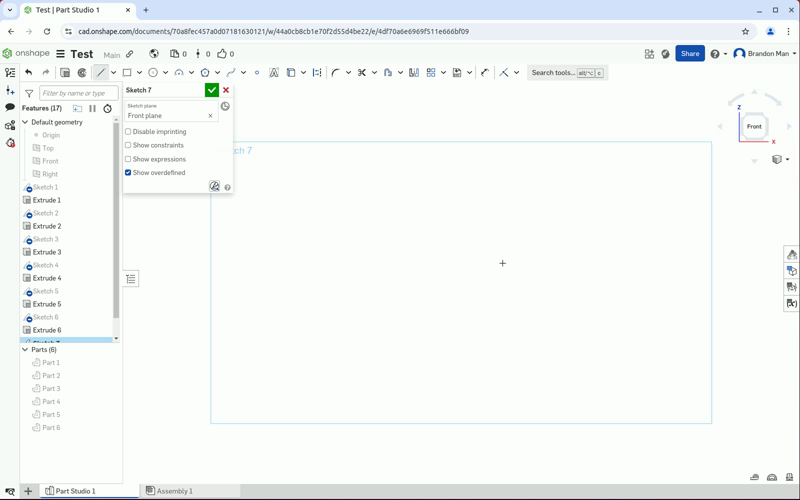
key_up(shift)
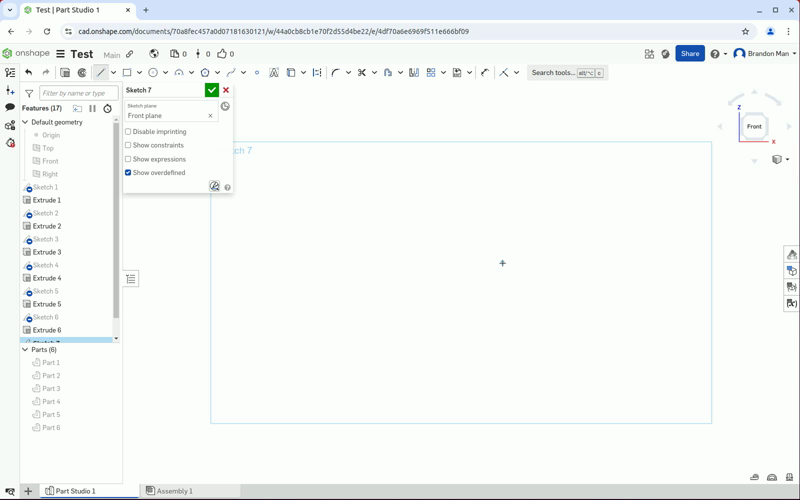
key_down(shift)
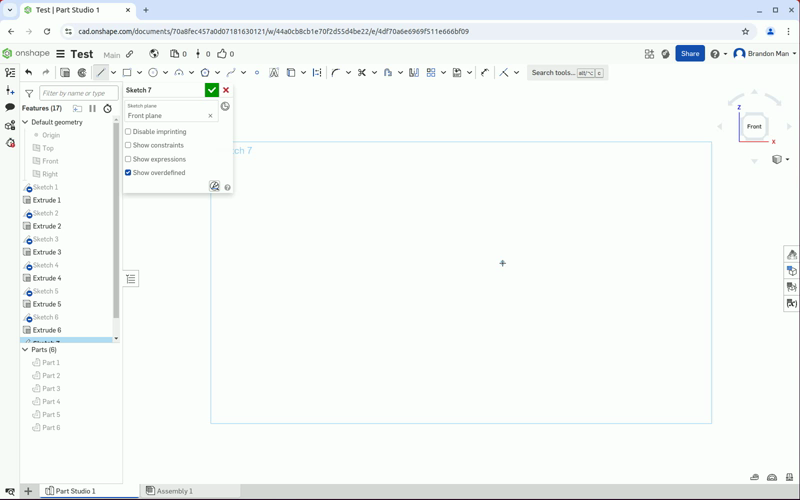
mouse_move(573, 263)
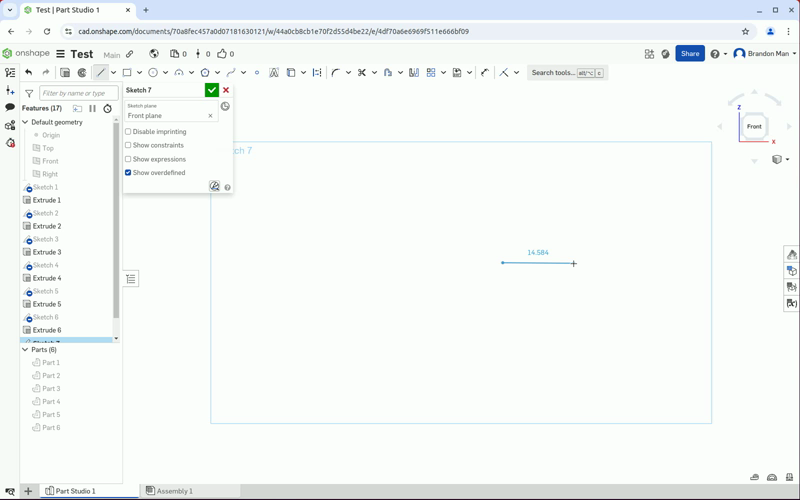
click(573, 263)
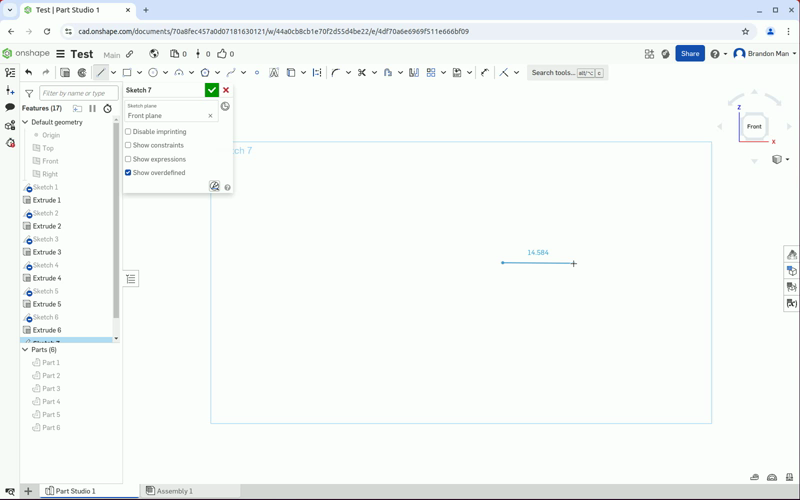
key_up(shift)
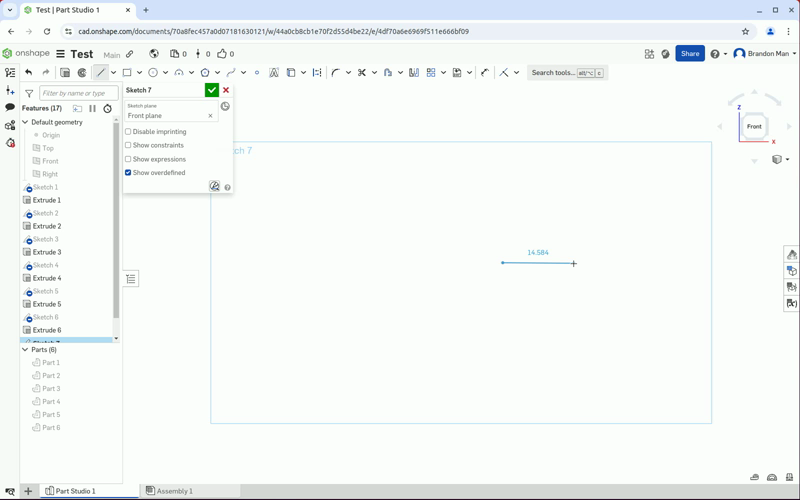
key_down(shift)
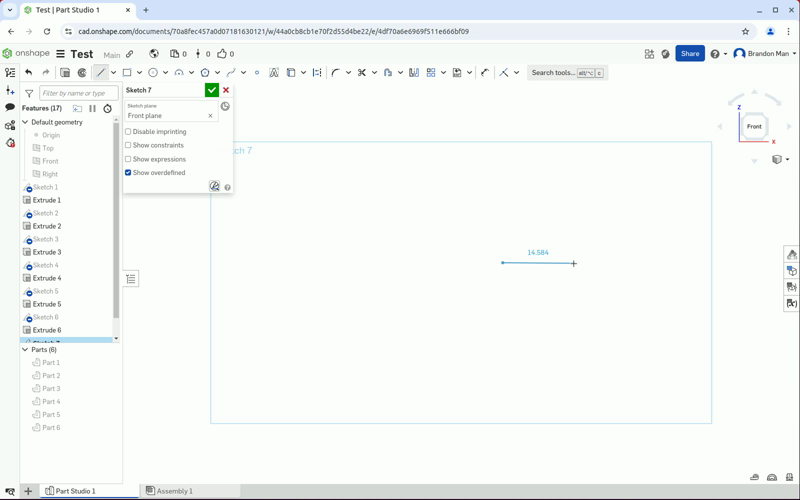
mouse_move(589, 263)
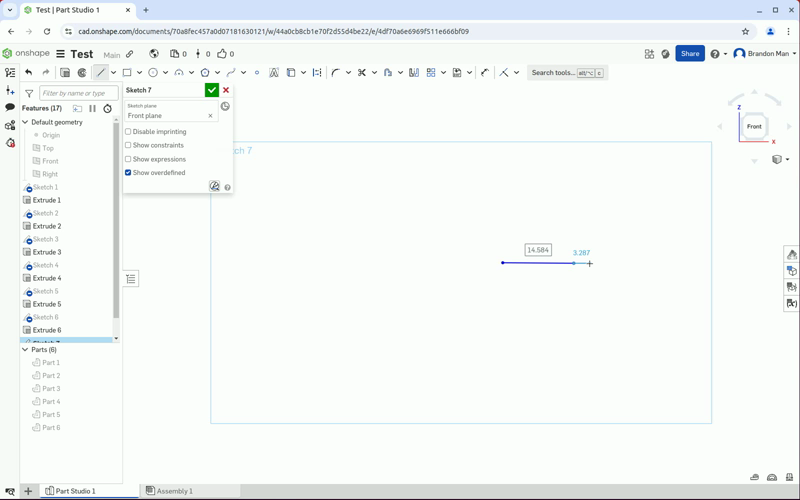
mouse_move(573, 260)
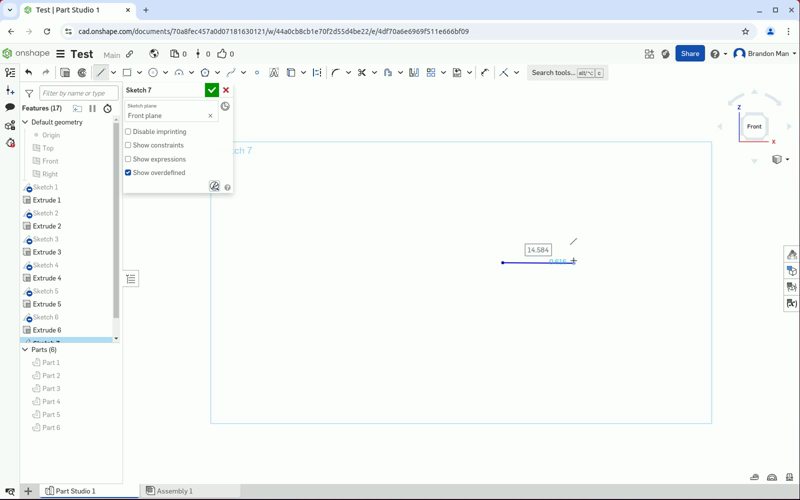
scroll(6)
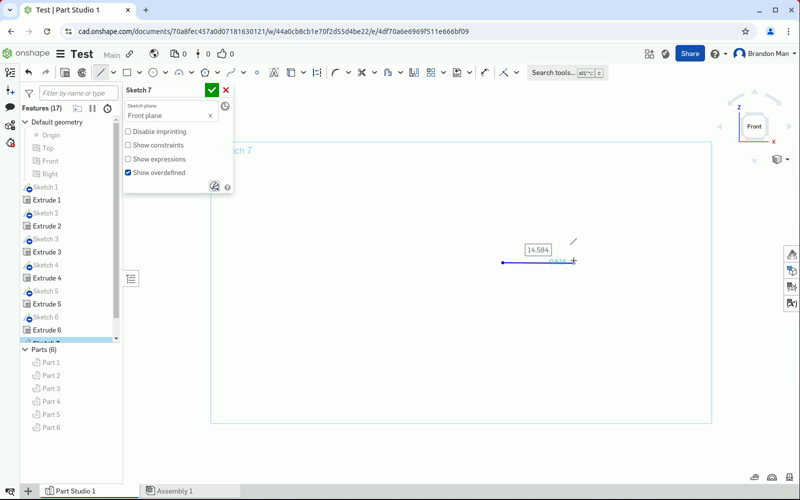
scroll(6)
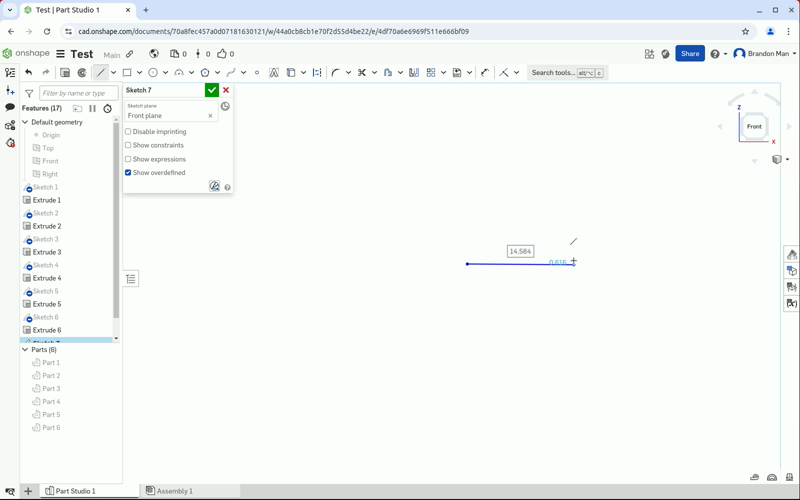
scroll(6)
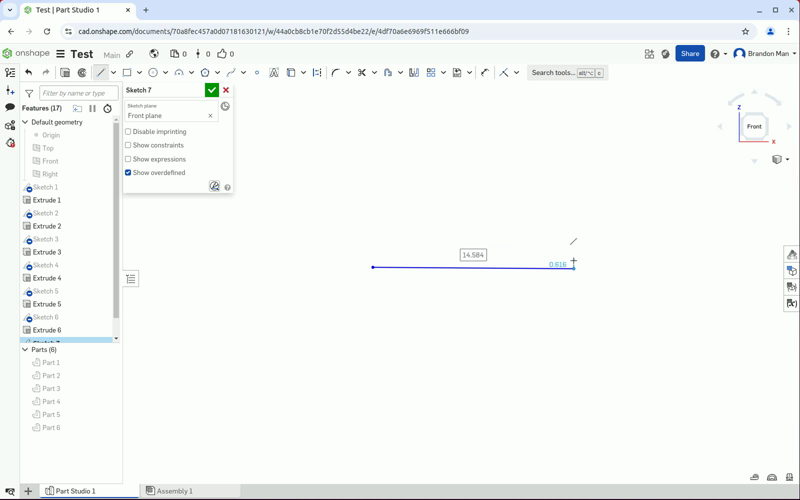
scroll(6)
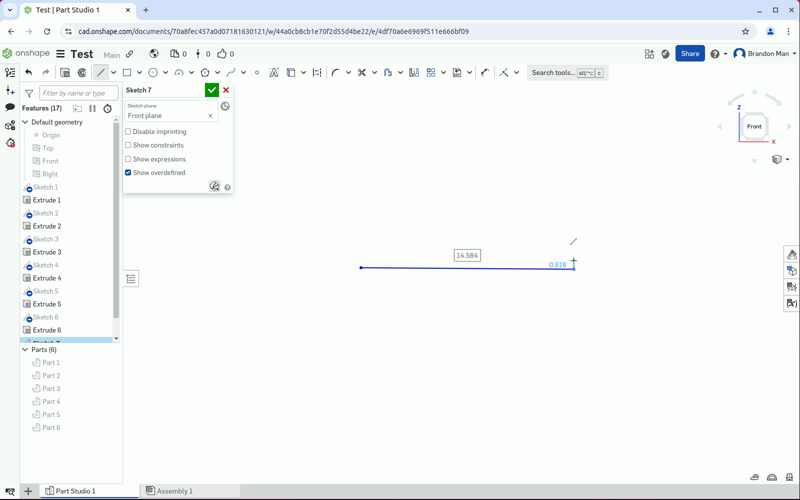
scroll(6)
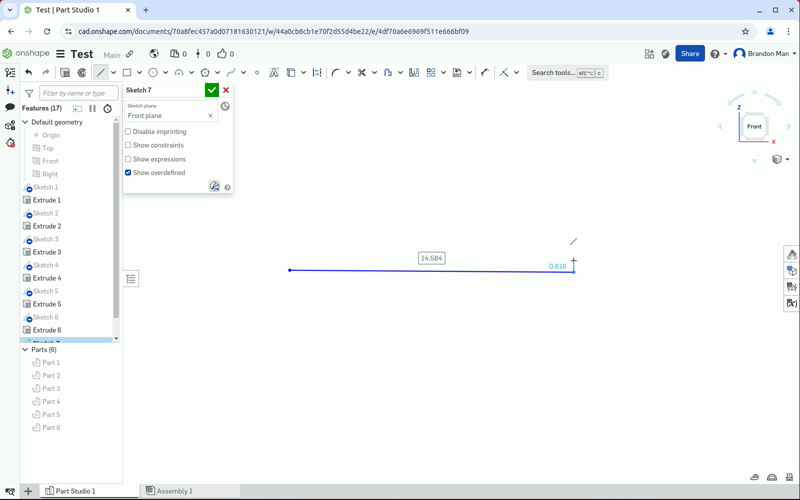
scroll(6)
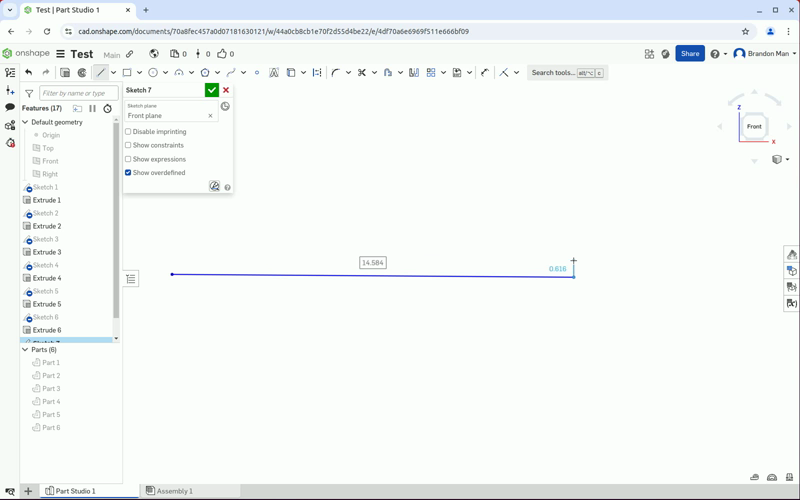
scroll(6)
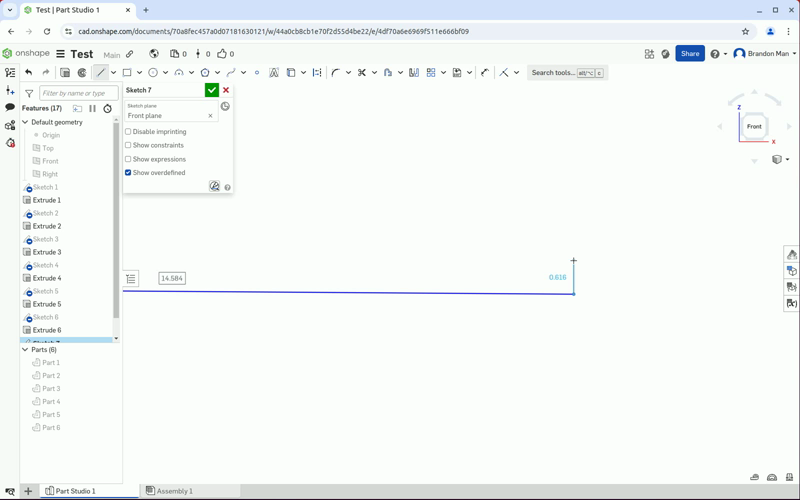
click(573, 260)
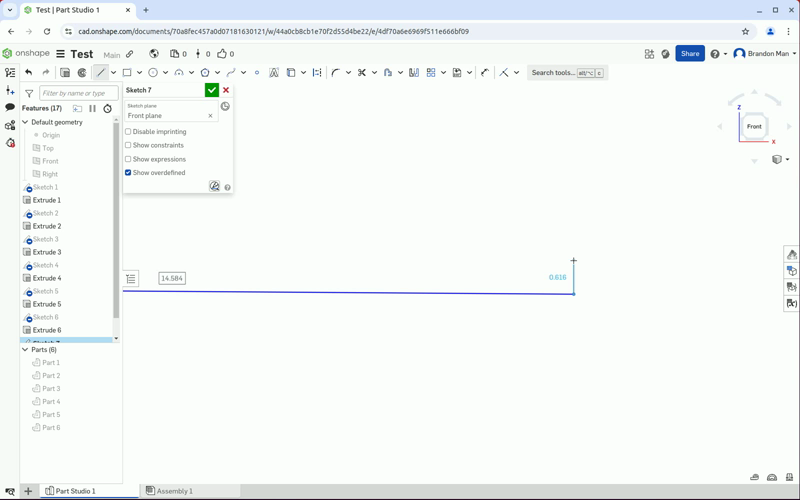
scroll(-6)
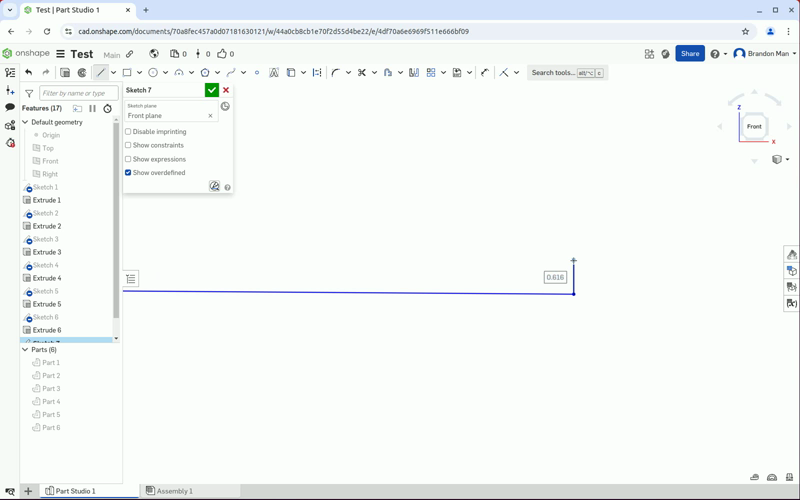
scroll(-6)
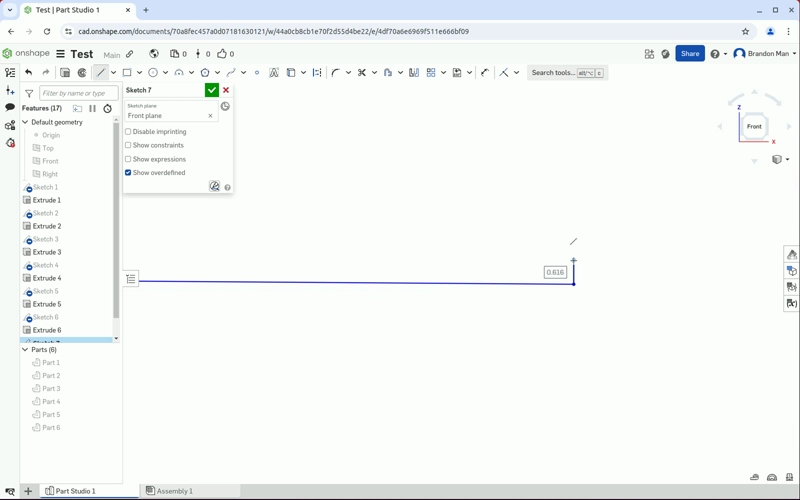
scroll(-6)
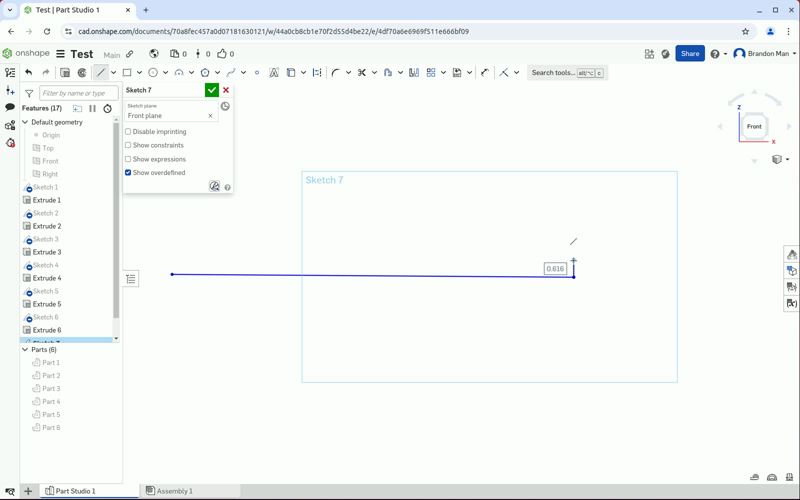
scroll(-6)
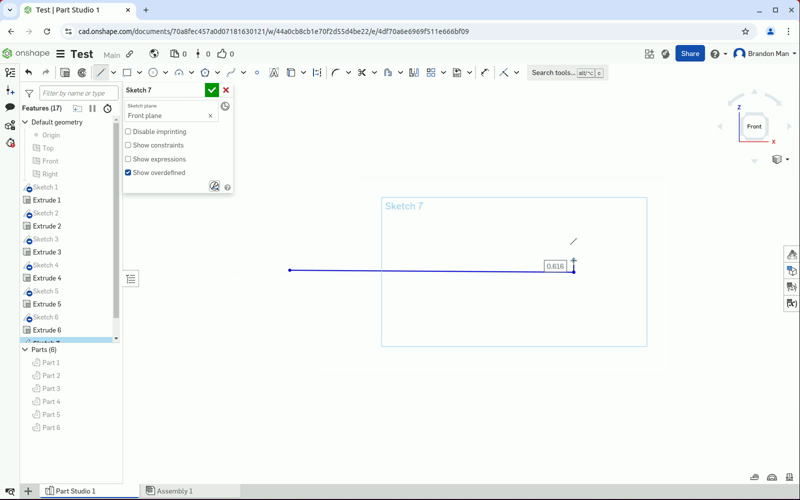
scroll(-6)
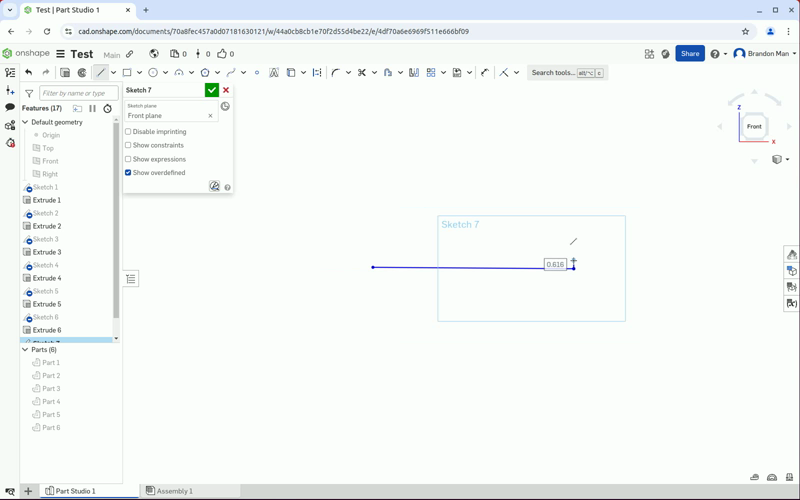
scroll(-6)
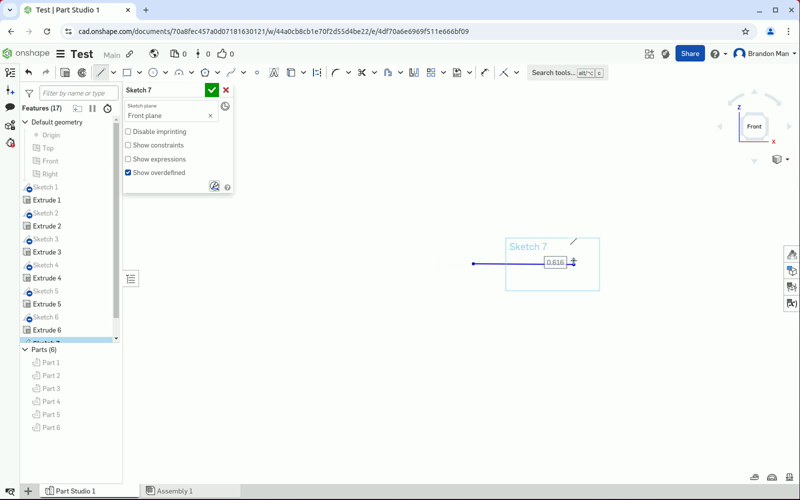
scroll(-6)
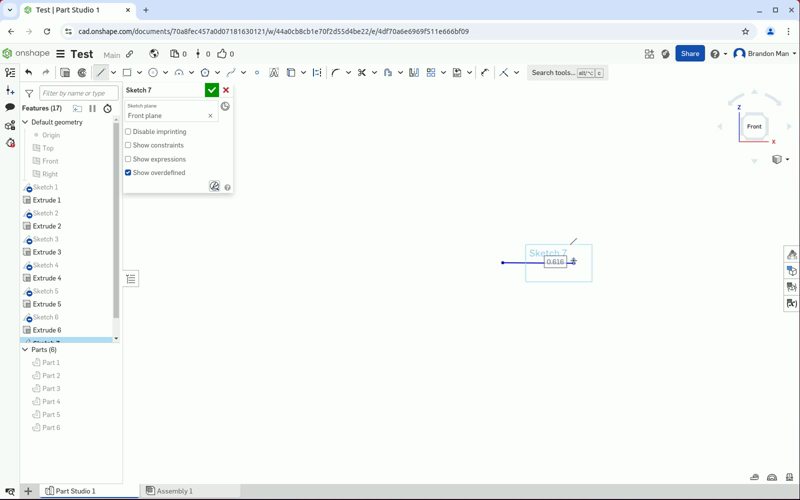
key_up(shift)
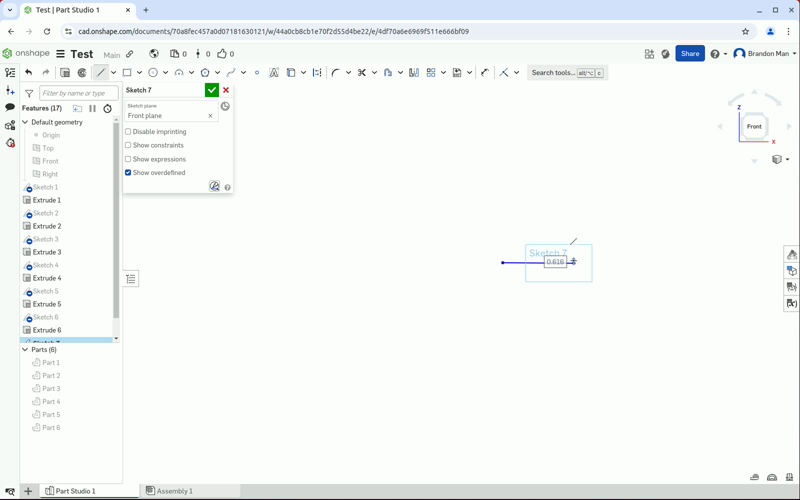
key_down(shift)
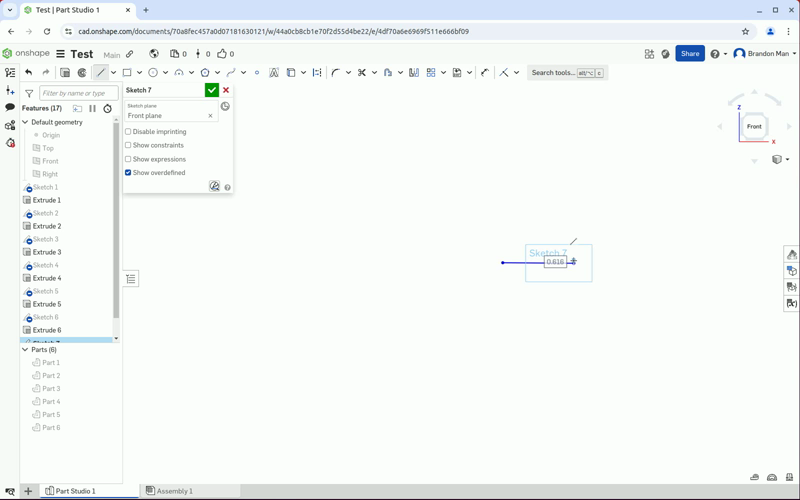
mouse_move(502, 260)
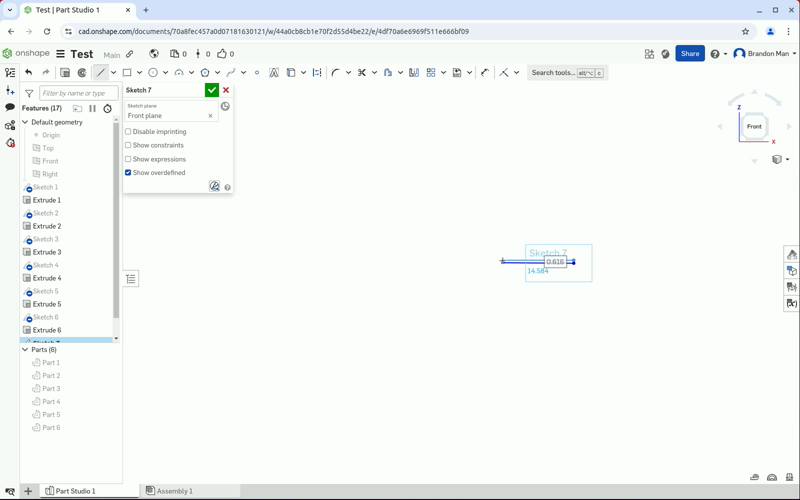
scroll(6)
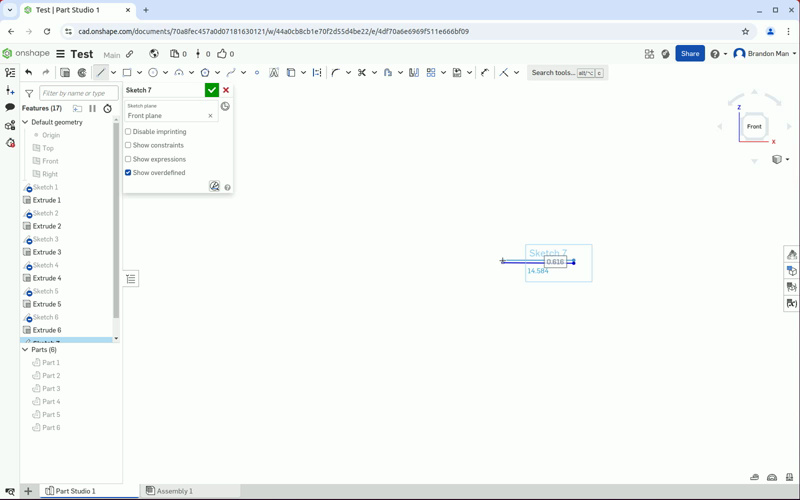
scroll(6)
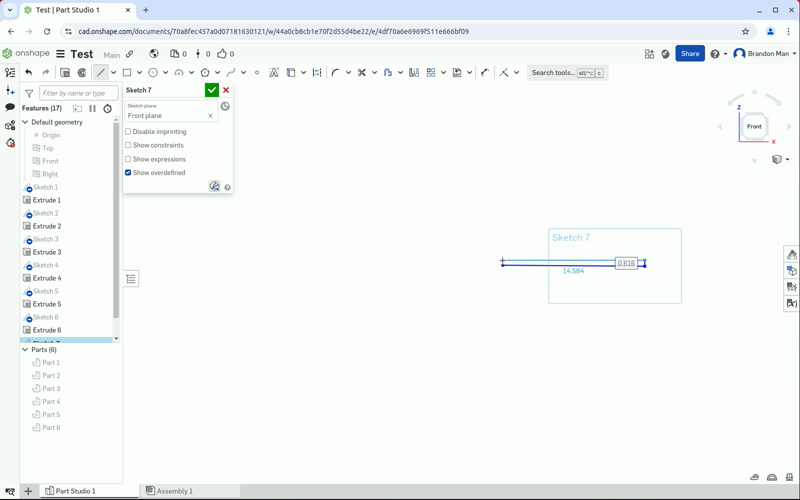
scroll(6)
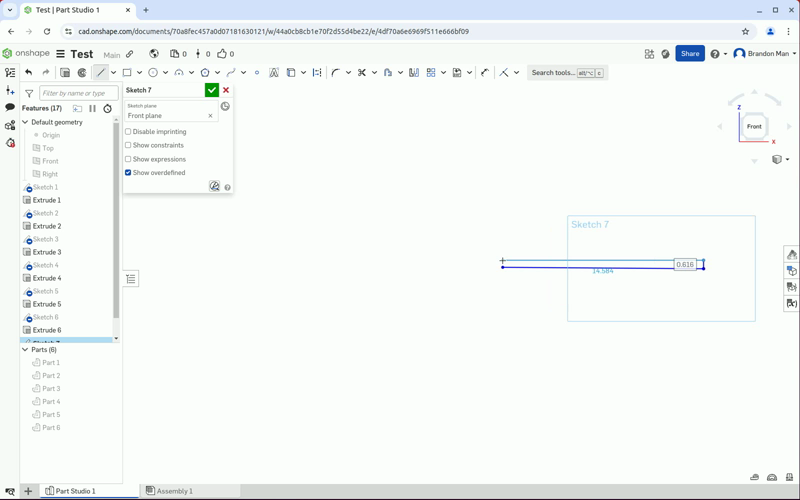
scroll(6)
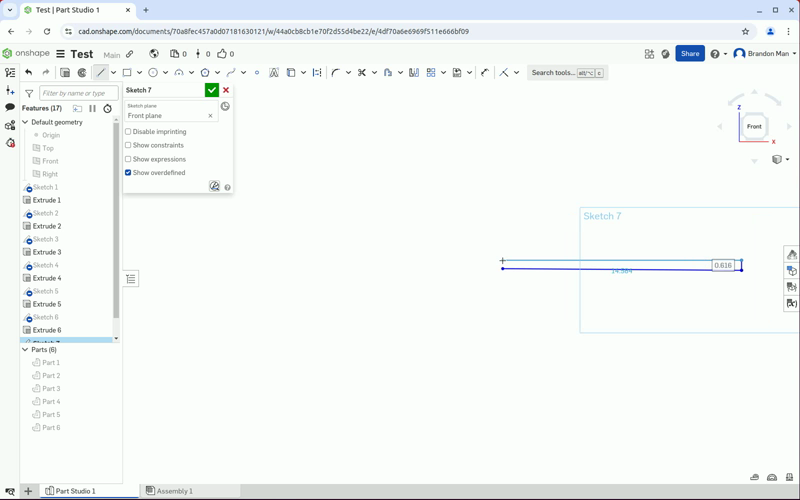
scroll(6)
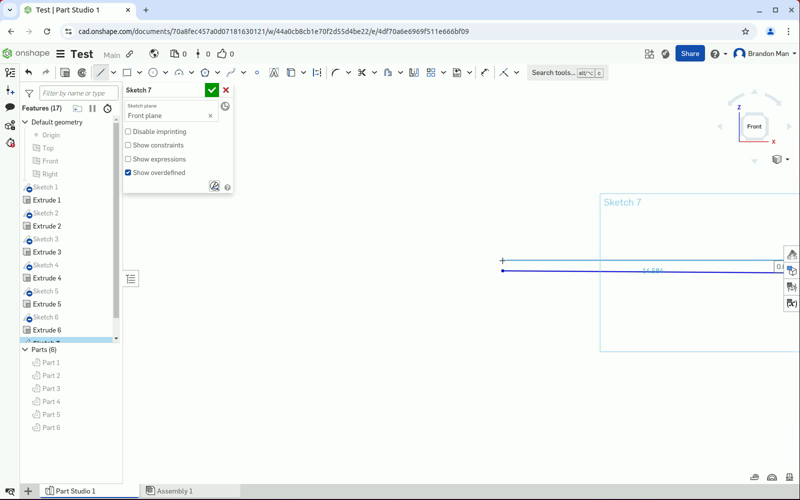
scroll(6)
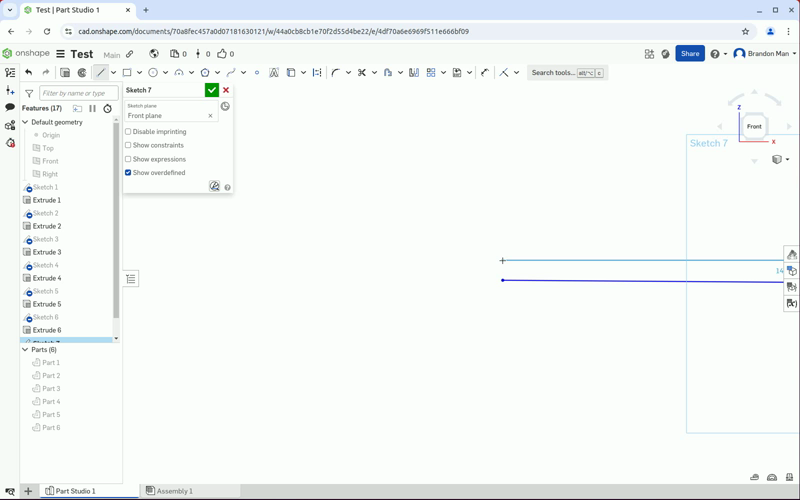
scroll(6)
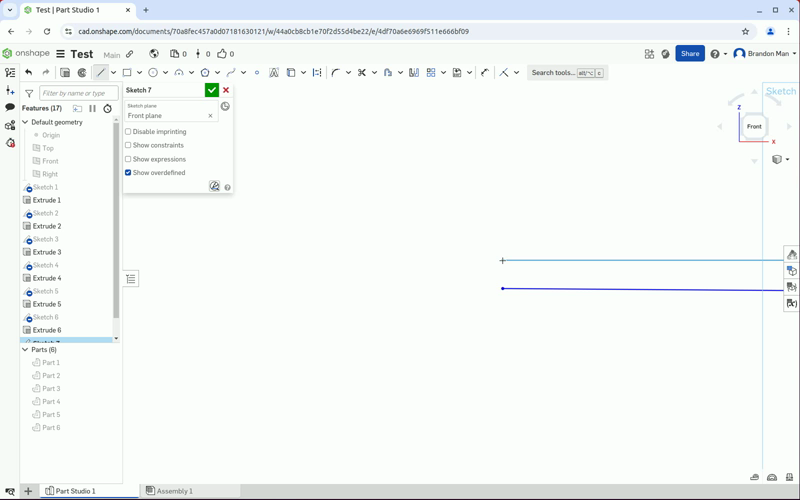
click(502, 260)
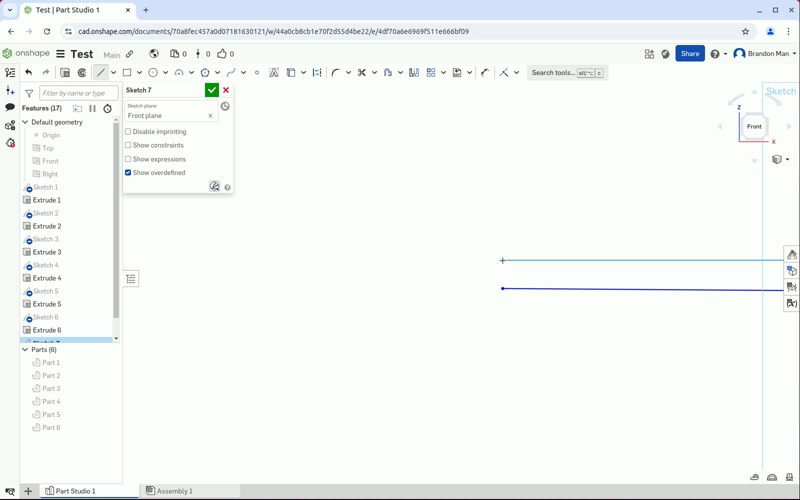
scroll(-6)
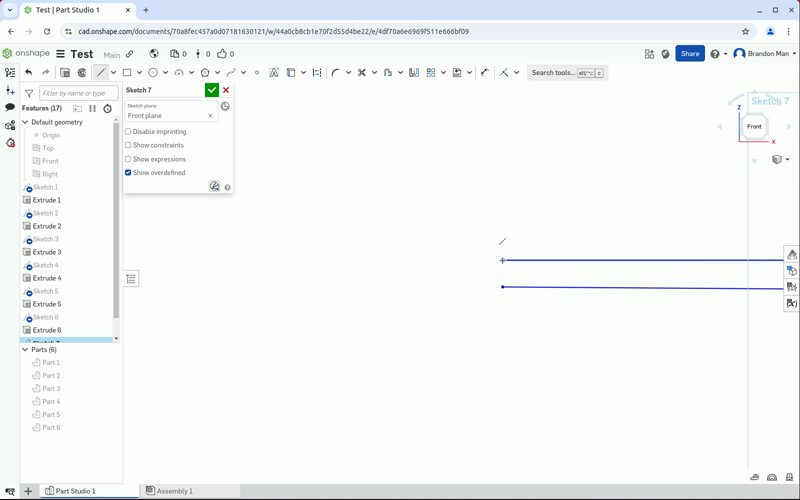
scroll(-6)
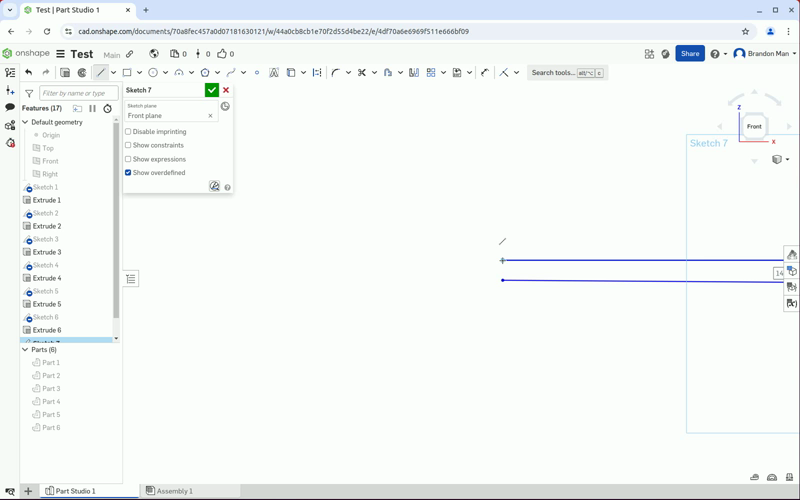
scroll(-6)
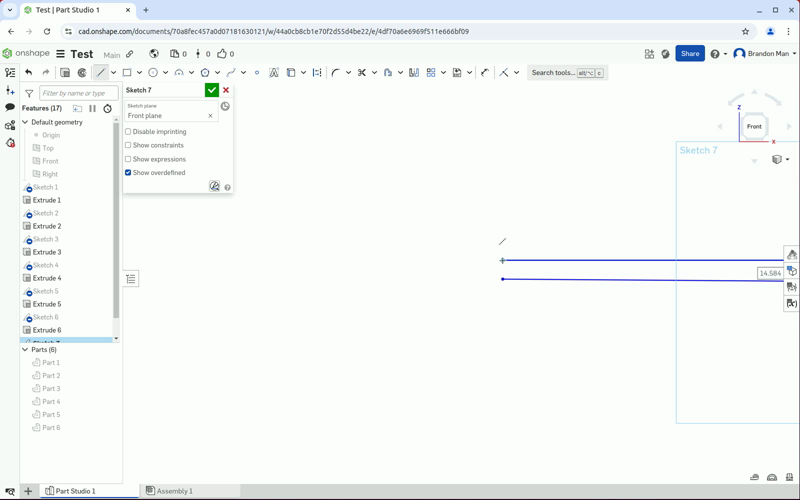
scroll(-6)
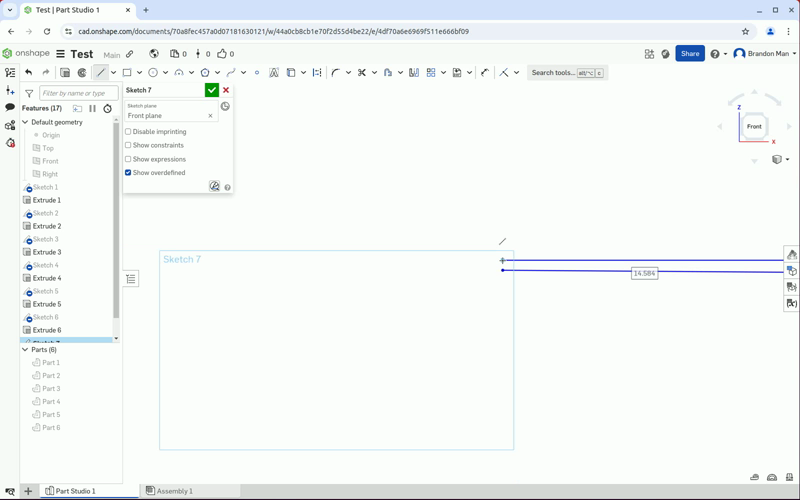
scroll(-6)
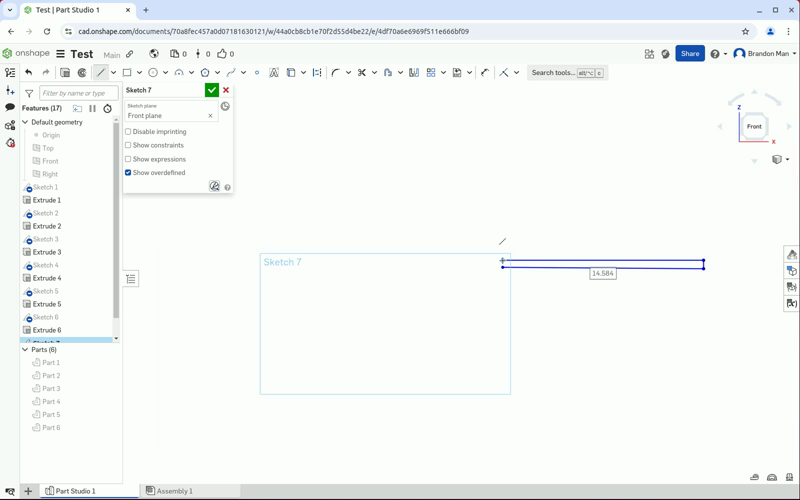
scroll(-6)
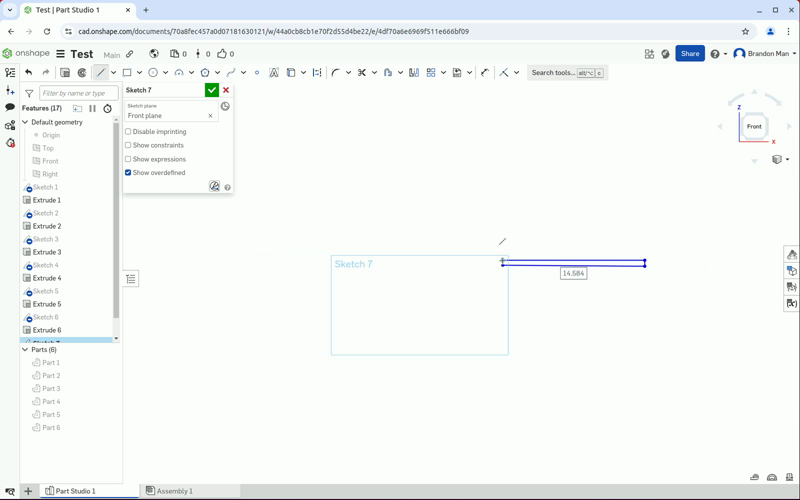
scroll(-6)
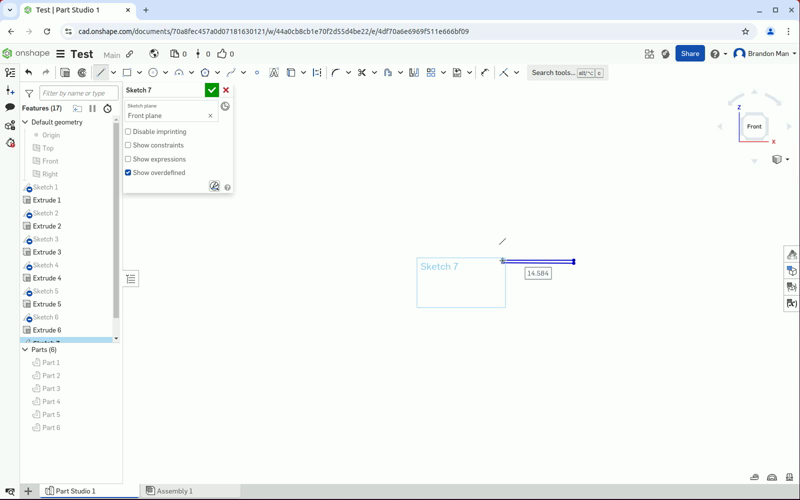
key_up(shift)
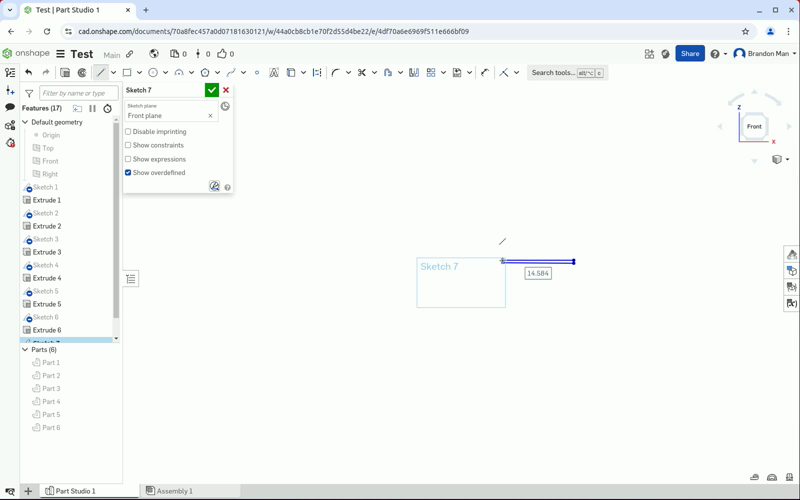
mouse_move(532, 260)
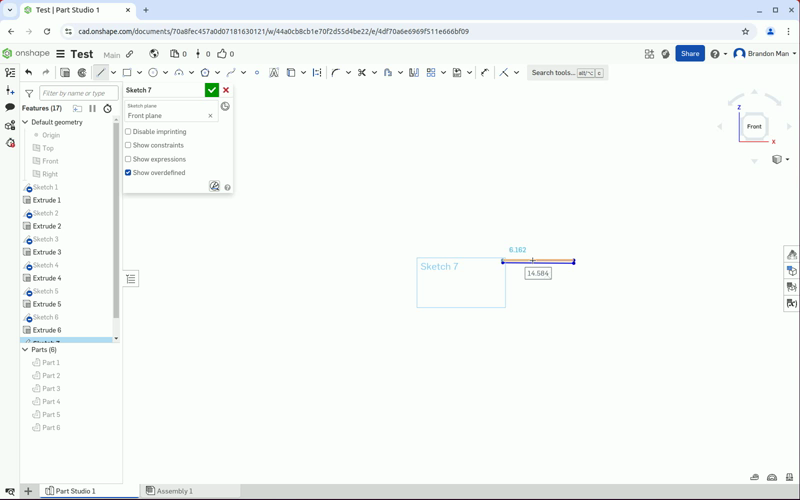
key_down(shift)
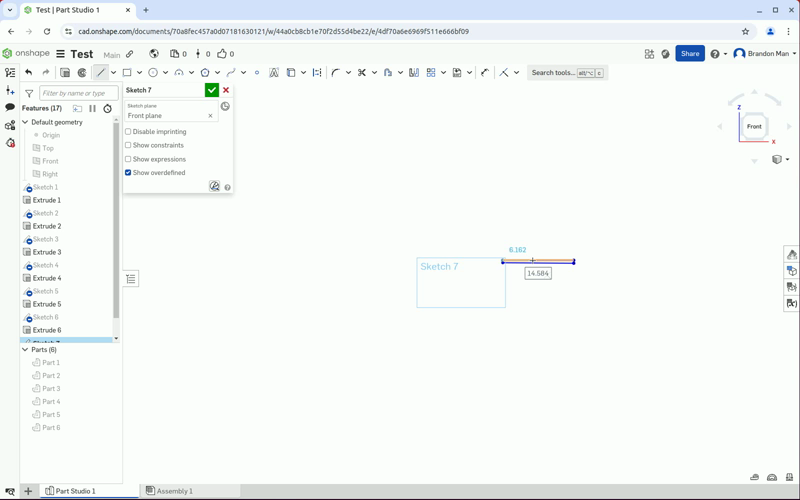
mouse_move(502, 262)
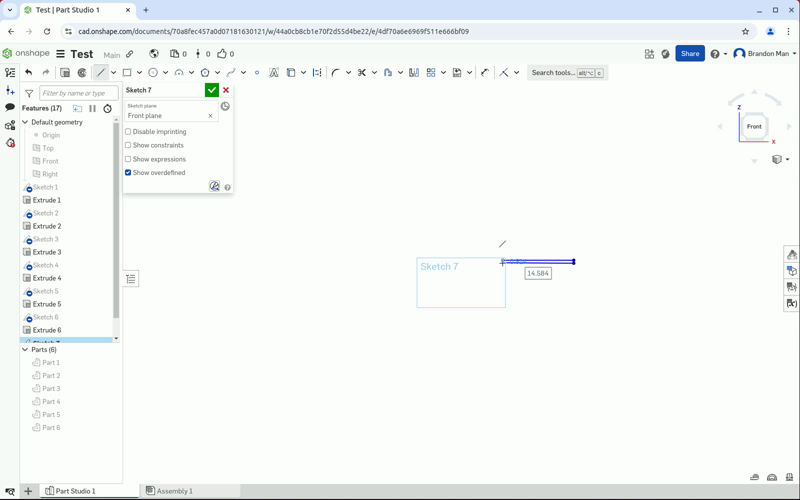
scroll(6)
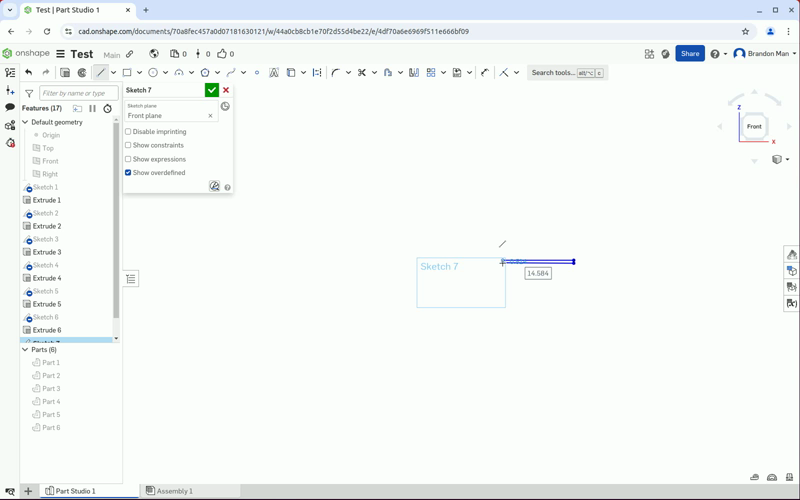
scroll(6)
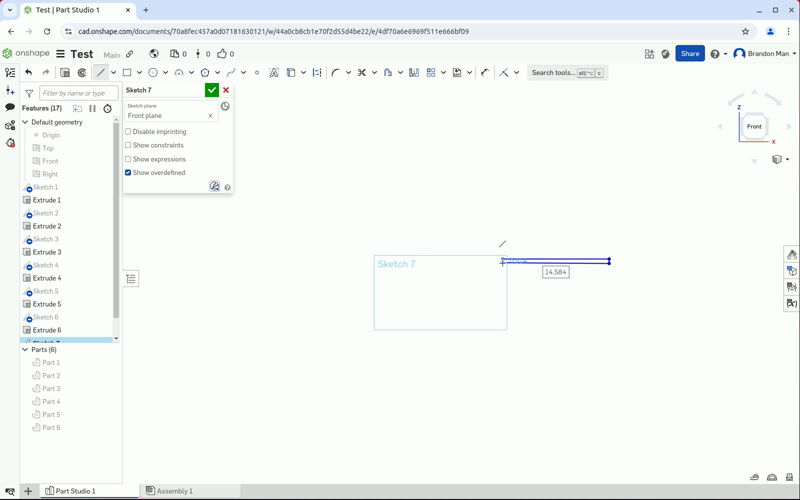
scroll(6)
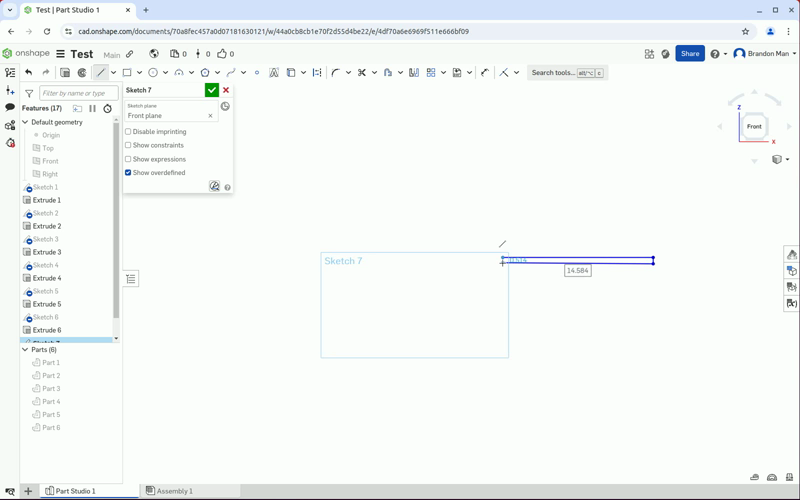
scroll(6)
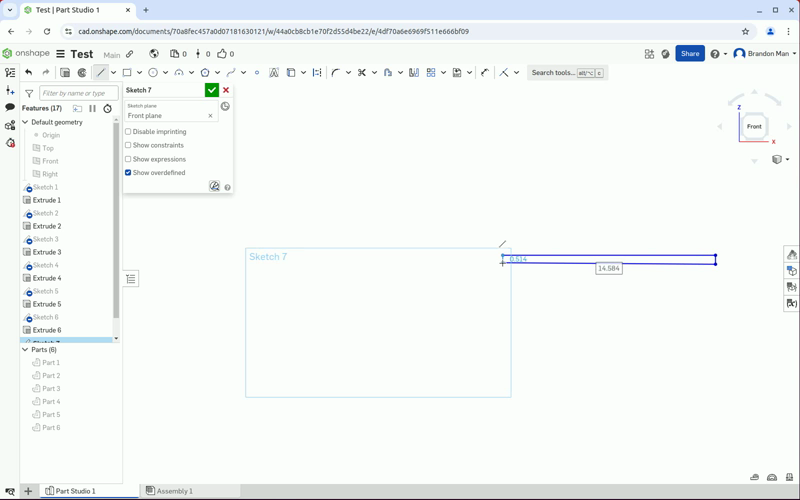
scroll(6)
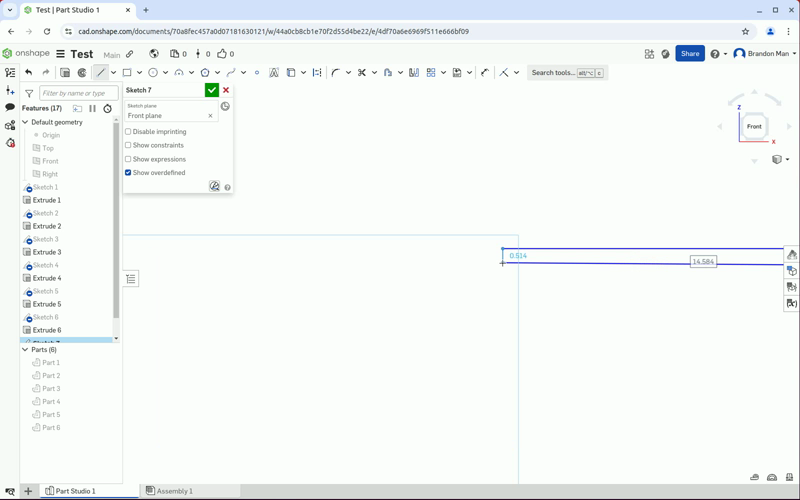
scroll(6)
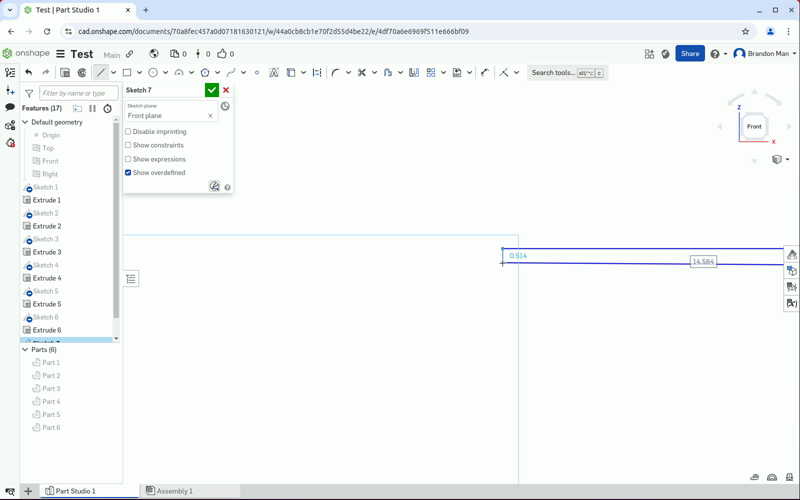
scroll(6)
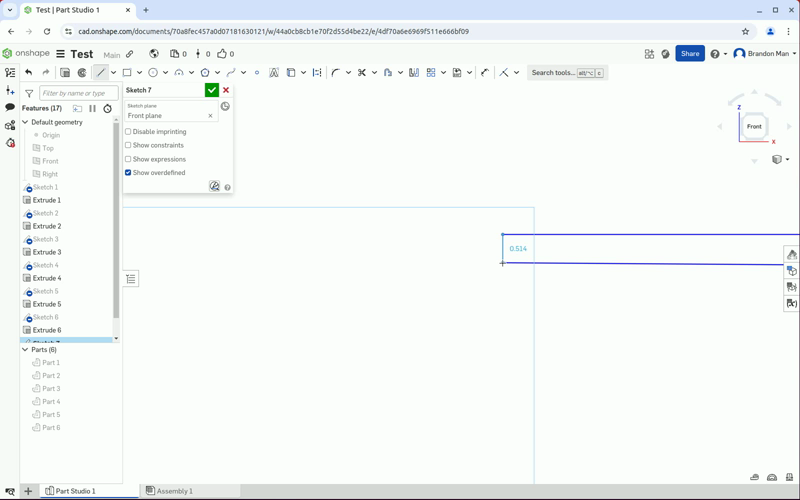
key_up(shift)
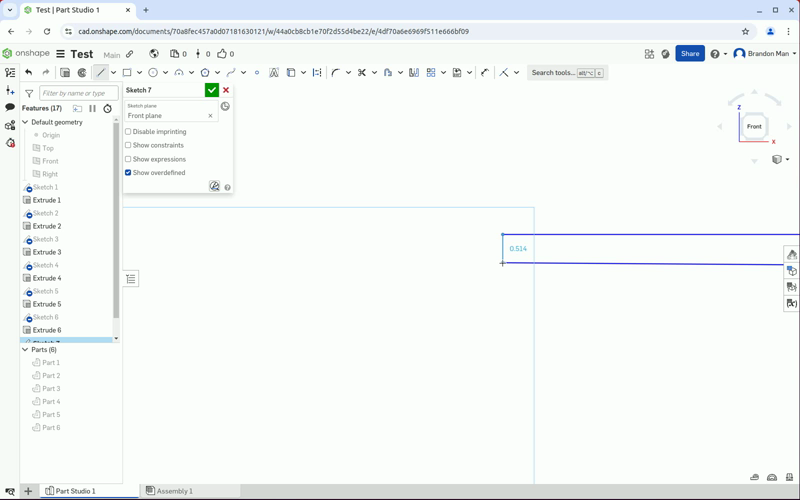
click(502, 262)
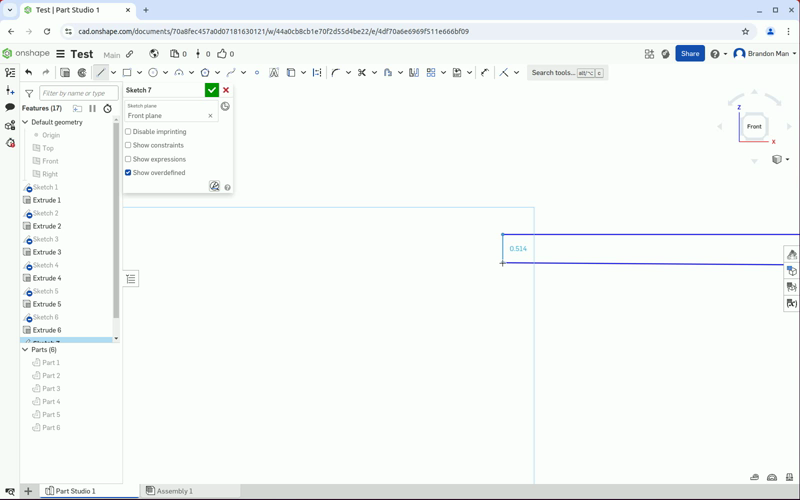
scroll(-6)
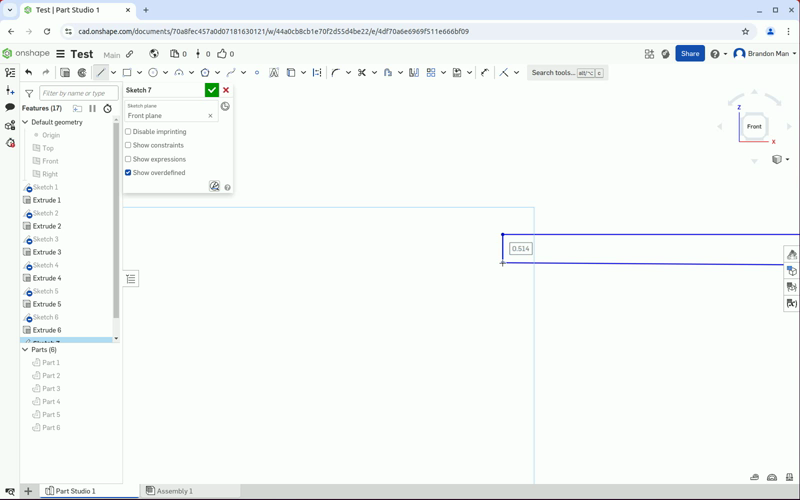
scroll(-6)
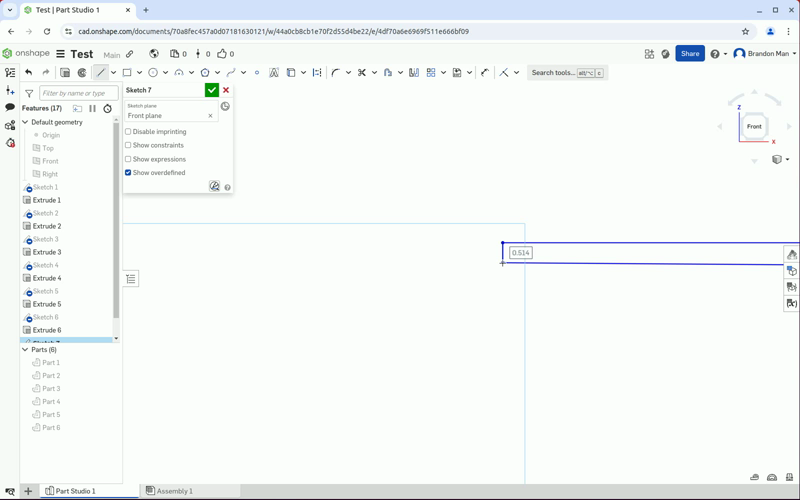
scroll(-6)
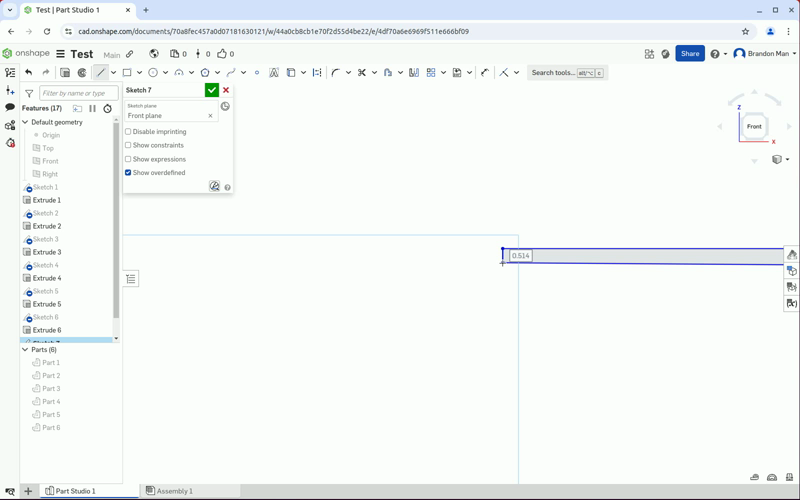
scroll(-6)
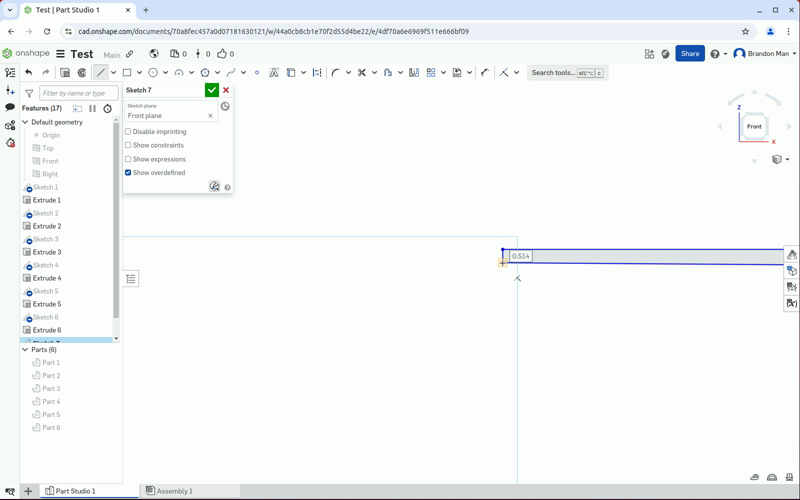
scroll(-6)
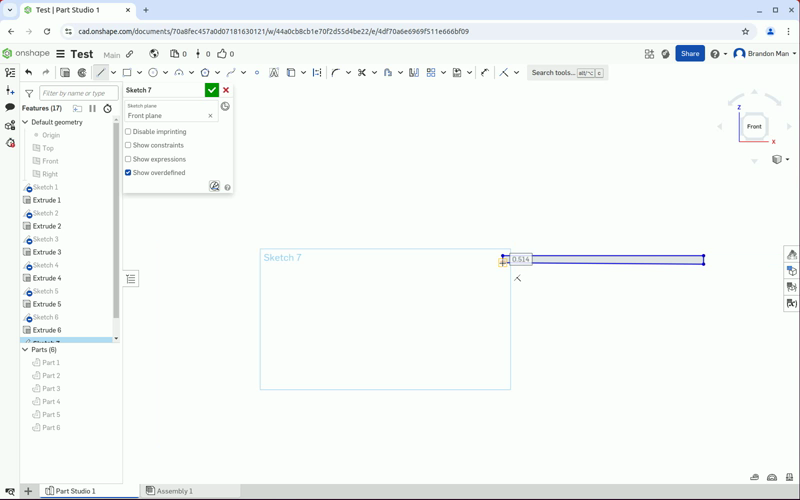
scroll(-6)
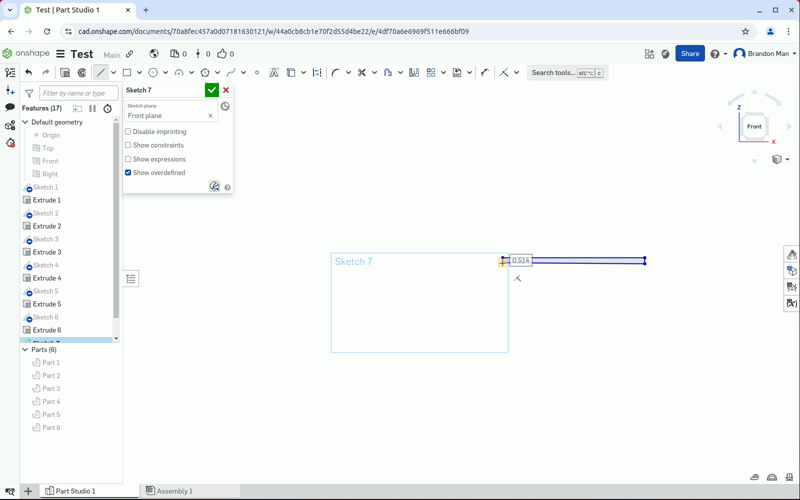
scroll(-6)
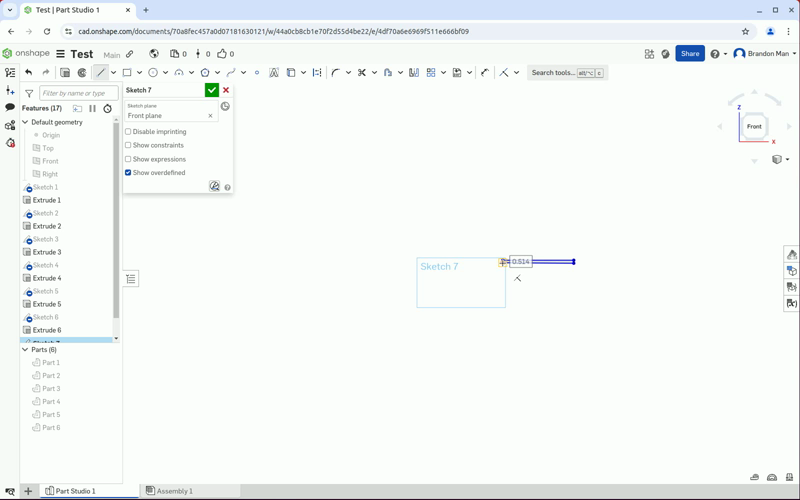
key(esc)
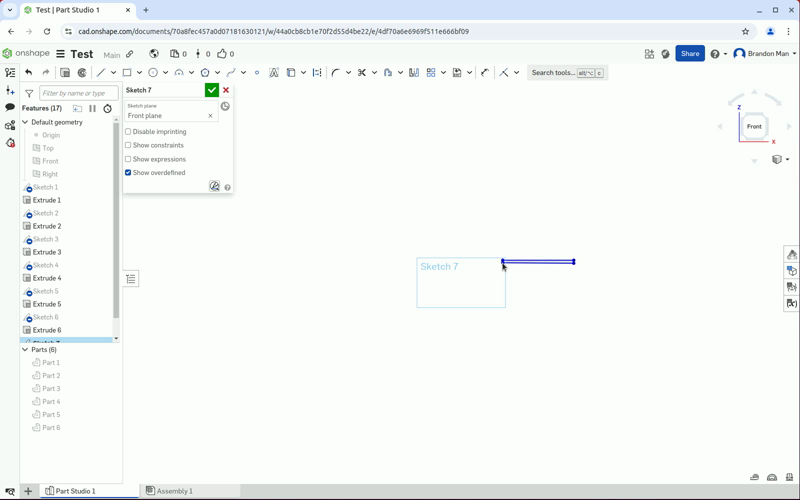
mouse_move(562, 260)
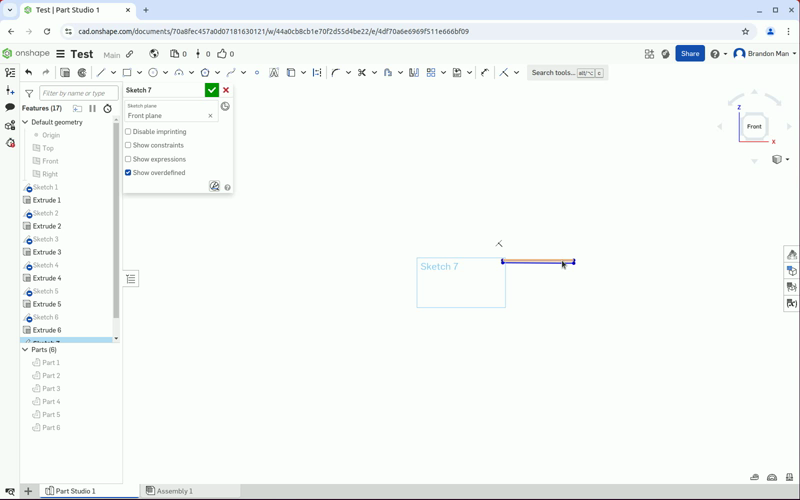
scroll(6)
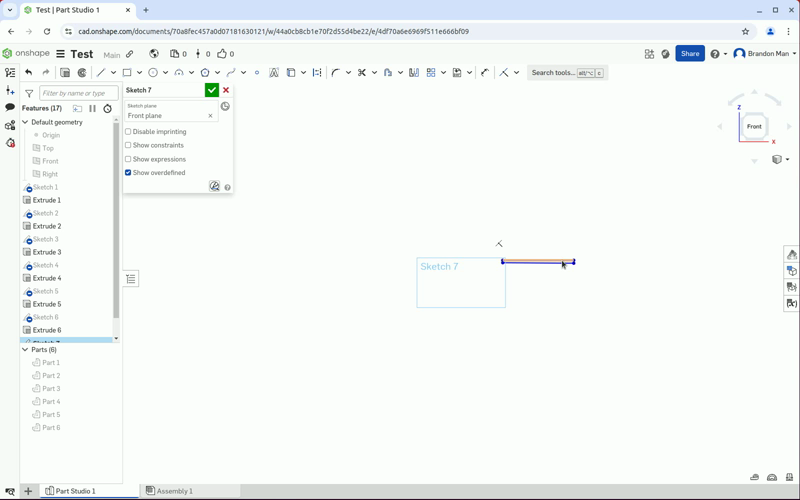
scroll(6)
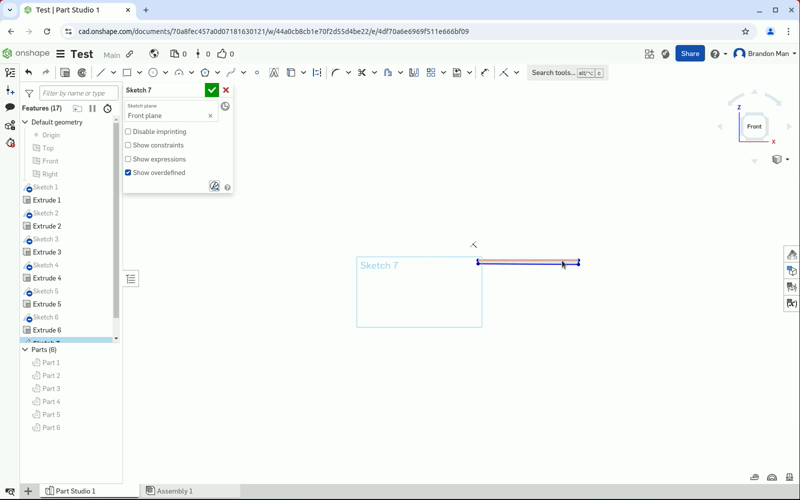
scroll(6)
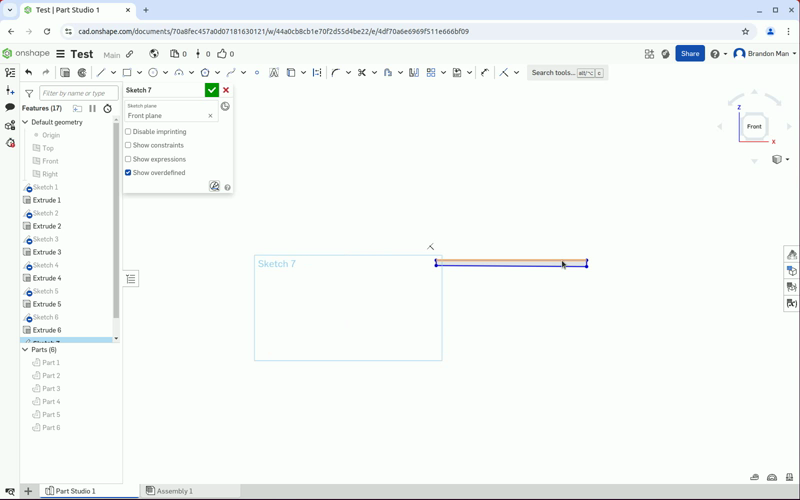
scroll(6)
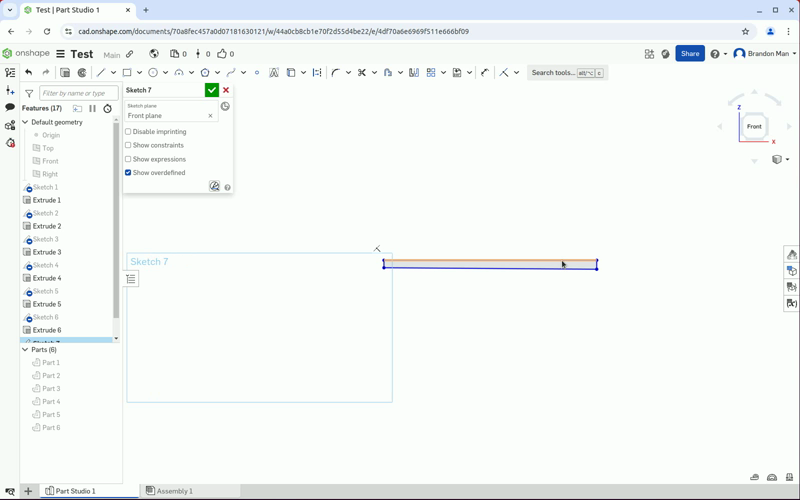
scroll(6)
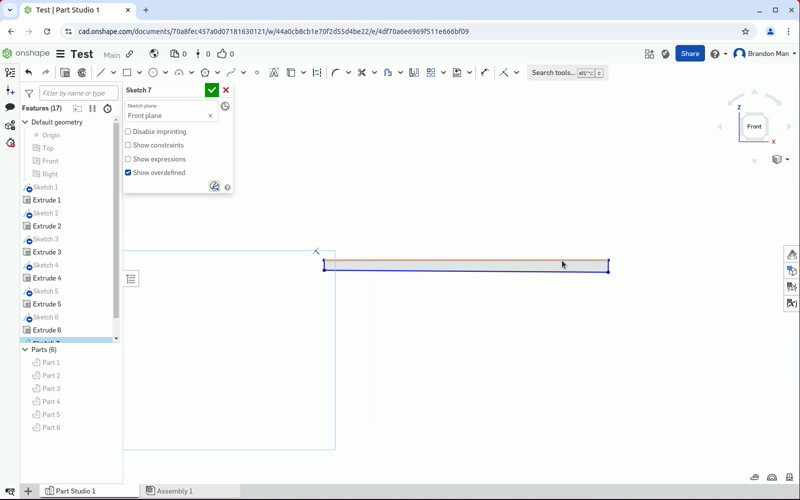
scroll(6)
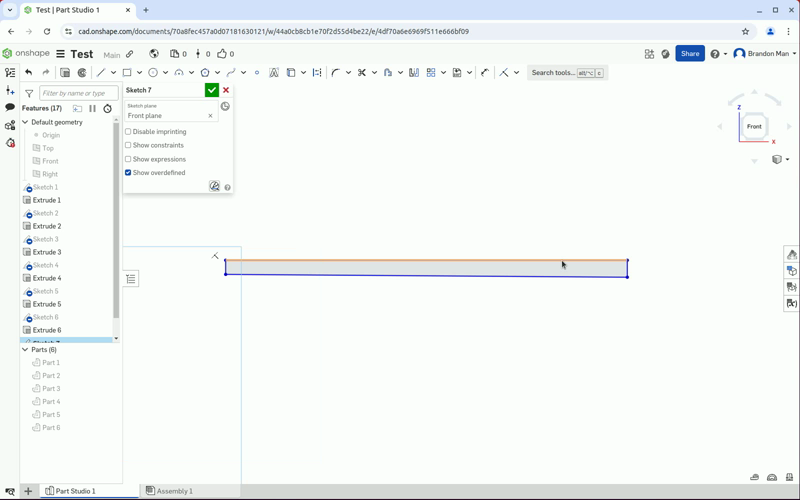
scroll(6)
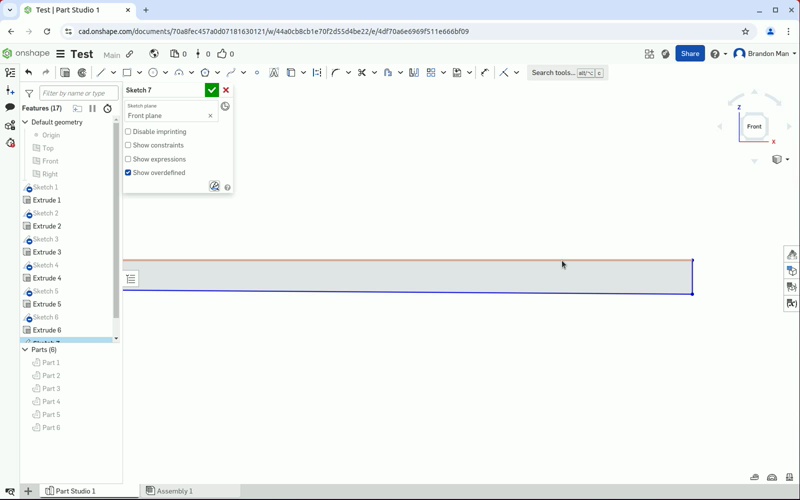
click(562, 260)
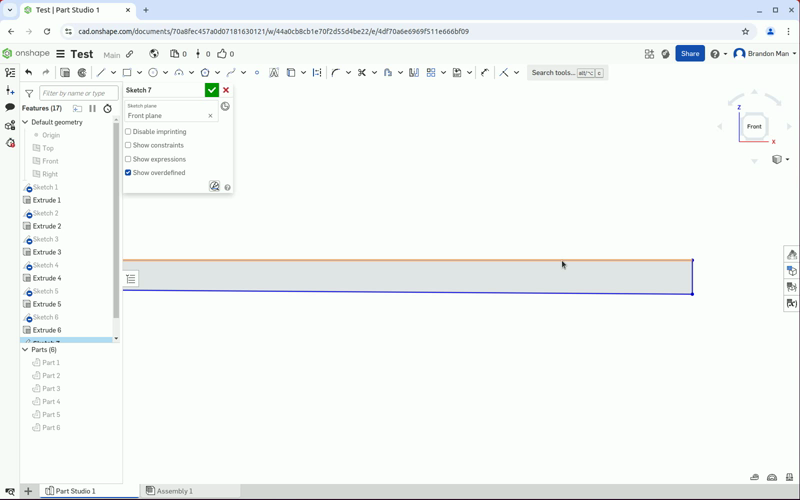
scroll(-6)
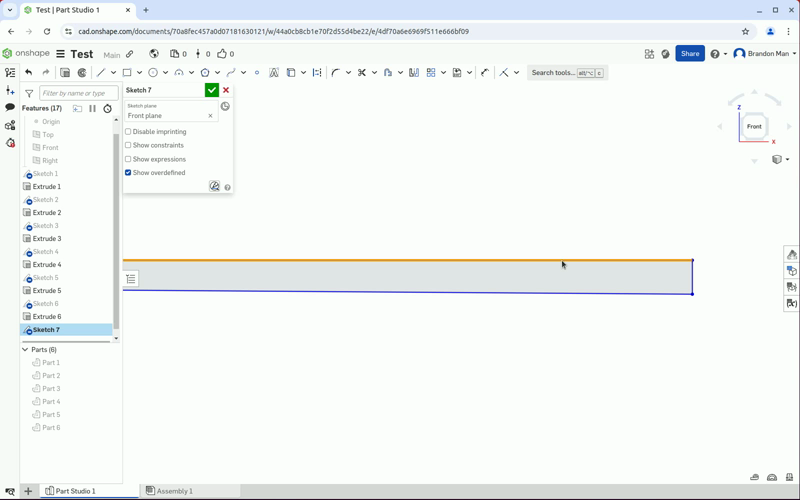
scroll(-6)
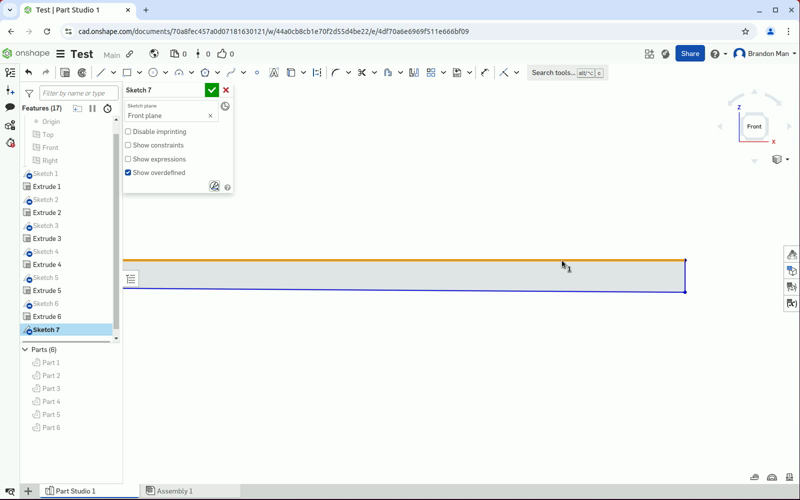
scroll(-6)
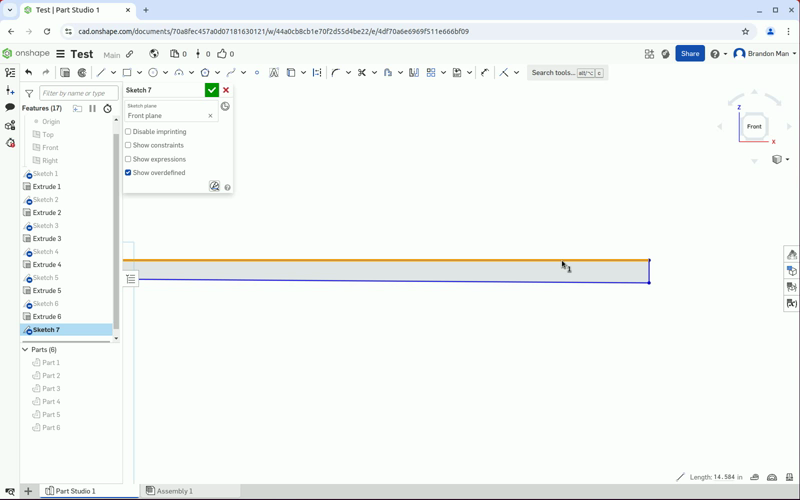
scroll(-6)
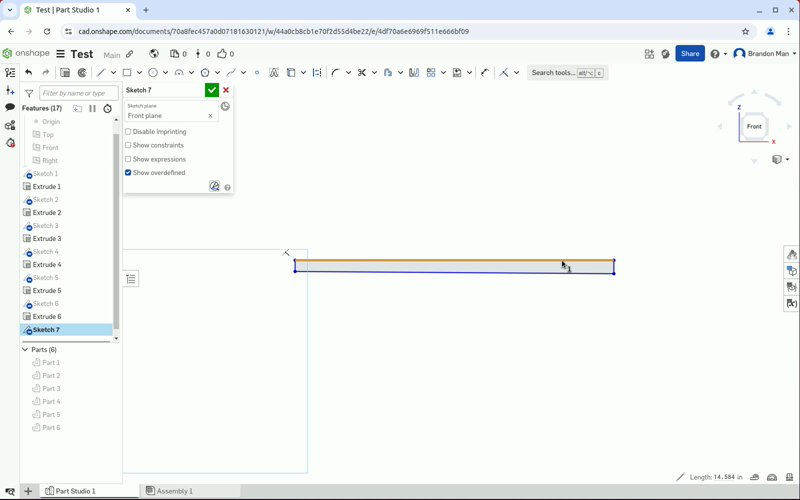
scroll(-6)
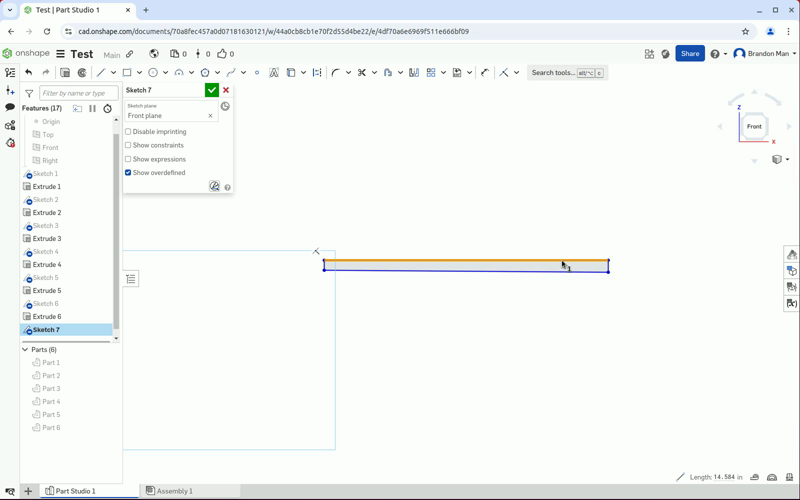
scroll(-6)
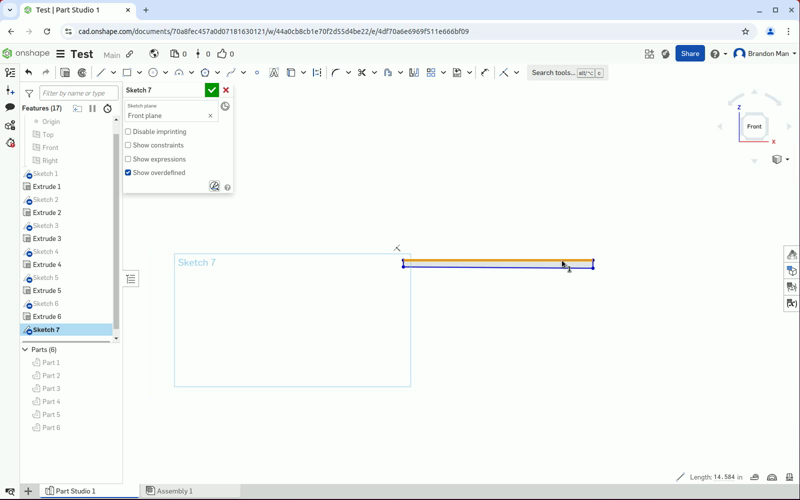
scroll(-6)
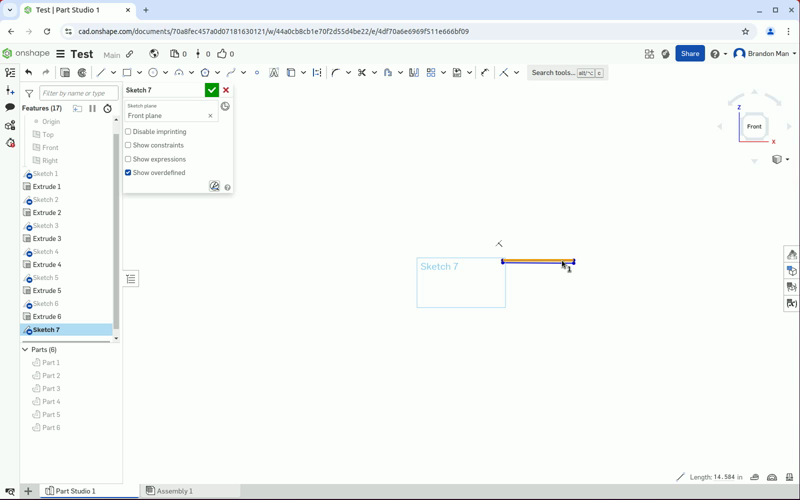
mouse_move(73, 352)
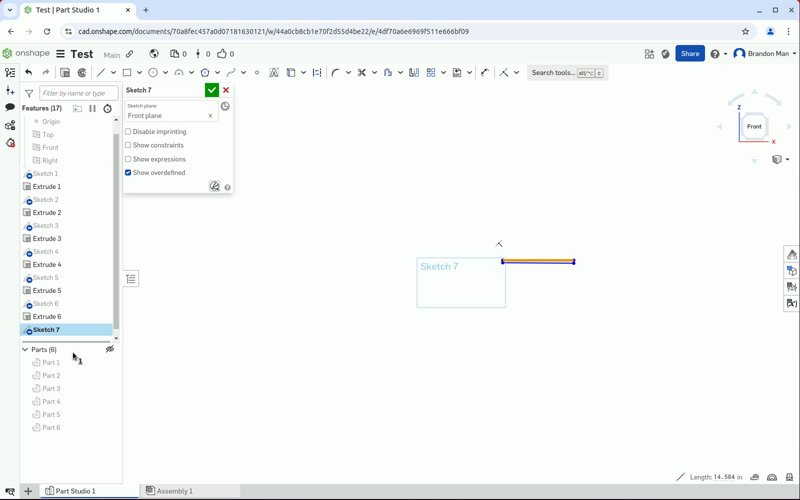
key(shift+y)
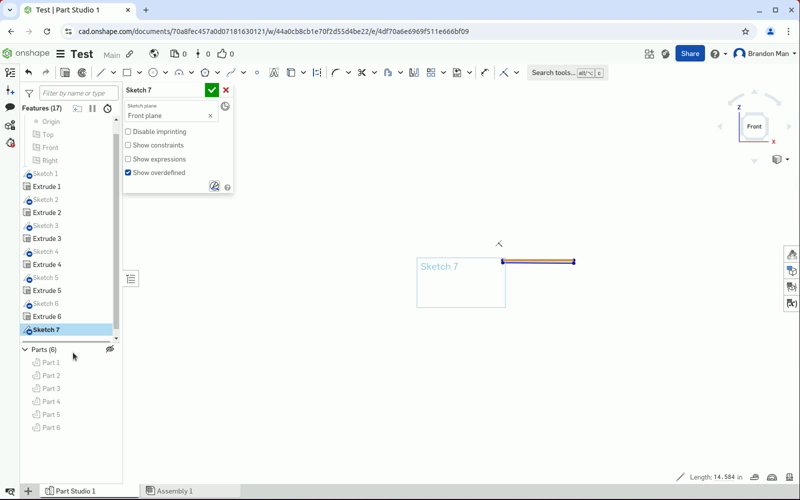
key(shift+e)
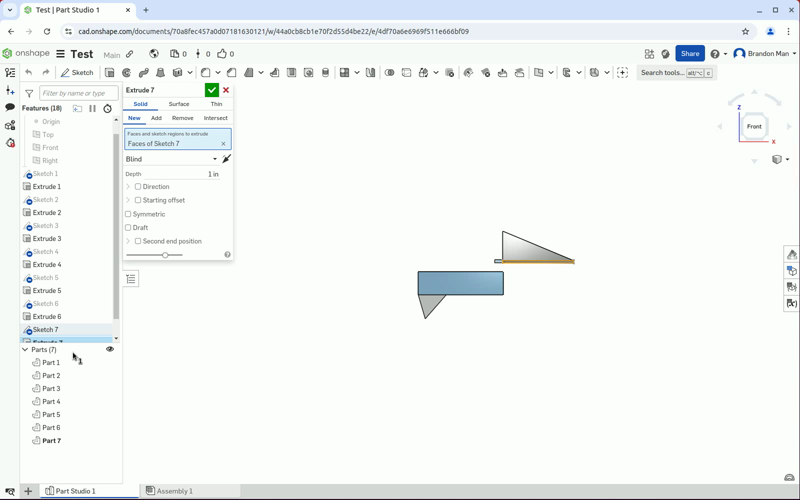
mouse_move(143, 106)
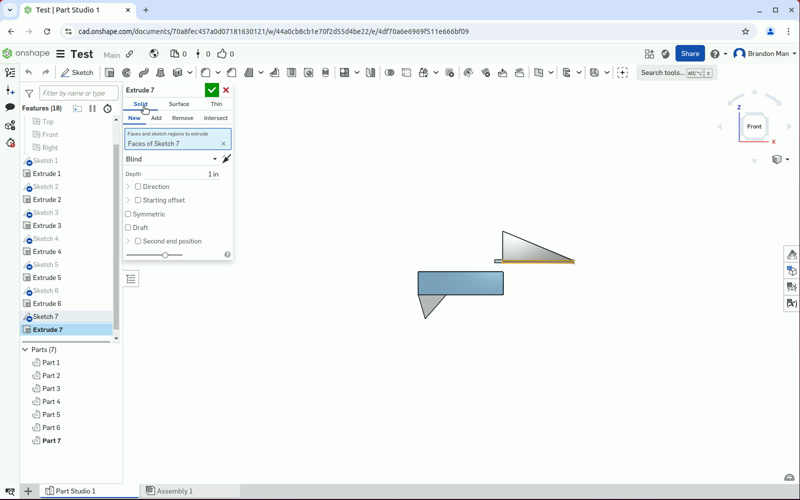
click(143, 106)
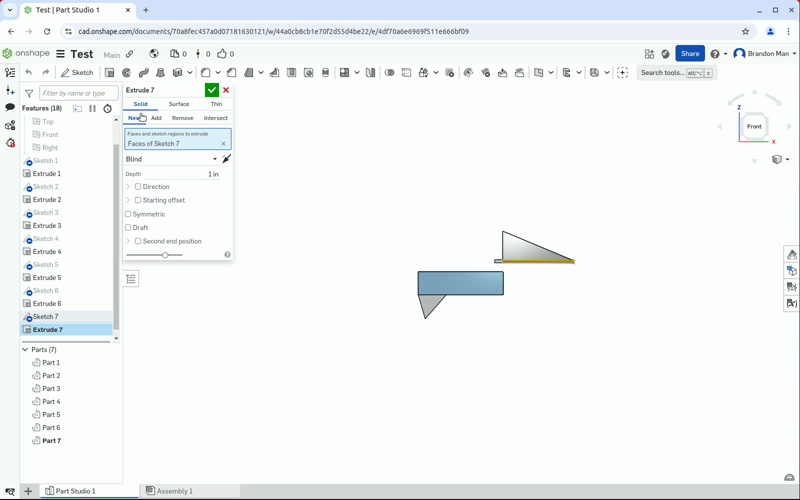
mouse_move(137, 120)
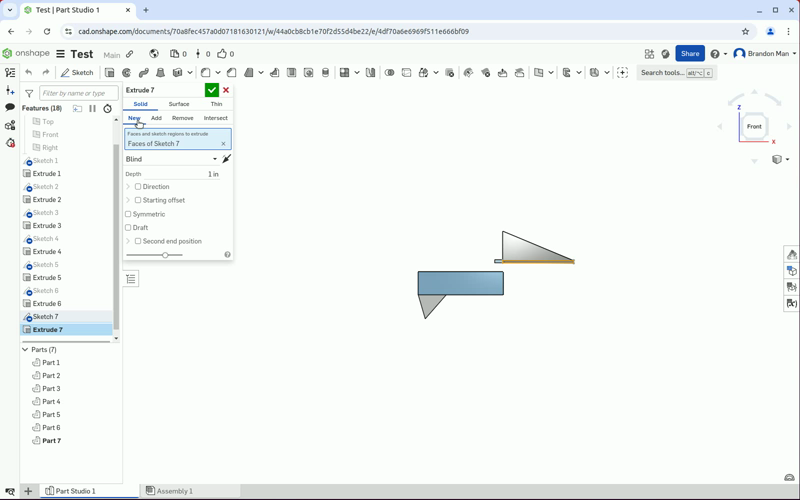
click(137, 120)
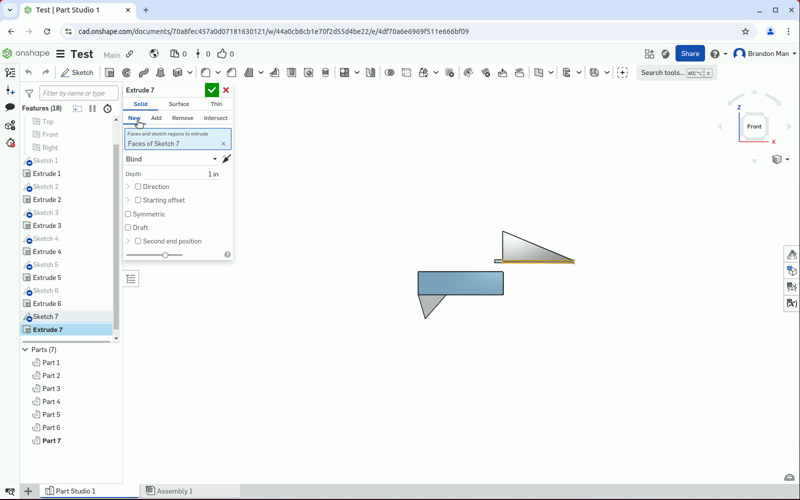
key(tab, 4)
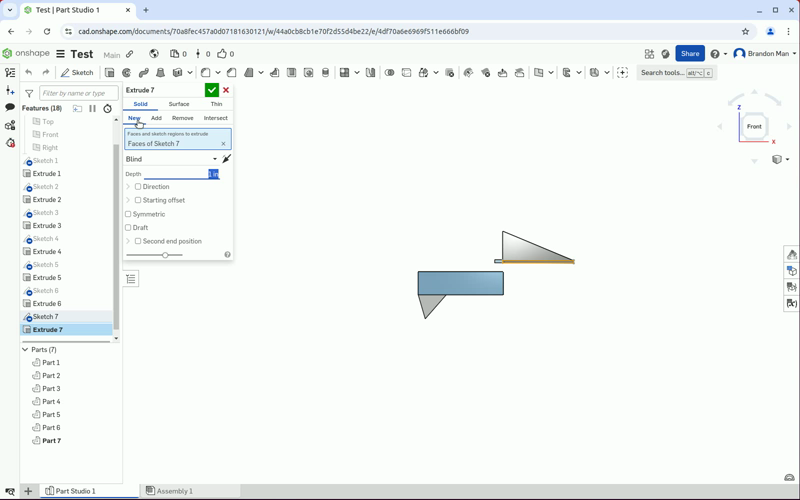
text(3.37)
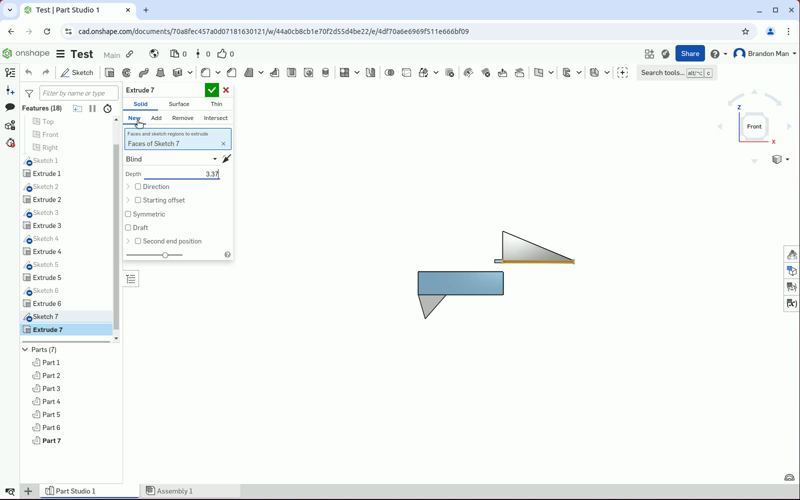
key(enter)
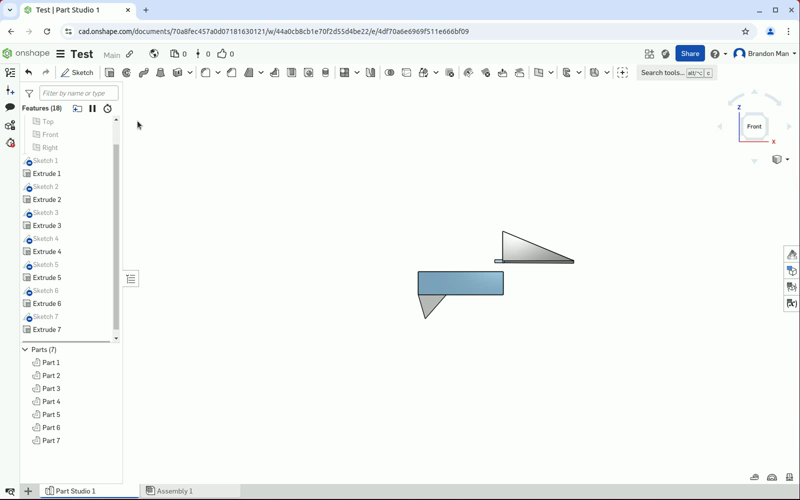
key(shift+h)
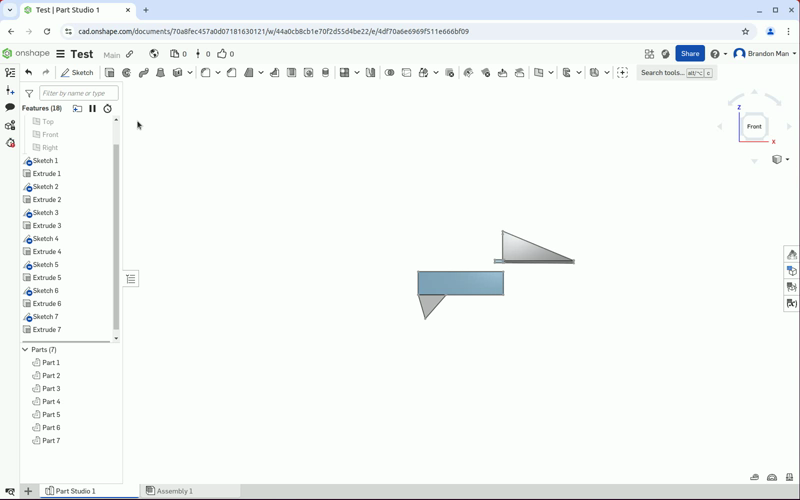
key(shift+h)
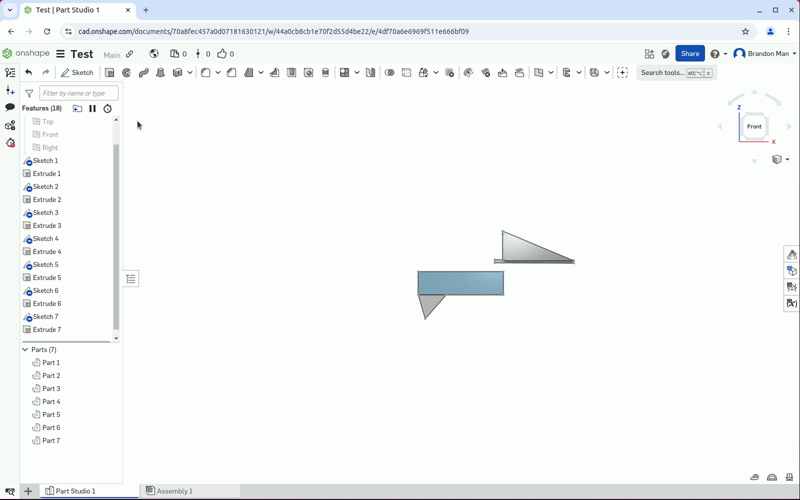
key(shift+7)
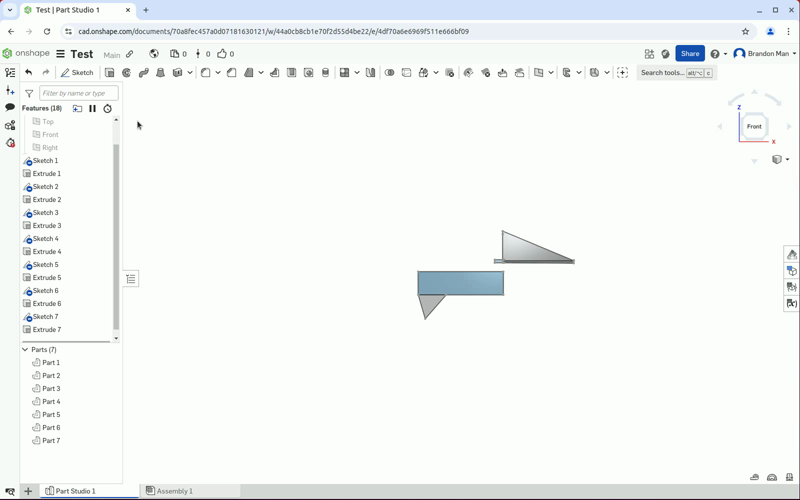
key(left, 2)
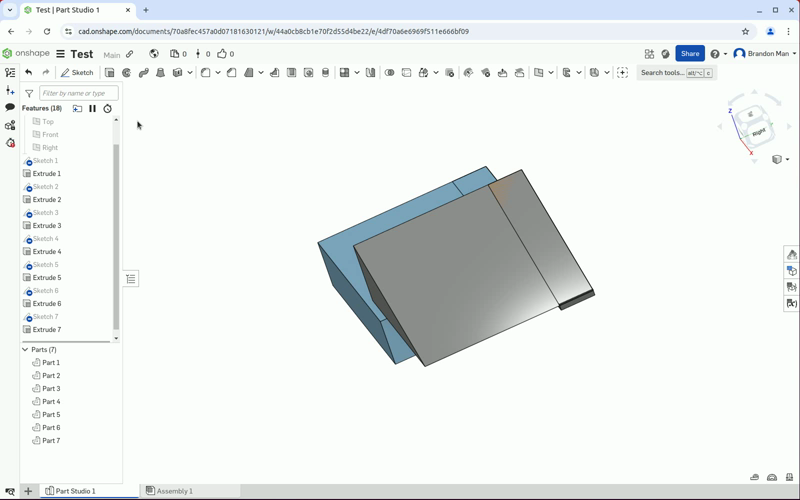
key(down, 2)
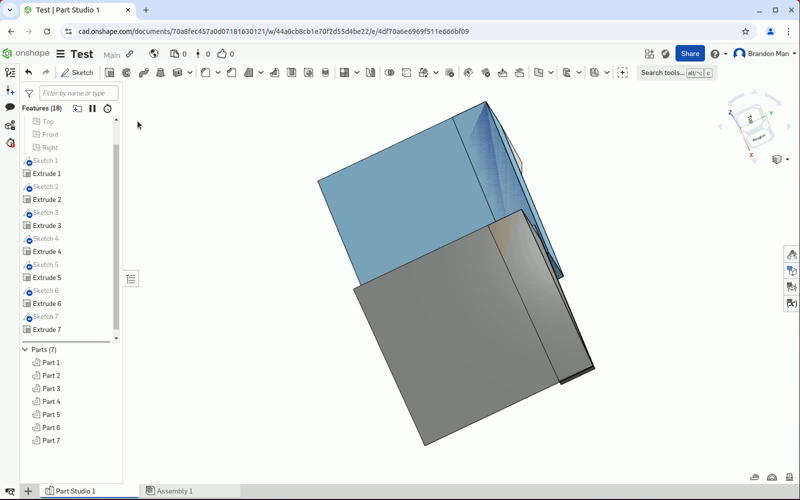
key(up, 2)
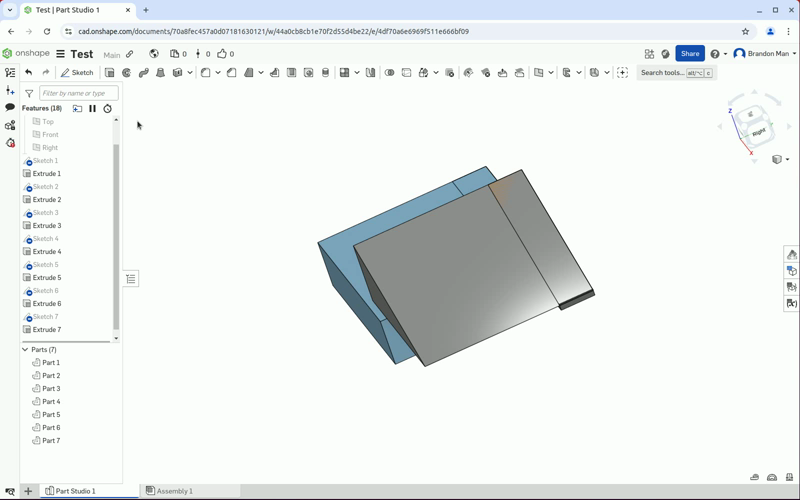
key(right, 2)
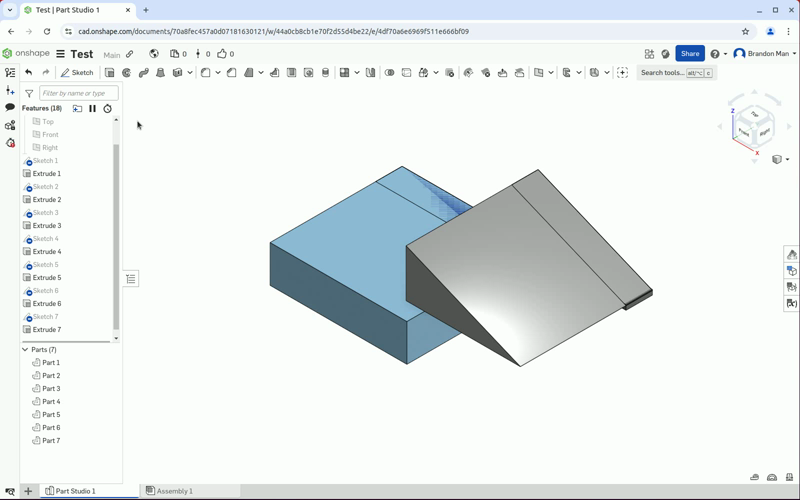
mouse_move(69, 163)
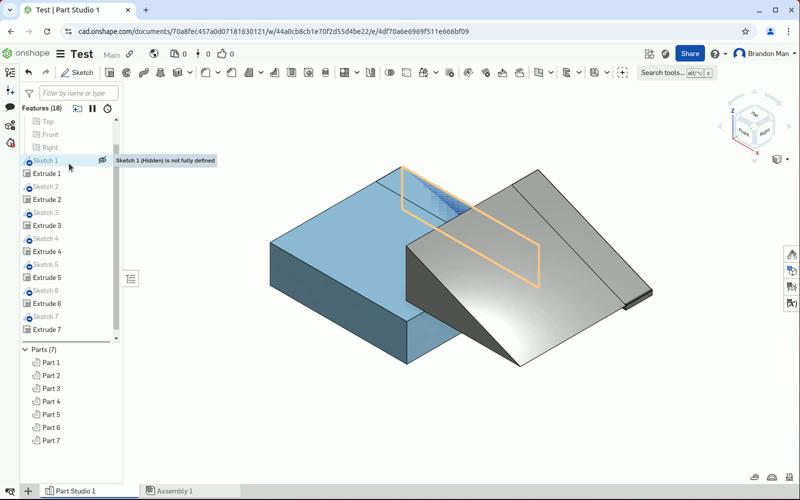
click(69, 163)